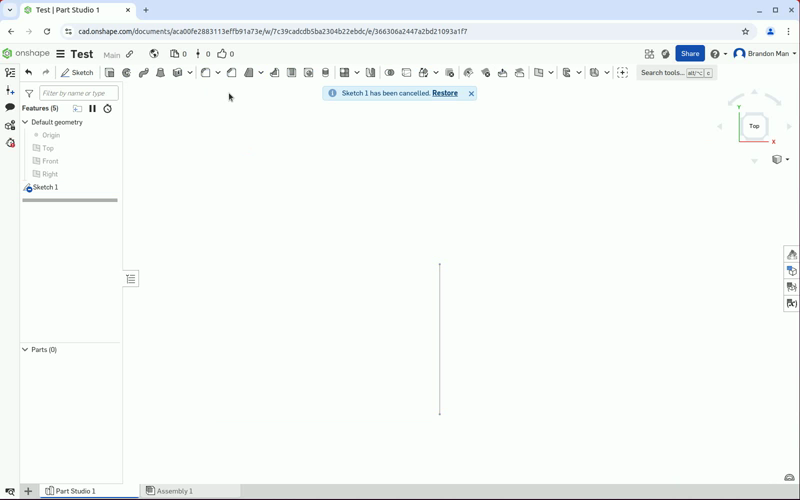
key(shift+h)
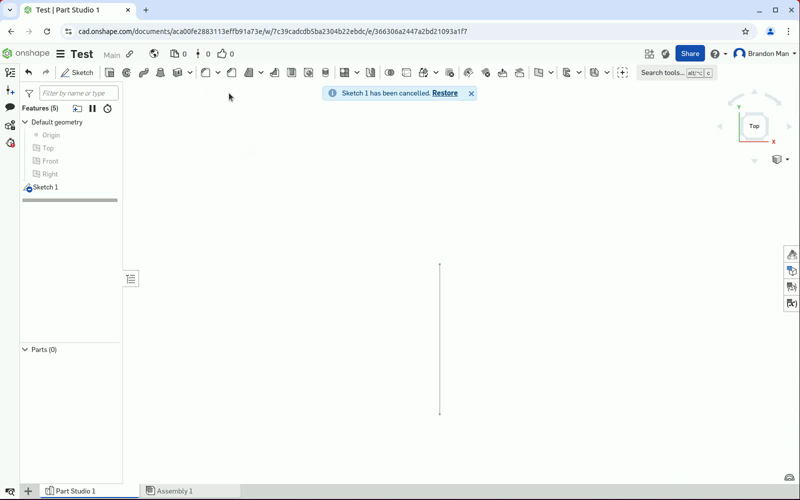
key(shift+s)
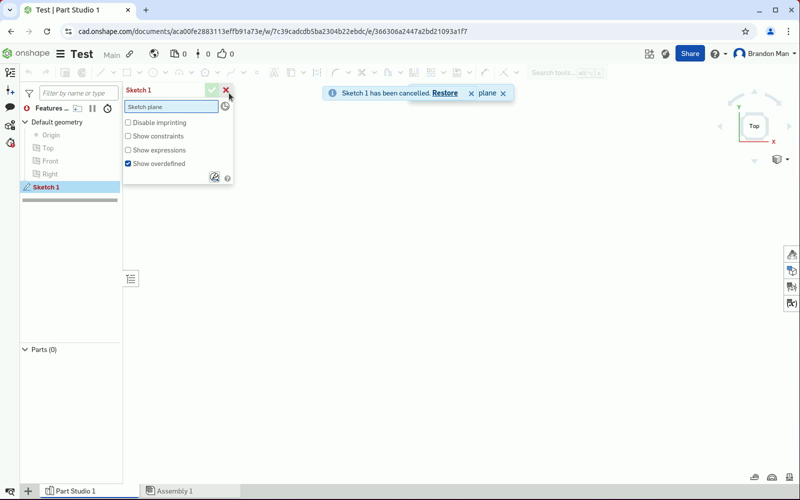
mouse_move(73, 150)
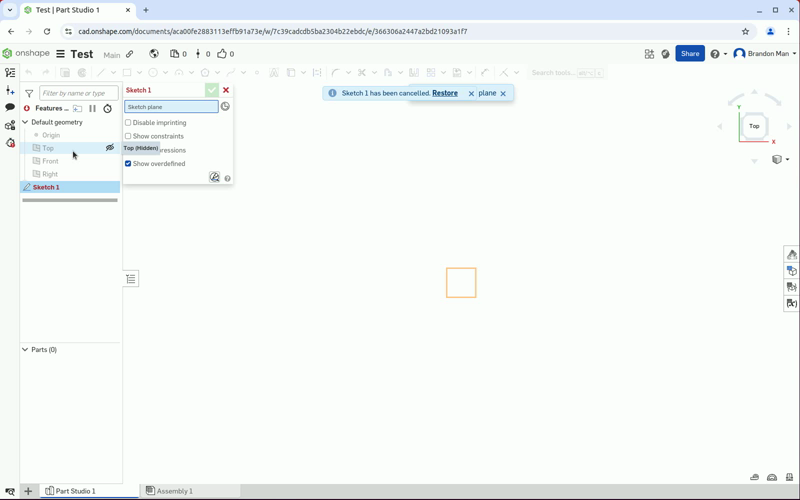
click(73, 150)
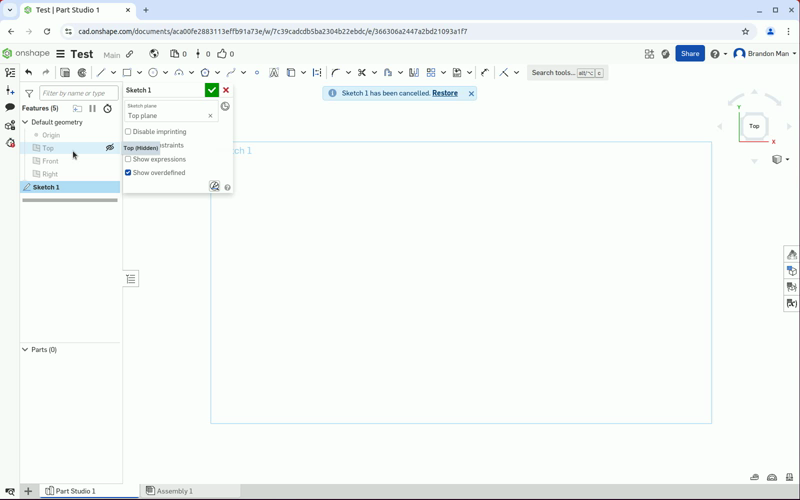
mouse_move(73, 352)
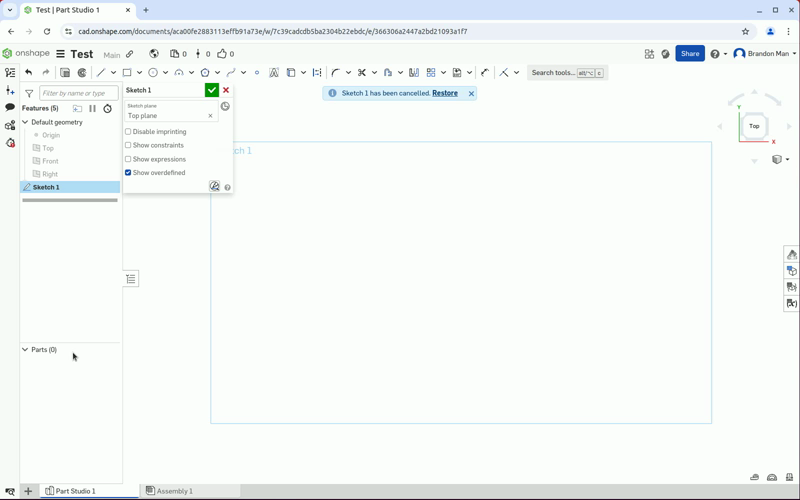
key(y)
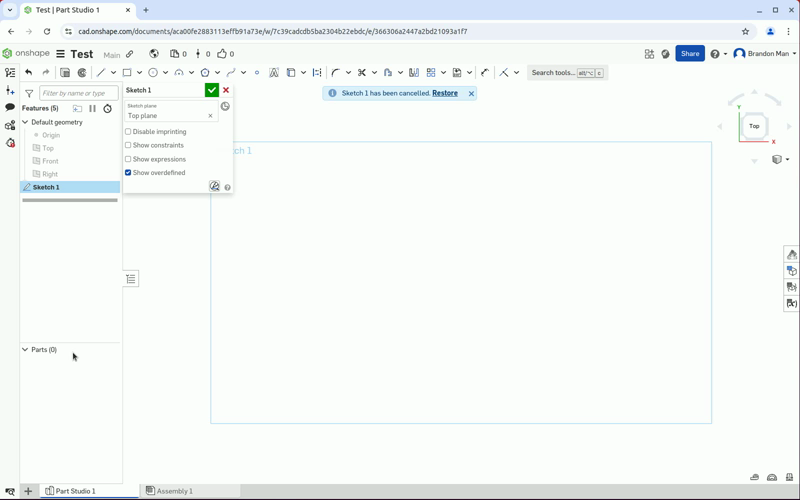
key(l)
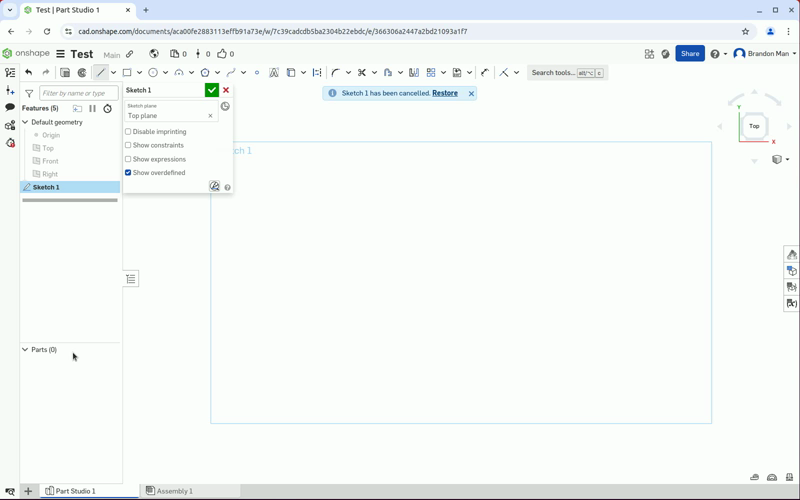
key_down(shift)
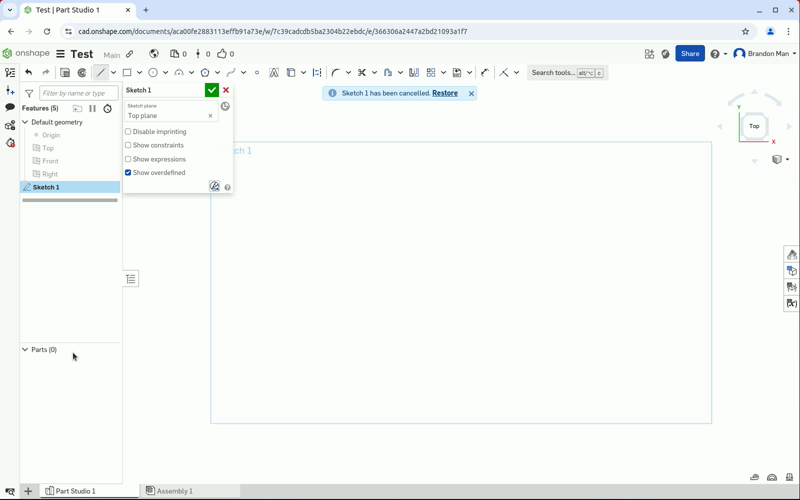
mouse_move(404, 339)
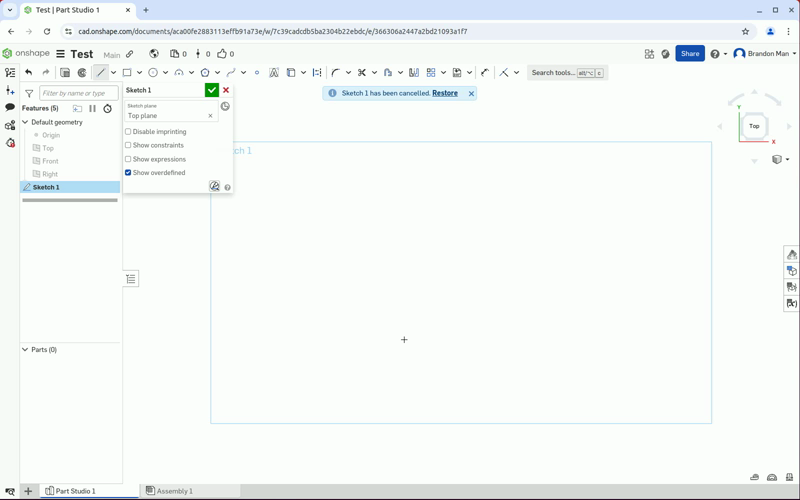
click(404, 339)
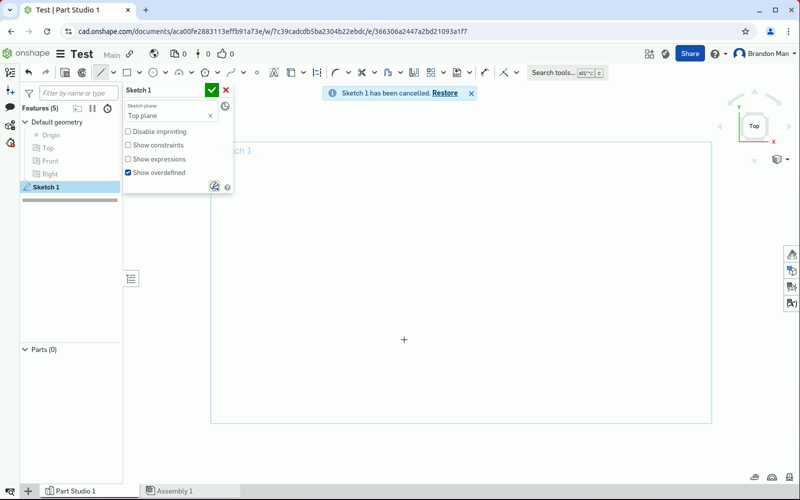
key_up(shift)
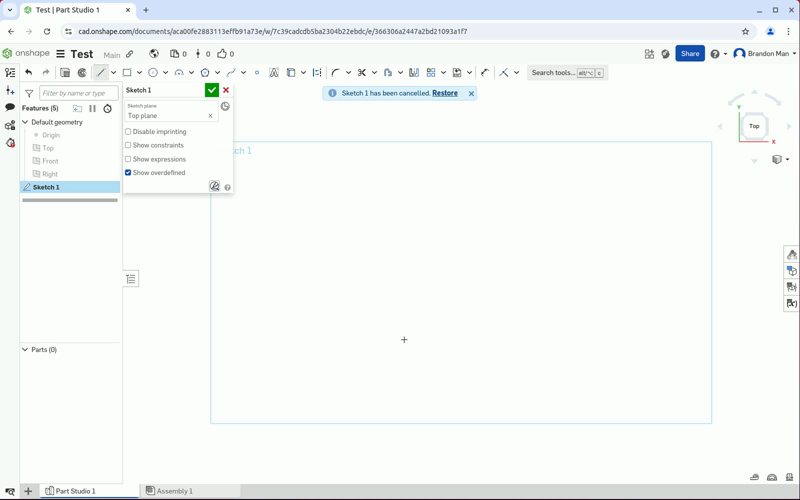
key_down(shift)
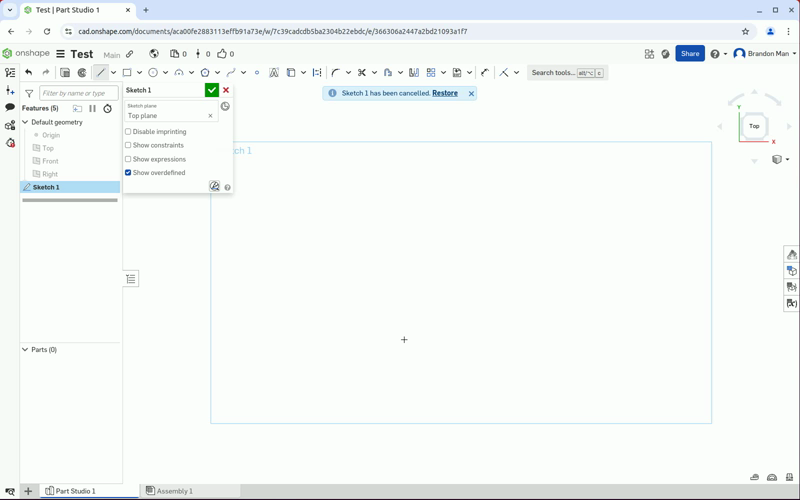
mouse_move(516, 339)
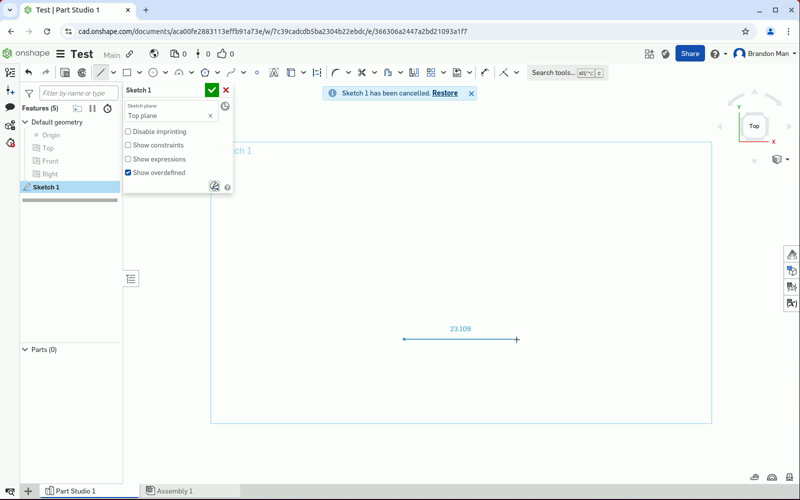
click(516, 339)
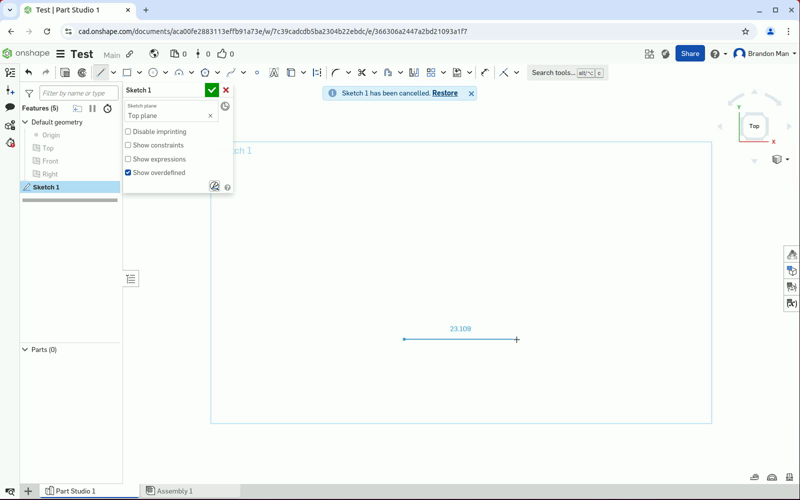
key_up(shift)
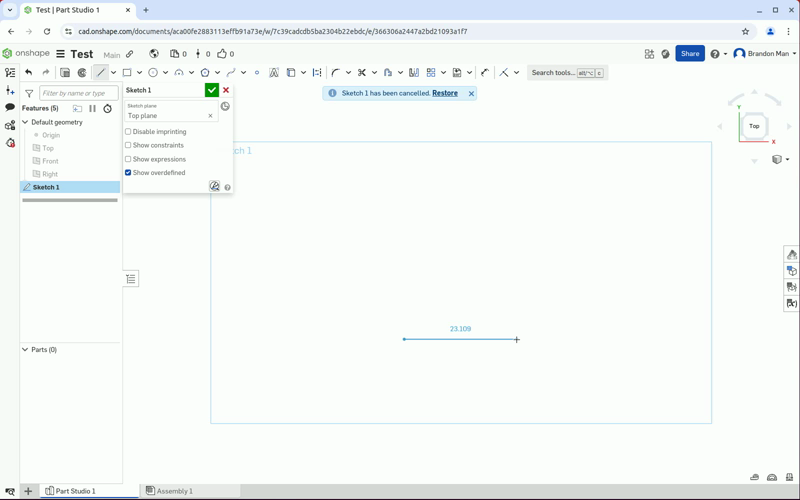
key_down(shift)
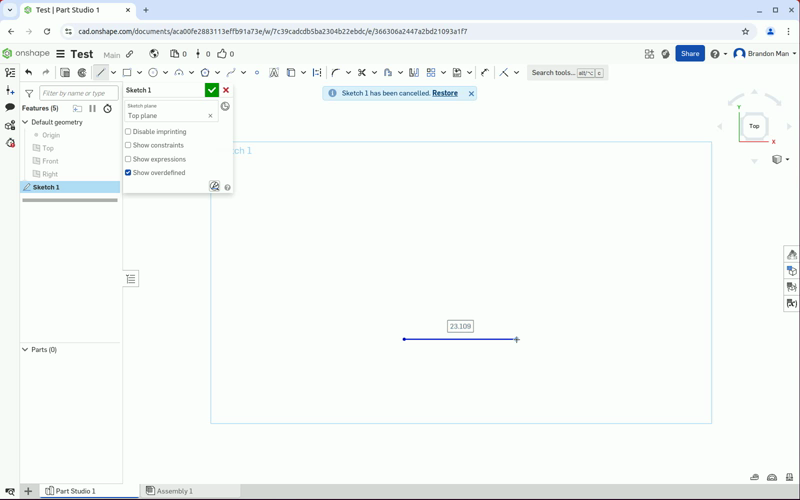
mouse_move(516, 226)
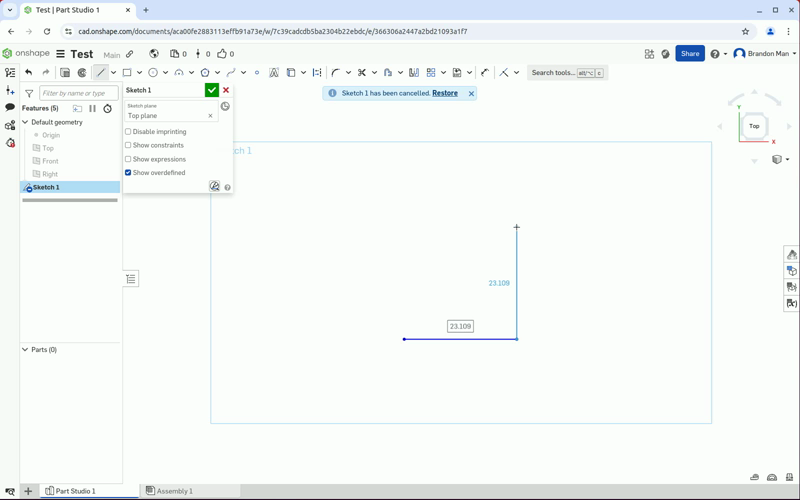
click(516, 226)
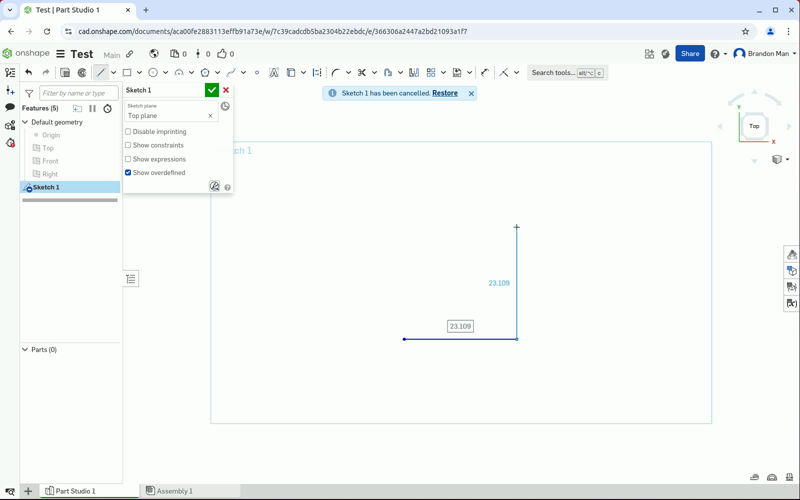
key_up(shift)
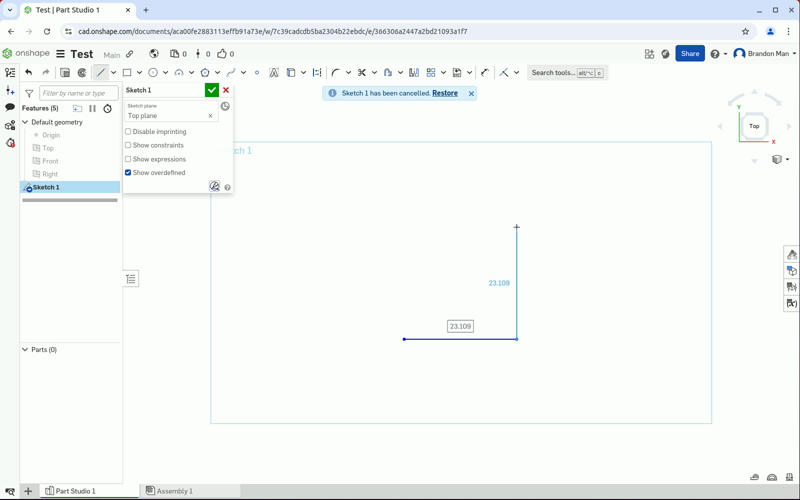
key_down(shift)
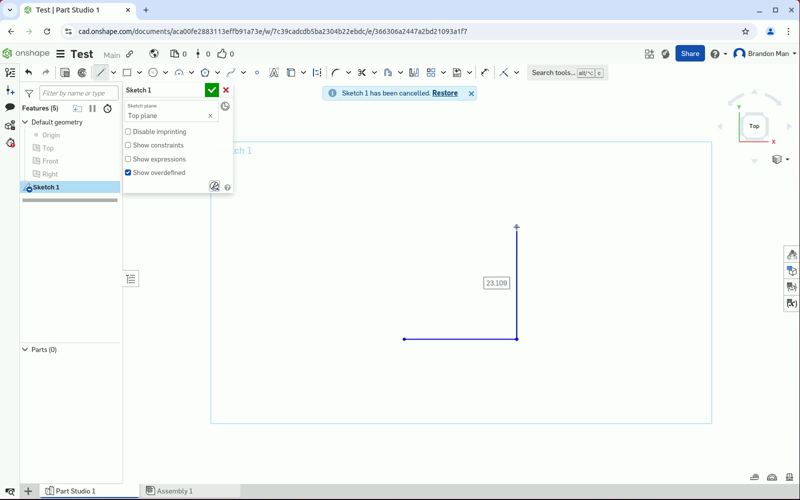
mouse_move(404, 226)
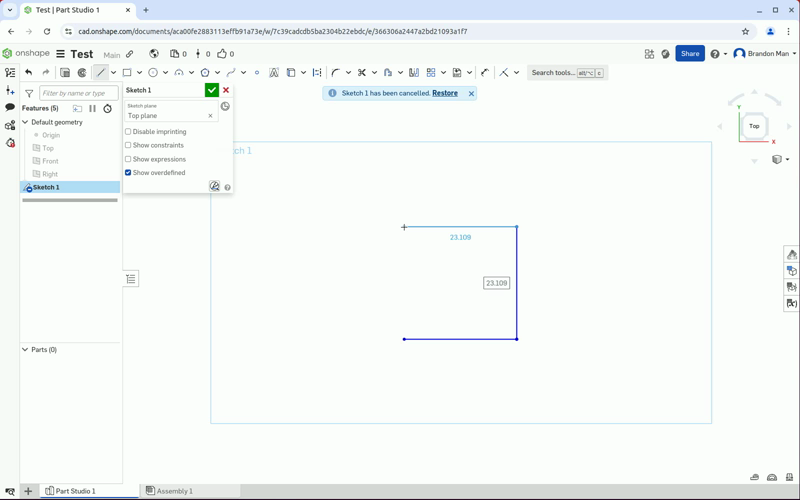
click(404, 226)
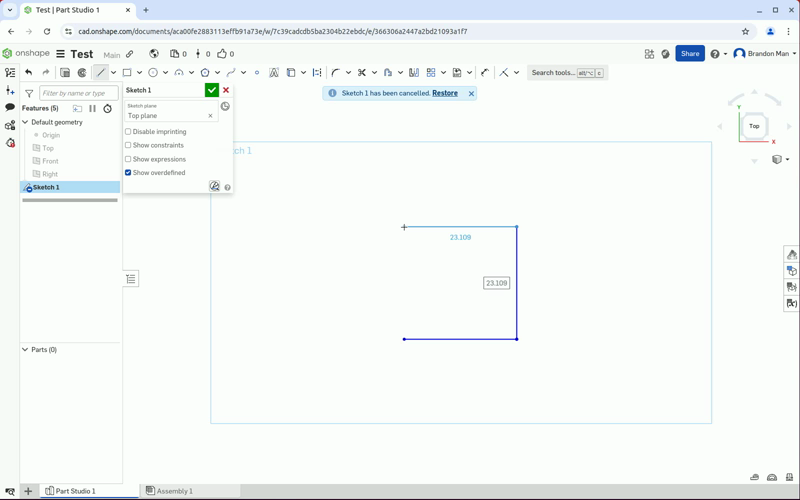
key_up(shift)
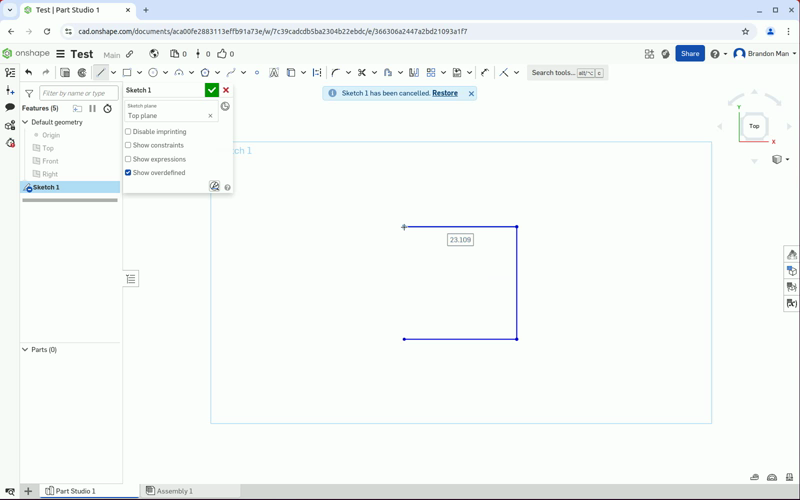
key_down(shift)
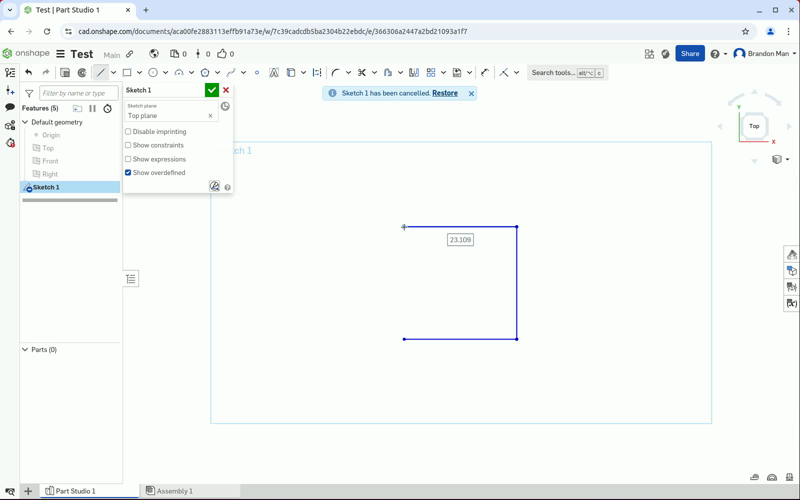
mouse_move(404, 339)
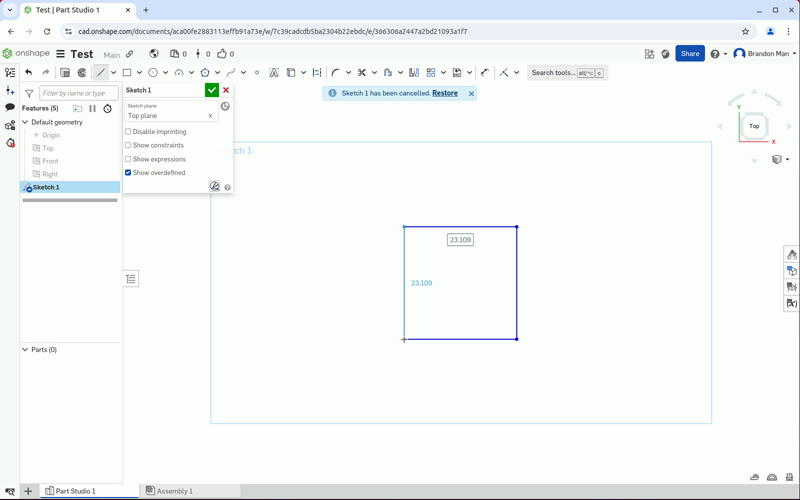
key_up(shift)
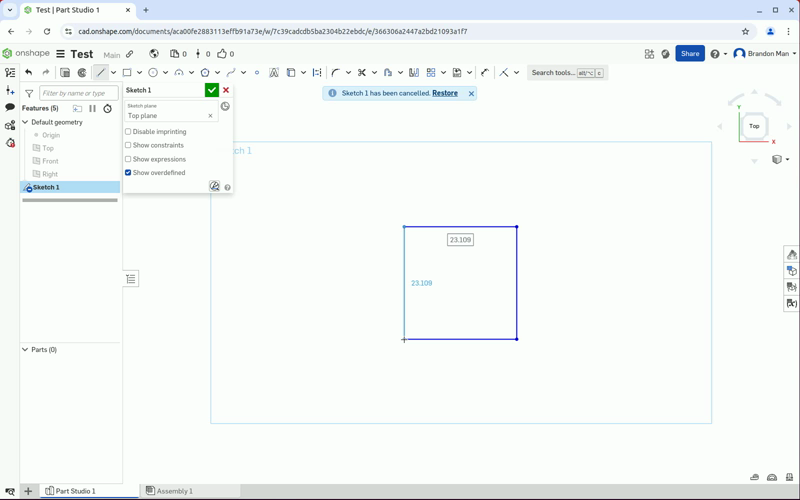
click(404, 339)
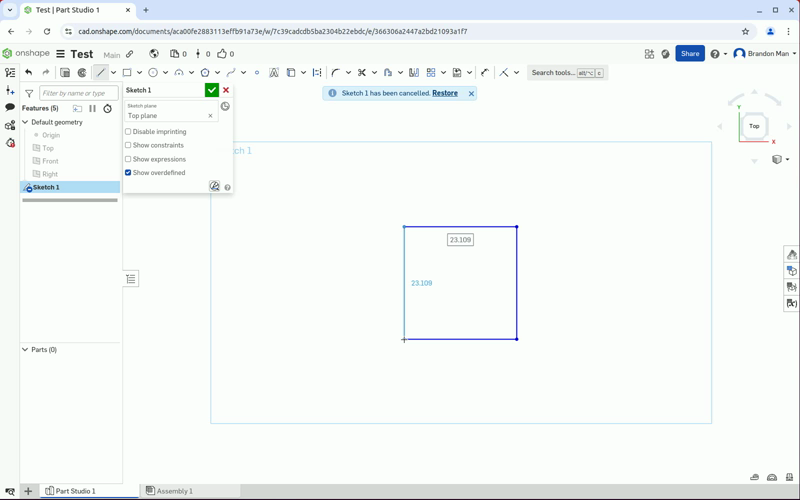
key(esc)
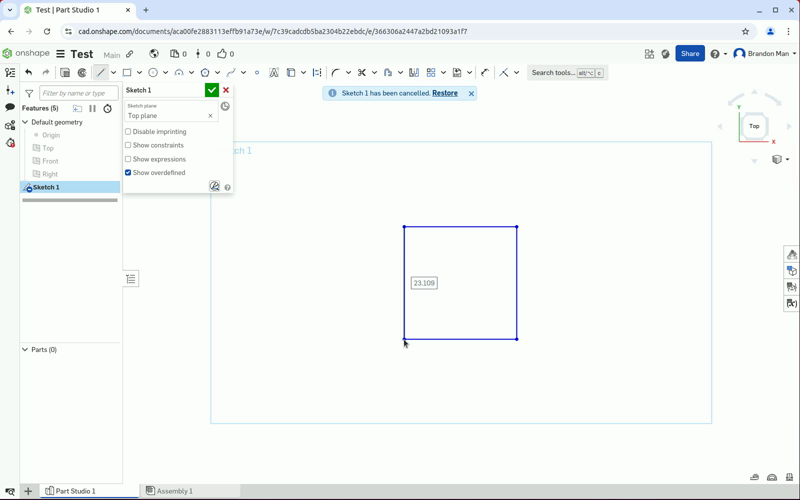
mouse_move(501, 307)
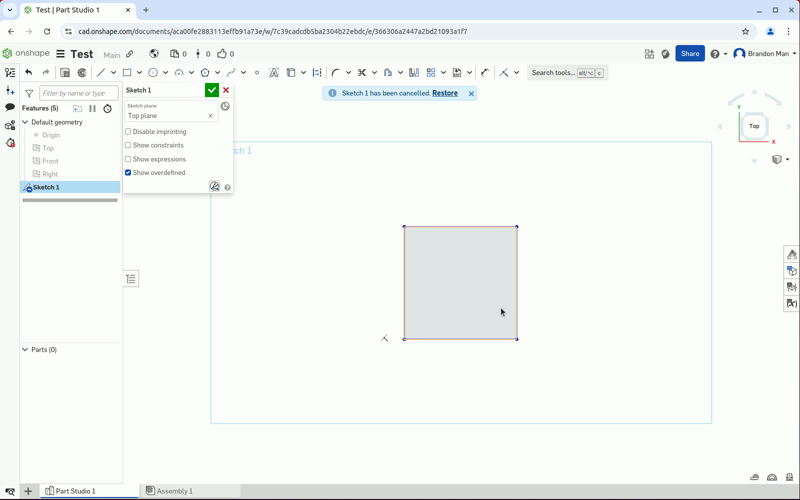
click(501, 307)
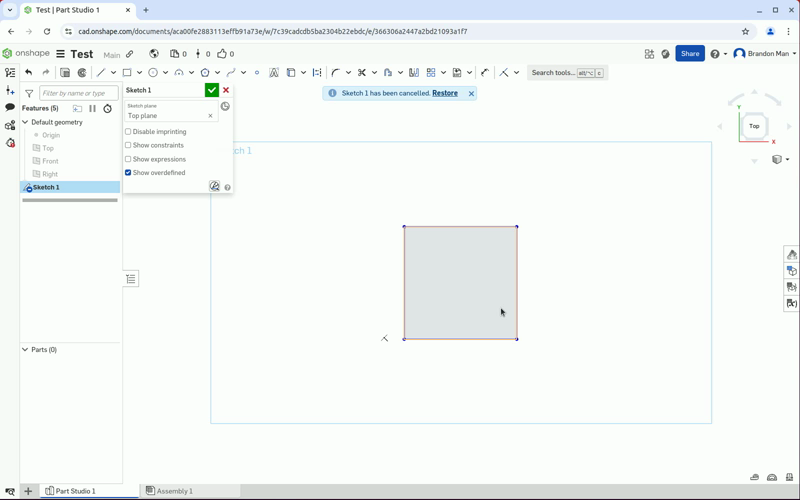
mouse_move(73, 352)
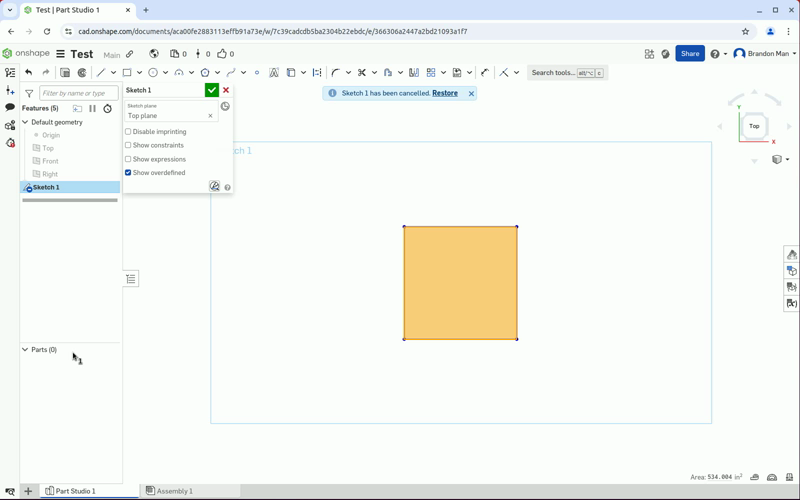
key(shift+y)
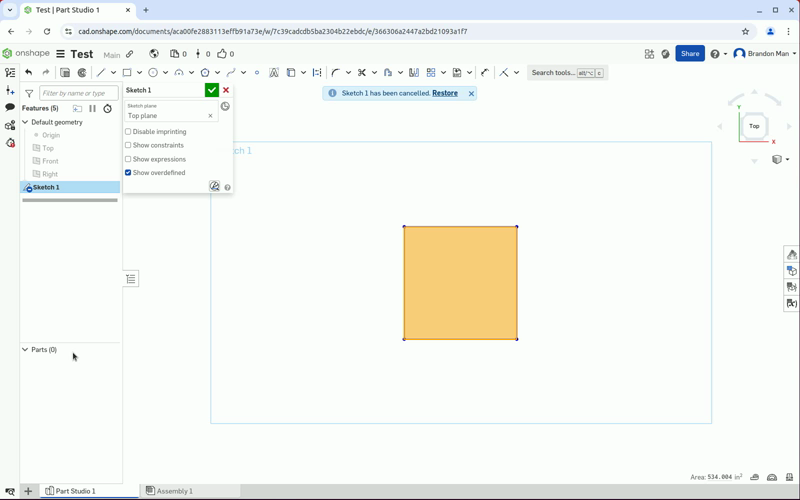
key(shift+e)
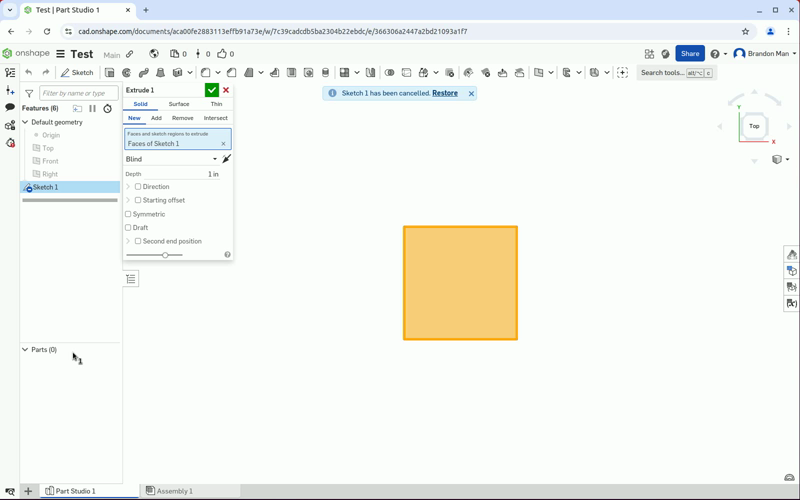
mouse_move(143, 106)
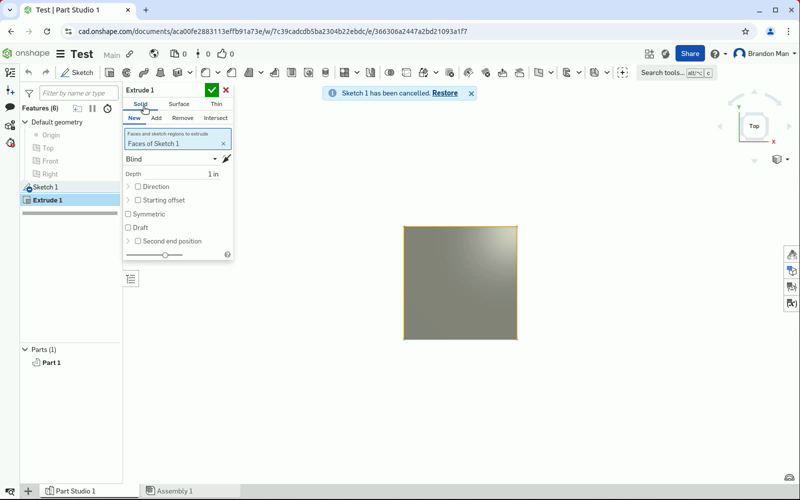
click(143, 106)
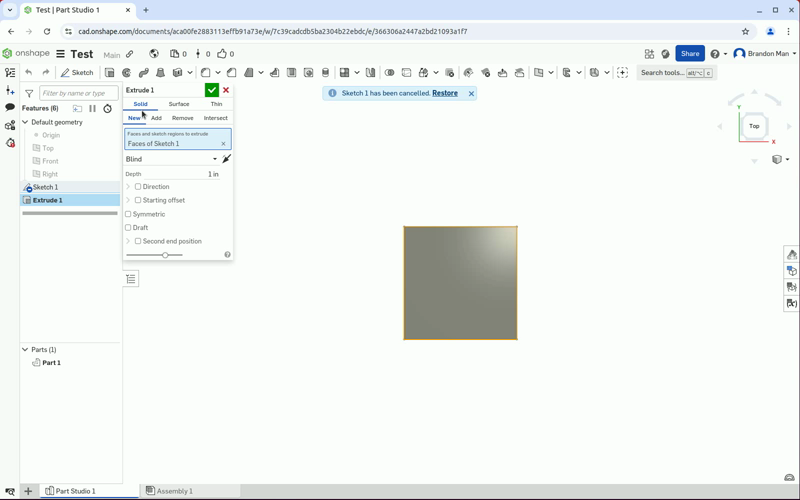
mouse_move(137, 120)
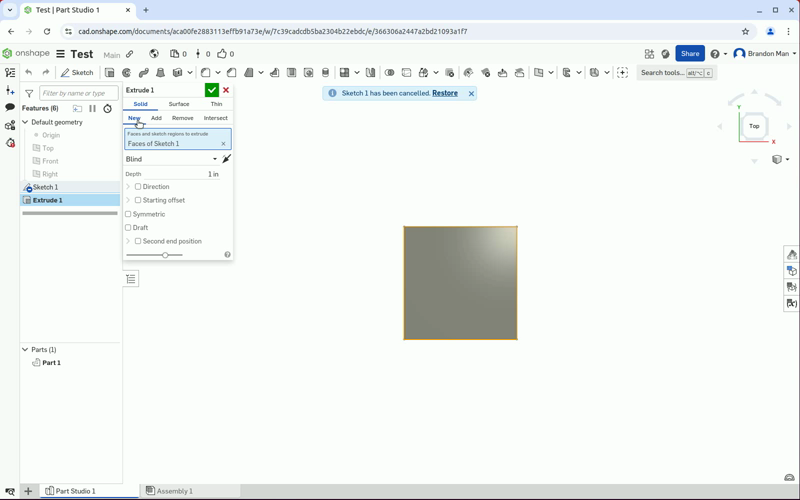
click(137, 120)
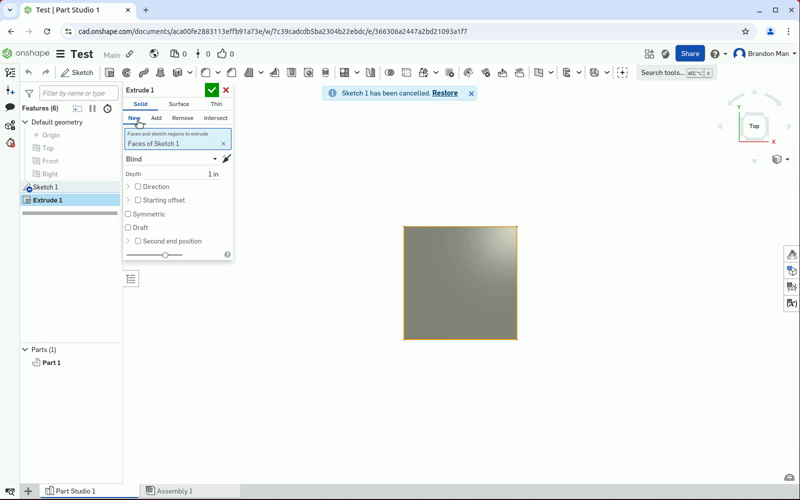
key(tab, 4)
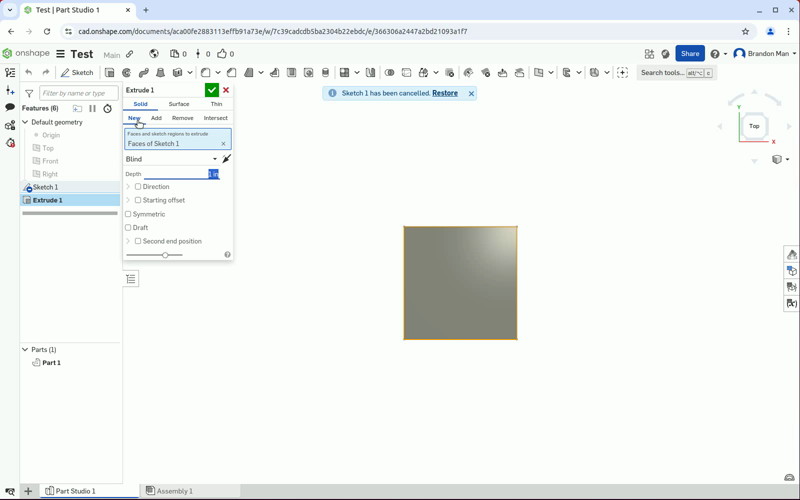
text(-0.722)
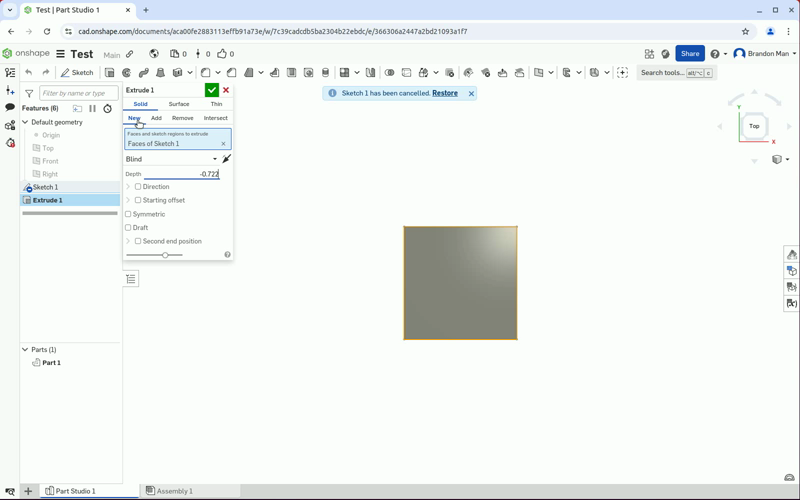
key(enter)
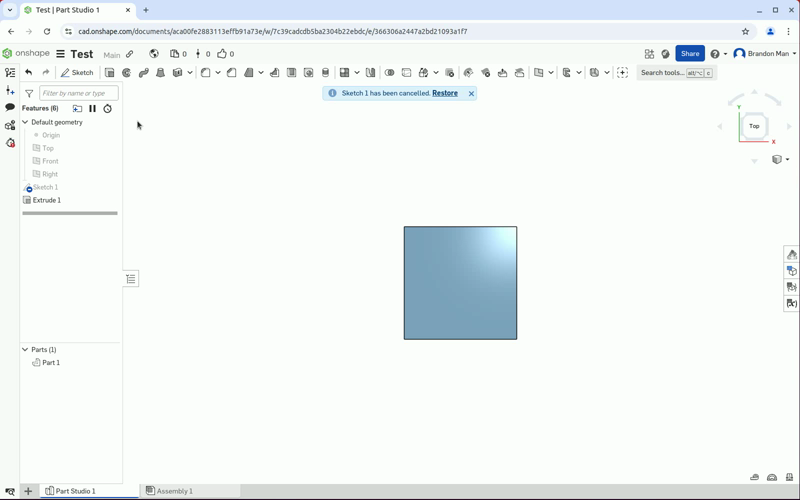
key(shift+h)
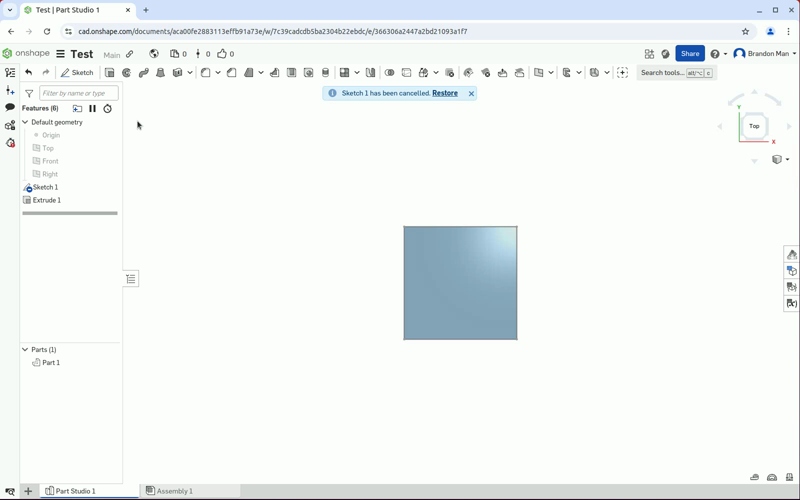
key(shift+h)
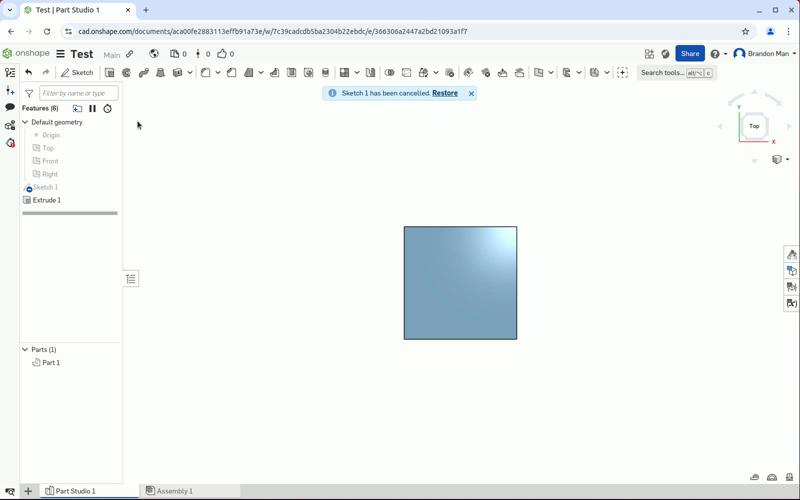
mouse_move(73, 189)
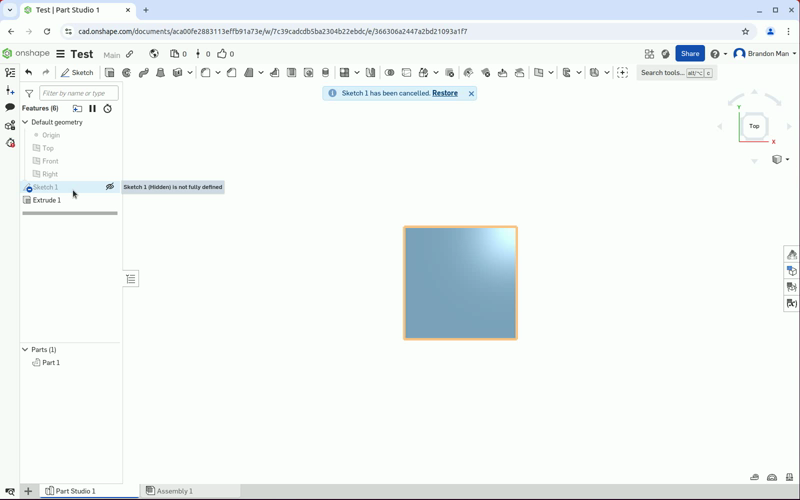
click(73, 189)
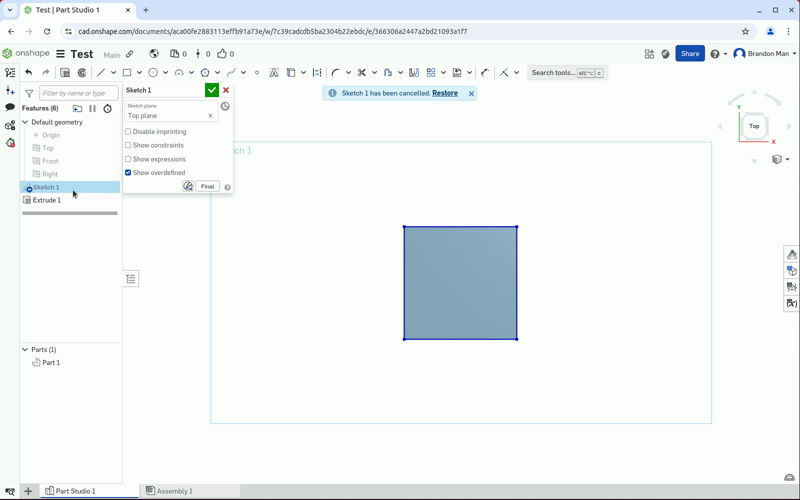
mouse_move(229, 92)
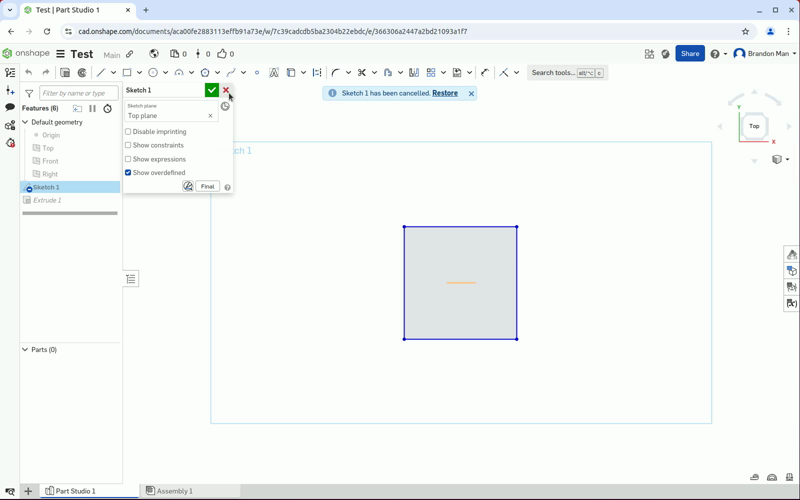
click(229, 92)
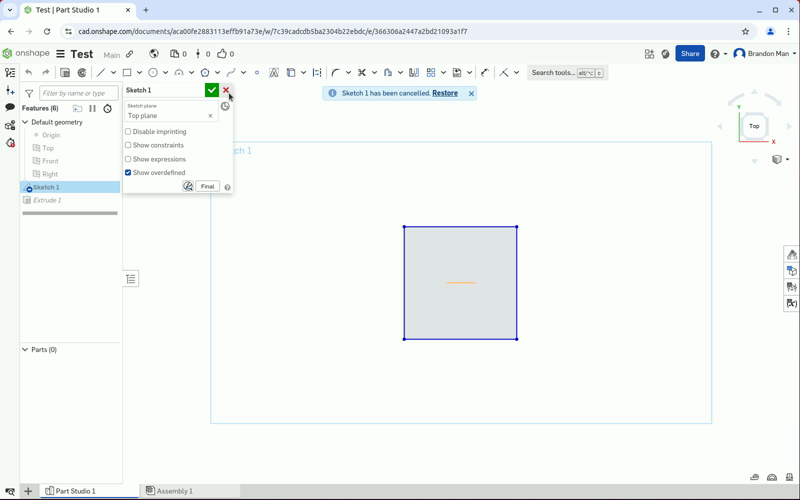
key(shift+s)
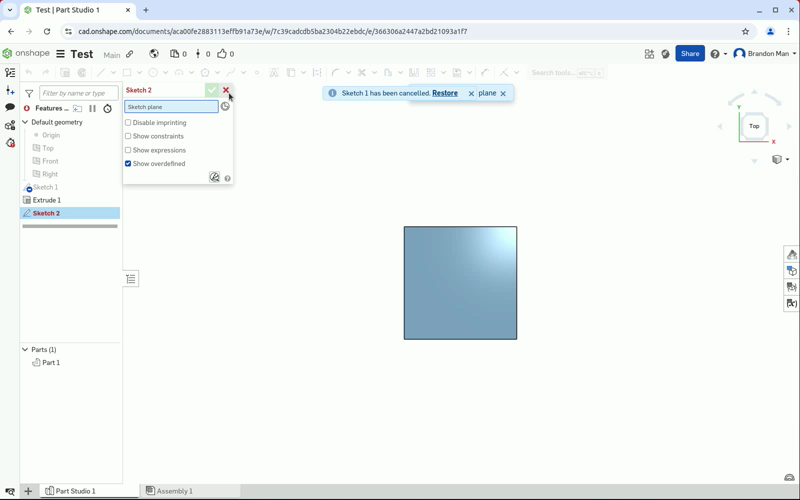
mouse_move(73, 150)
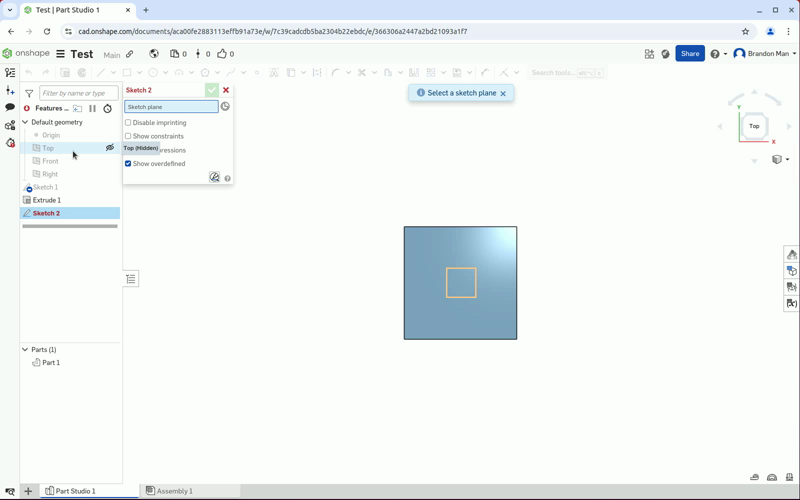
click(73, 150)
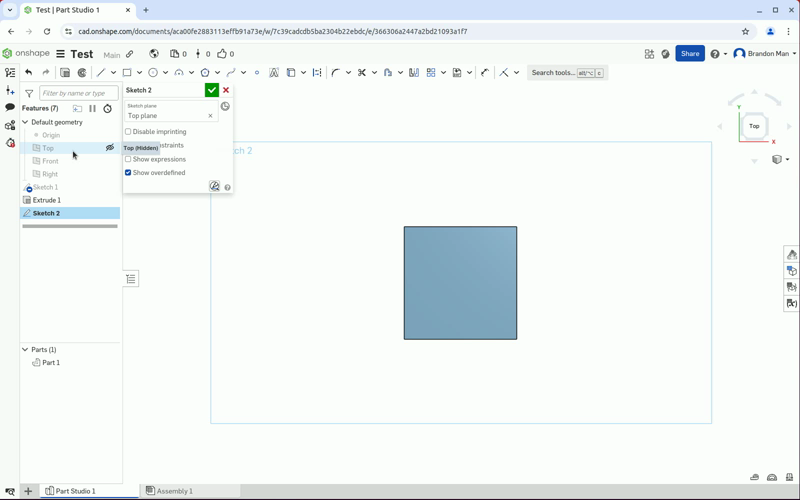
mouse_move(73, 352)
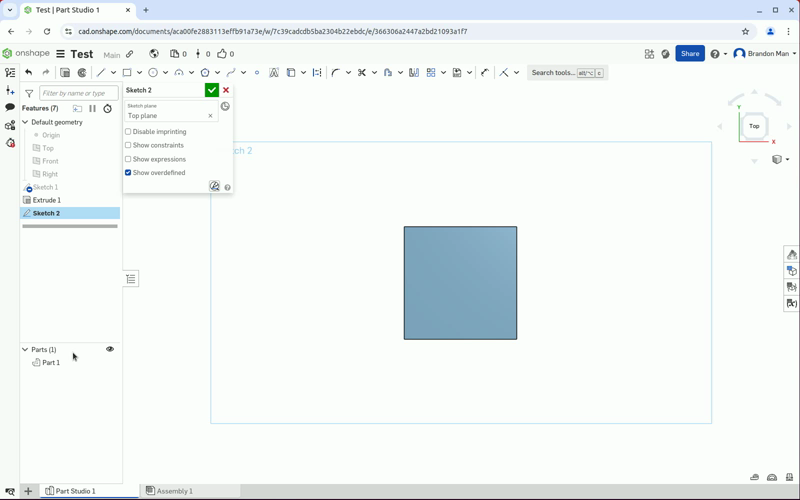
key(y)
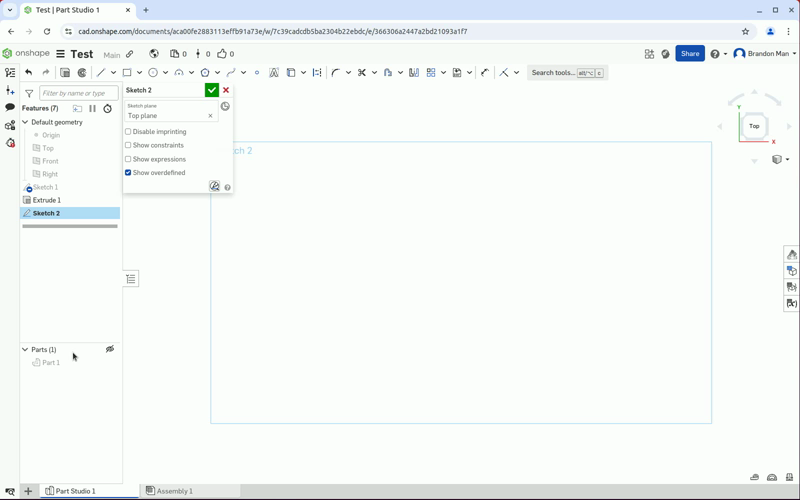
key(l)
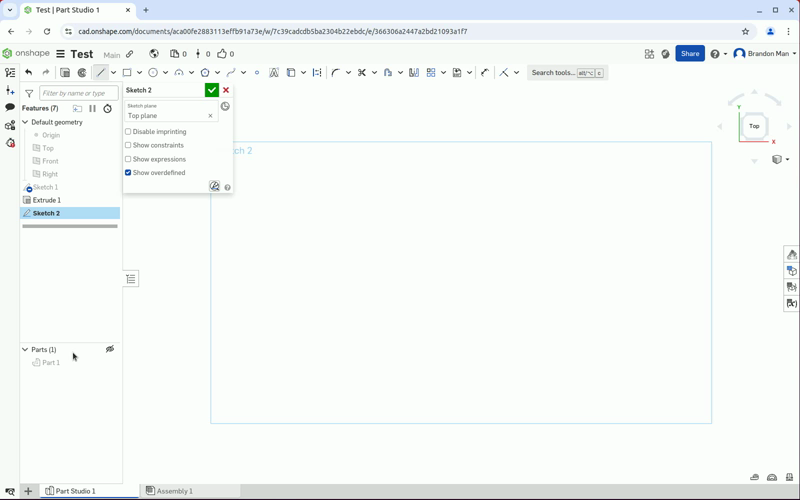
key_down(shift)
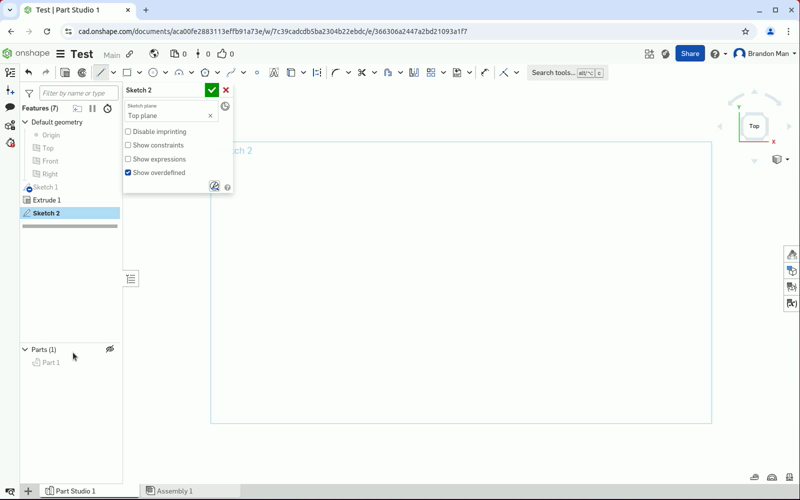
mouse_move(404, 342)
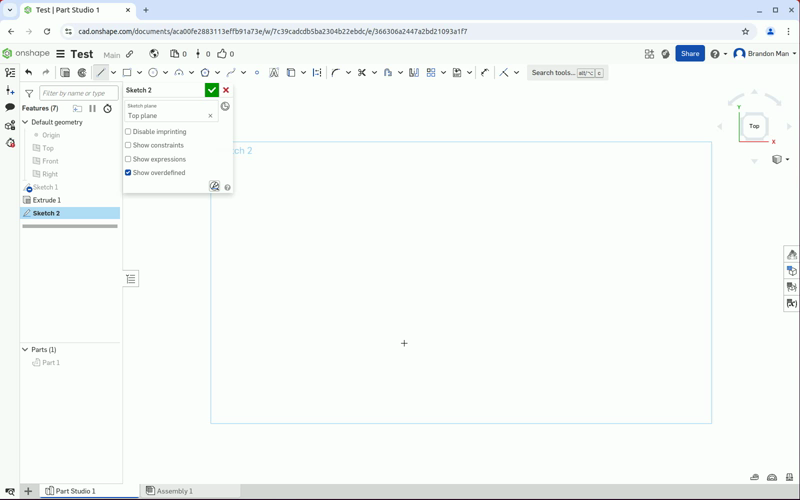
click(404, 342)
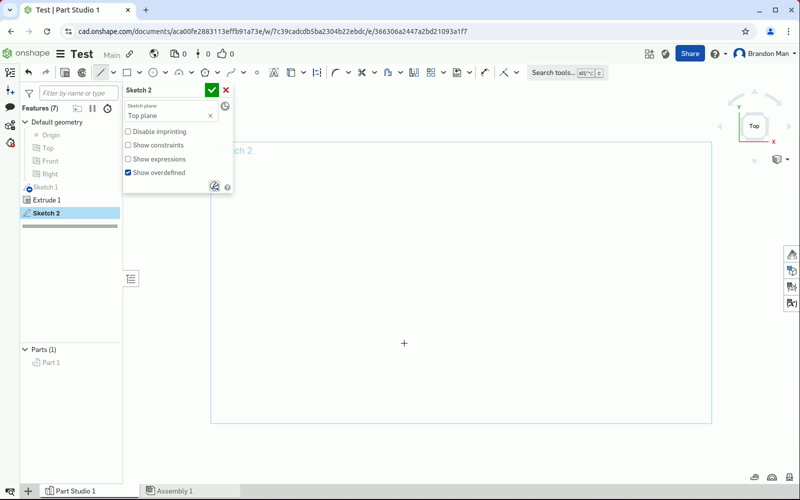
key_up(shift)
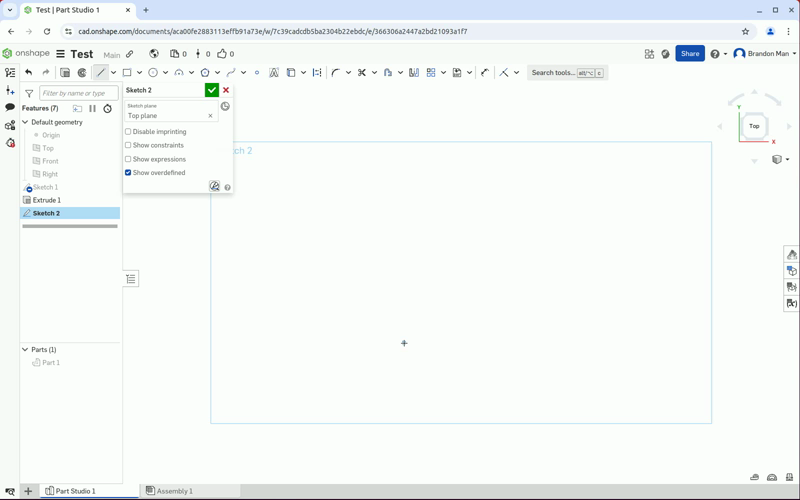
key_down(shift)
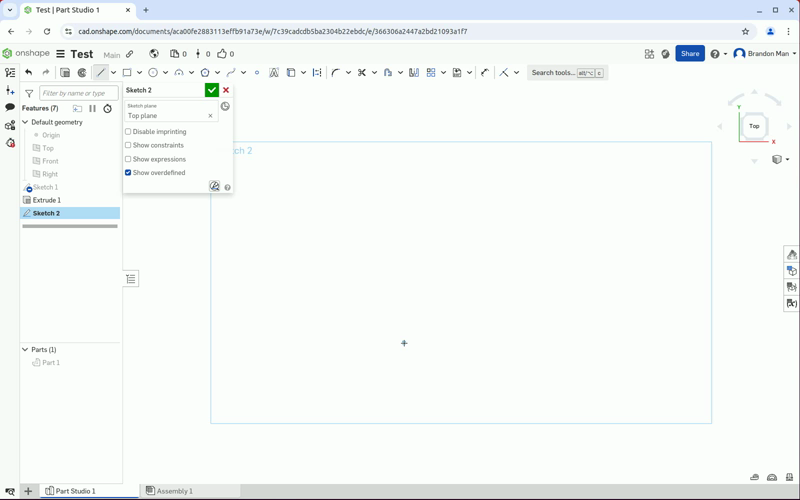
mouse_move(516, 342)
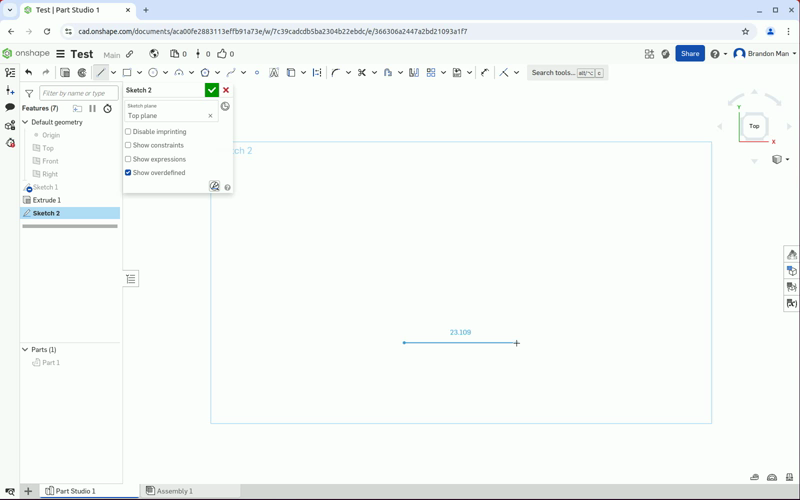
click(516, 342)
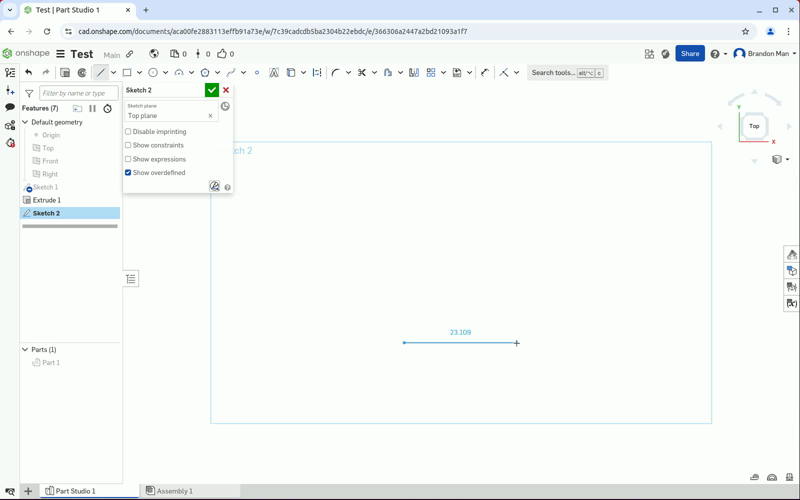
key_up(shift)
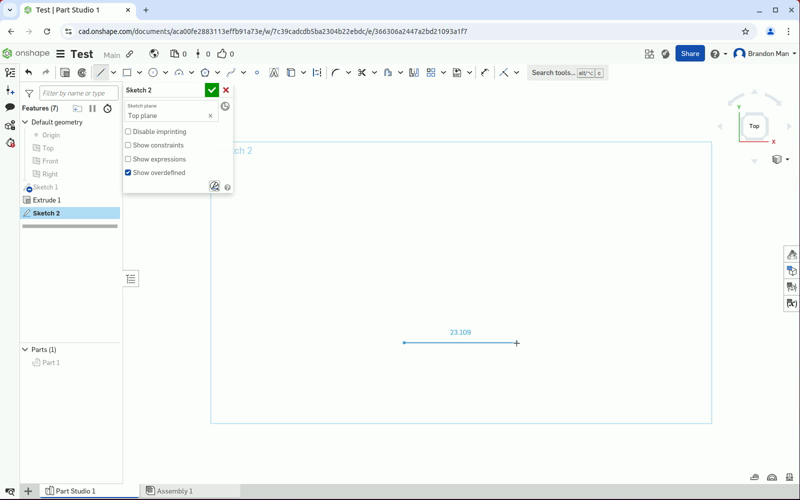
key_down(shift)
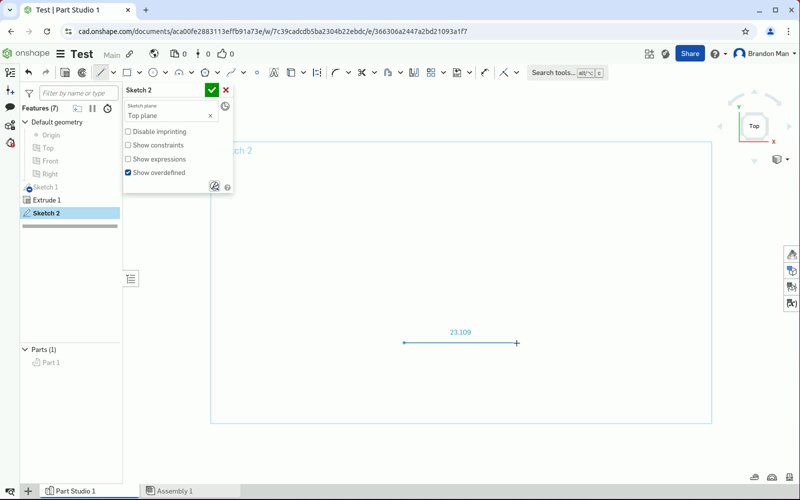
mouse_move(546, 342)
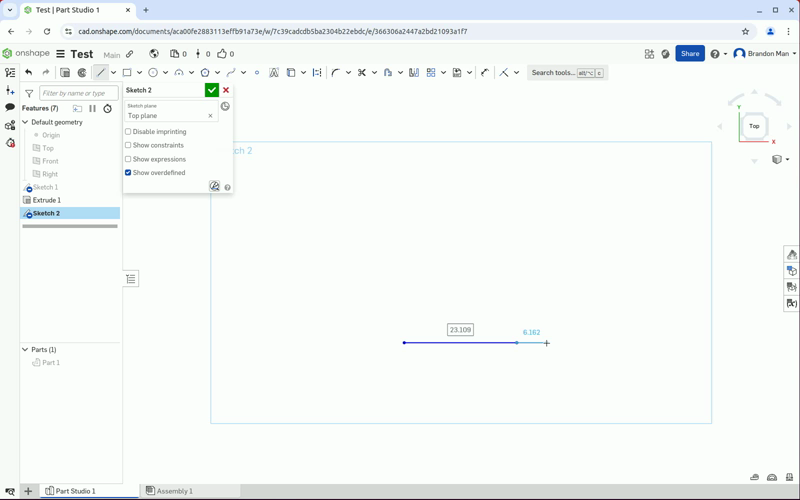
mouse_move(516, 339)
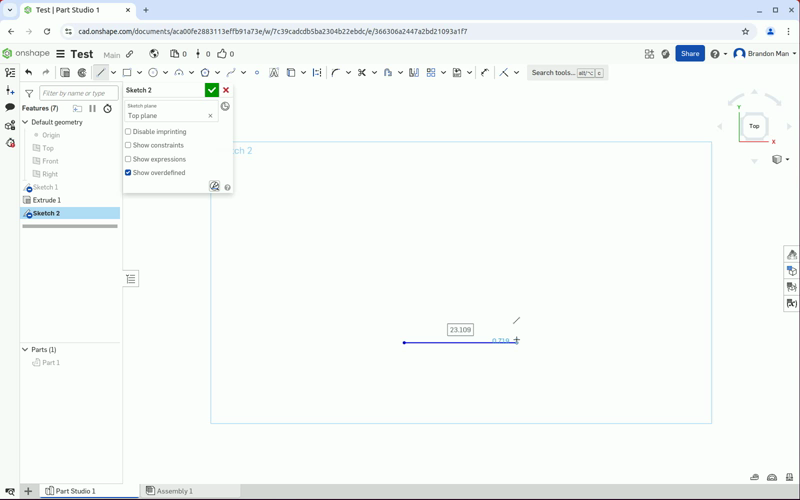
scroll(6)
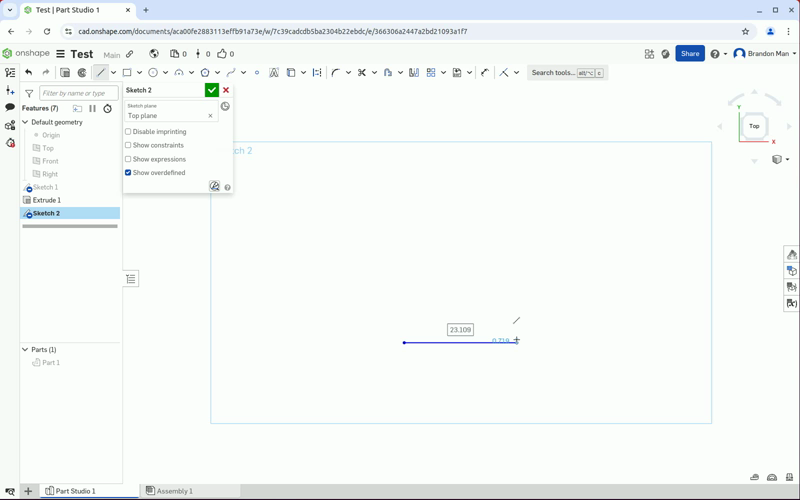
scroll(6)
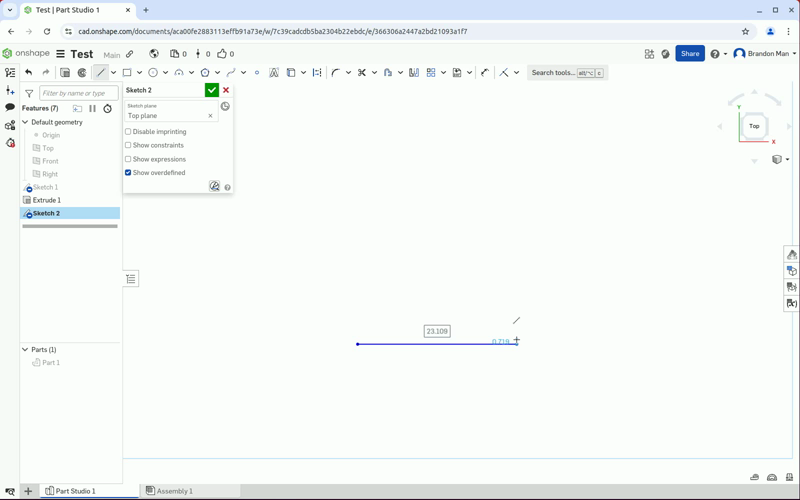
scroll(6)
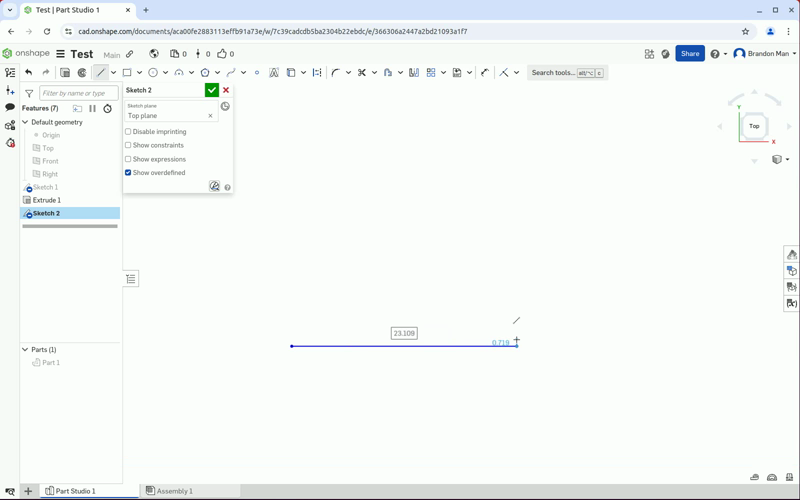
scroll(6)
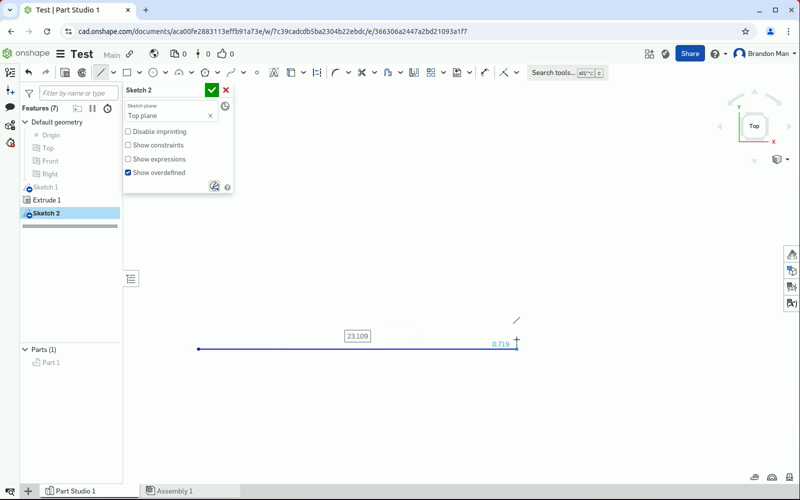
scroll(6)
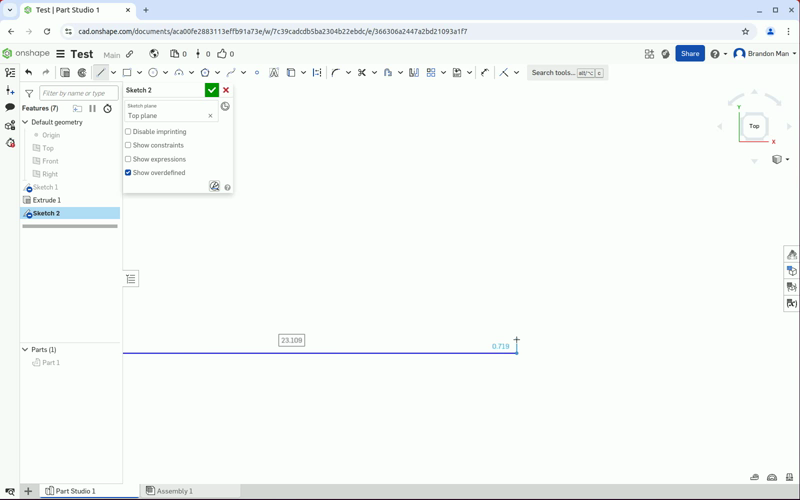
scroll(6)
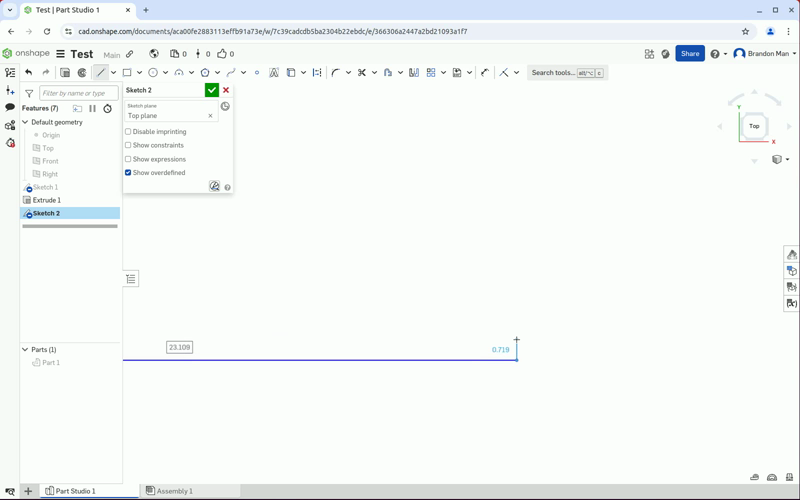
scroll(6)
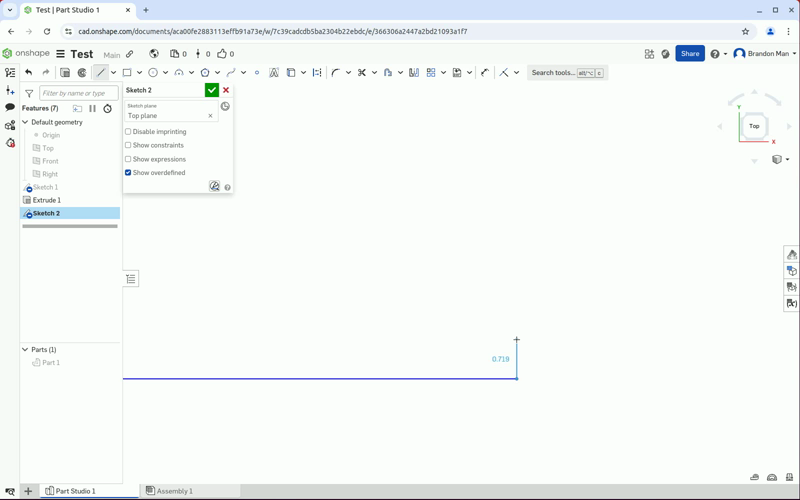
click(516, 339)
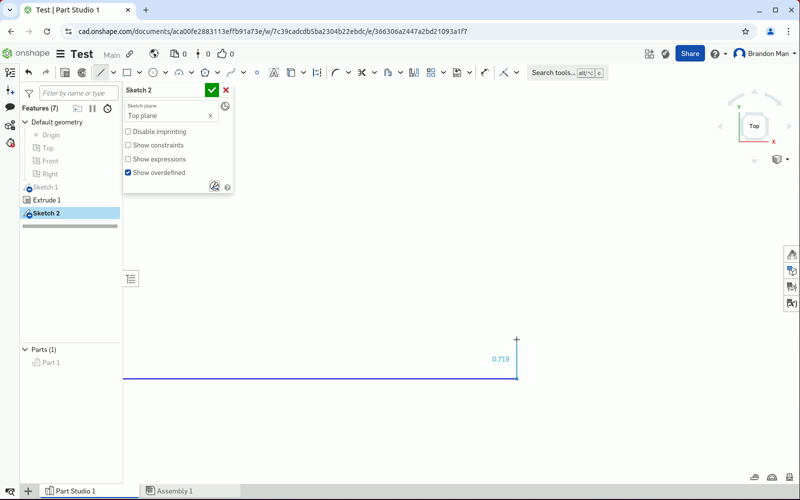
scroll(-6)
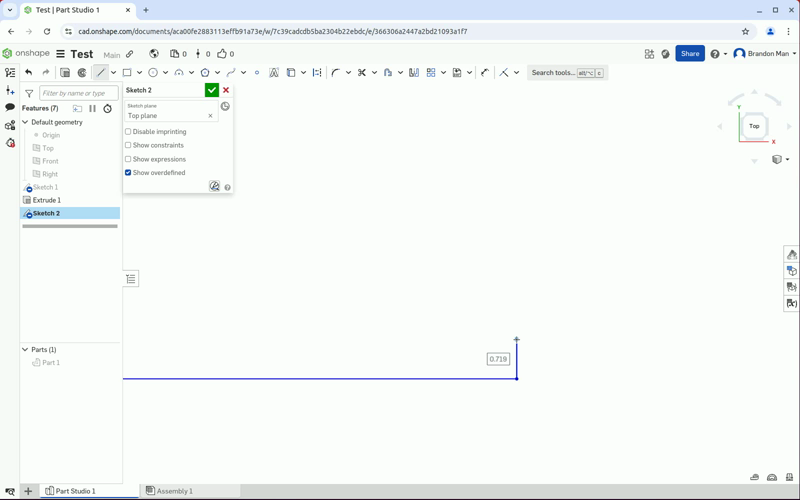
scroll(-6)
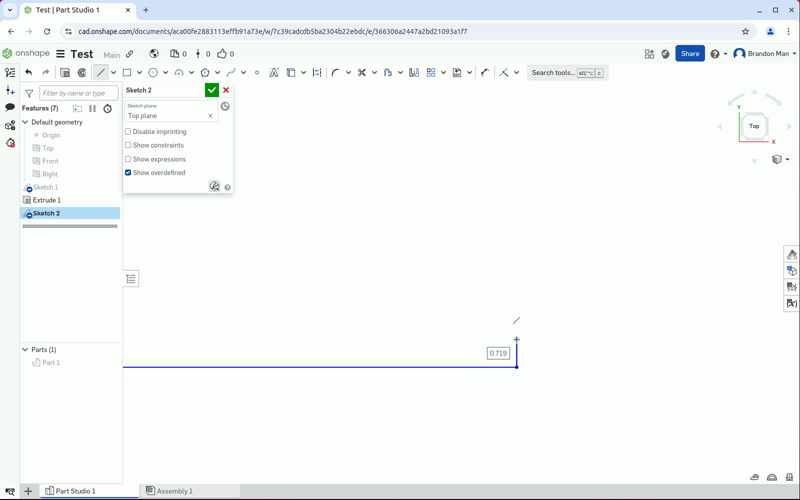
scroll(-6)
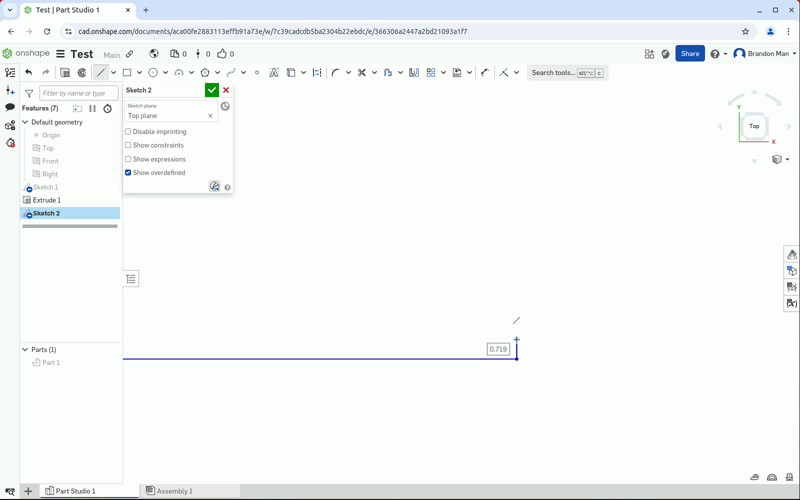
scroll(-6)
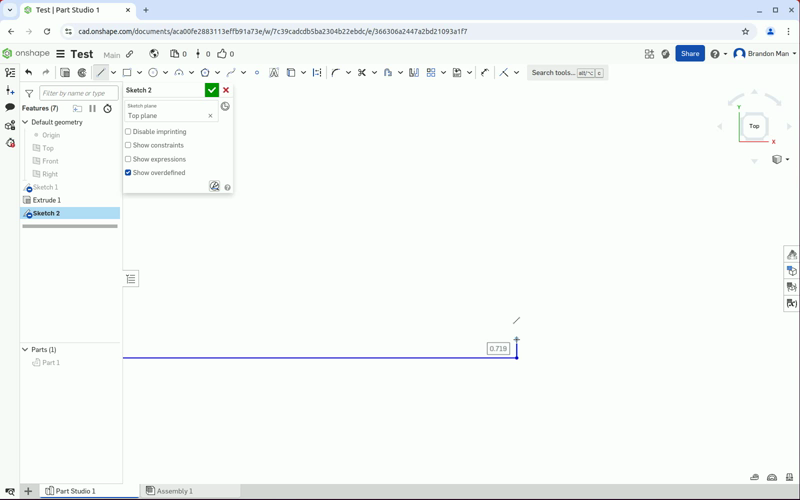
scroll(-6)
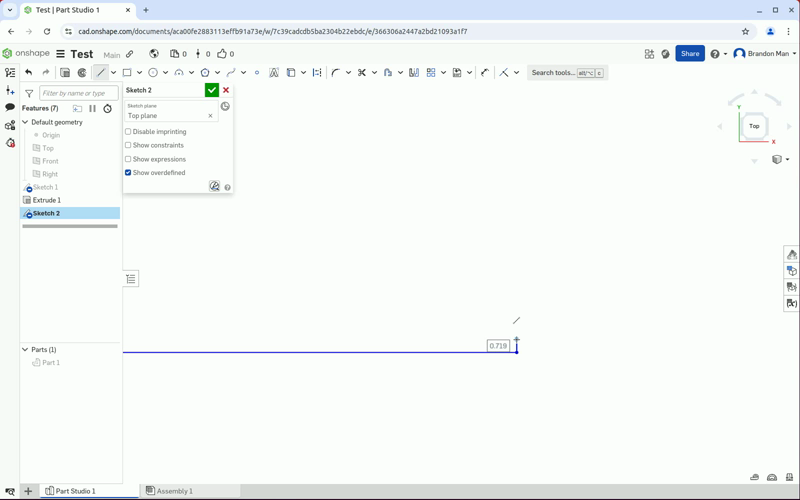
scroll(-6)
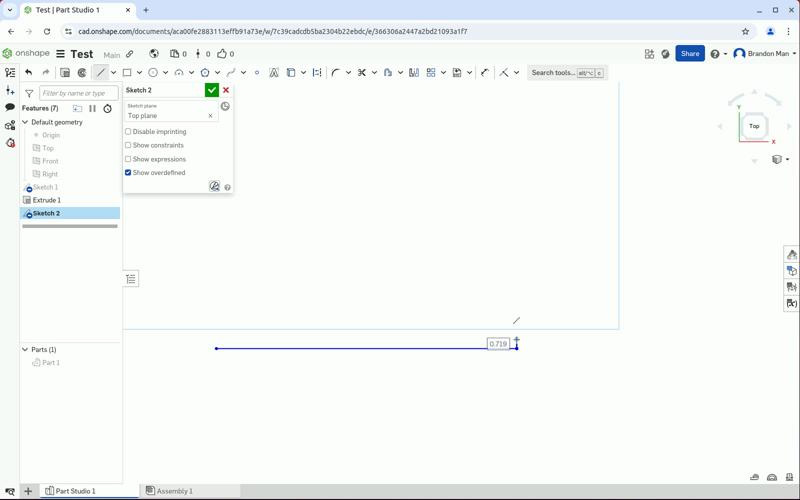
scroll(-6)
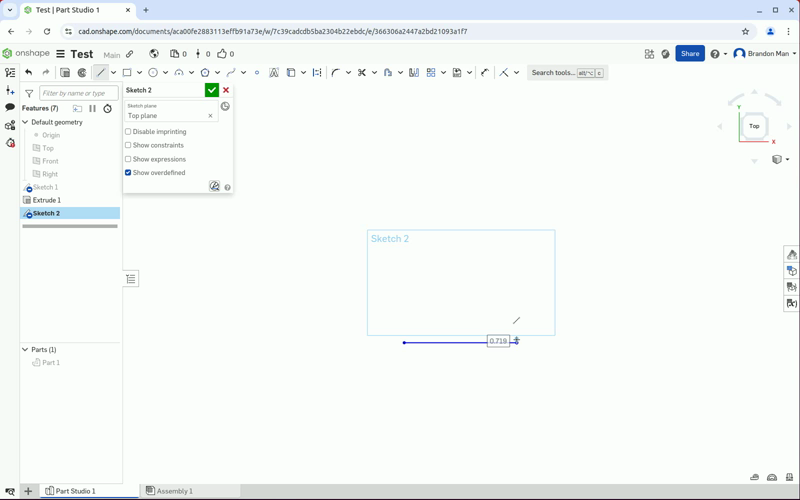
key_up(shift)
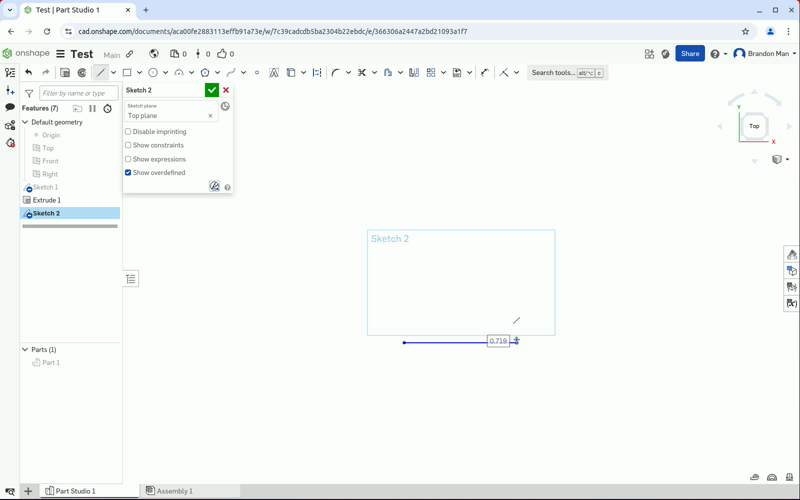
key_down(shift)
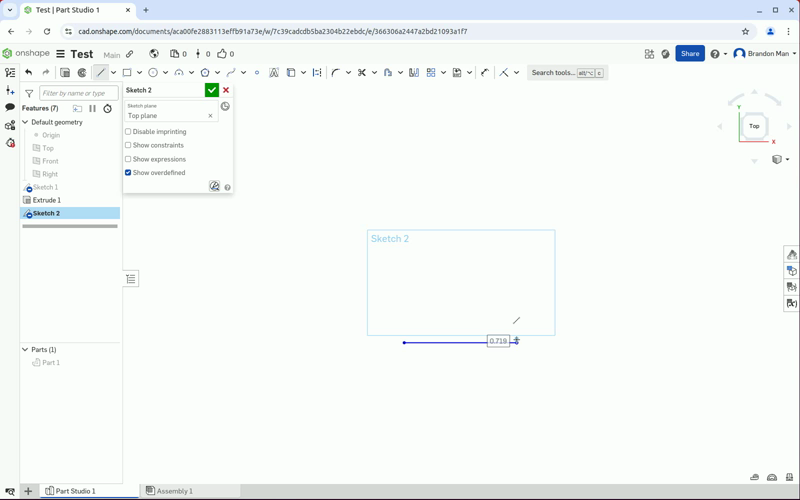
mouse_move(404, 339)
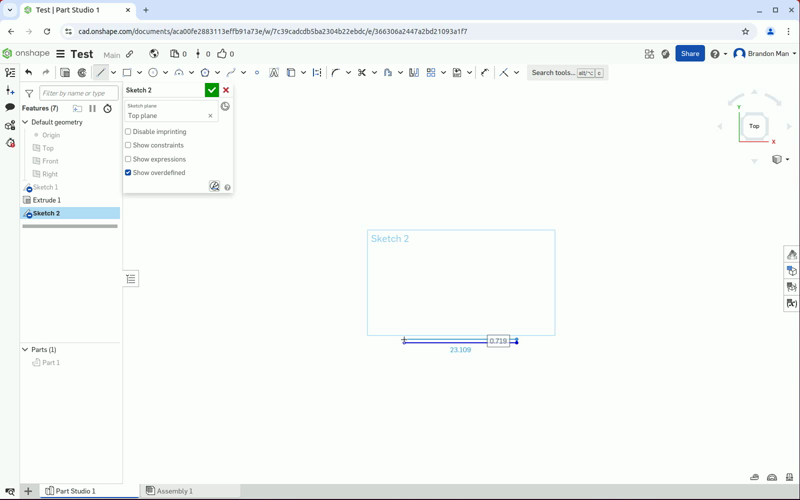
scroll(6)
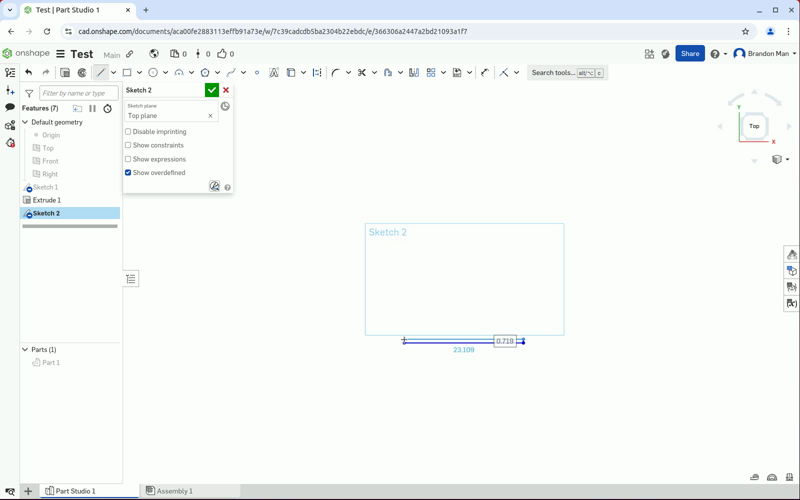
scroll(6)
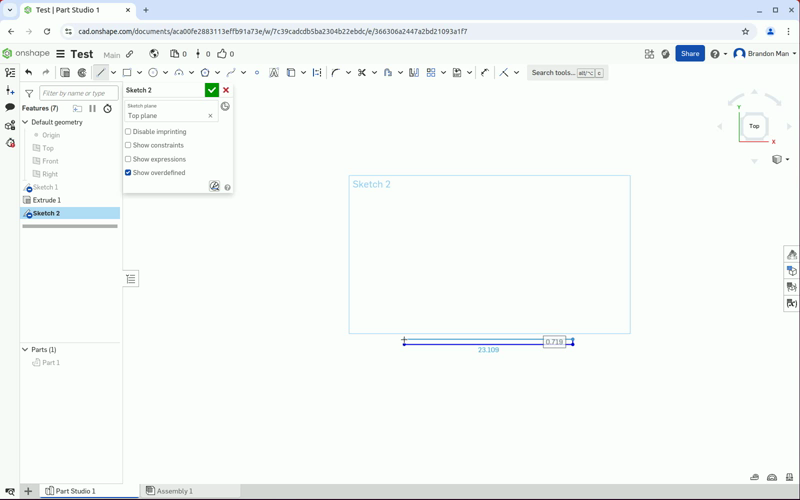
scroll(6)
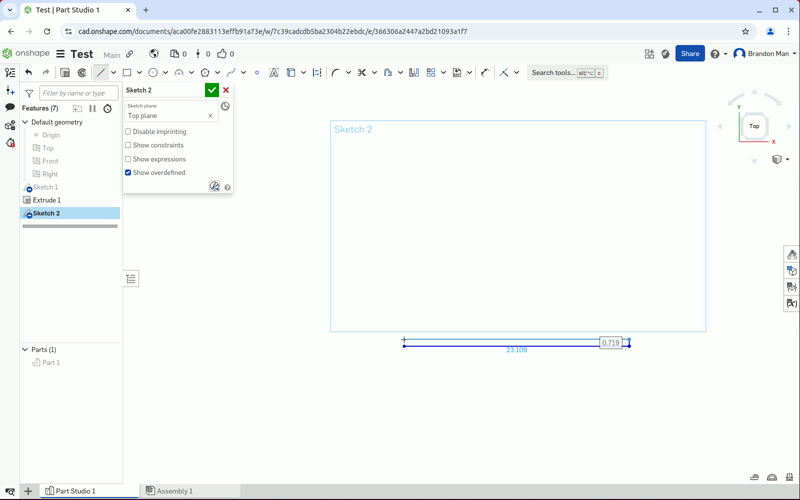
scroll(6)
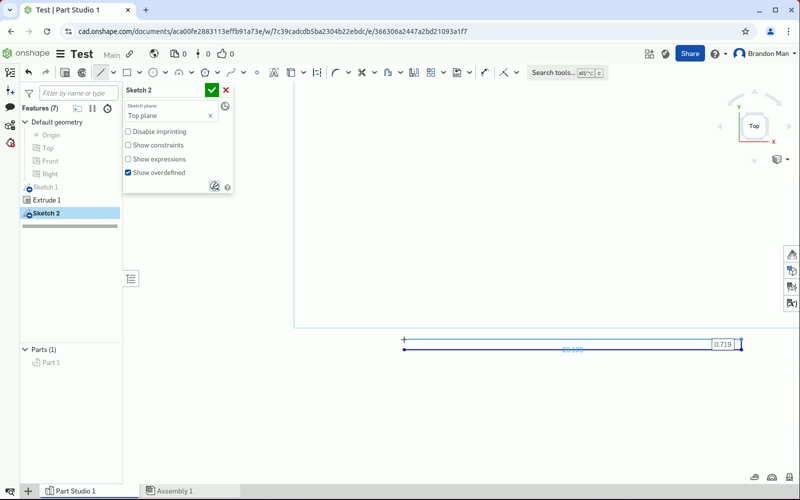
scroll(6)
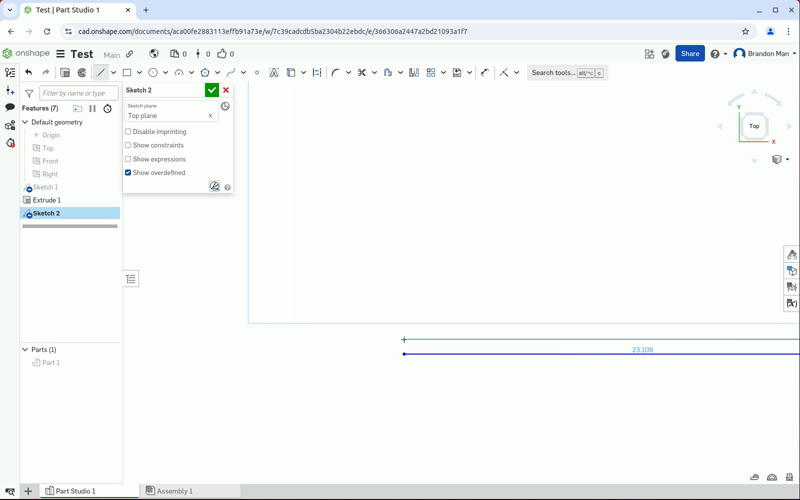
scroll(6)
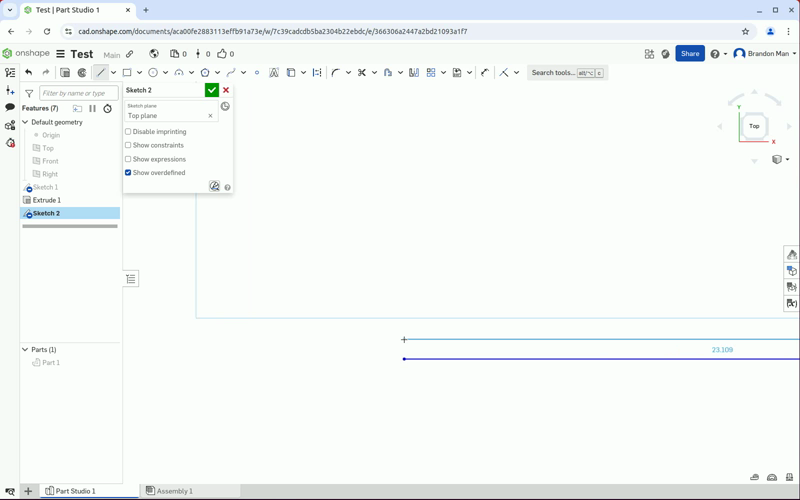
scroll(6)
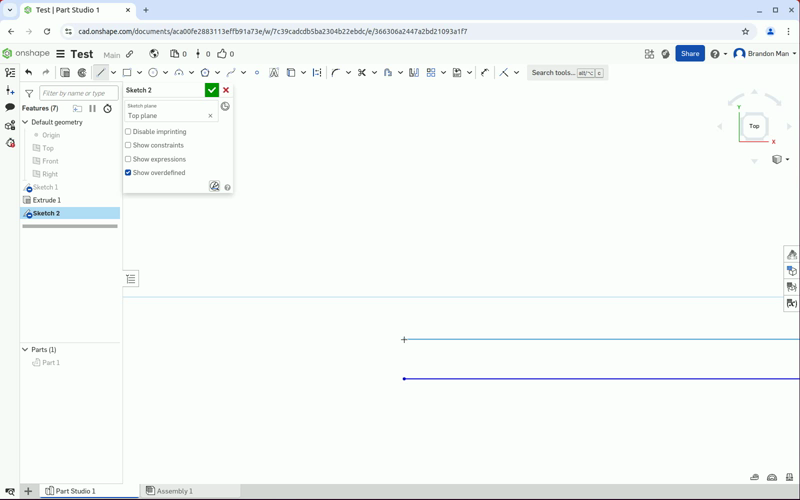
click(404, 339)
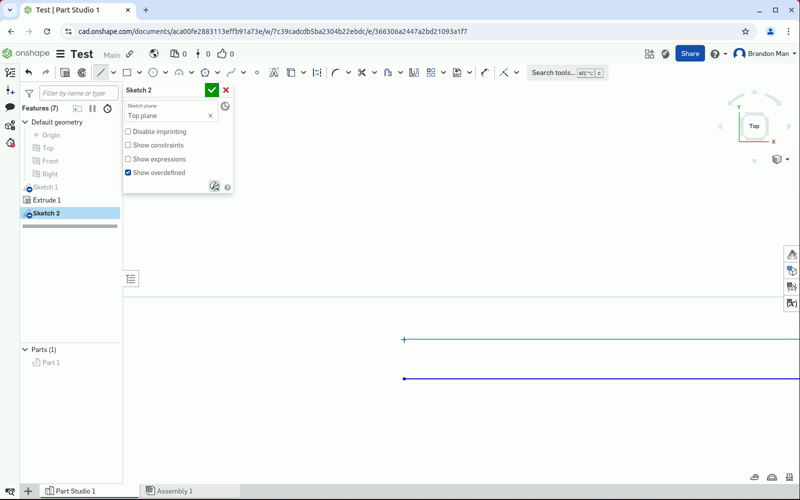
scroll(-6)
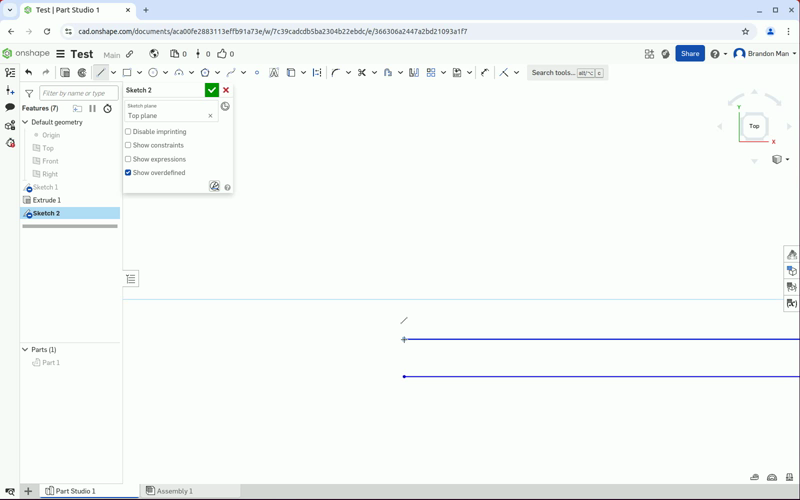
scroll(-6)
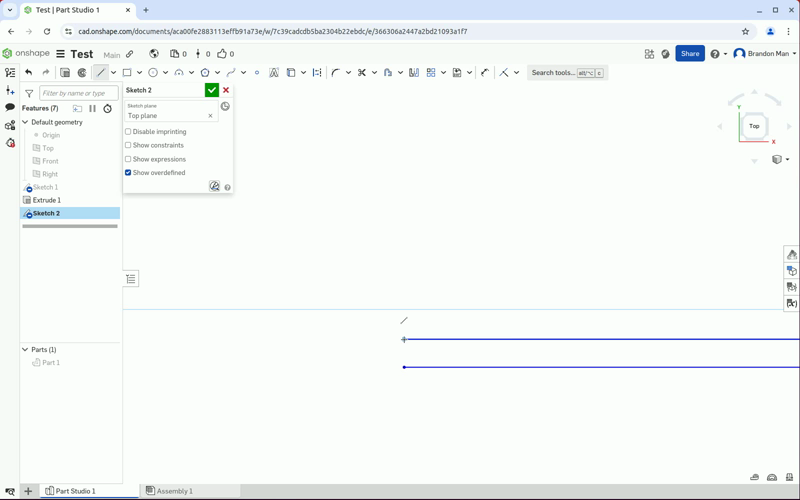
scroll(-6)
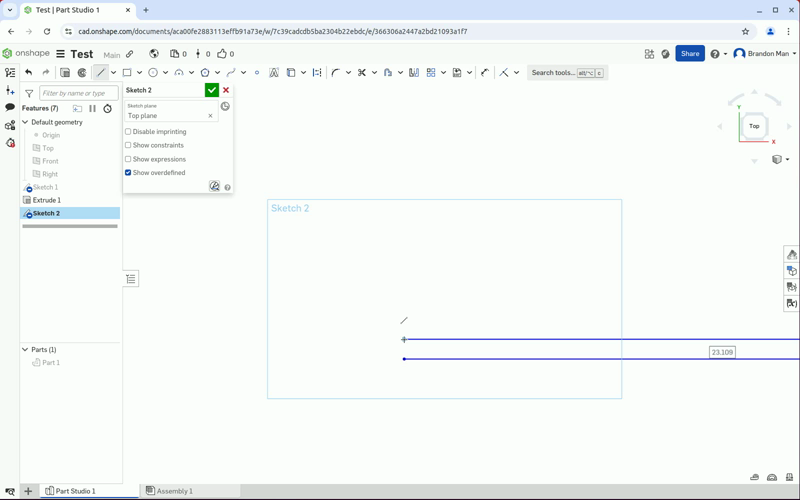
scroll(-6)
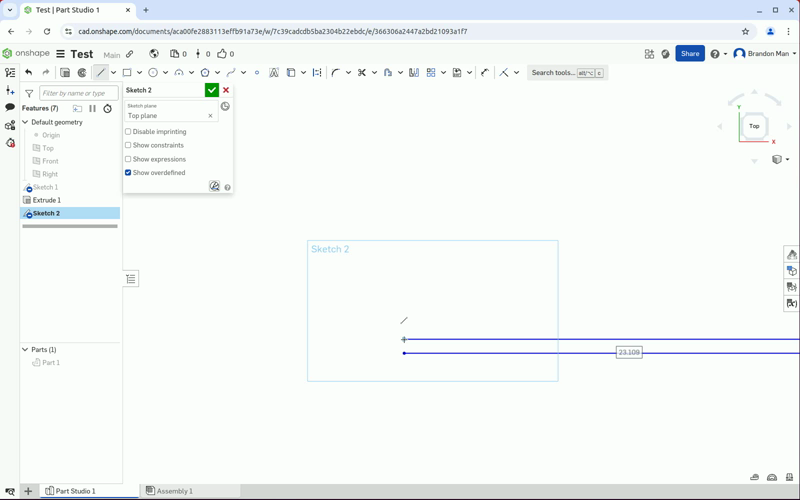
scroll(-6)
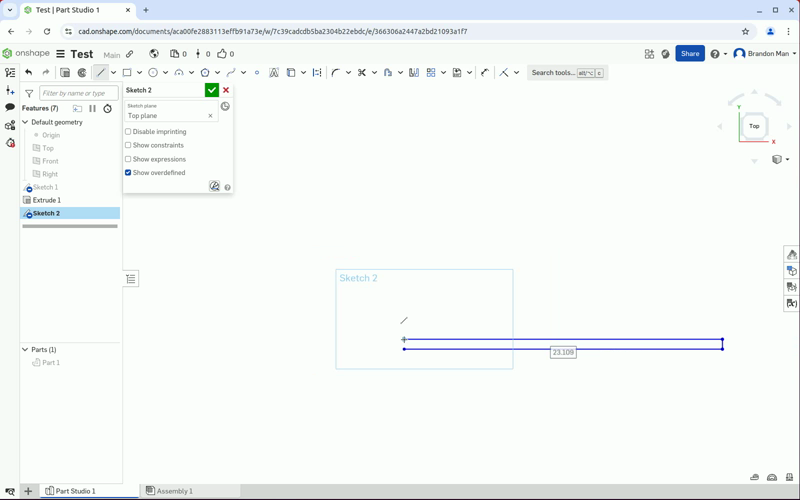
scroll(-6)
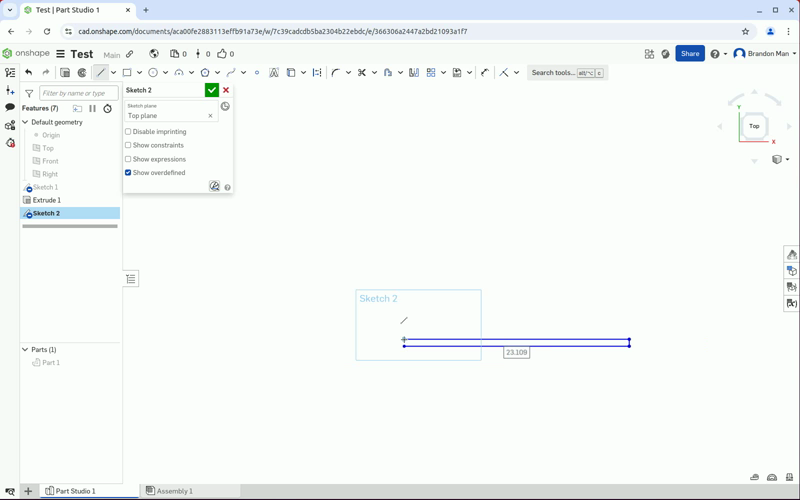
scroll(-6)
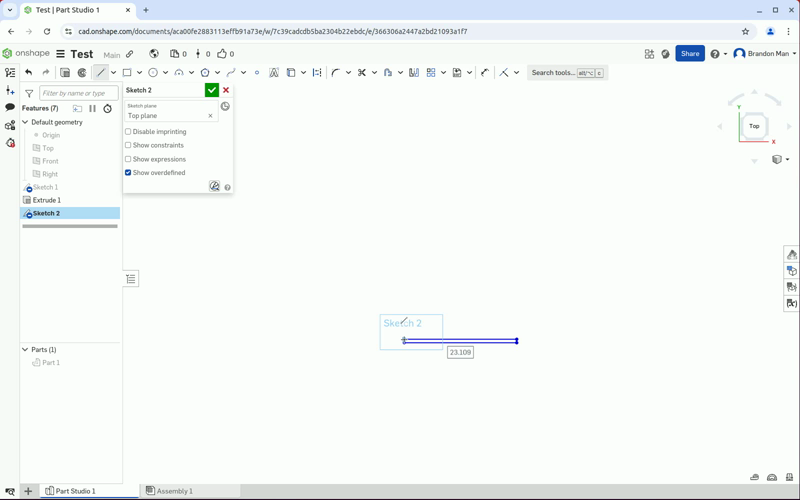
key_up(shift)
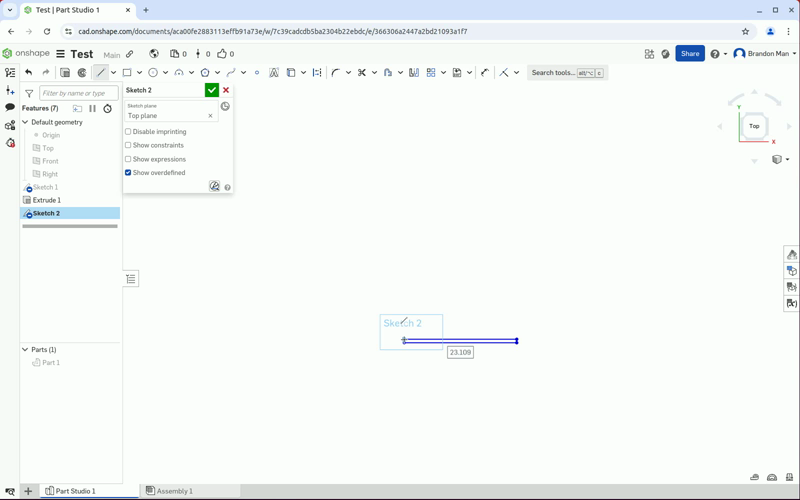
mouse_move(434, 339)
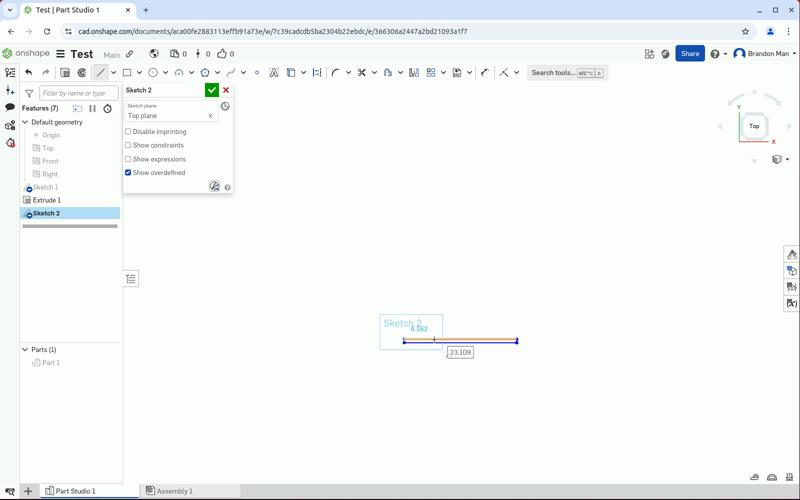
key_down(shift)
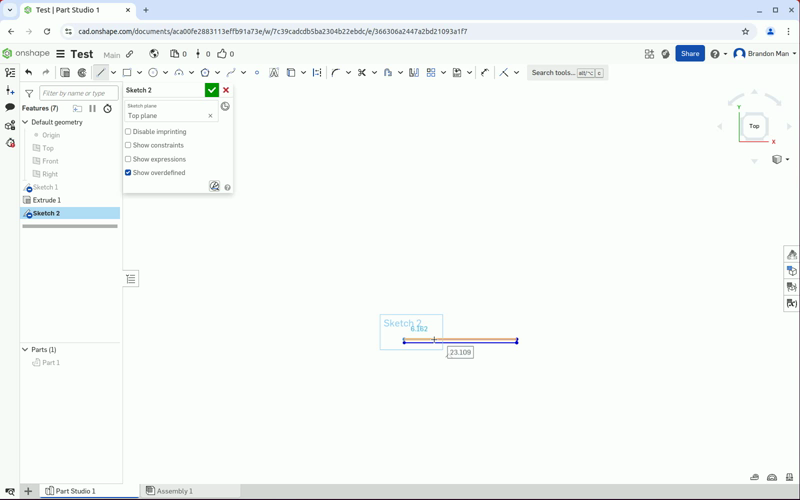
mouse_move(404, 342)
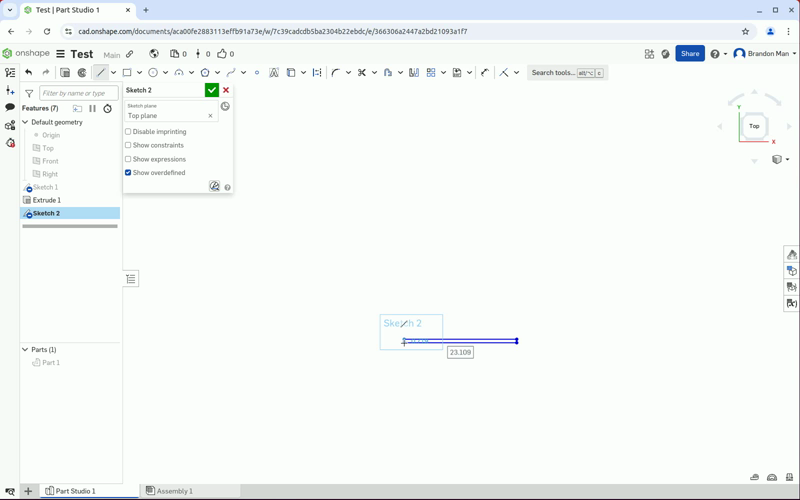
scroll(6)
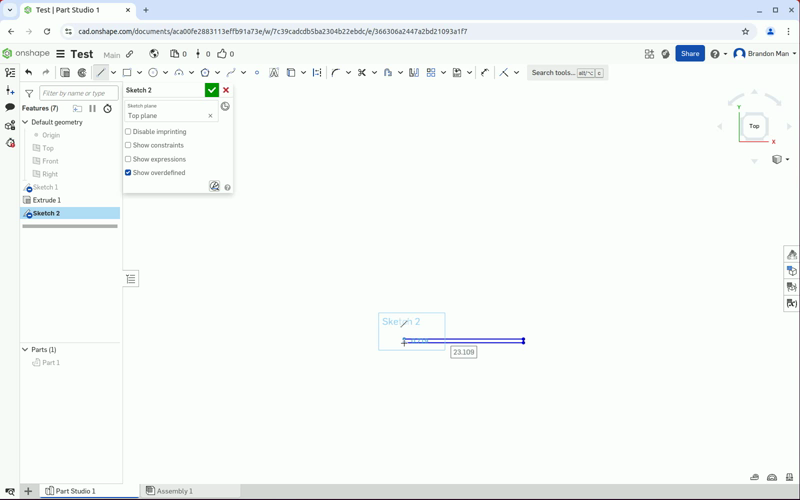
scroll(6)
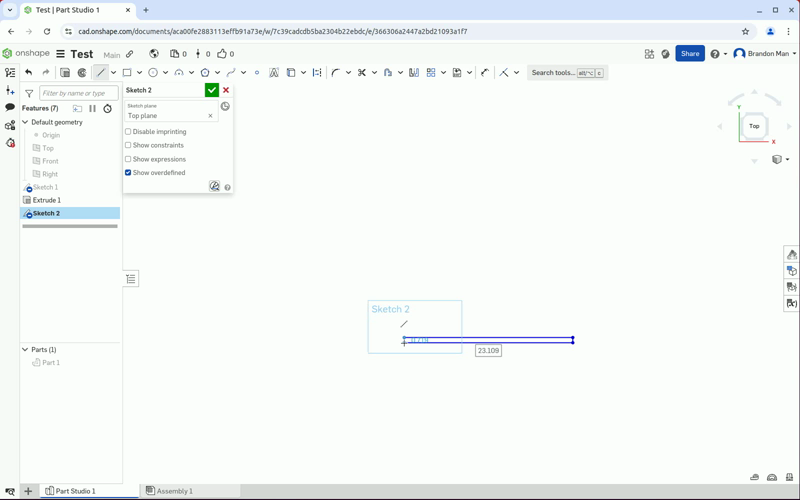
scroll(6)
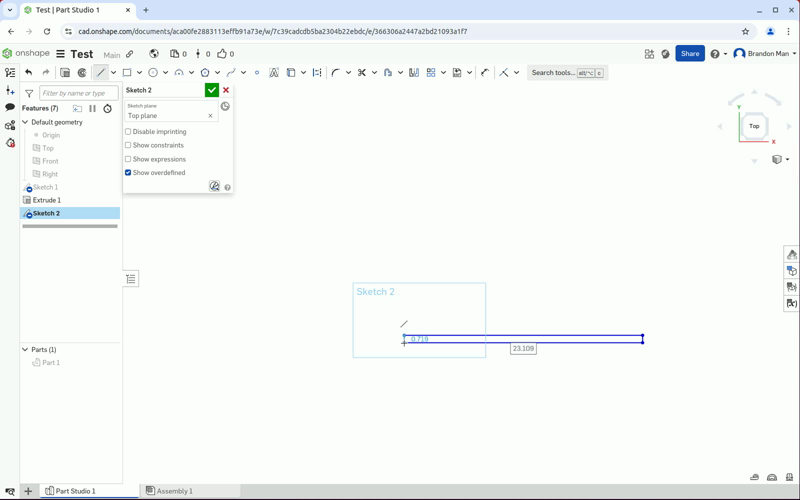
scroll(6)
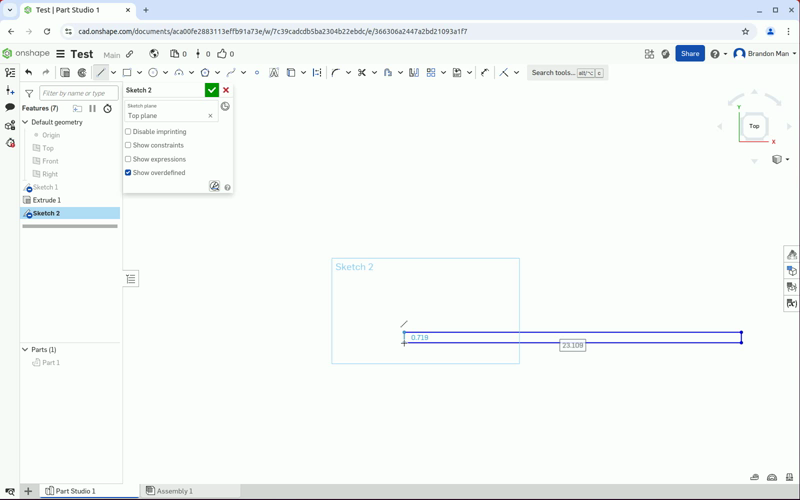
scroll(6)
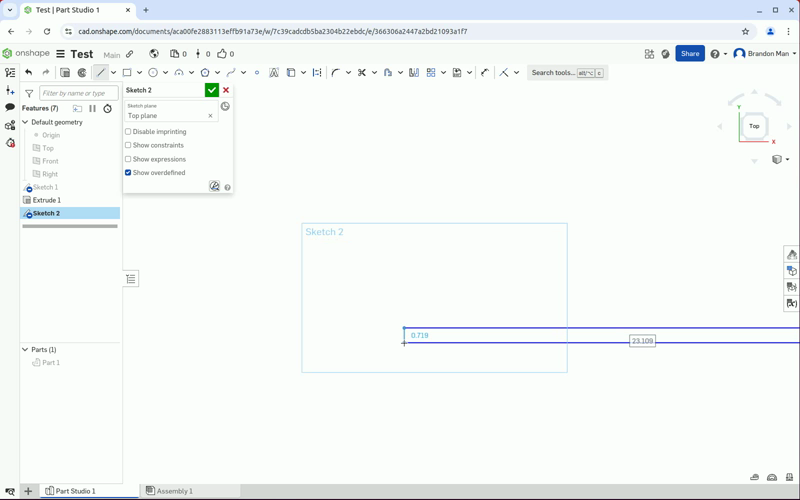
scroll(6)
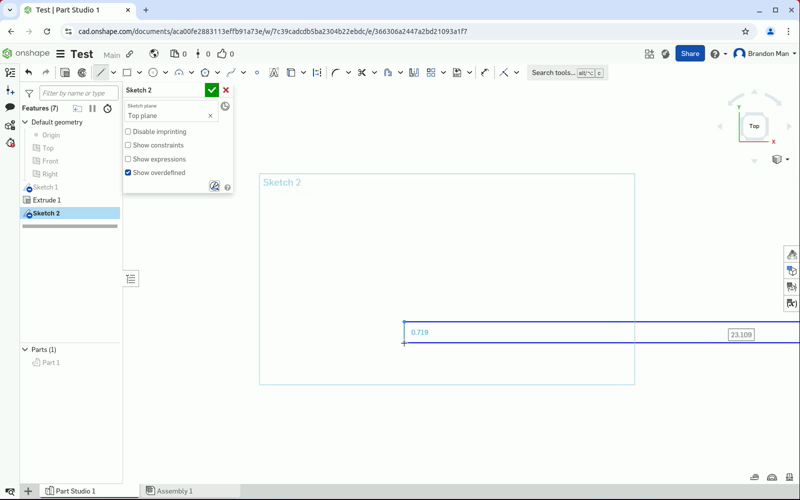
scroll(6)
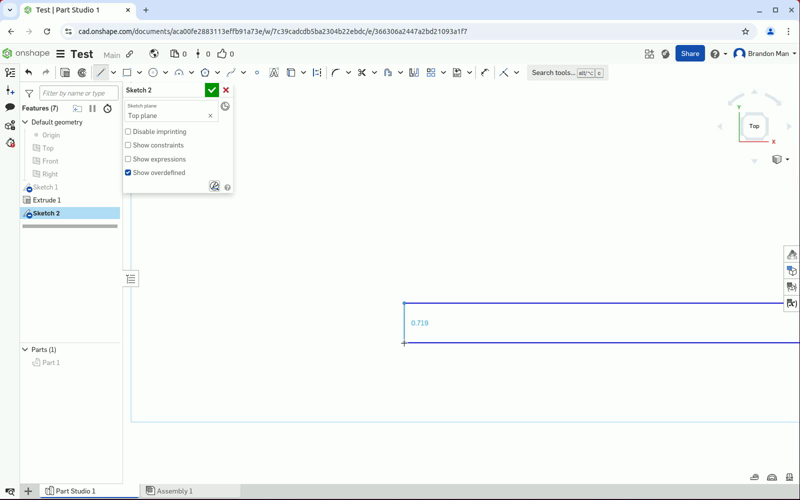
key_up(shift)
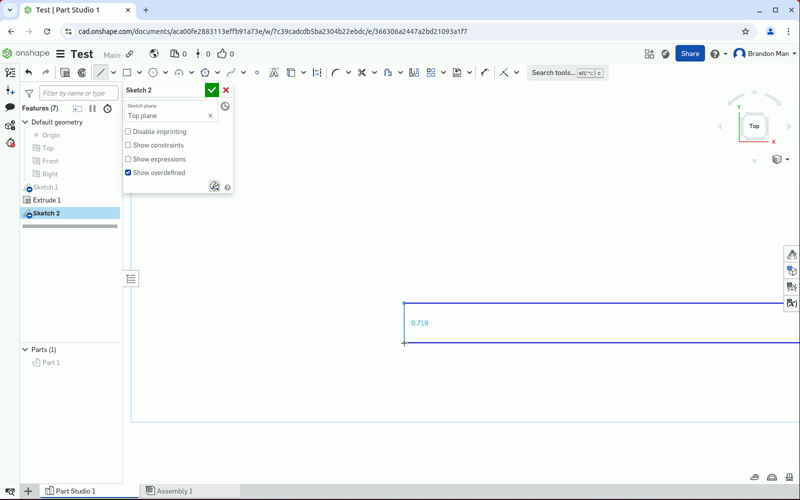
click(404, 342)
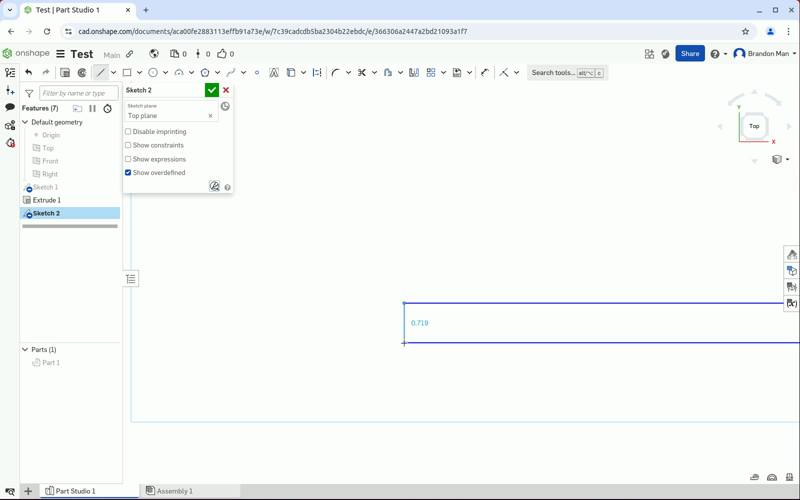
scroll(-6)
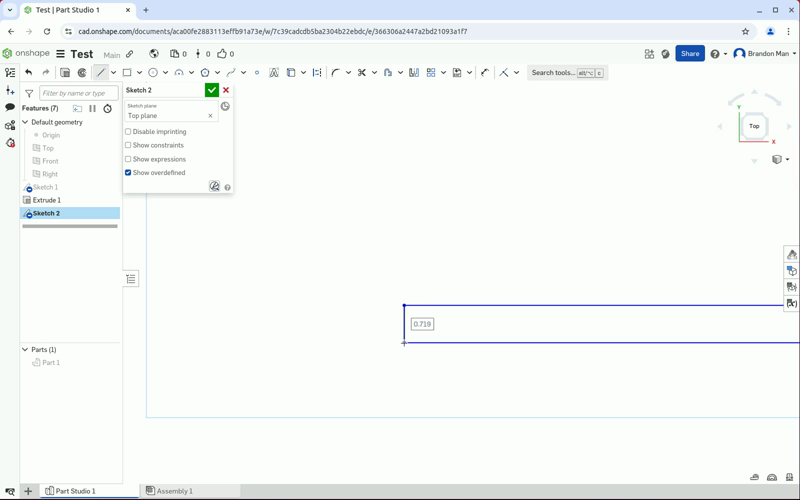
scroll(-6)
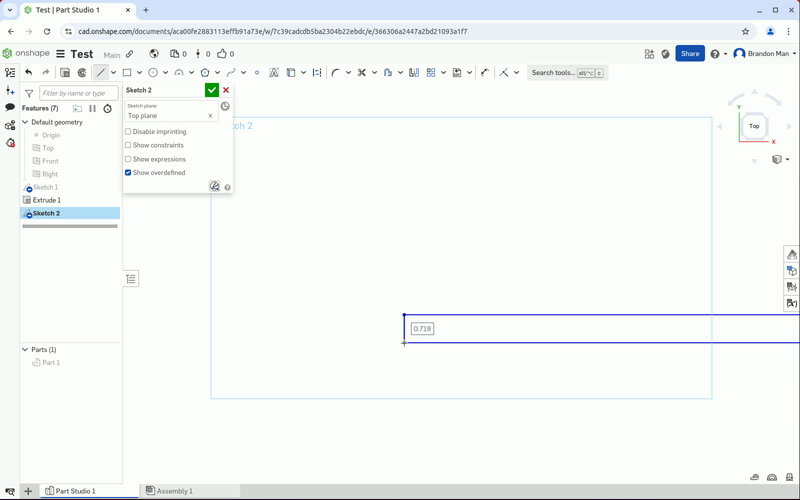
scroll(-6)
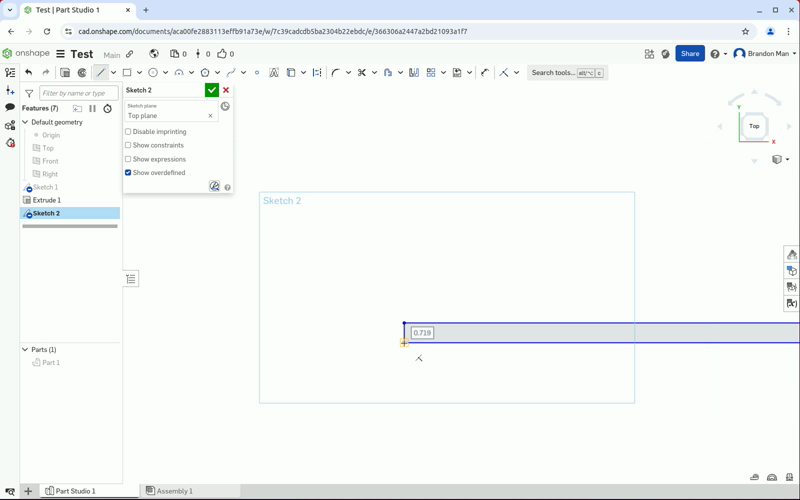
scroll(-6)
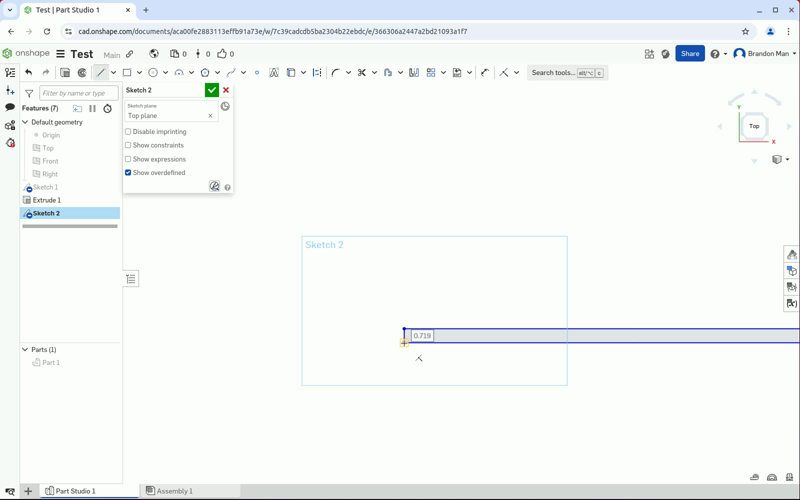
scroll(-6)
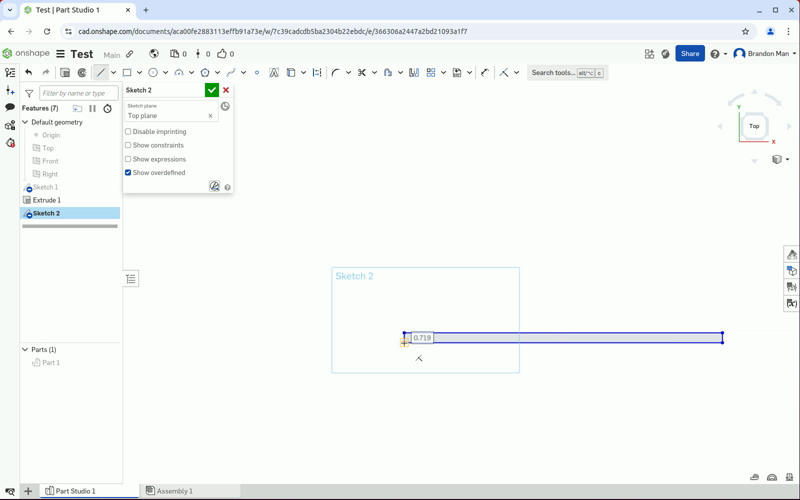
scroll(-6)
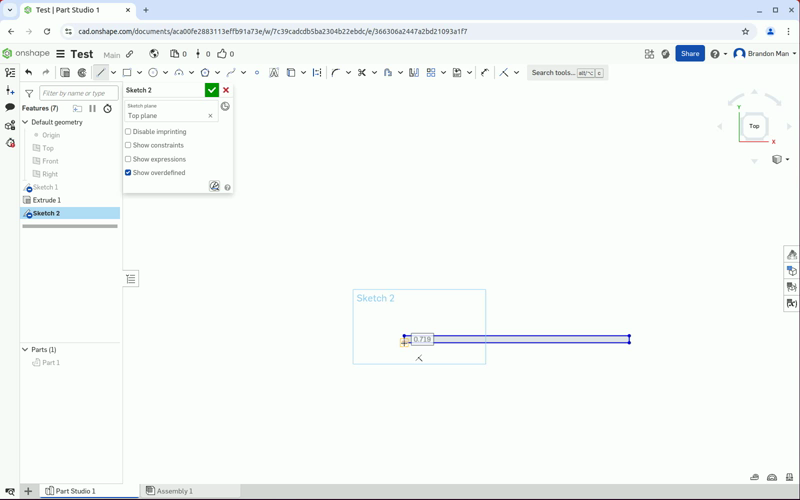
scroll(-6)
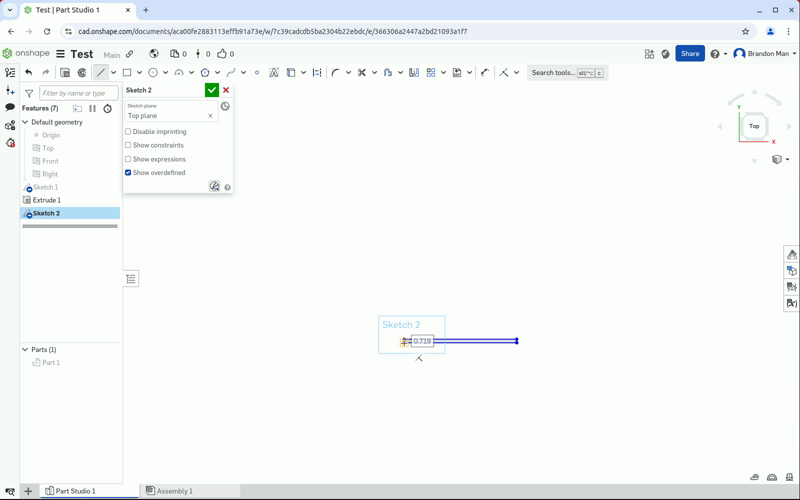
key(esc)
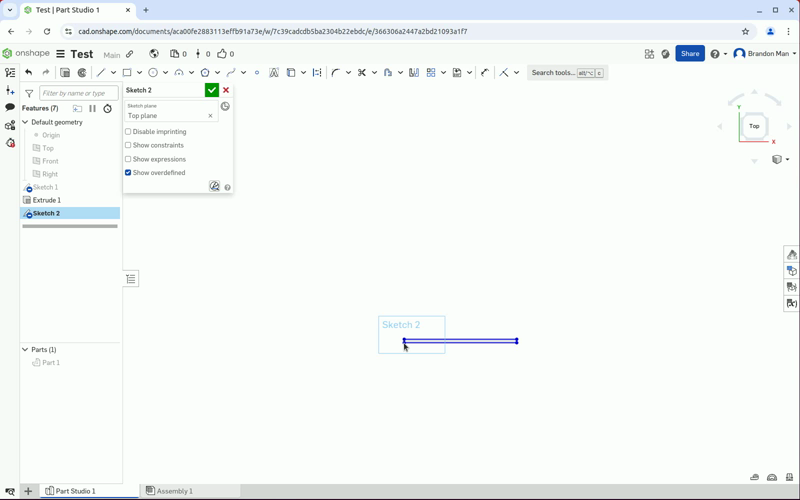
mouse_move(439, 341)
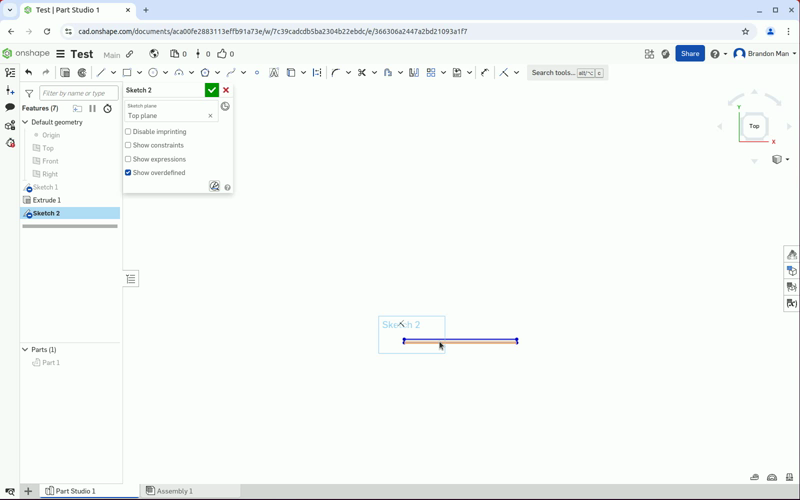
scroll(6)
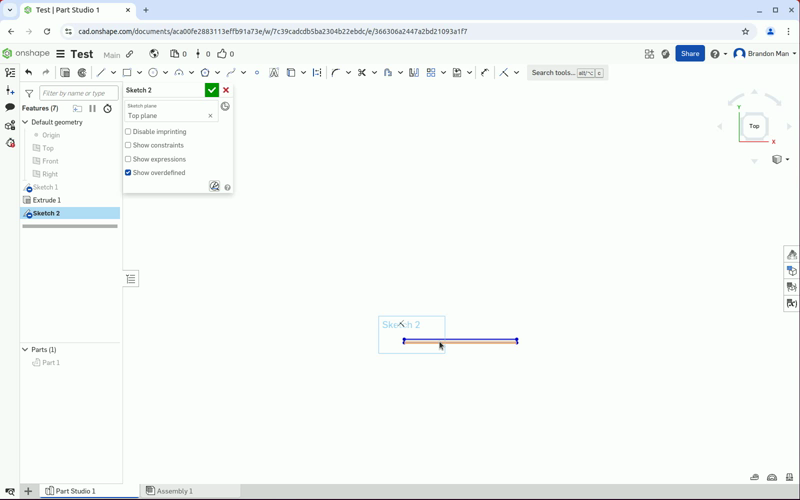
scroll(6)
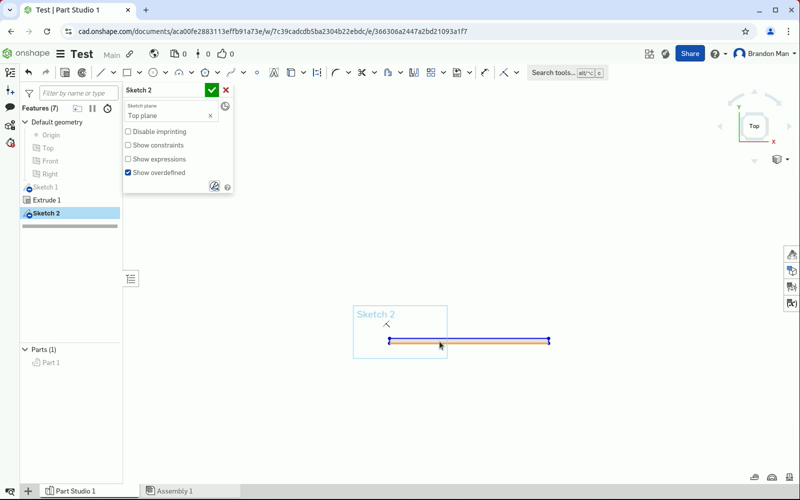
scroll(6)
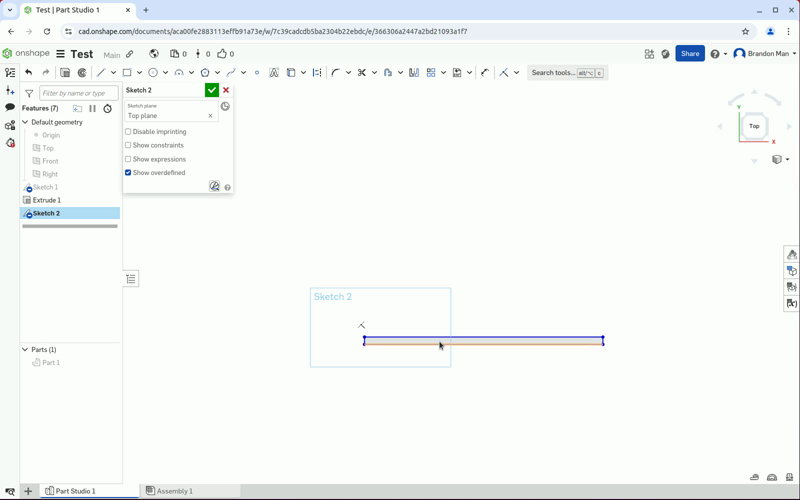
scroll(6)
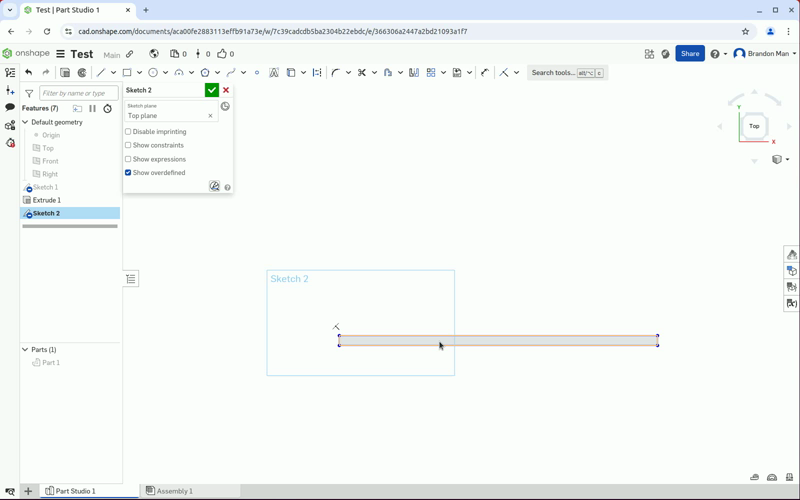
scroll(6)
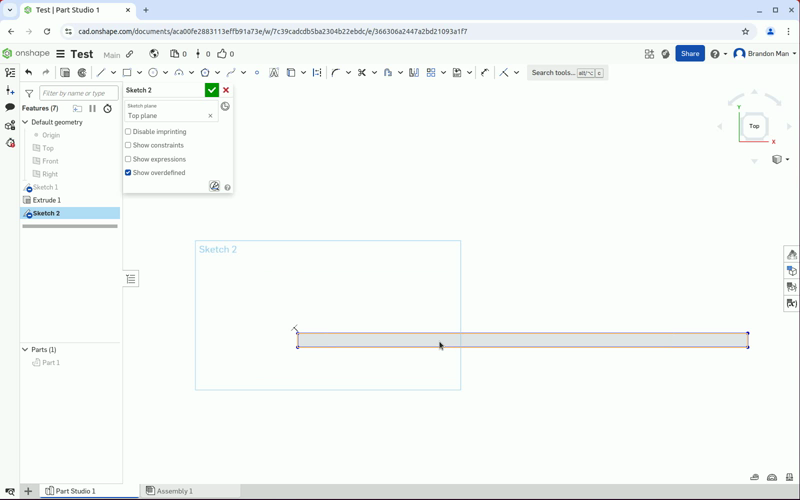
scroll(6)
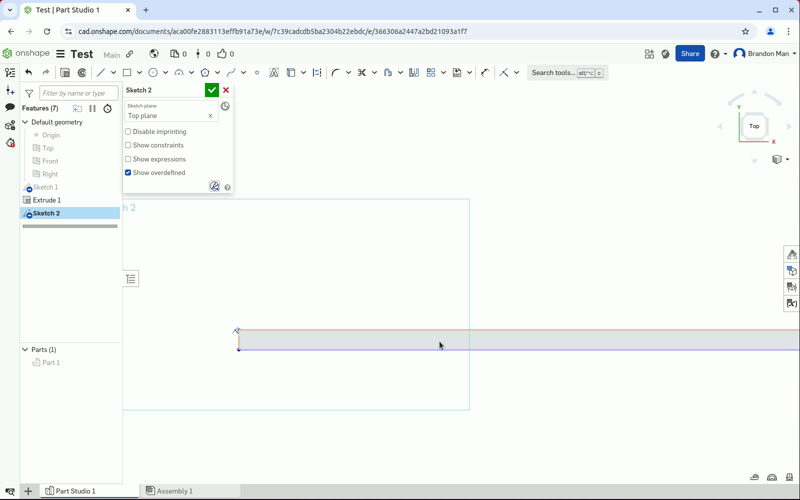
scroll(6)
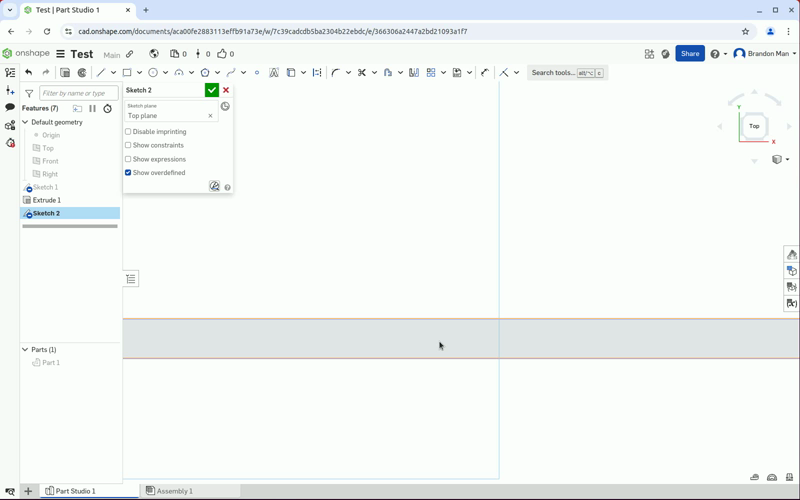
click(439, 341)
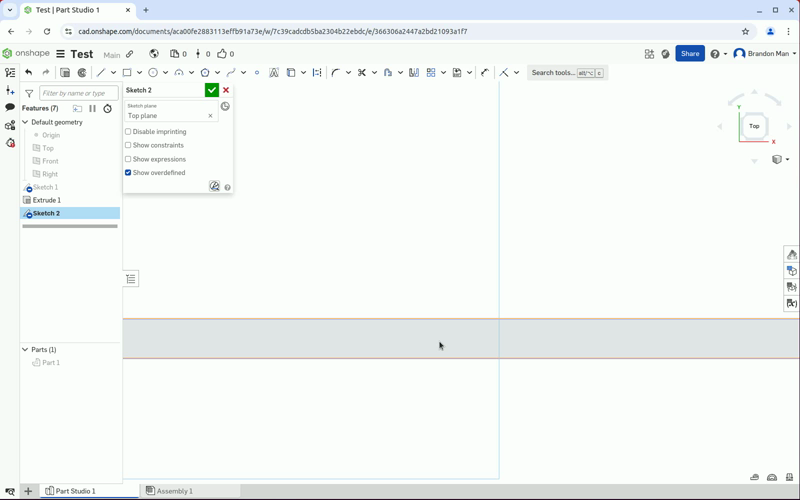
scroll(-6)
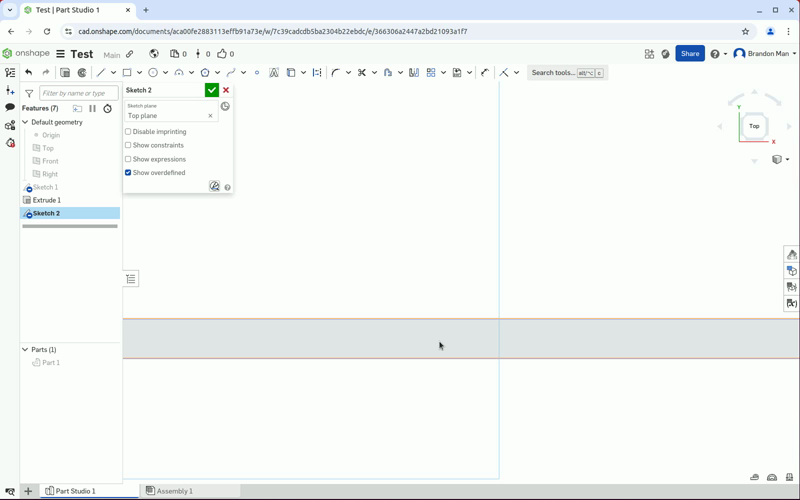
scroll(-6)
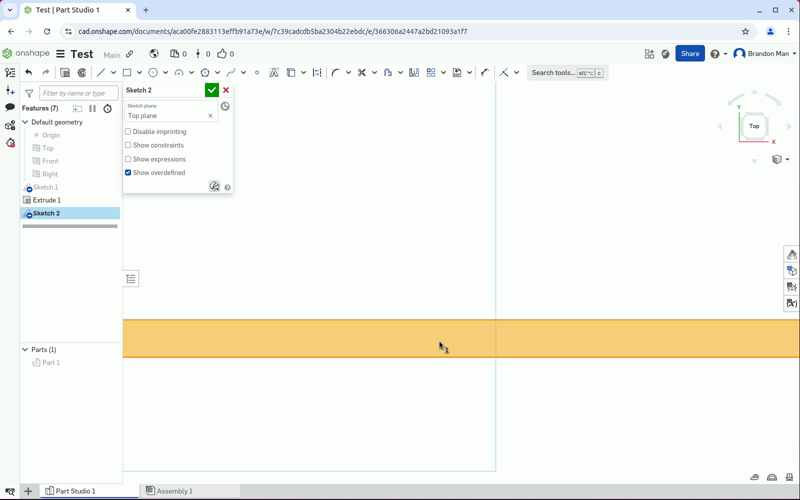
scroll(-6)
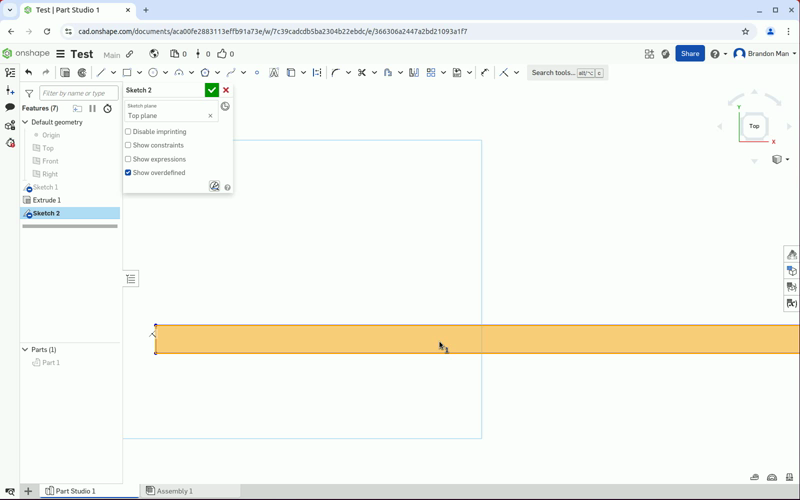
scroll(-6)
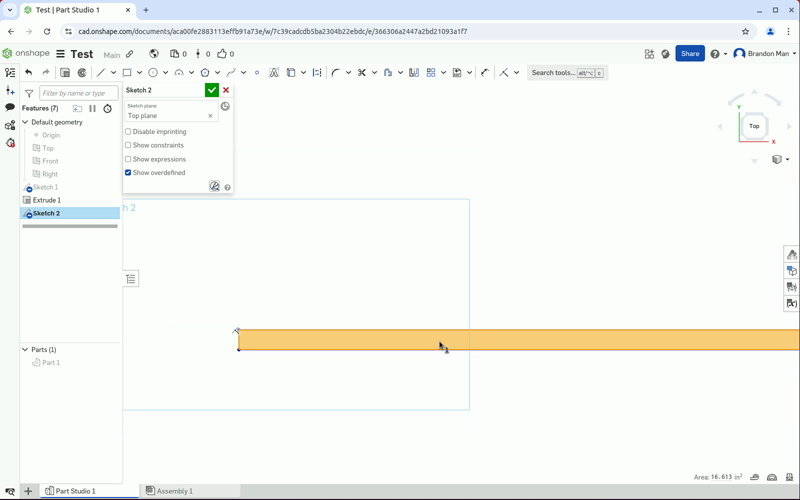
scroll(-6)
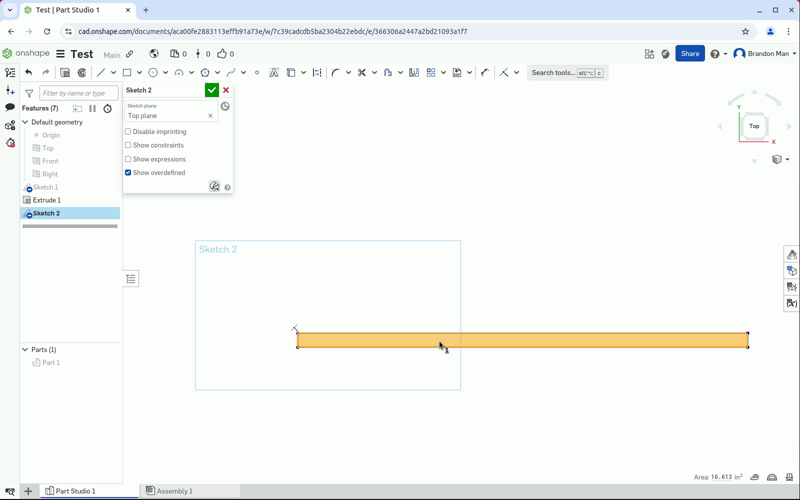
scroll(-6)
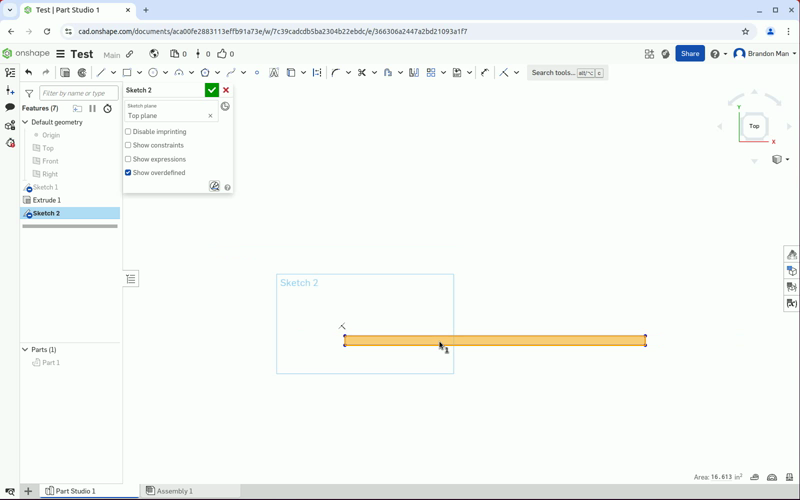
scroll(-6)
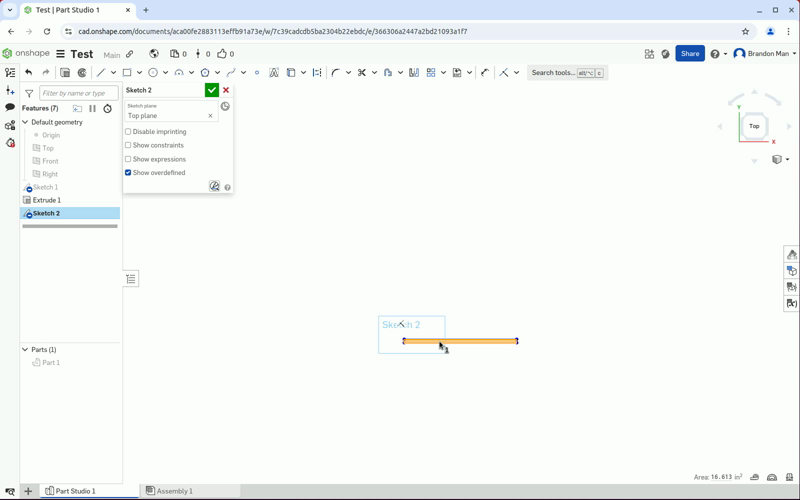
mouse_move(73, 352)
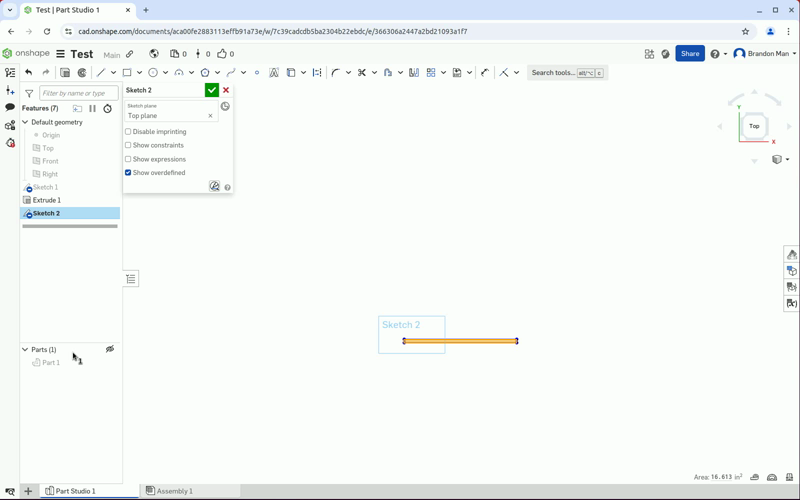
key(shift+y)
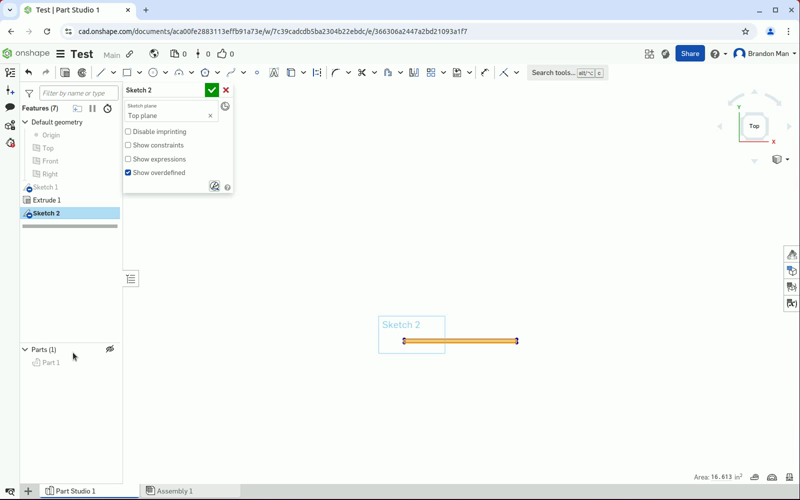
key(shift+e)
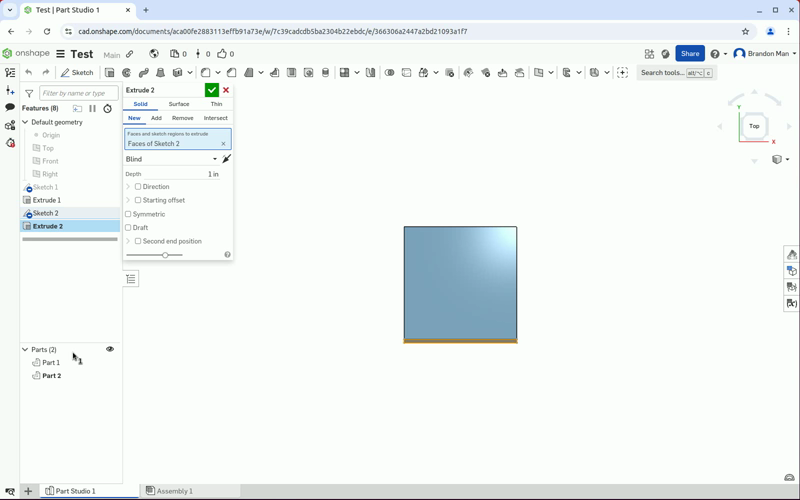
mouse_move(143, 106)
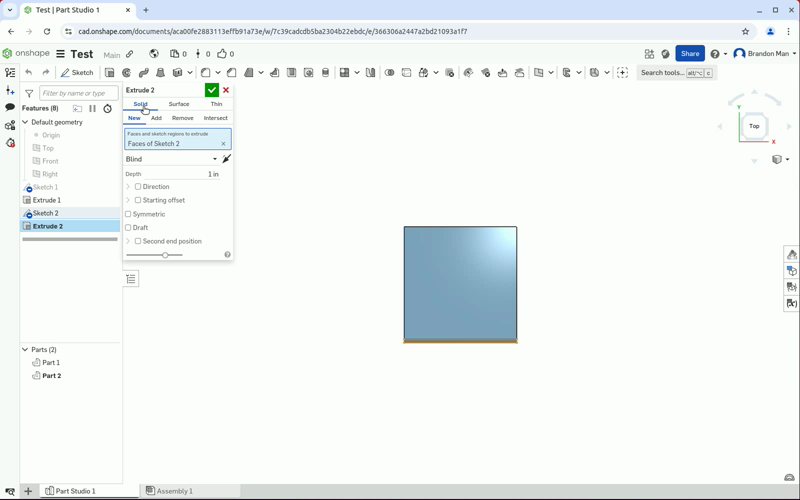
click(143, 106)
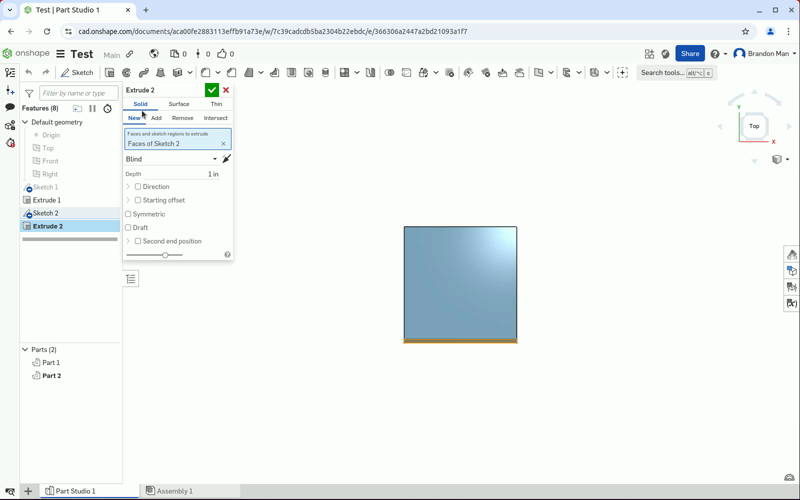
mouse_move(137, 120)
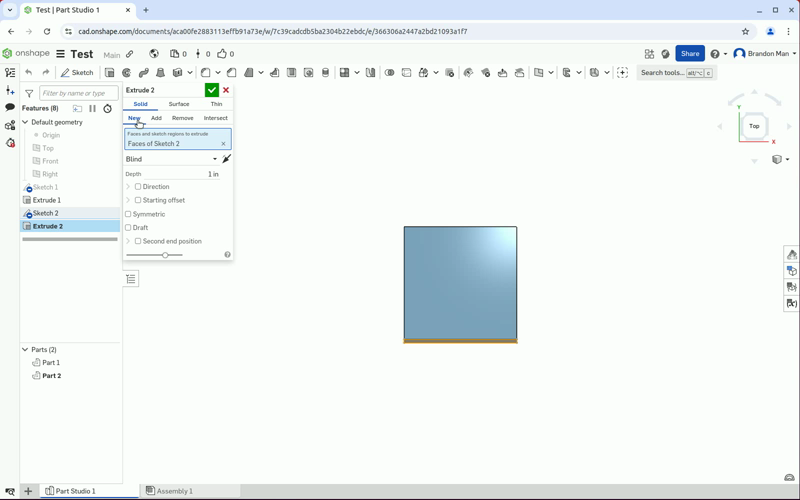
click(137, 120)
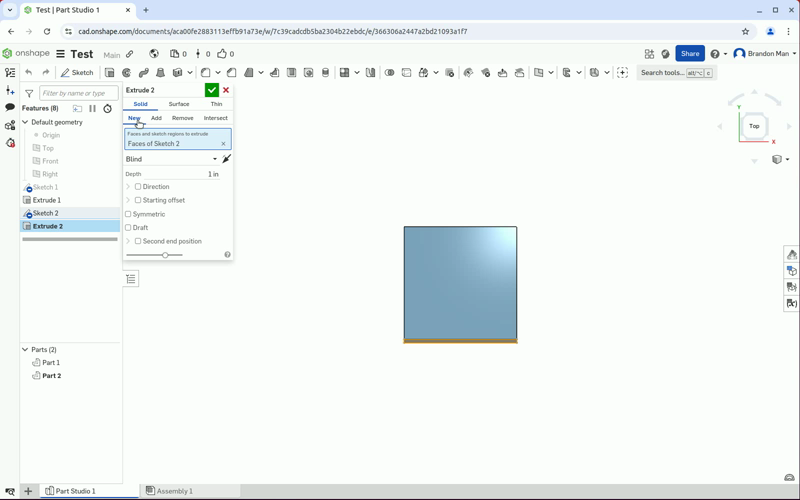
key(tab, 4)
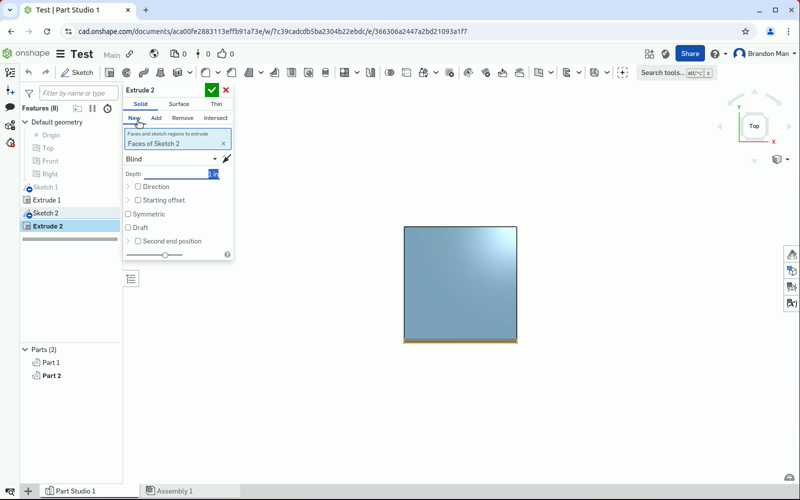
text(-0.722)
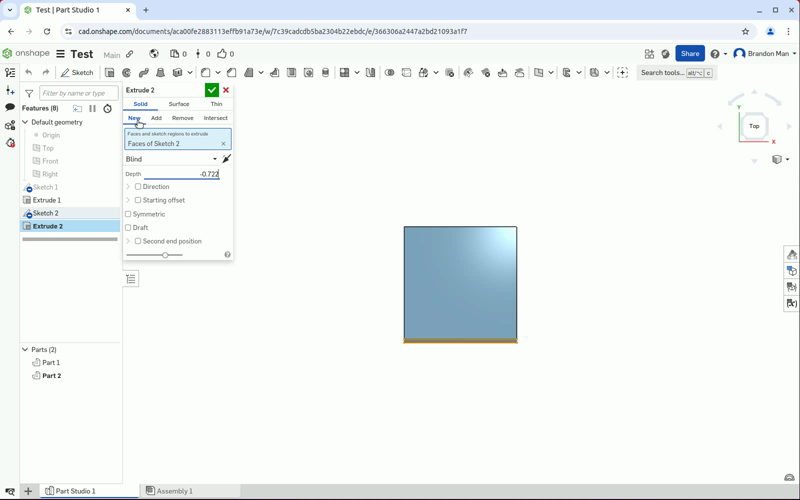
key(enter)
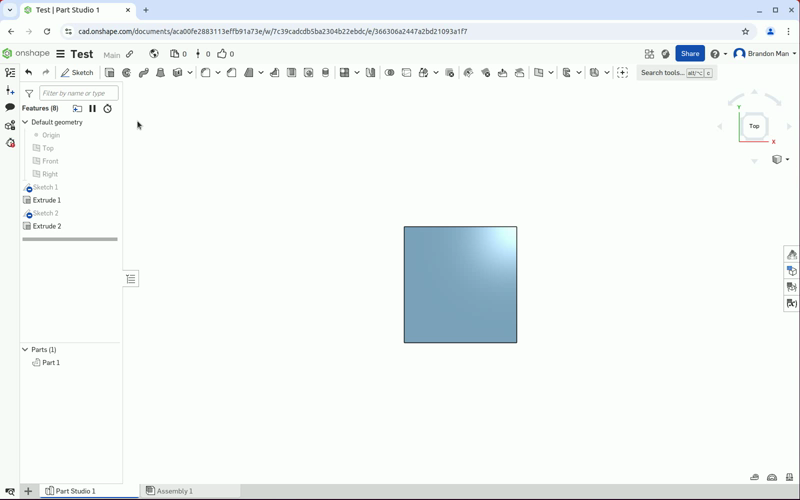
key(shift+h)
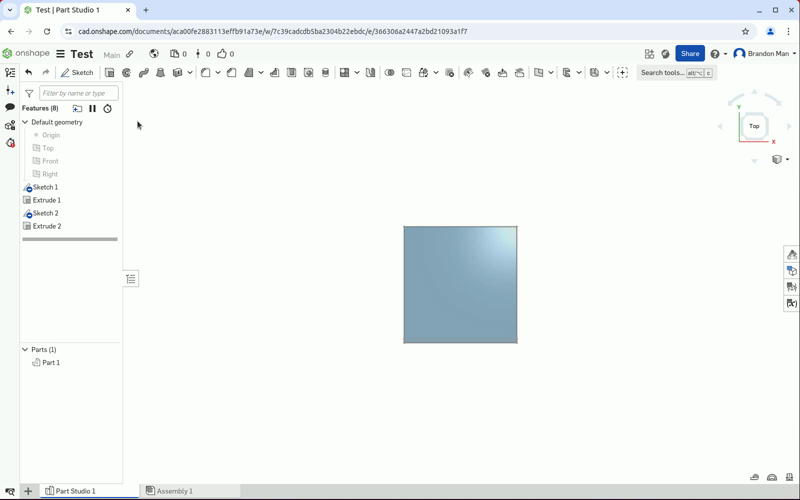
key(shift+h)
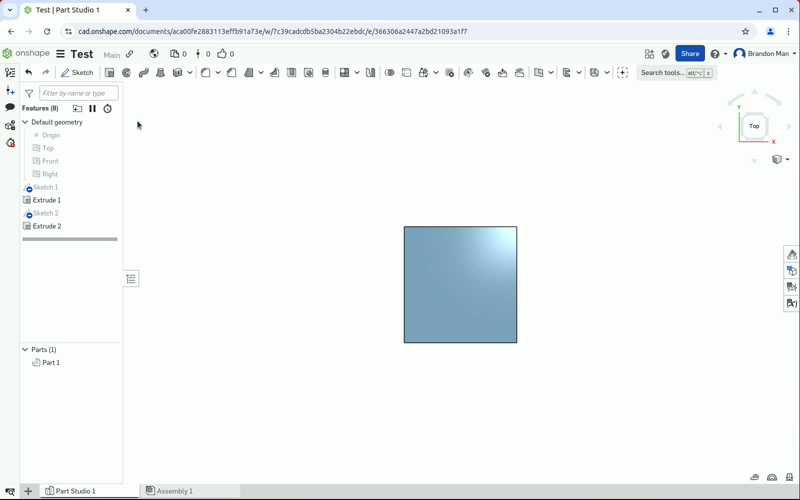
mouse_move(73, 189)
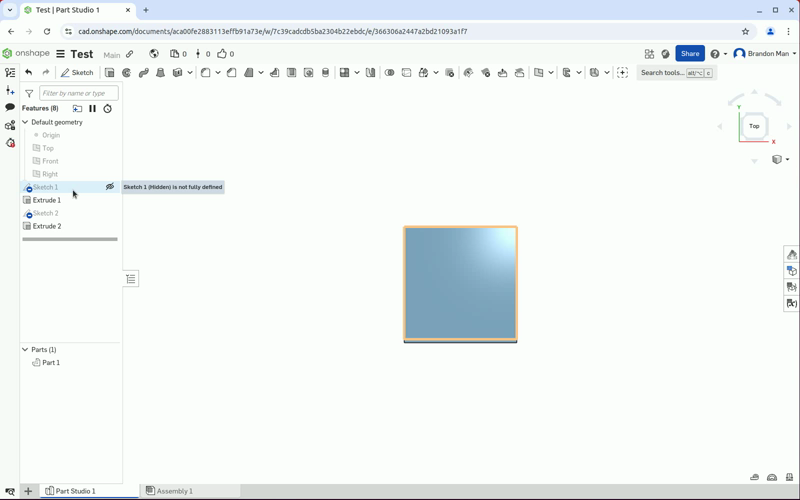
click(73, 189)
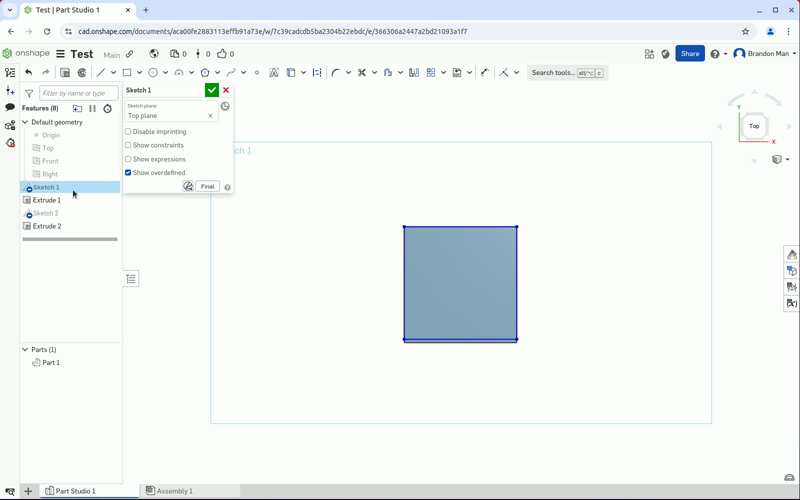
mouse_move(229, 92)
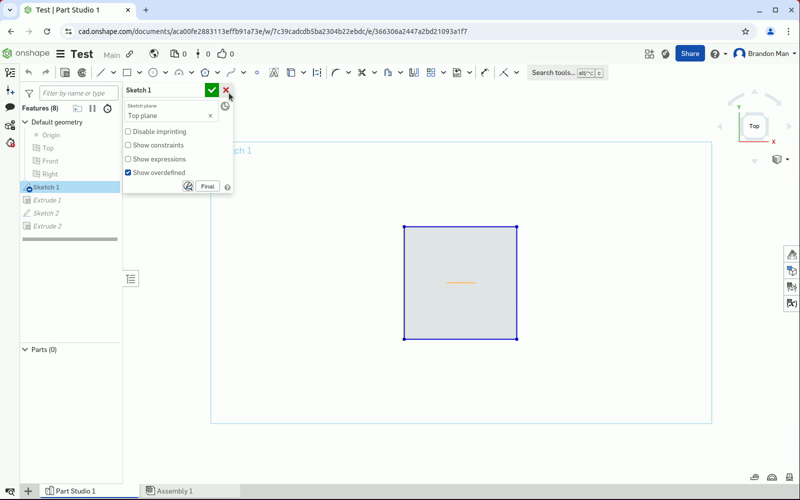
click(229, 92)
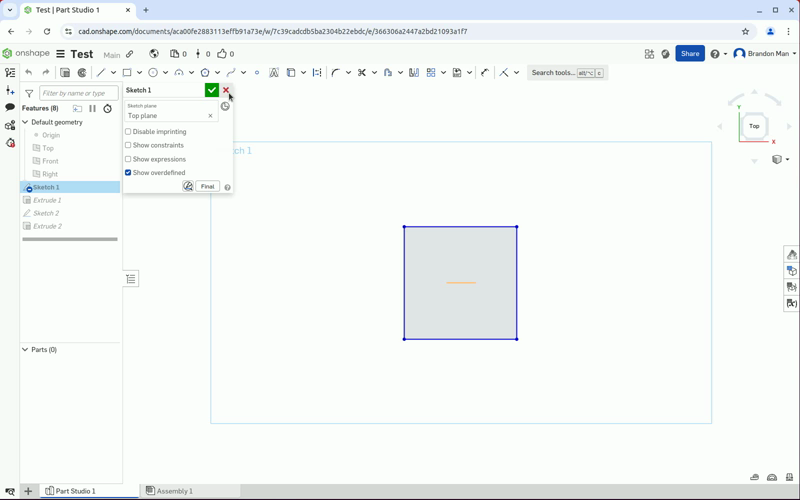
key(shift+s)
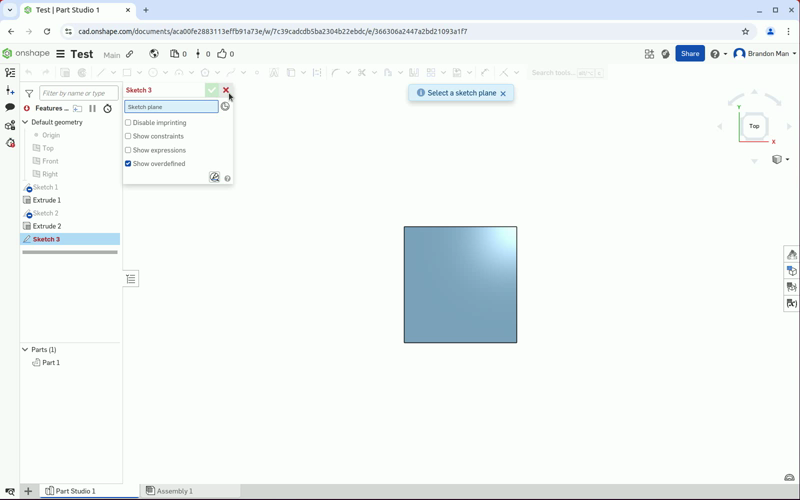
mouse_move(73, 150)
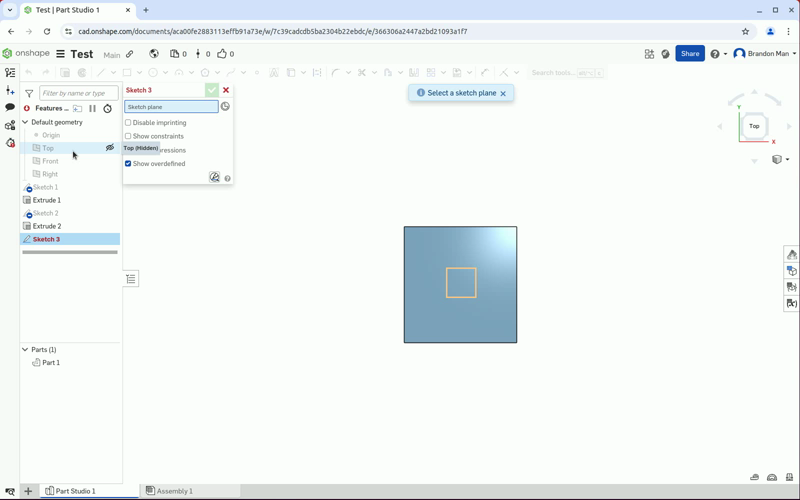
click(73, 150)
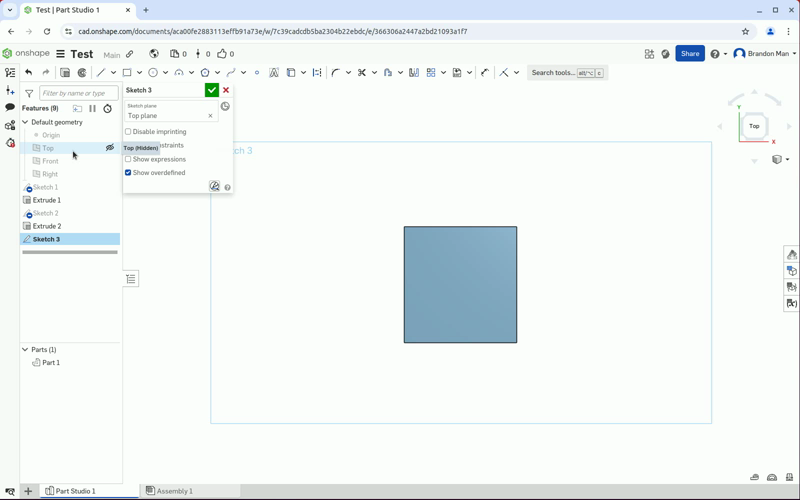
mouse_move(73, 352)
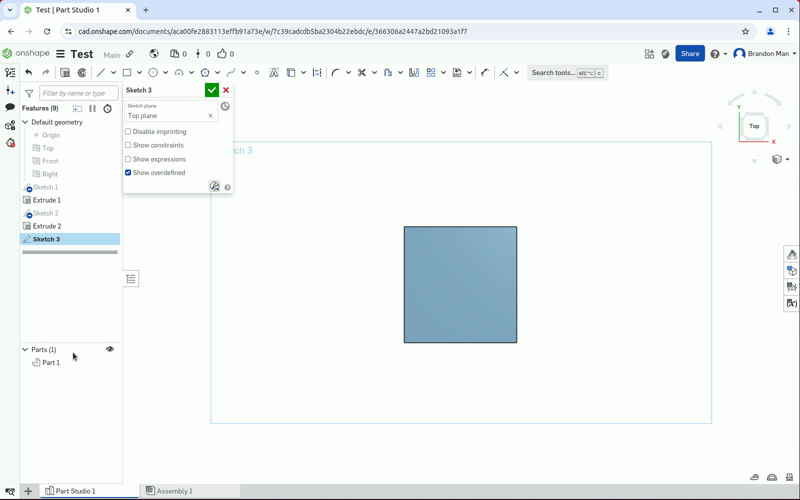
key(y)
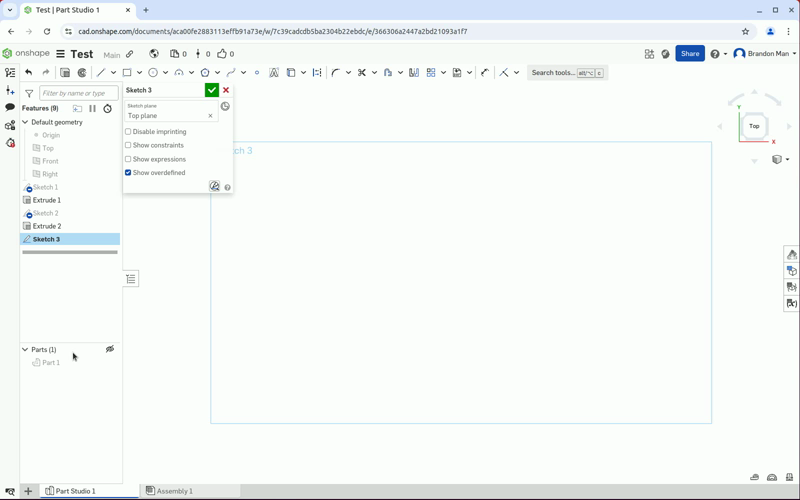
key(l)
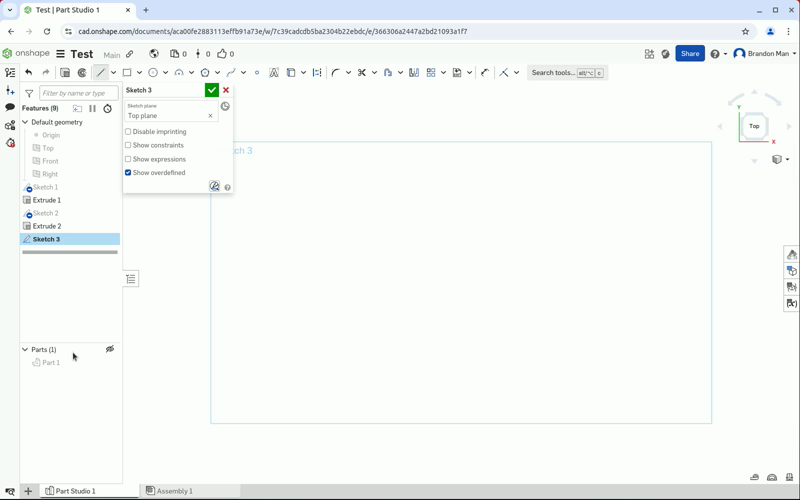
key_down(shift)
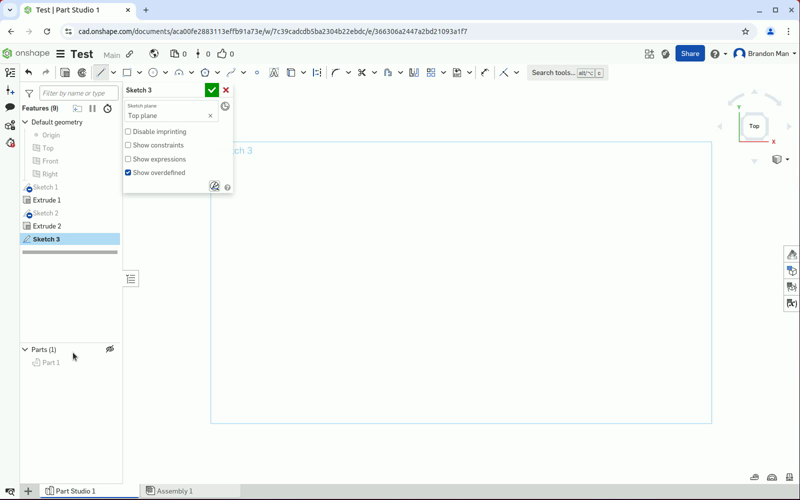
mouse_move(516, 342)
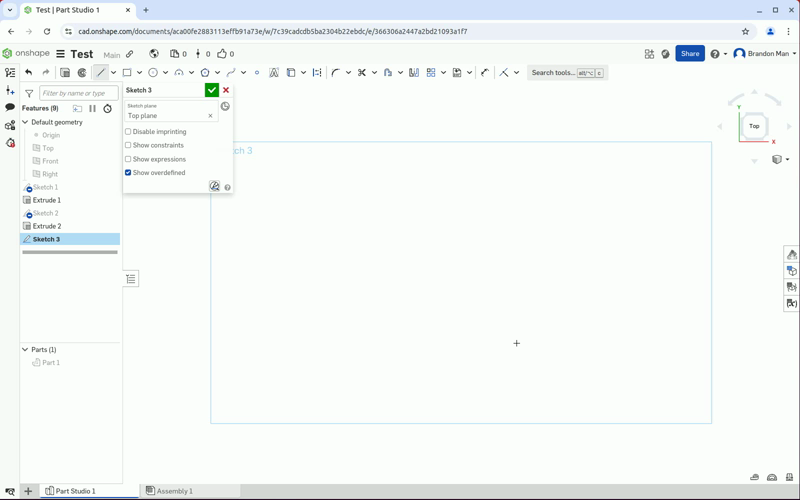
click(516, 342)
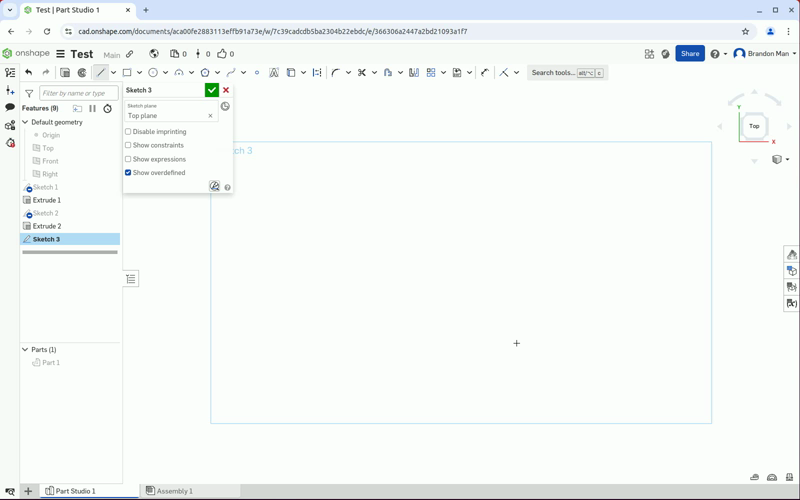
key_up(shift)
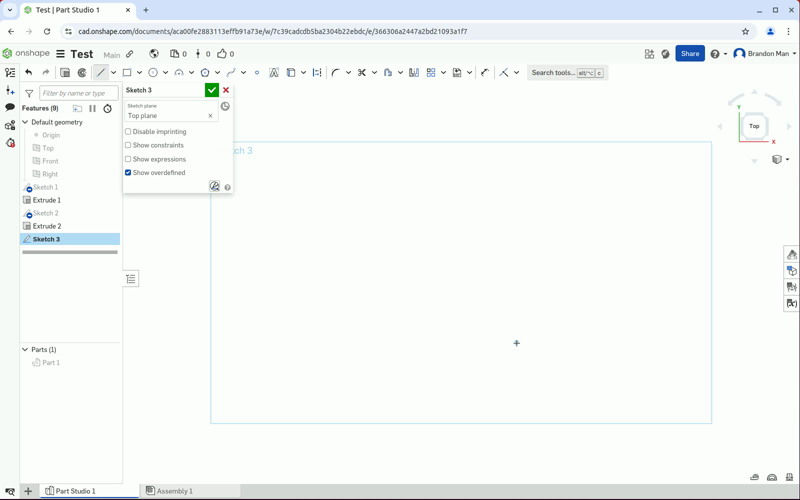
key_down(shift)
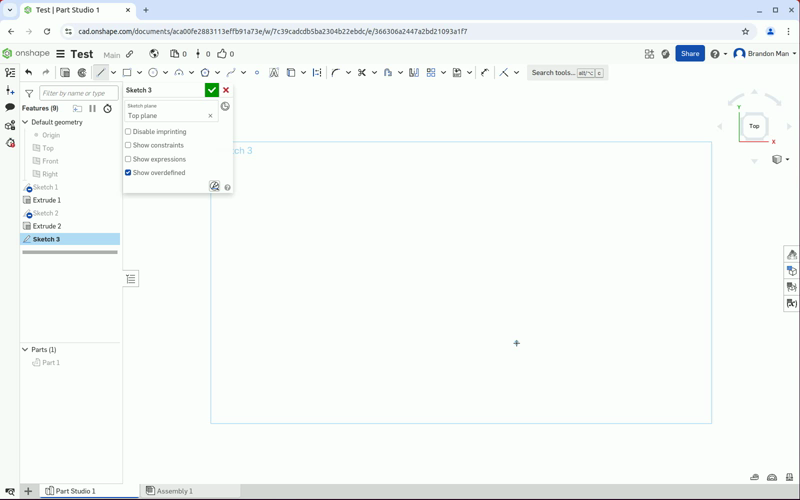
mouse_move(546, 342)
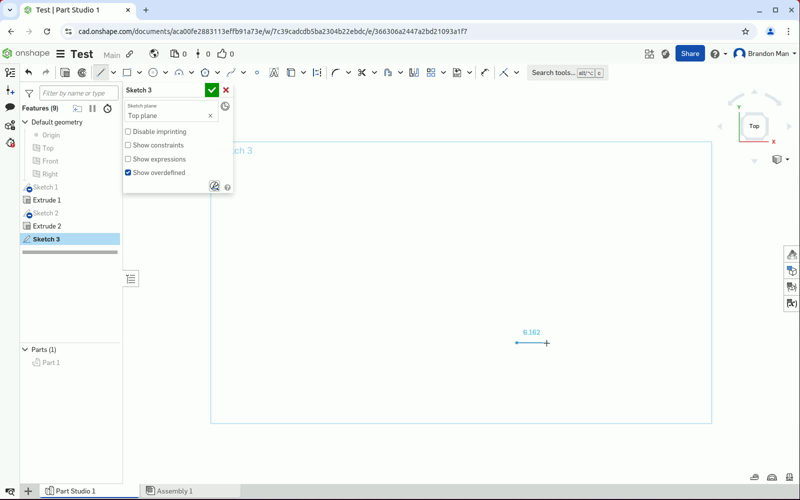
mouse_move(520, 342)
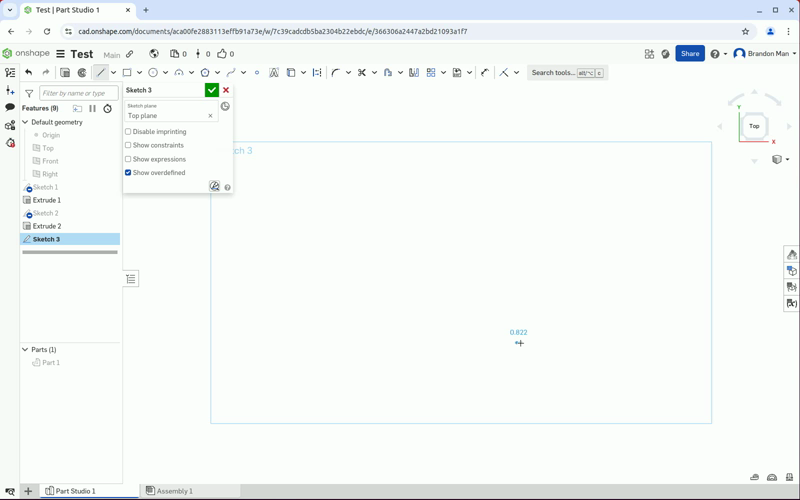
scroll(6)
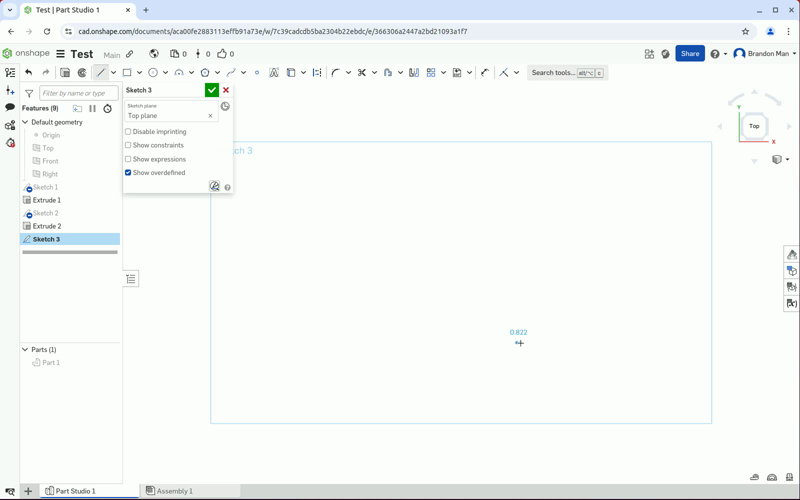
scroll(6)
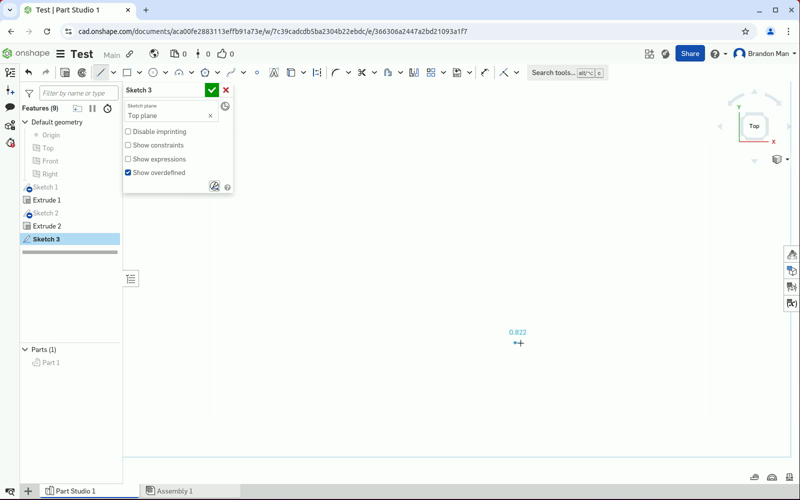
scroll(6)
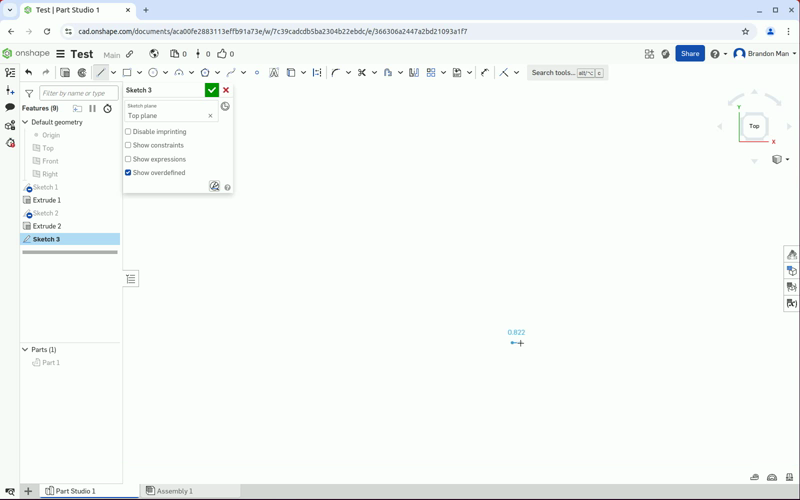
scroll(6)
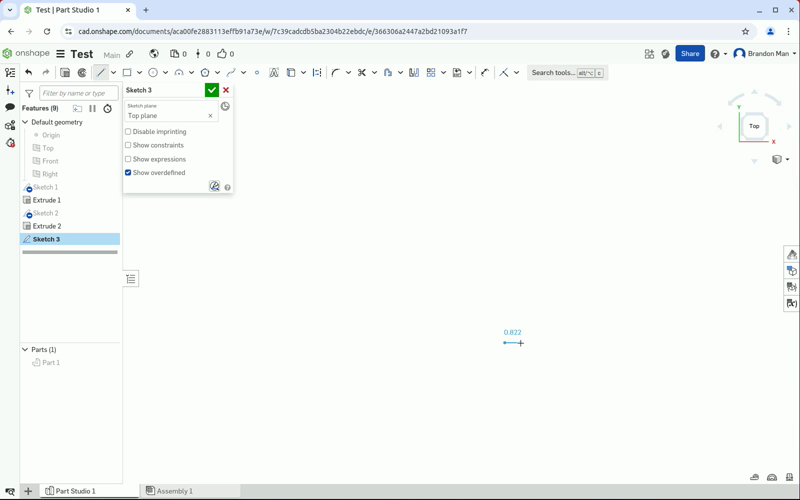
scroll(6)
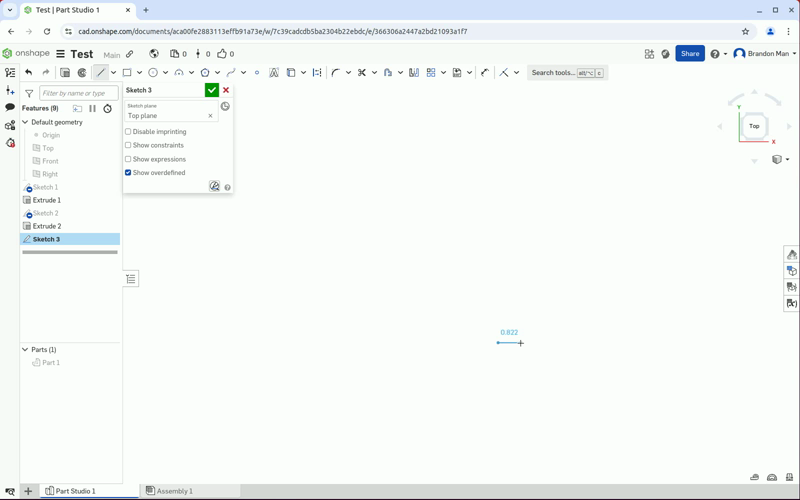
scroll(6)
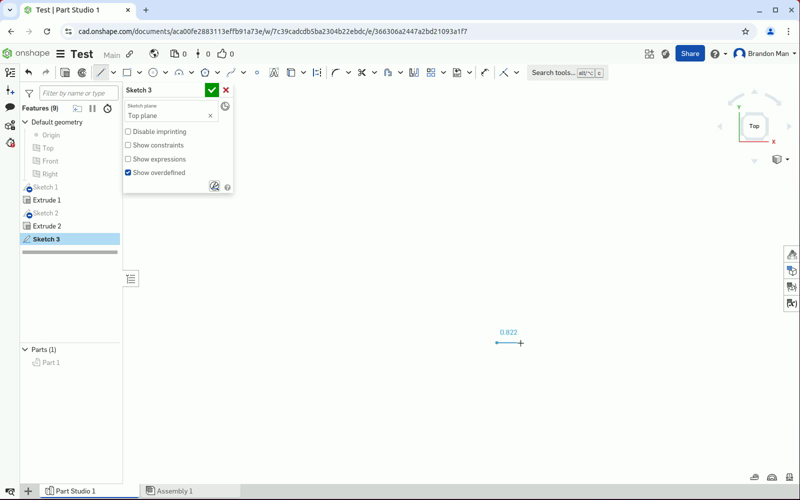
scroll(6)
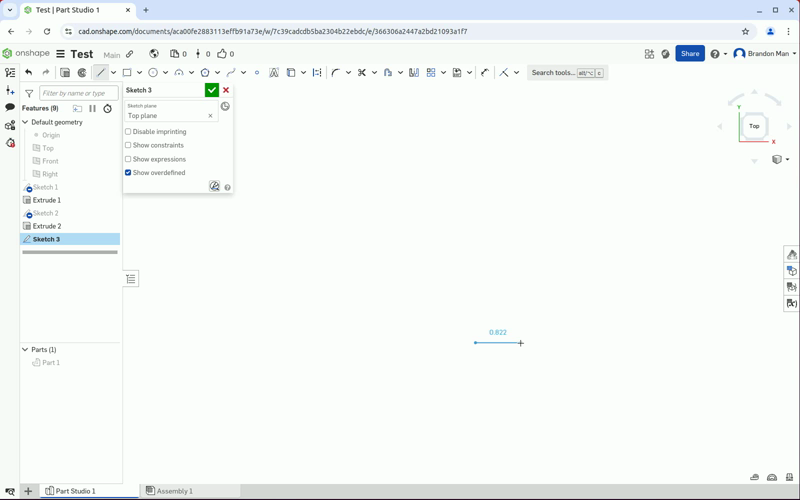
click(520, 342)
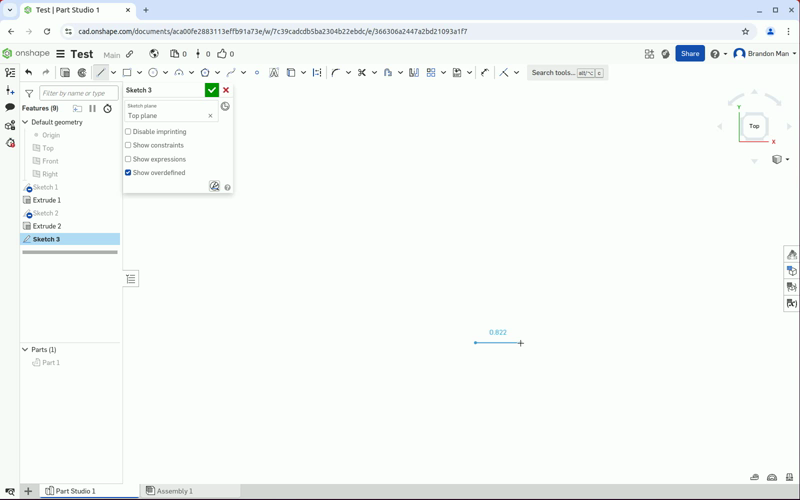
scroll(-6)
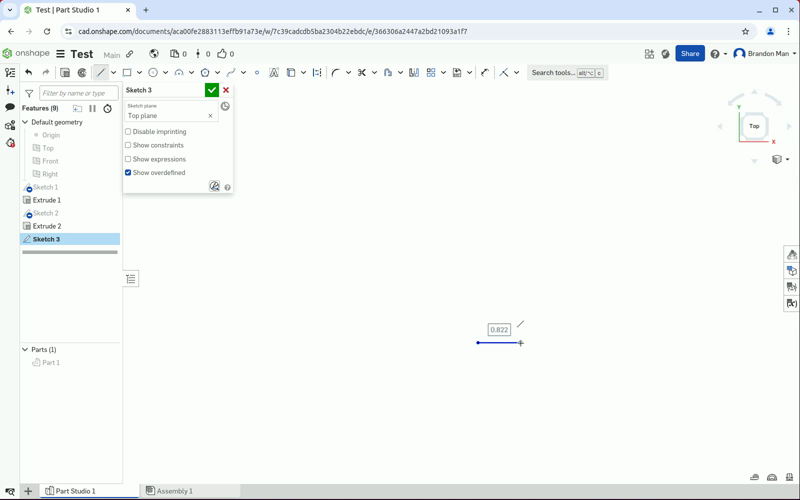
scroll(-6)
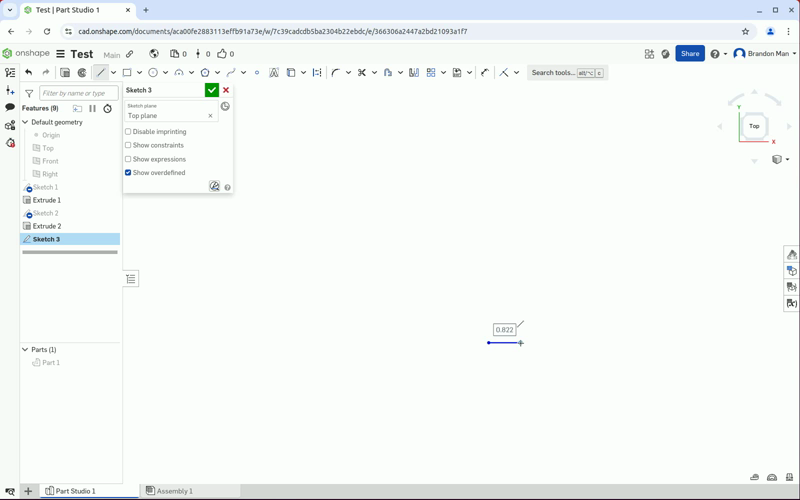
scroll(-6)
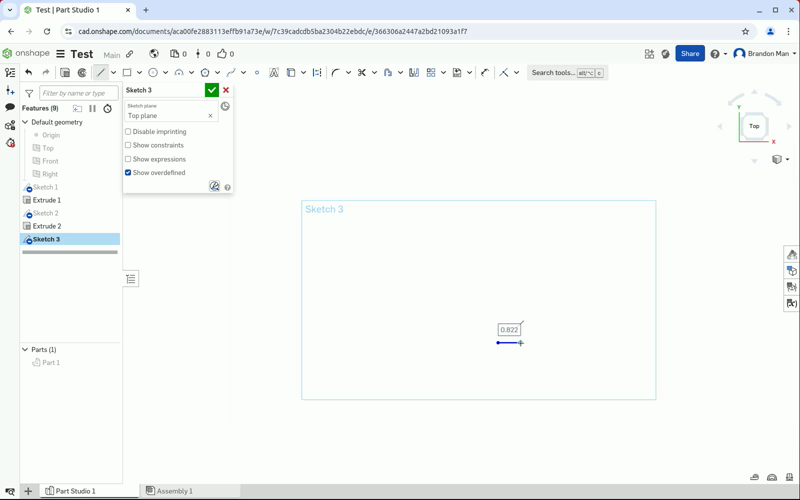
scroll(-6)
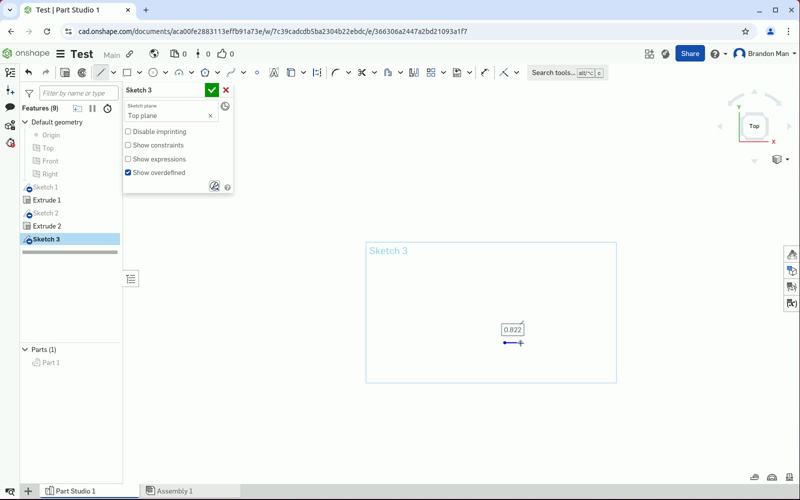
scroll(-6)
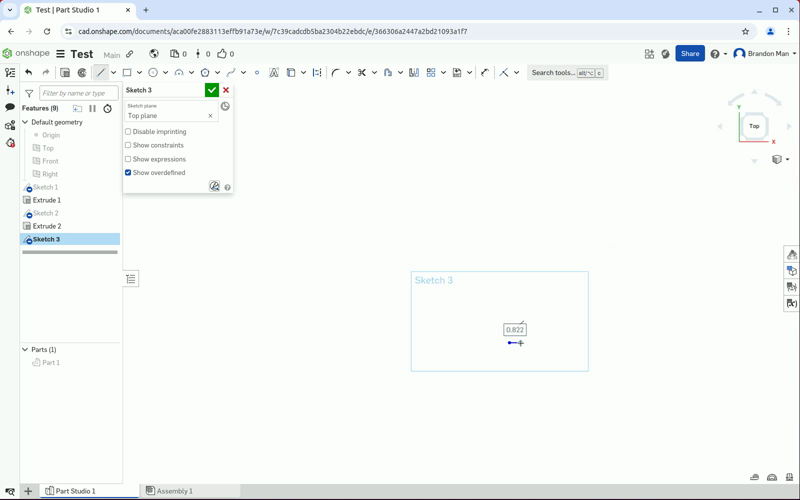
scroll(-6)
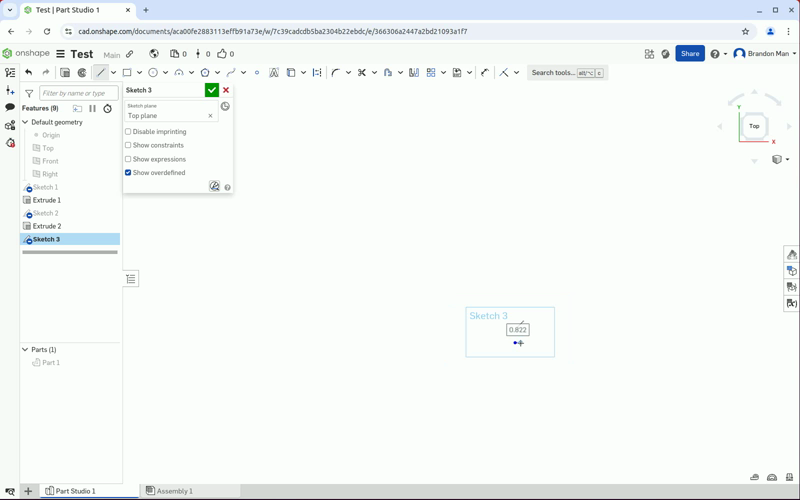
scroll(-6)
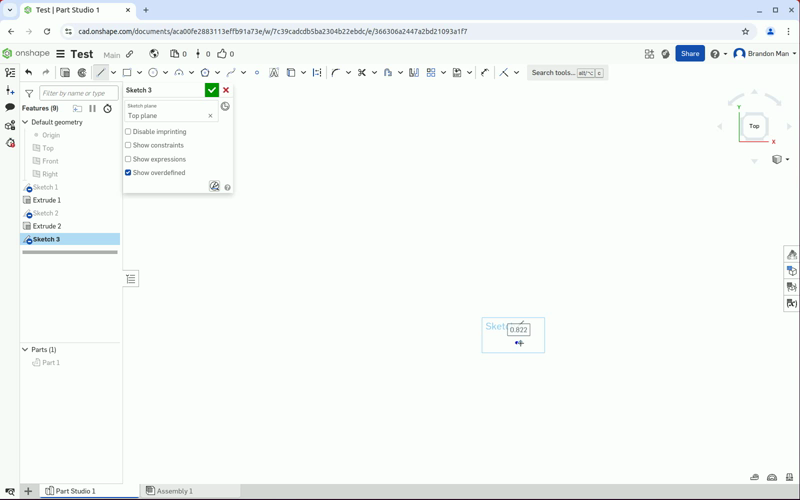
key_up(shift)
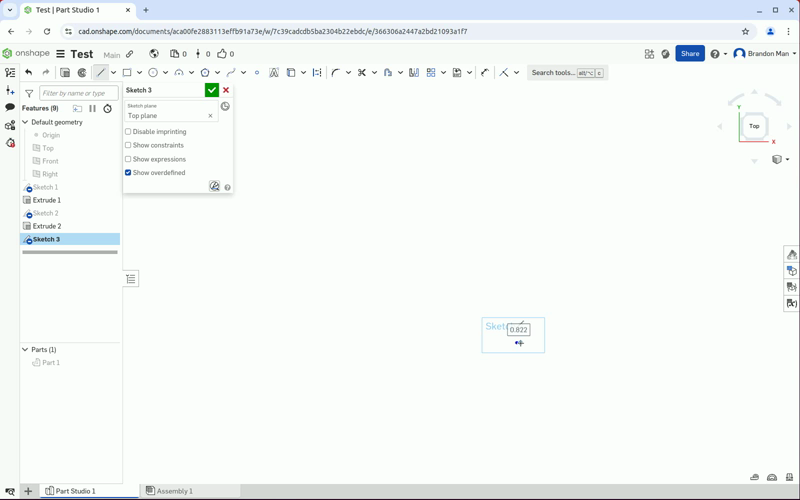
key_down(shift)
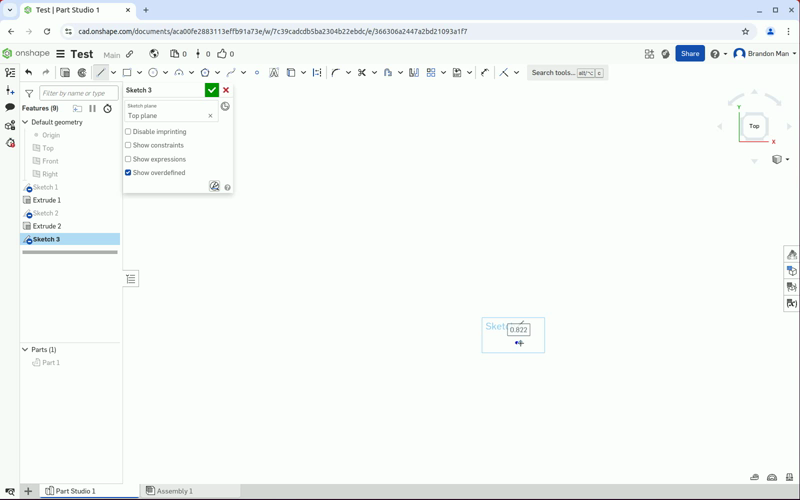
mouse_move(520, 223)
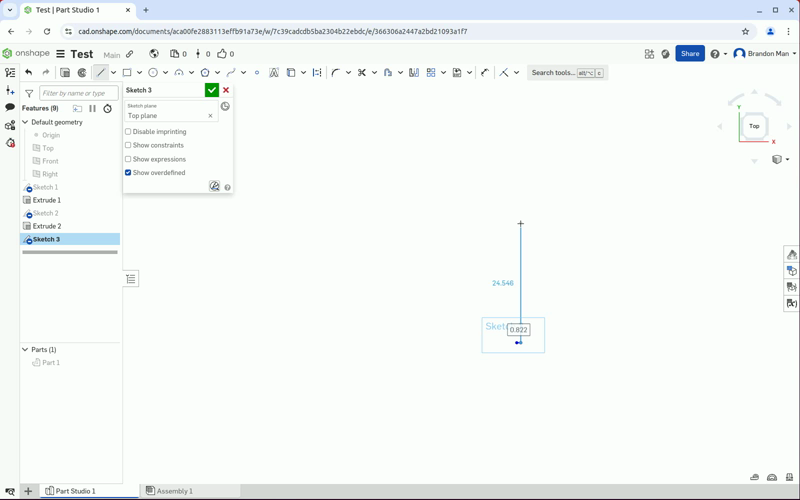
click(520, 223)
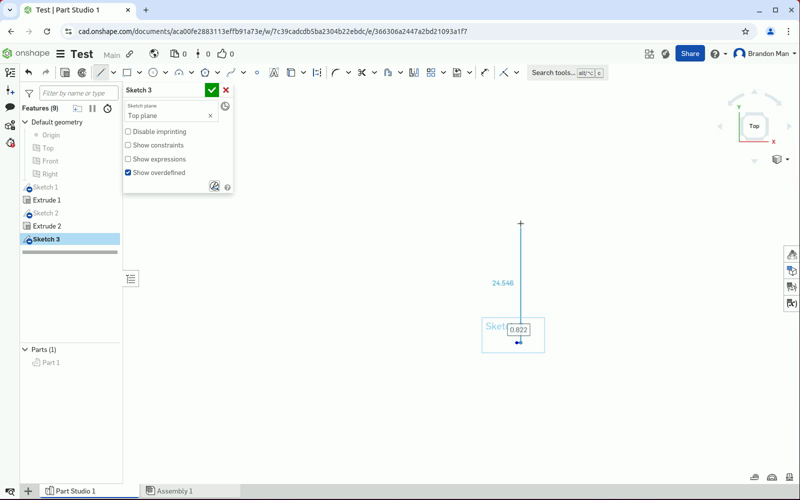
key_up(shift)
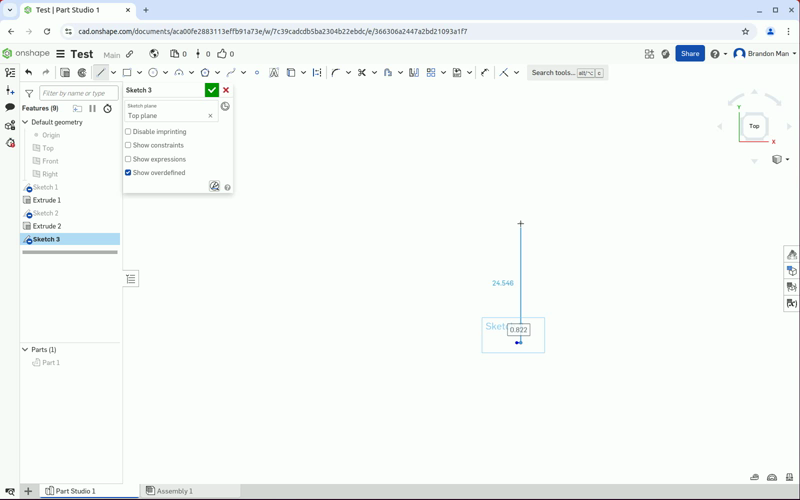
key_down(shift)
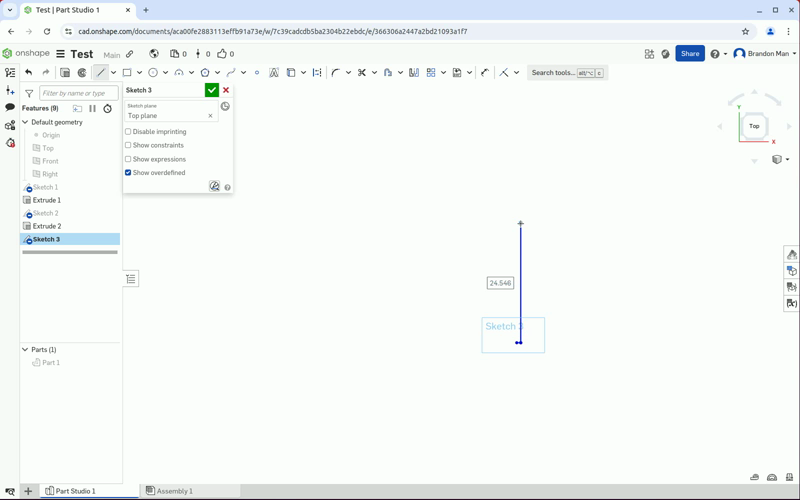
mouse_move(550, 223)
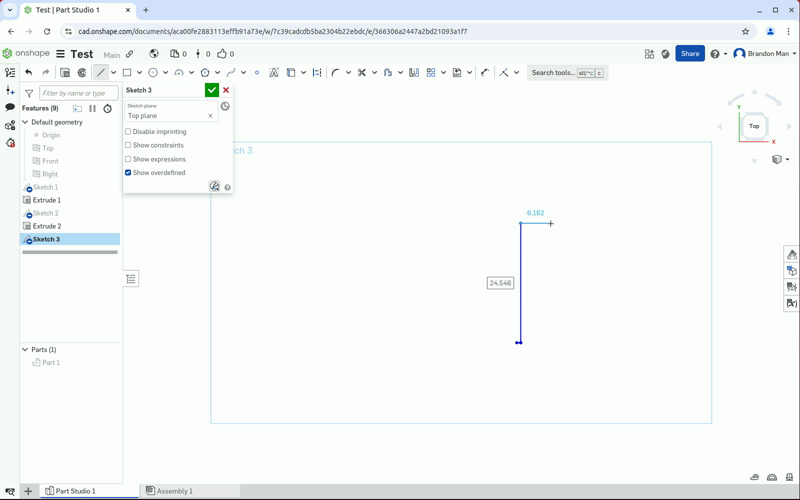
mouse_move(516, 223)
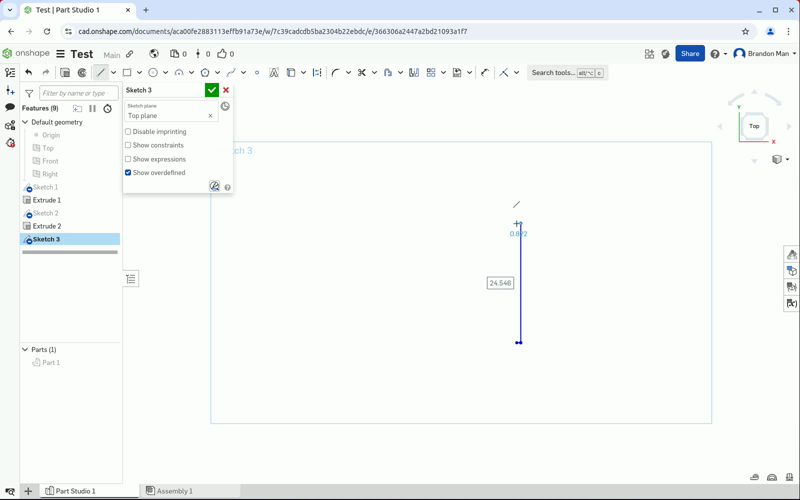
scroll(6)
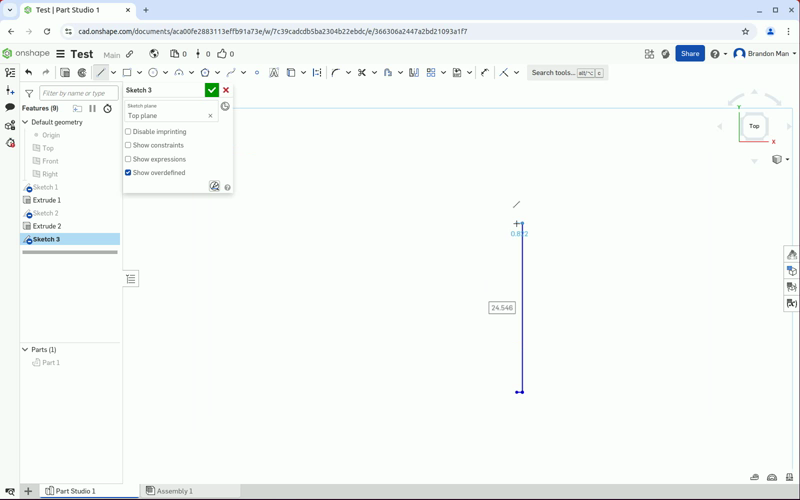
scroll(6)
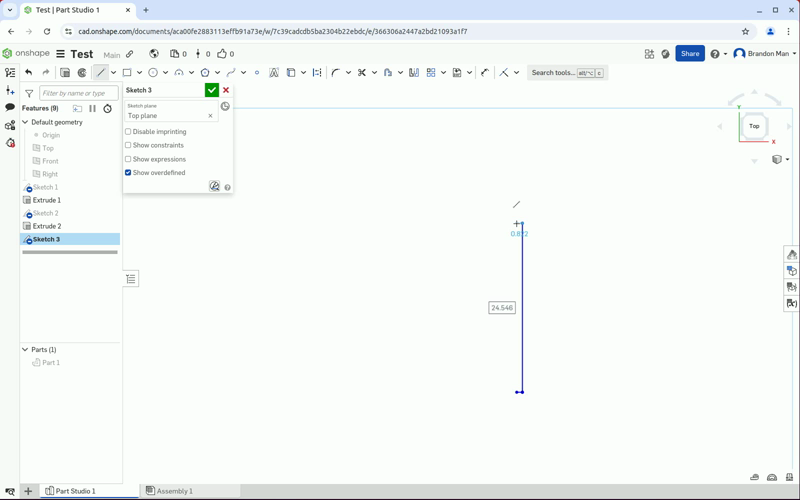
scroll(6)
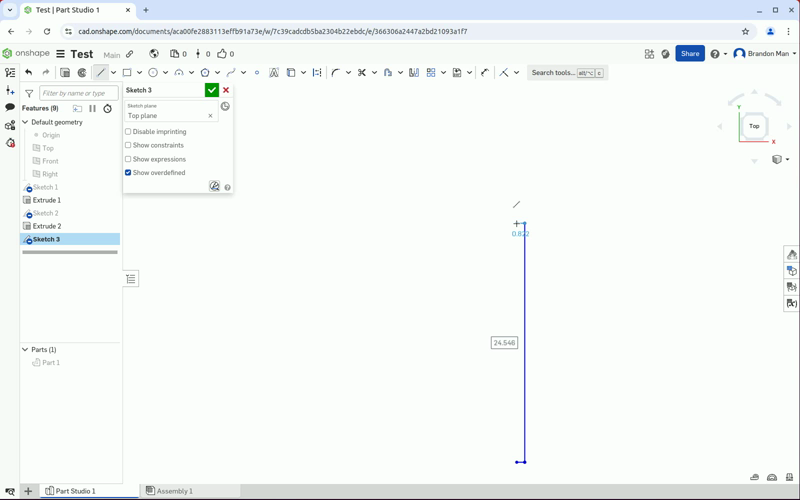
scroll(6)
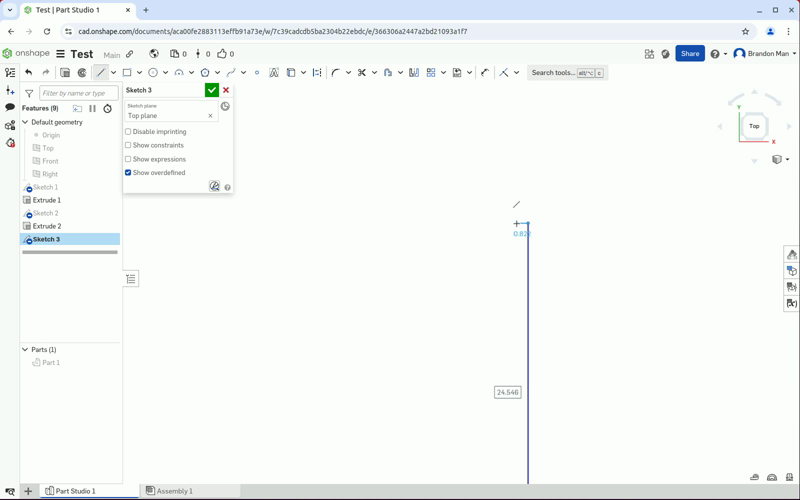
scroll(6)
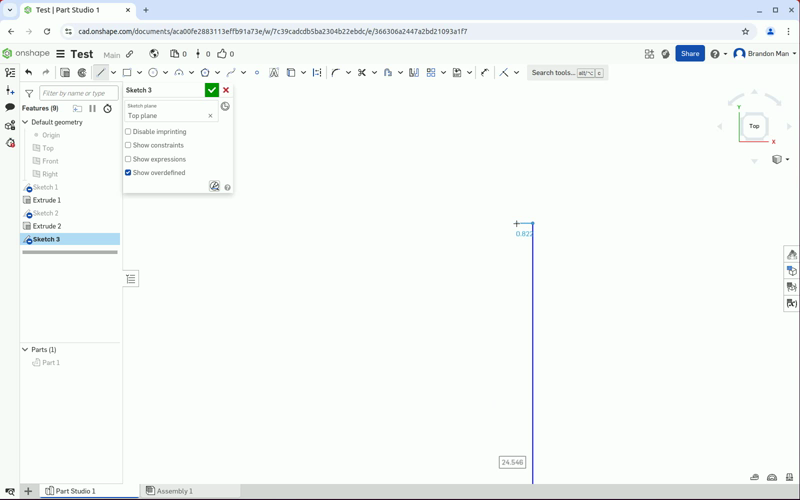
scroll(6)
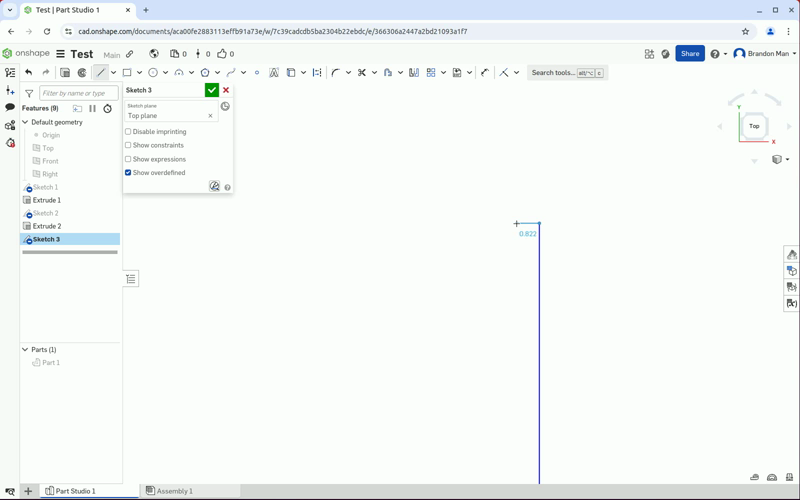
scroll(6)
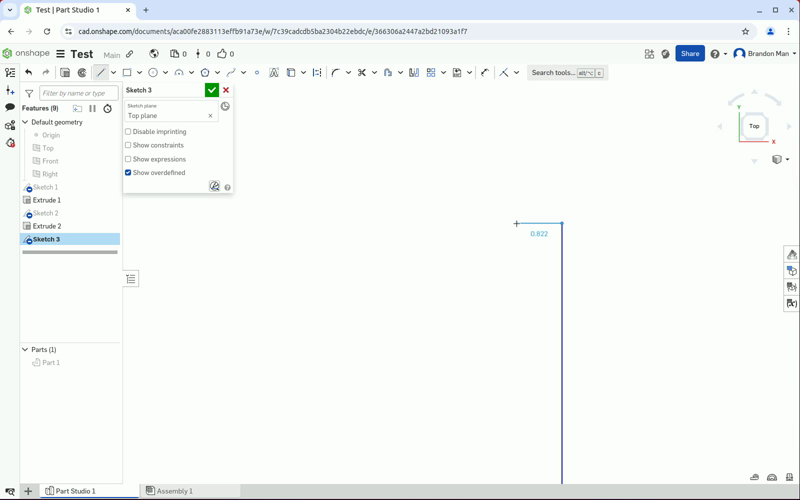
click(516, 223)
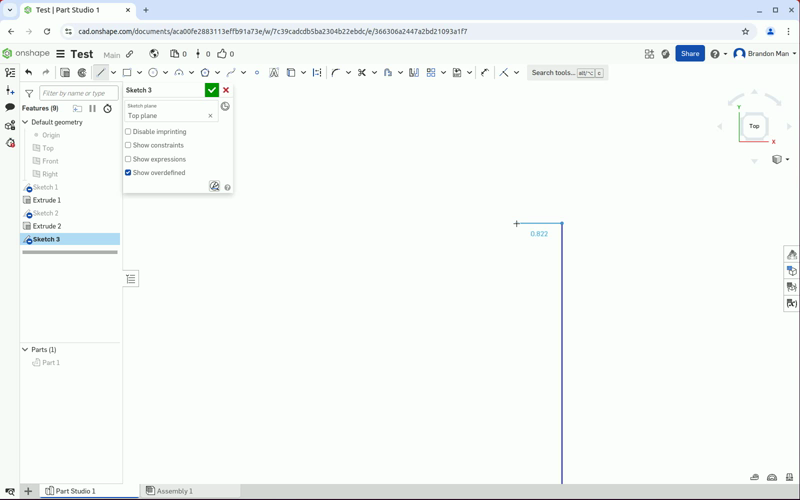
scroll(-6)
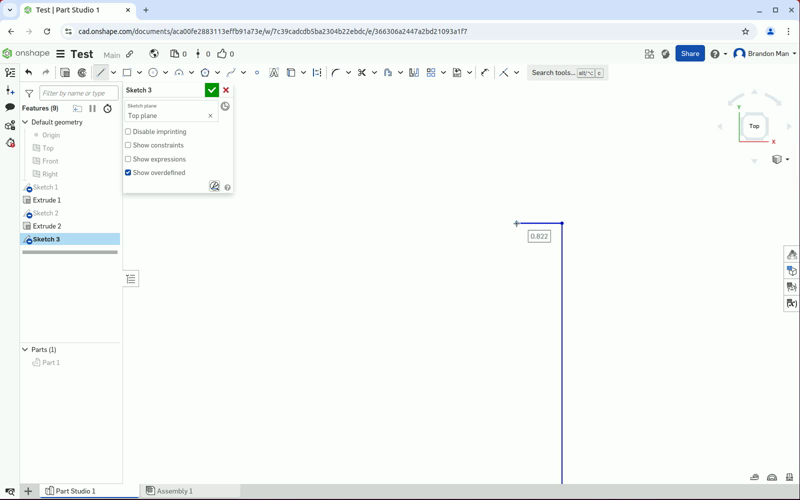
scroll(-6)
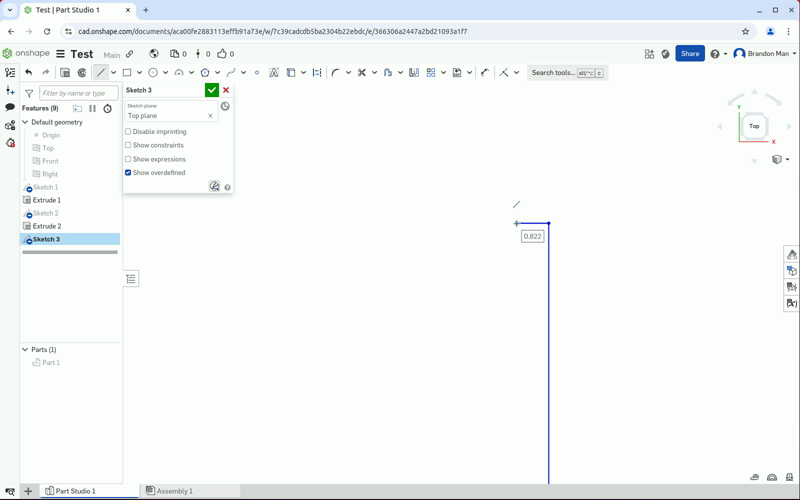
scroll(-6)
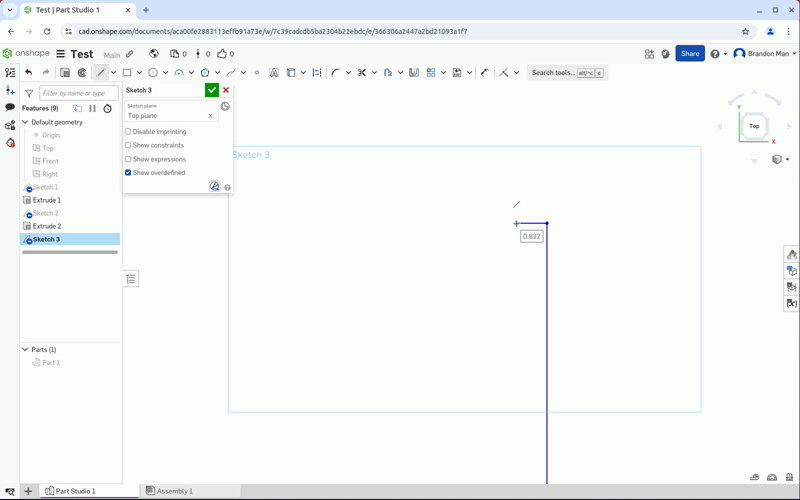
scroll(-6)
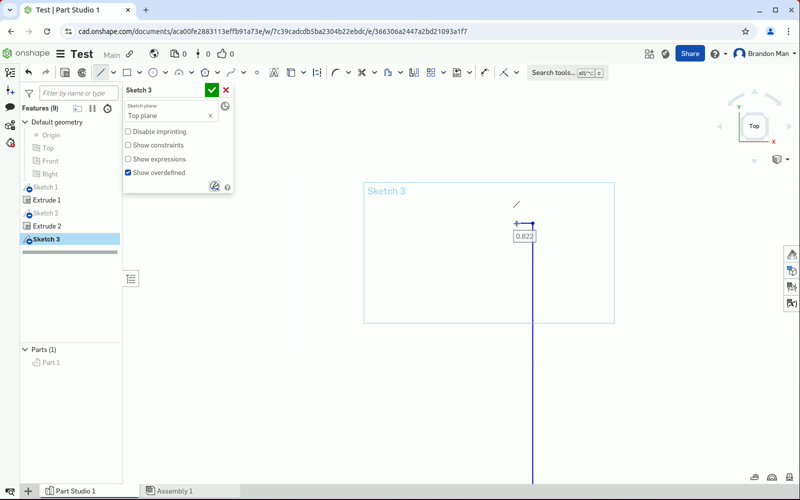
scroll(-6)
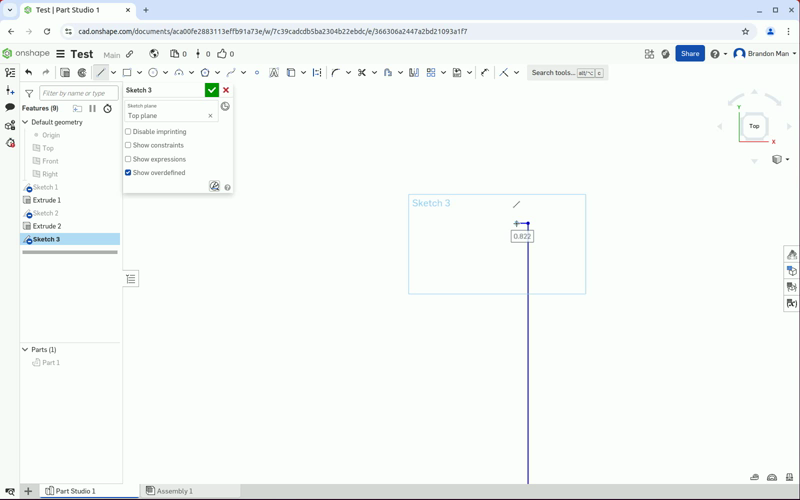
scroll(-6)
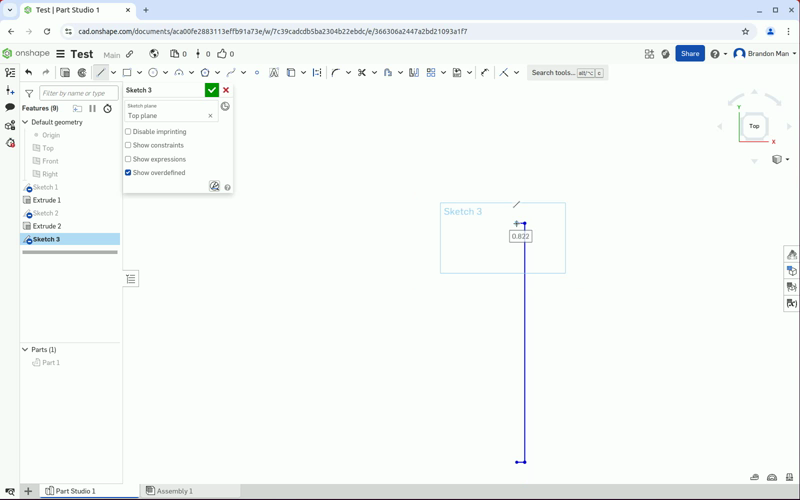
scroll(-6)
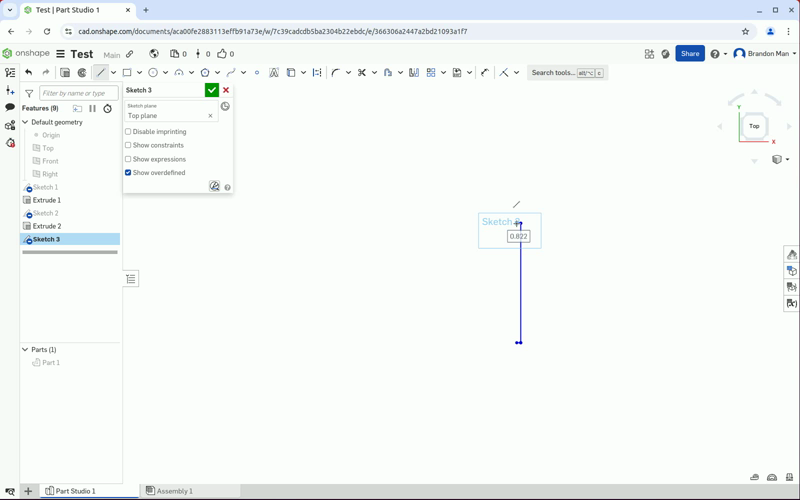
key_up(shift)
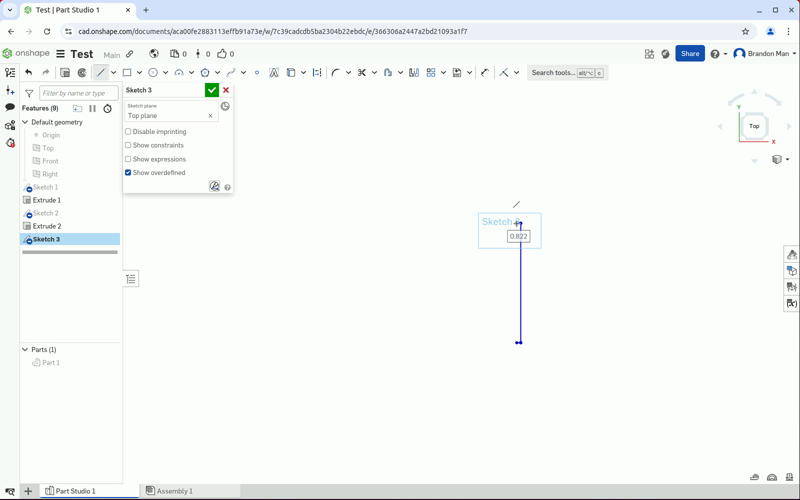
key_down(shift)
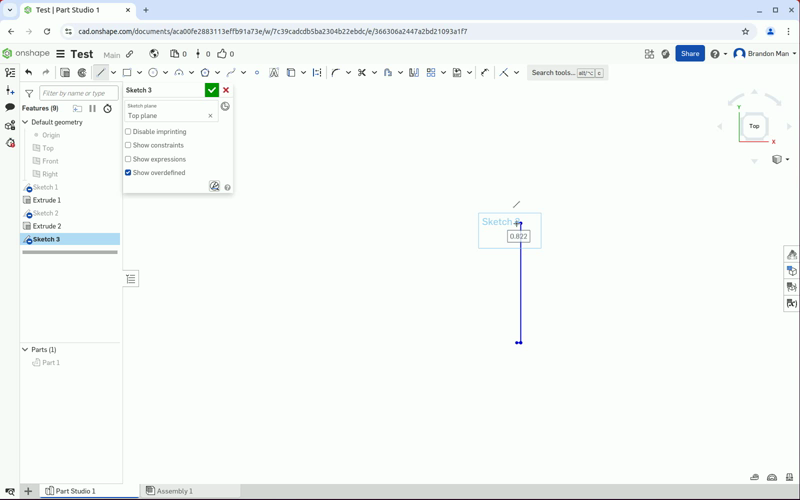
mouse_move(546, 223)
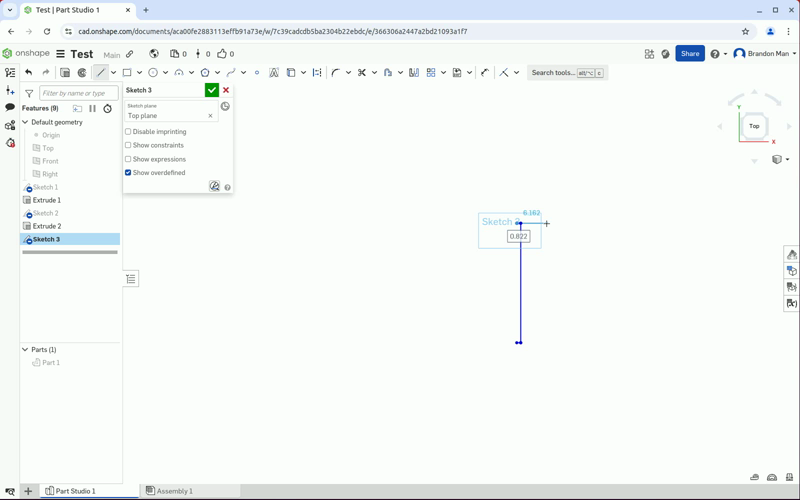
mouse_move(516, 226)
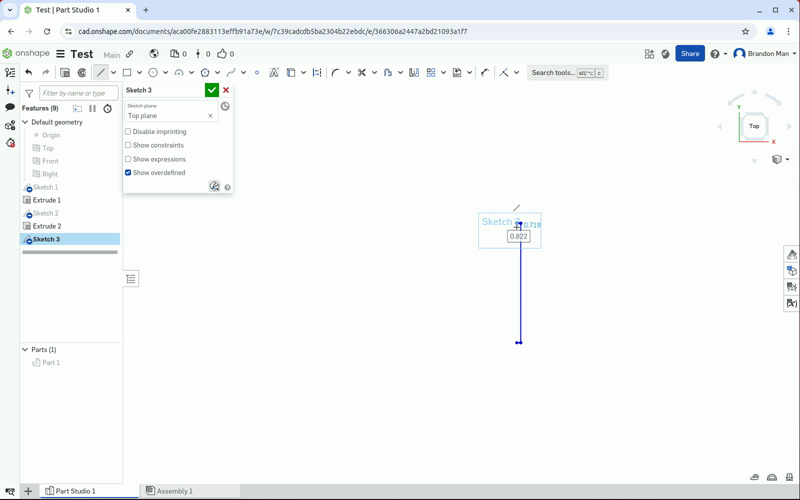
scroll(6)
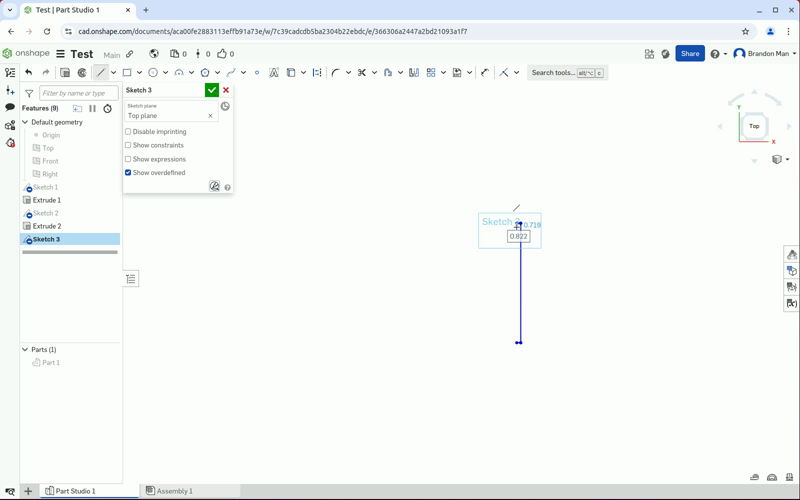
scroll(6)
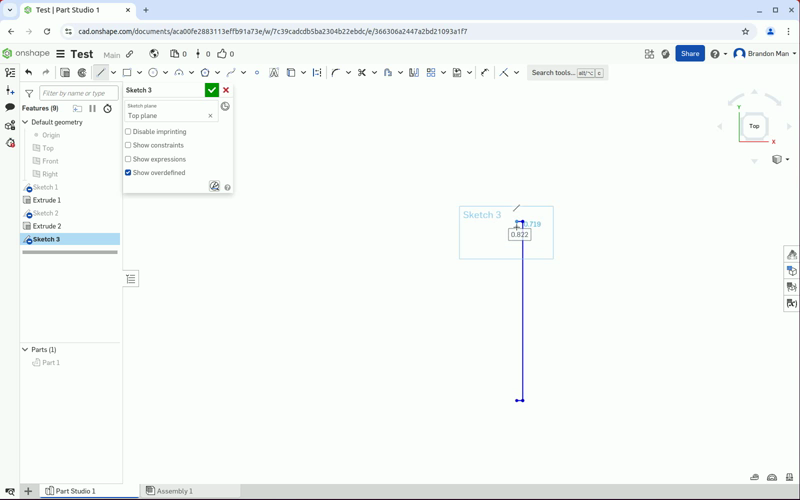
scroll(6)
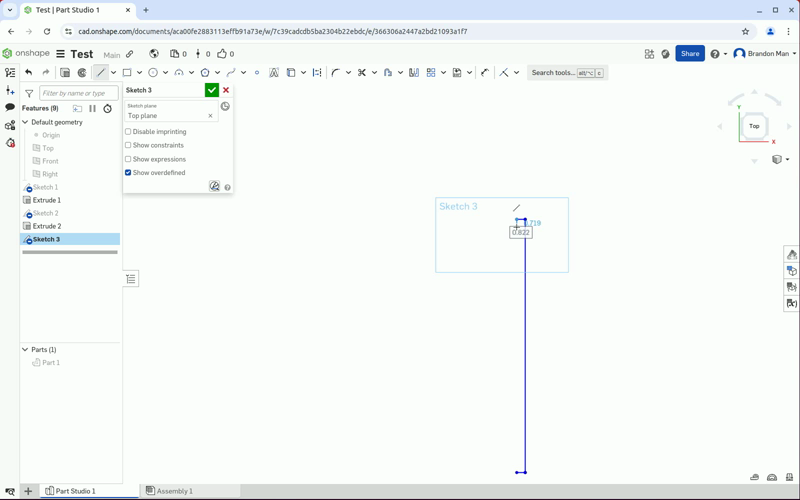
scroll(6)
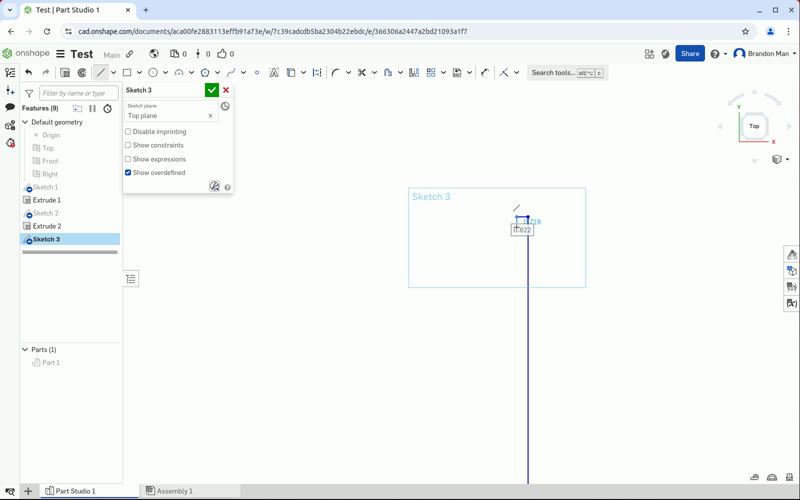
scroll(6)
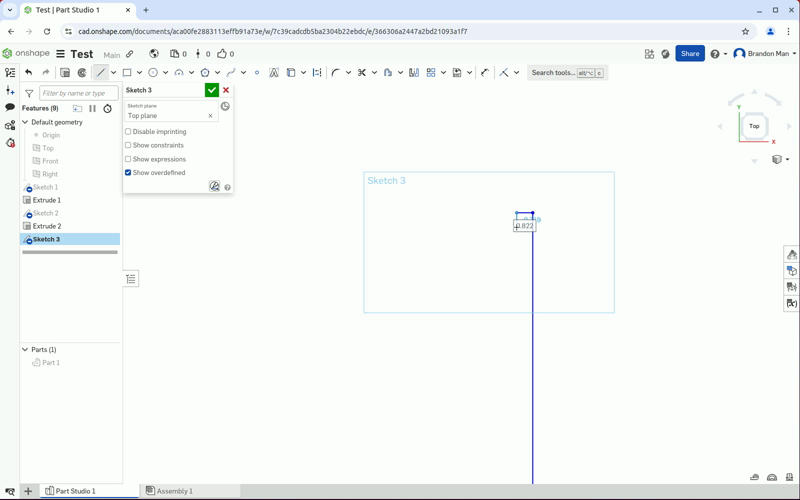
scroll(6)
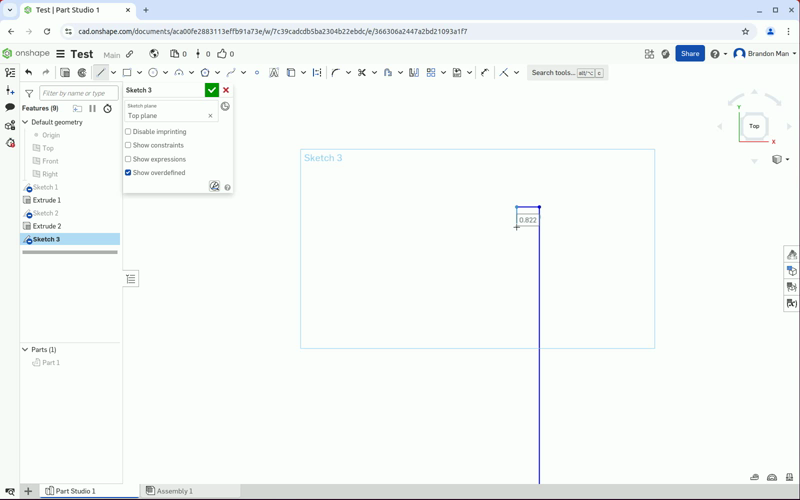
scroll(6)
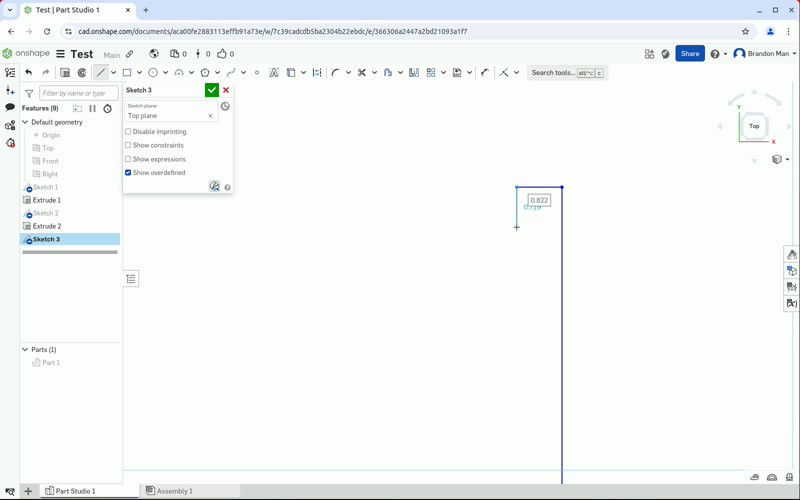
click(516, 226)
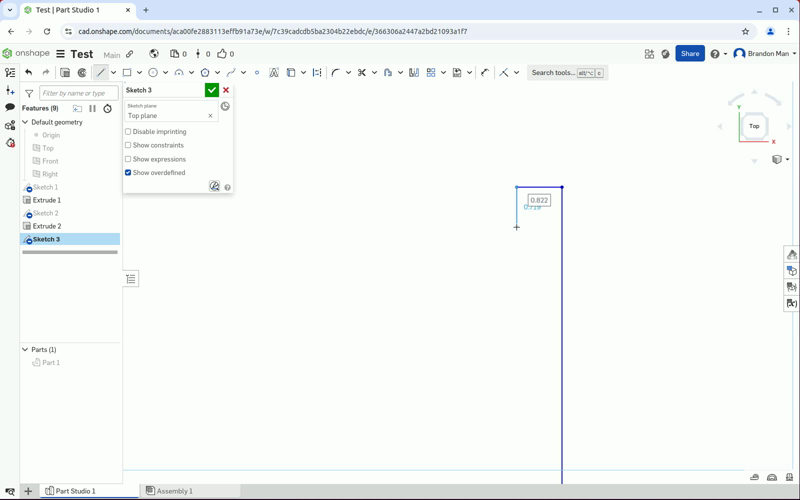
scroll(-6)
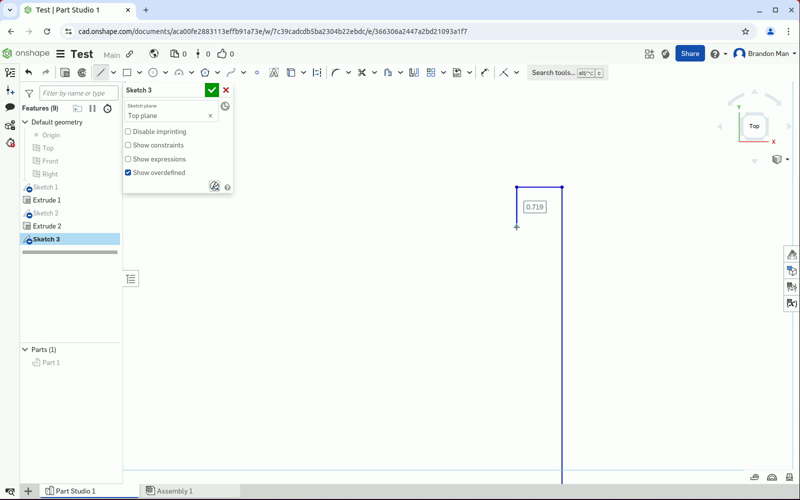
scroll(-6)
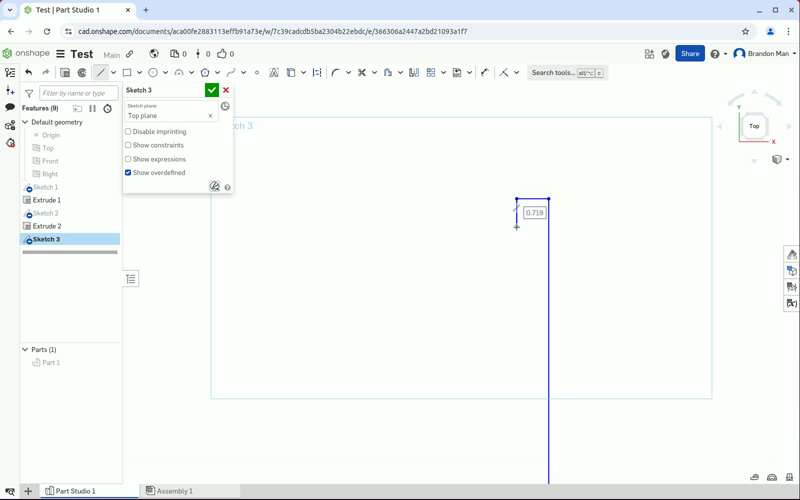
scroll(-6)
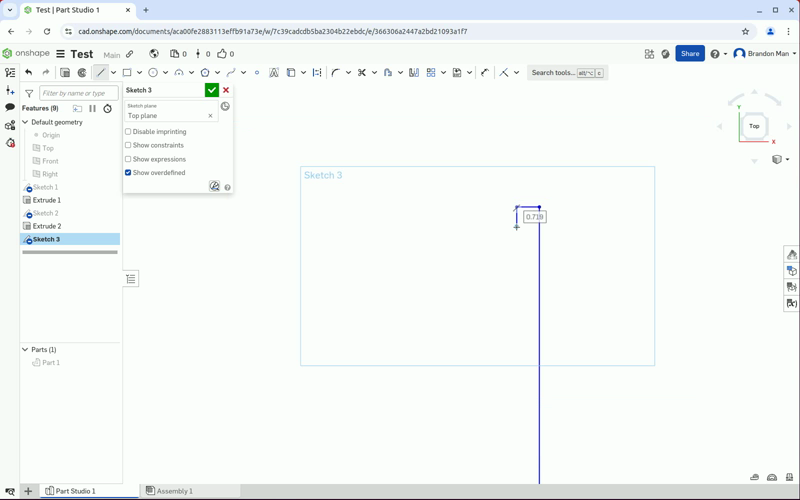
scroll(-6)
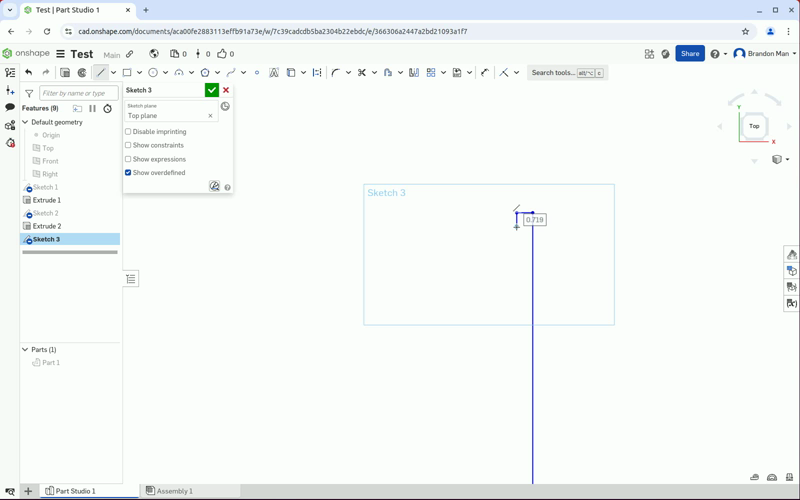
scroll(-6)
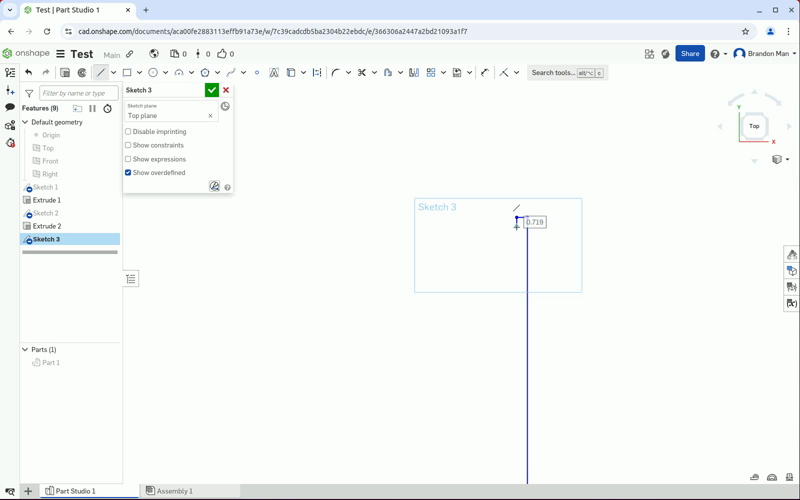
scroll(-6)
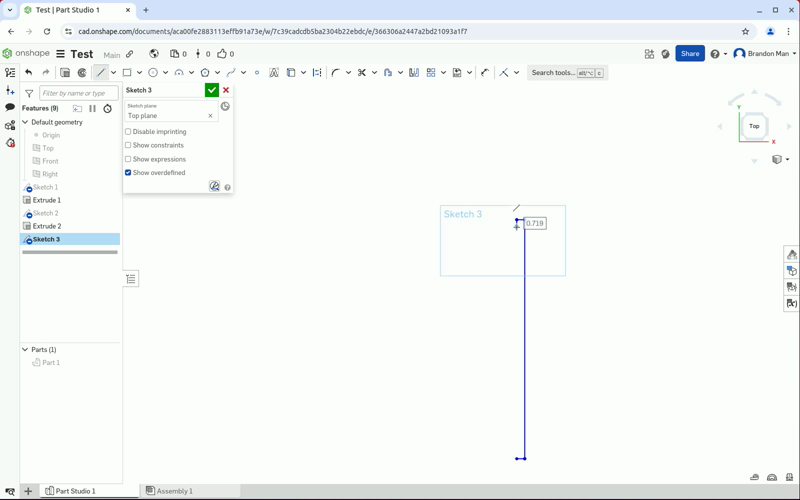
scroll(-6)
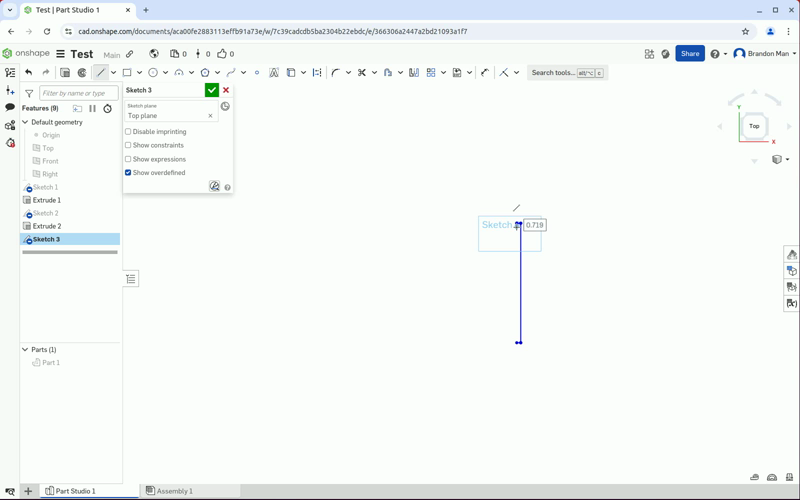
key_up(shift)
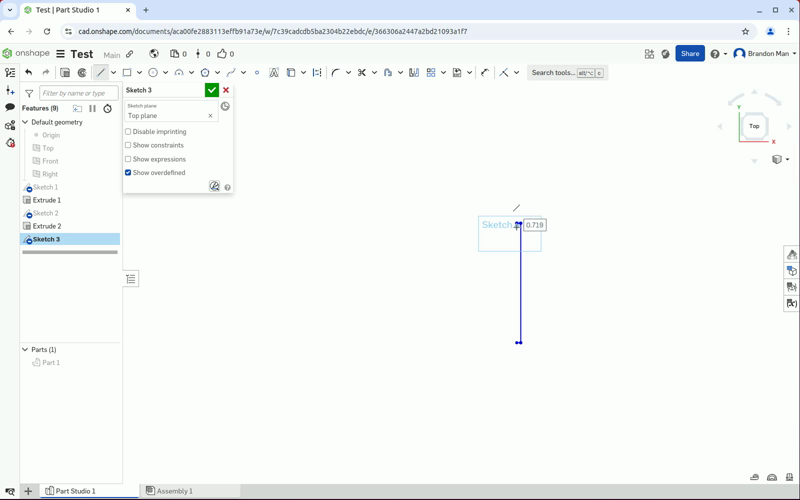
key_down(shift)
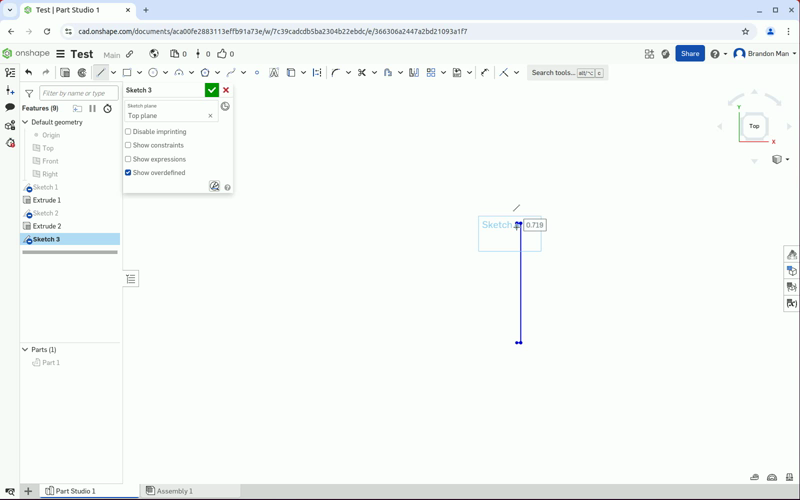
mouse_move(516, 338)
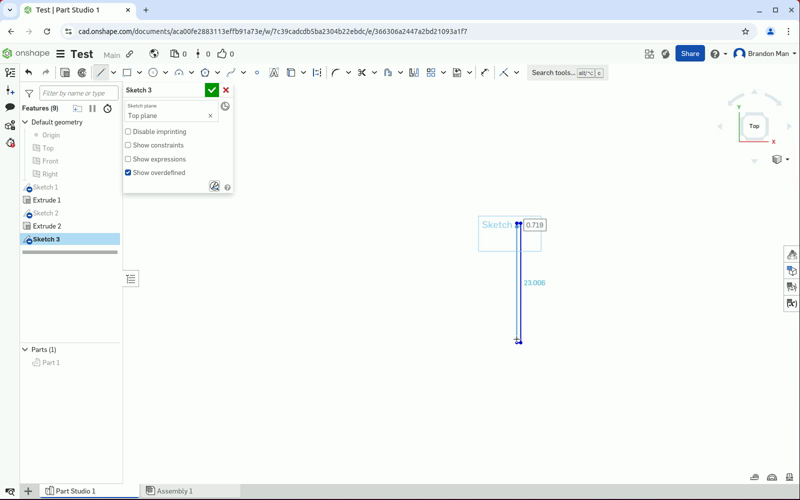
scroll(6)
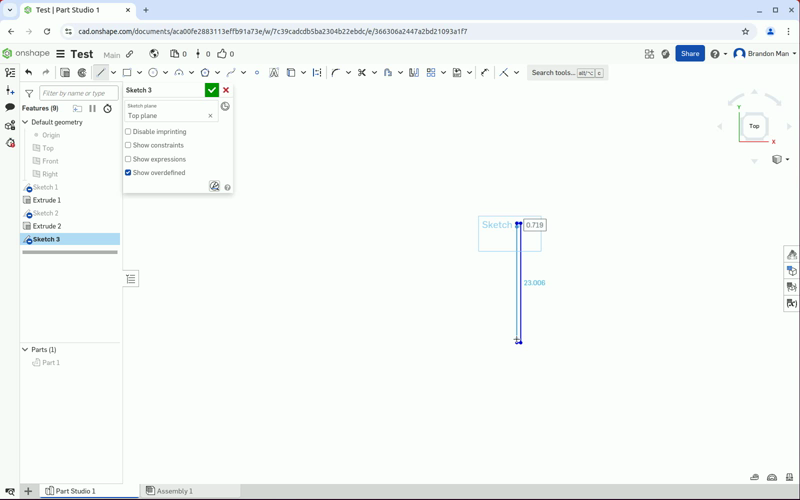
scroll(6)
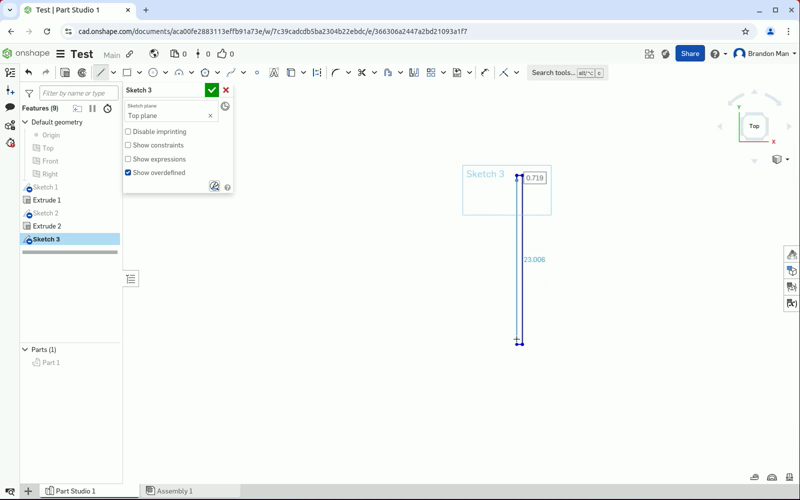
scroll(6)
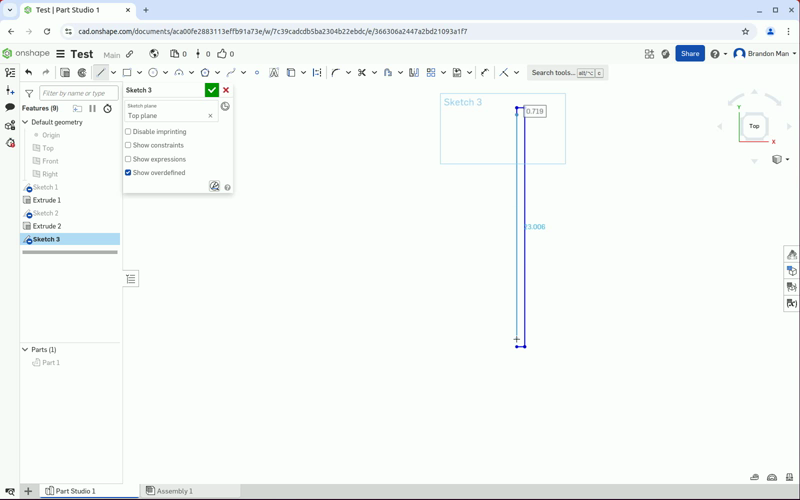
scroll(6)
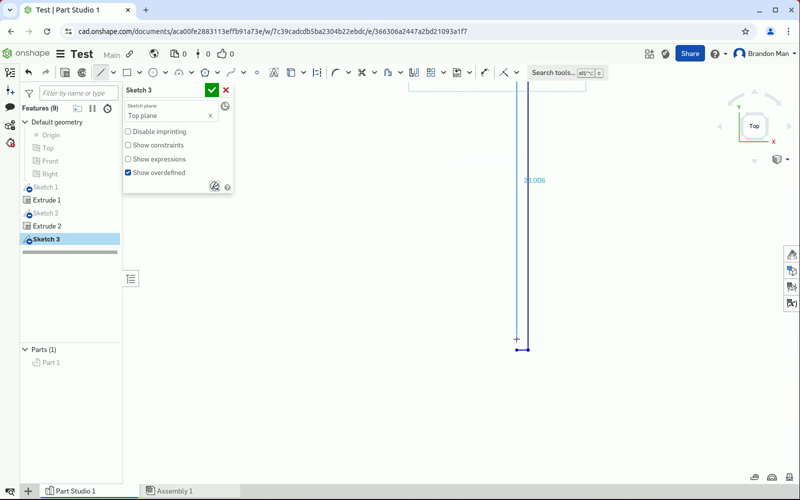
scroll(6)
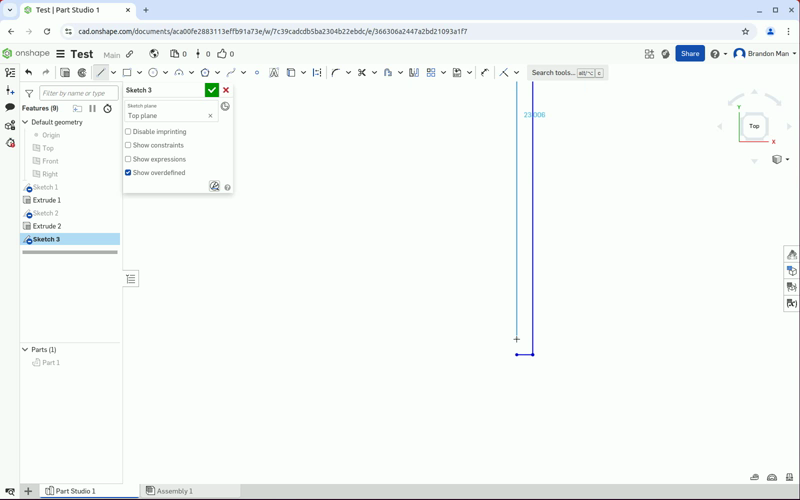
scroll(6)
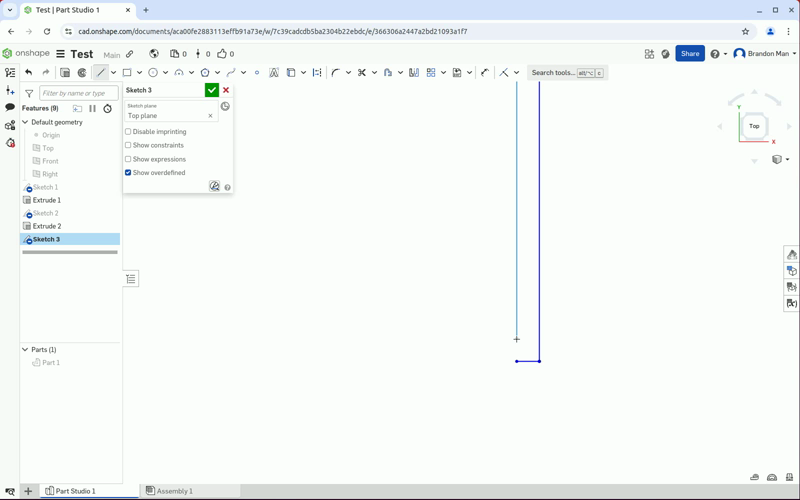
scroll(6)
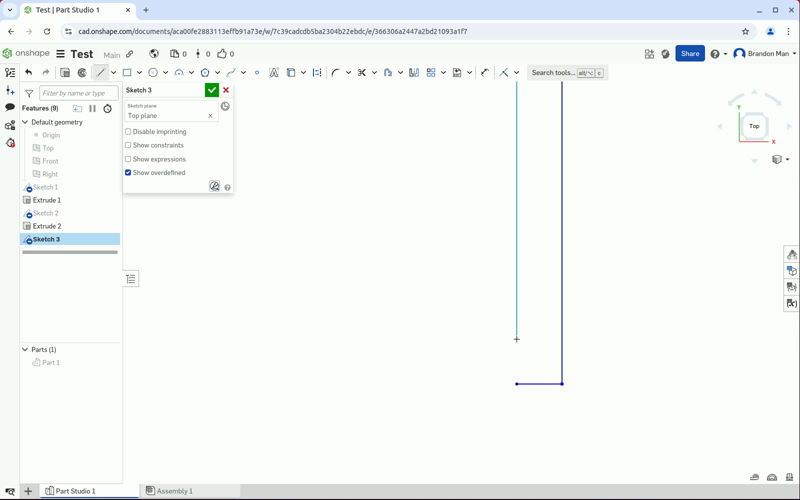
click(516, 338)
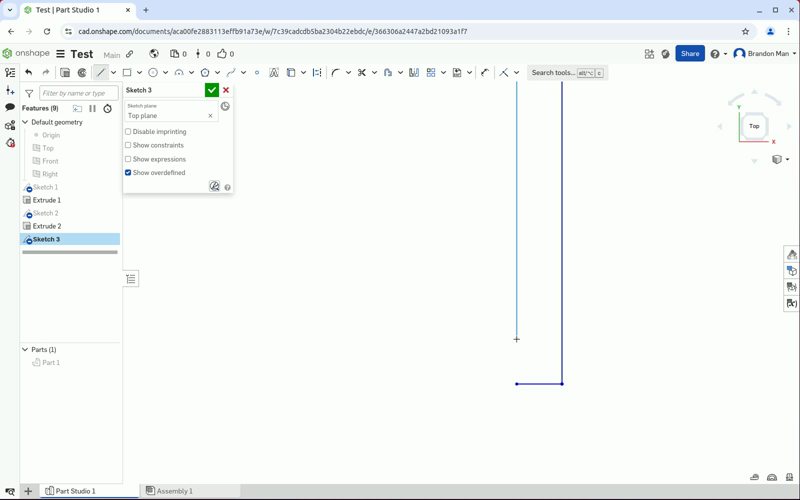
scroll(-6)
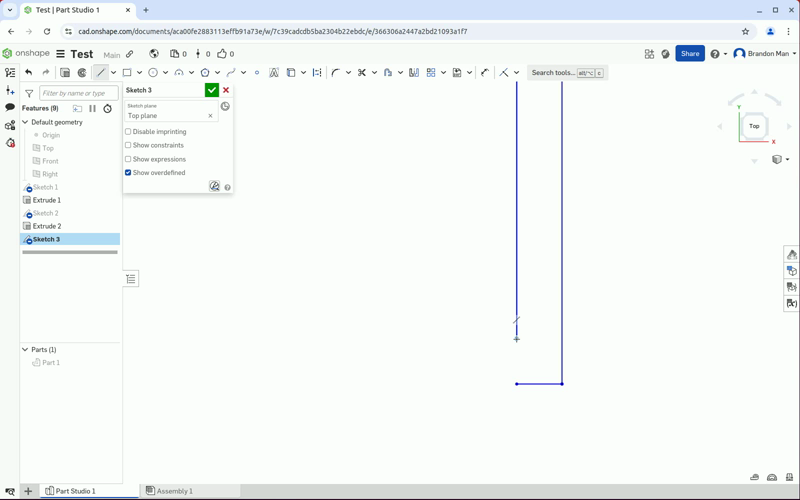
scroll(-6)
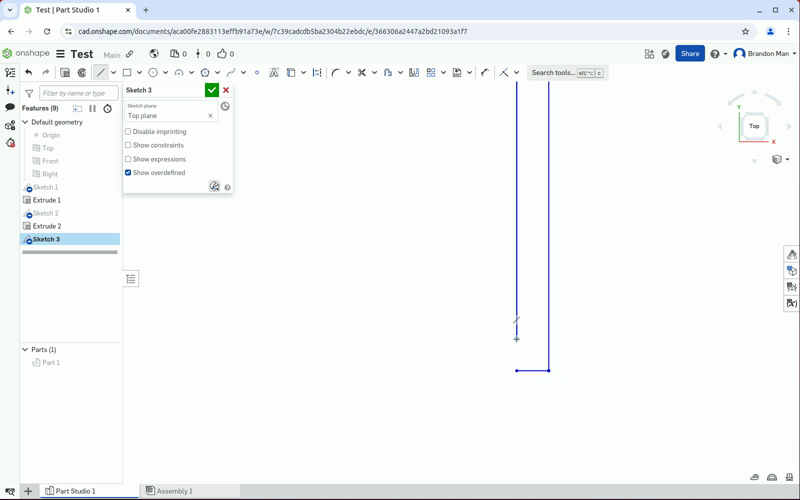
scroll(-6)
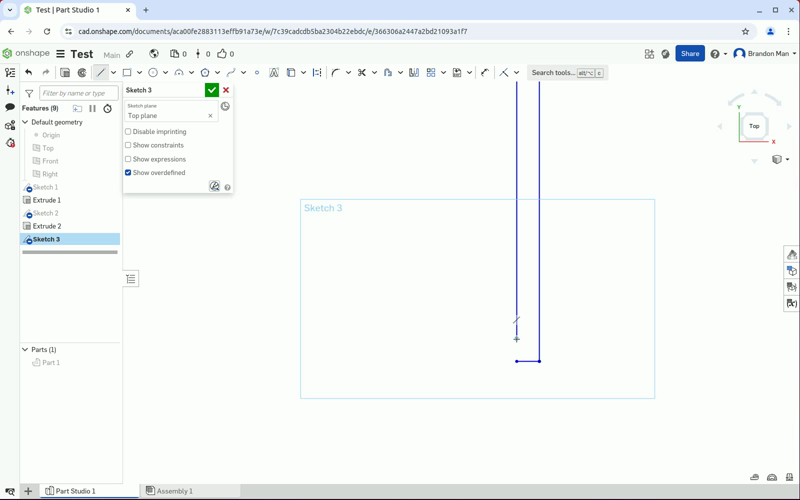
scroll(-6)
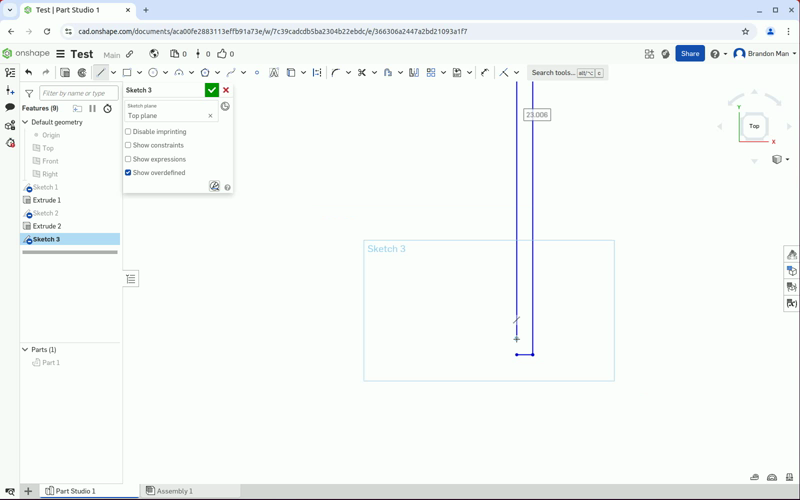
scroll(-6)
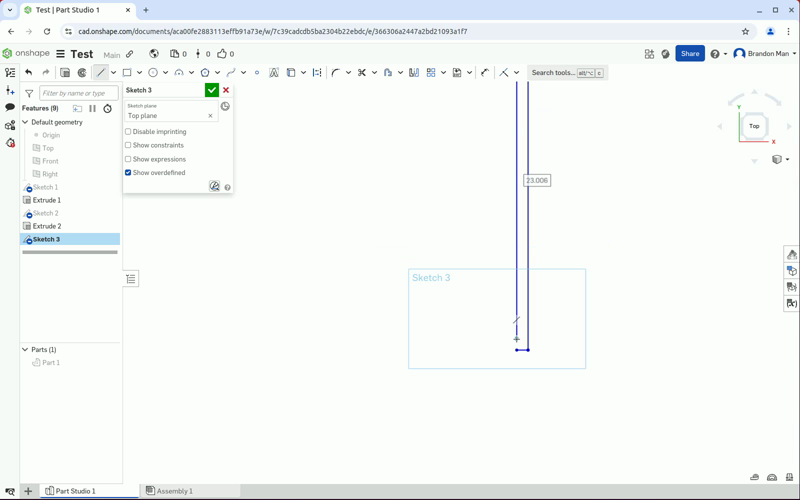
scroll(-6)
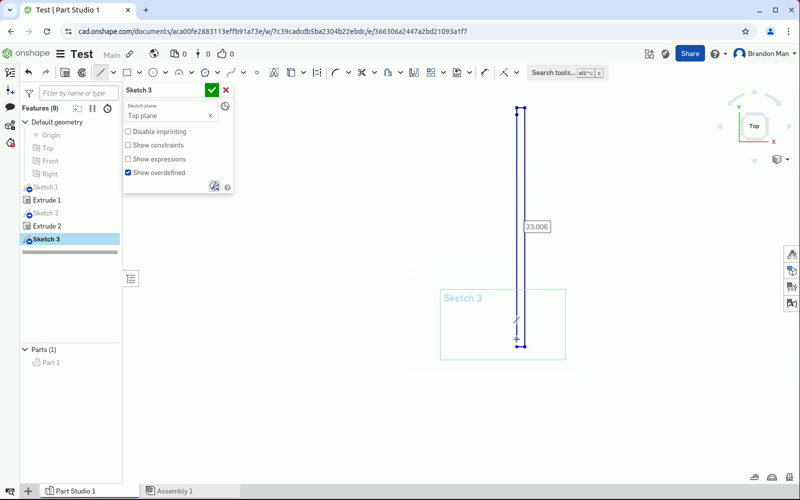
scroll(-6)
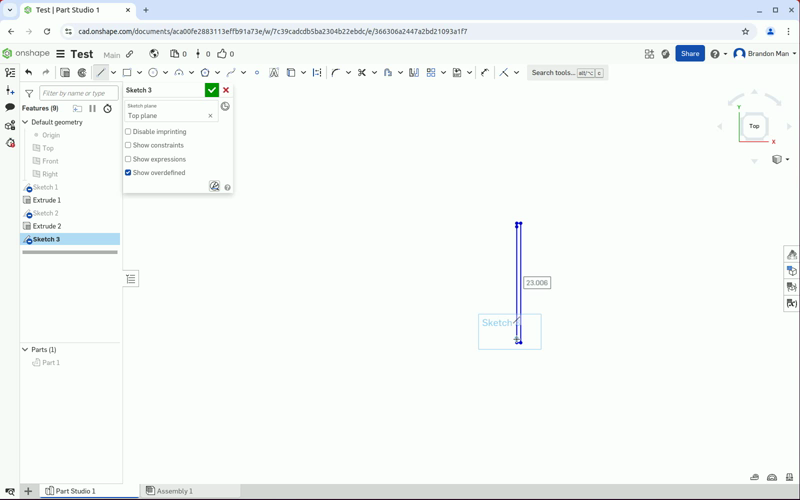
key_up(shift)
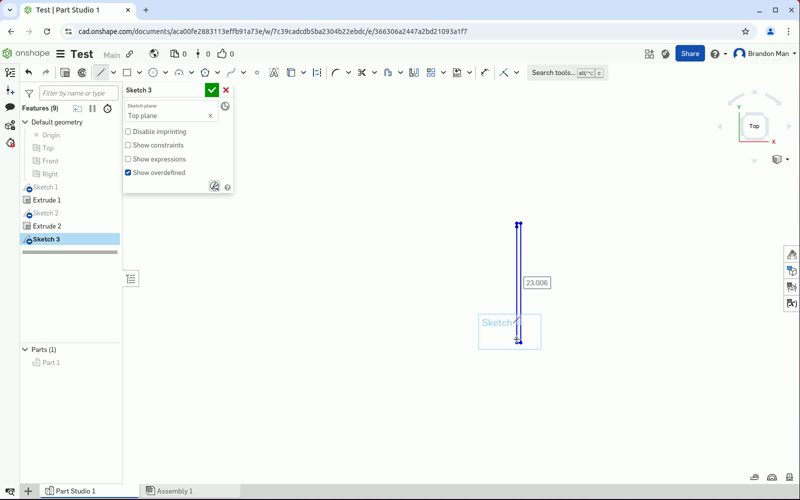
mouse_move(546, 338)
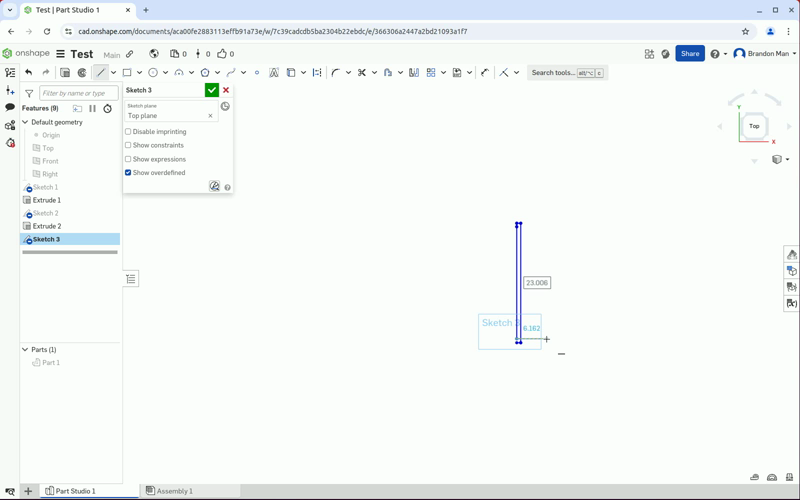
key_down(shift)
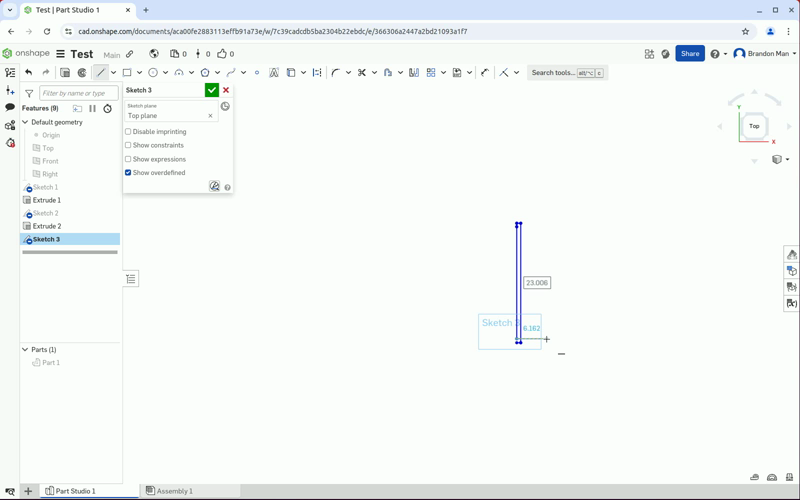
mouse_move(516, 342)
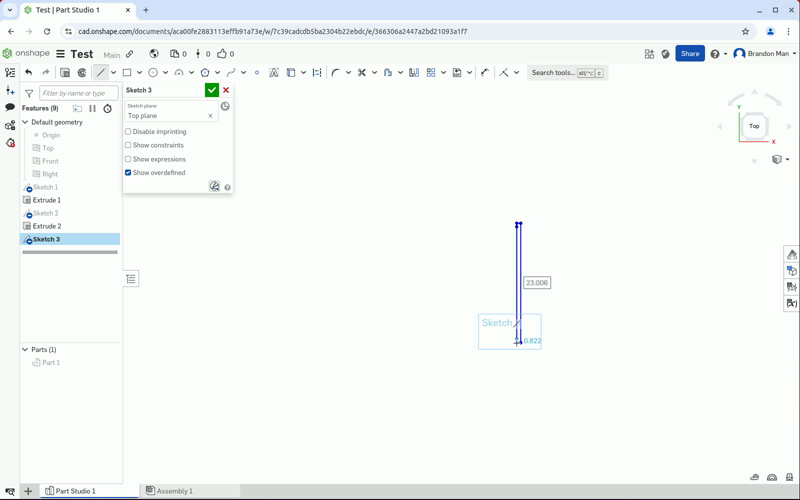
scroll(6)
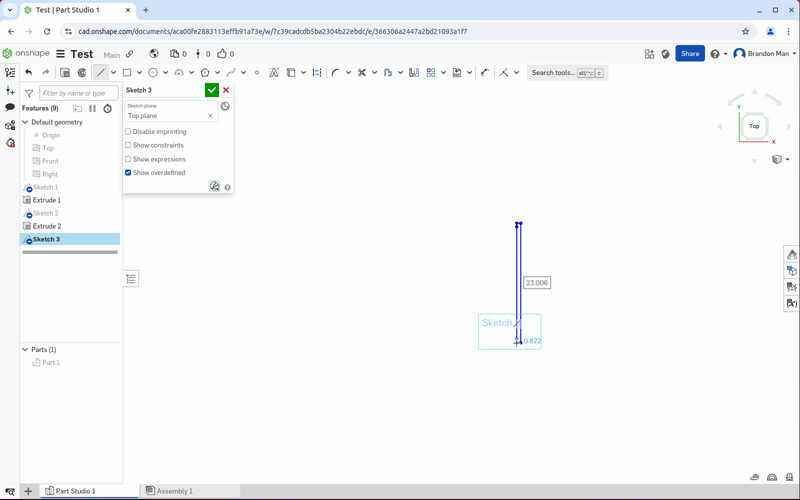
scroll(6)
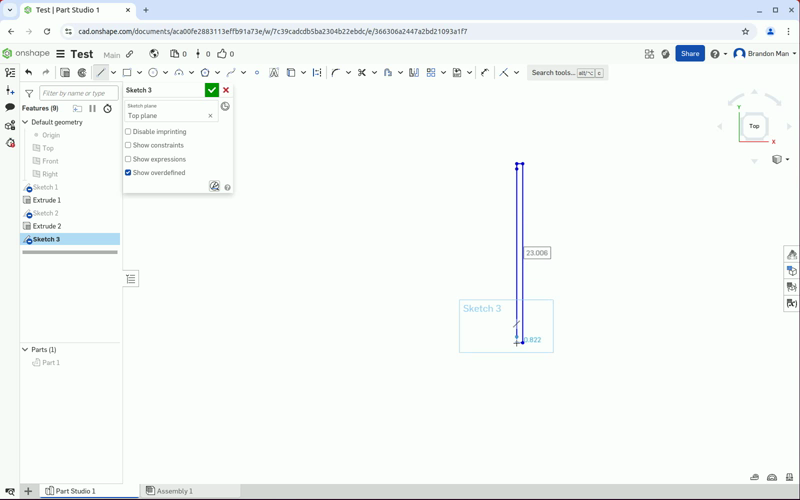
scroll(6)
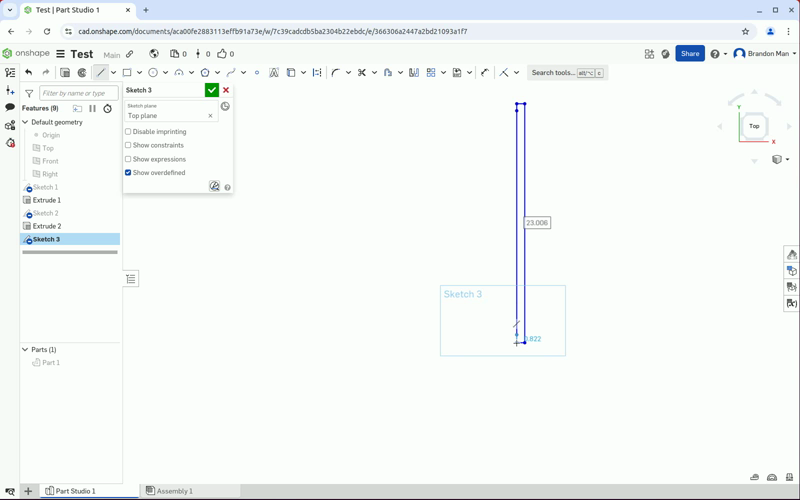
scroll(6)
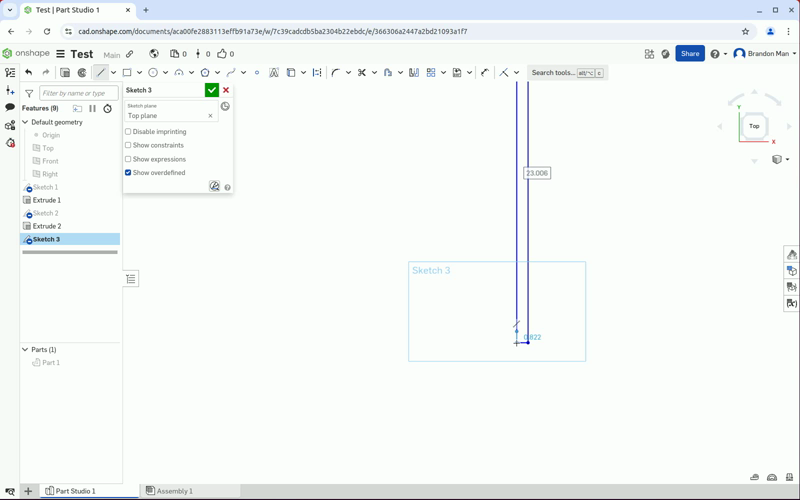
scroll(6)
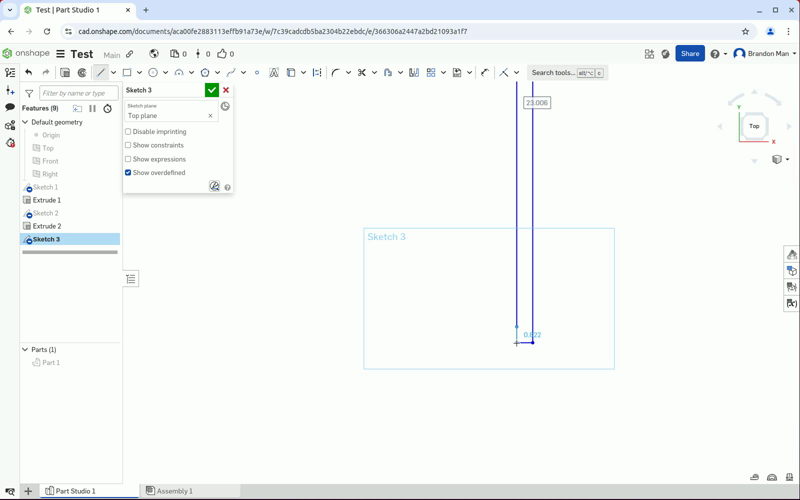
scroll(6)
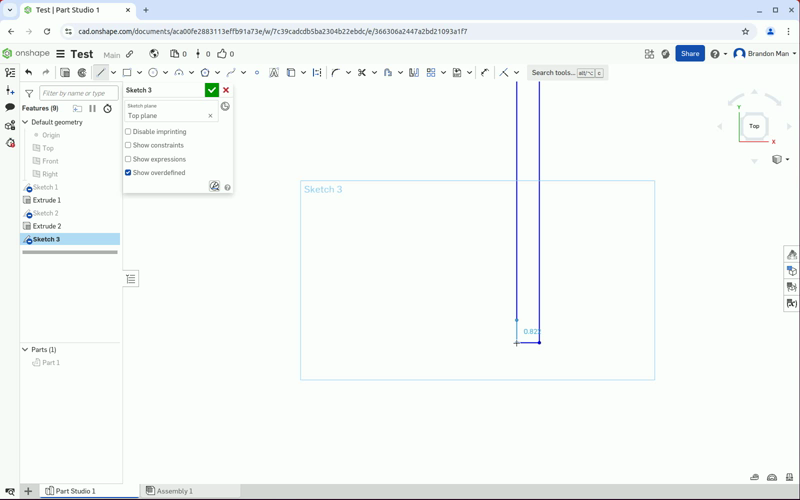
scroll(6)
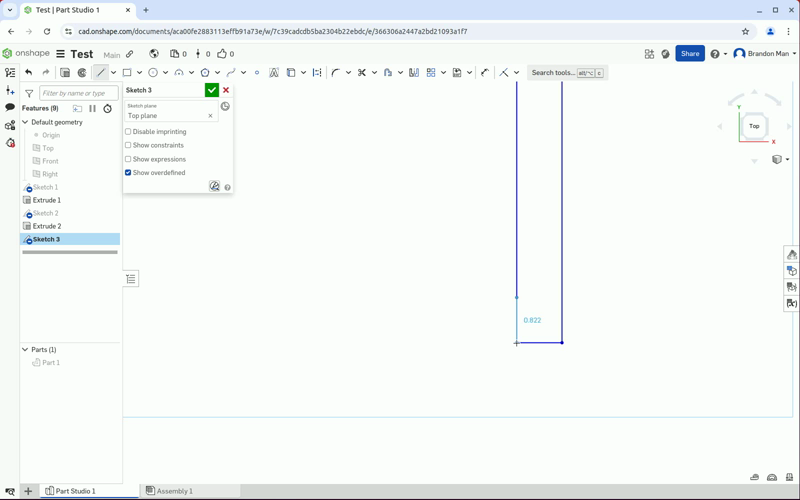
key_up(shift)
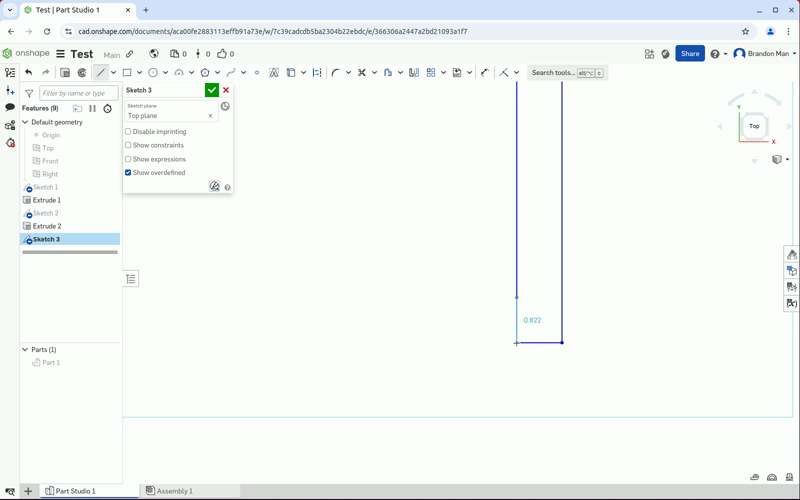
click(516, 342)
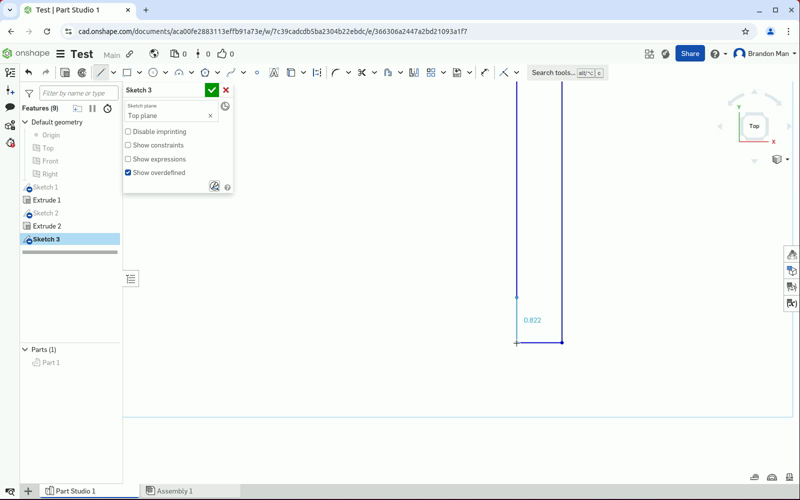
scroll(-6)
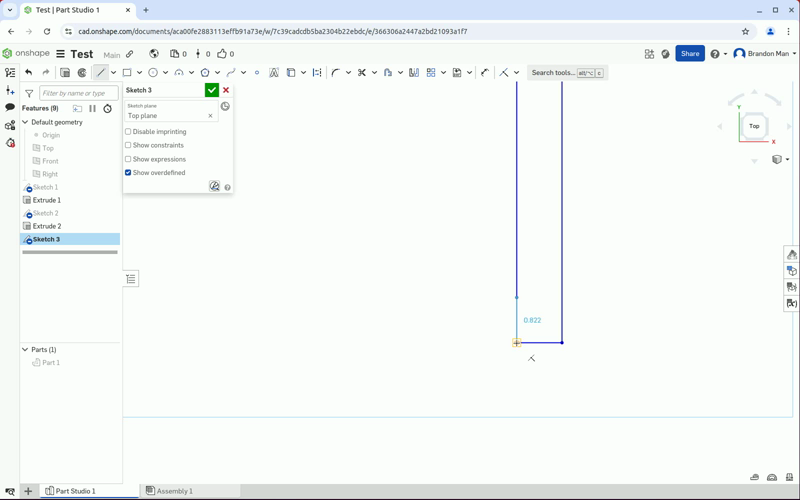
scroll(-6)
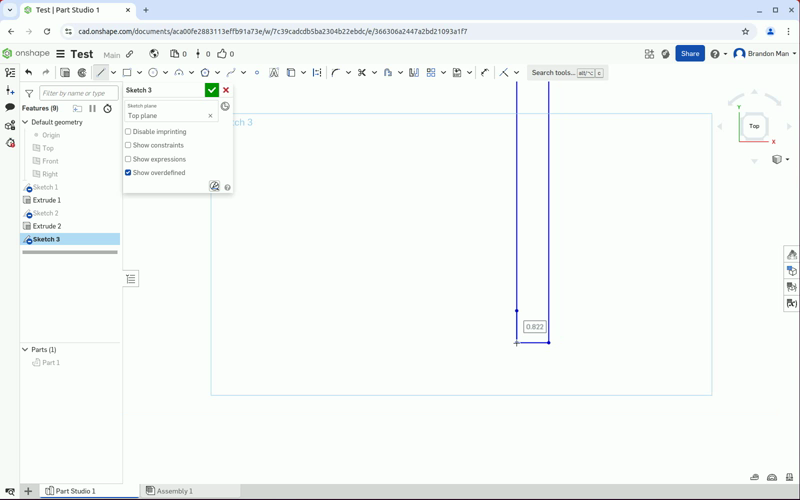
scroll(-6)
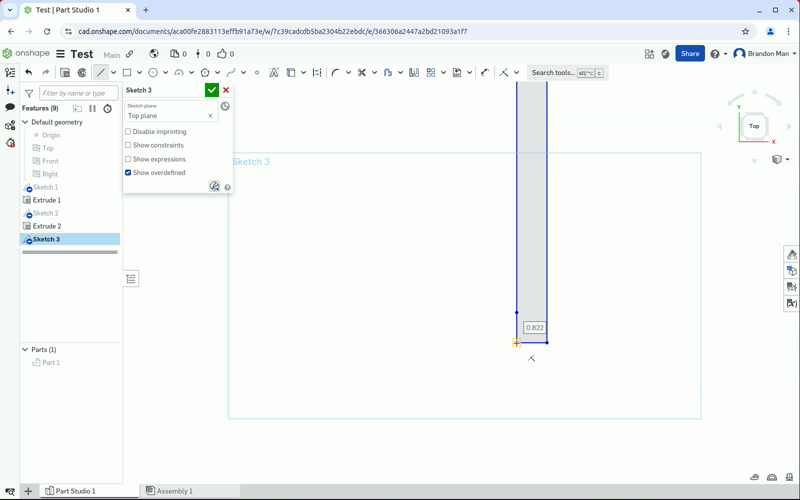
scroll(-6)
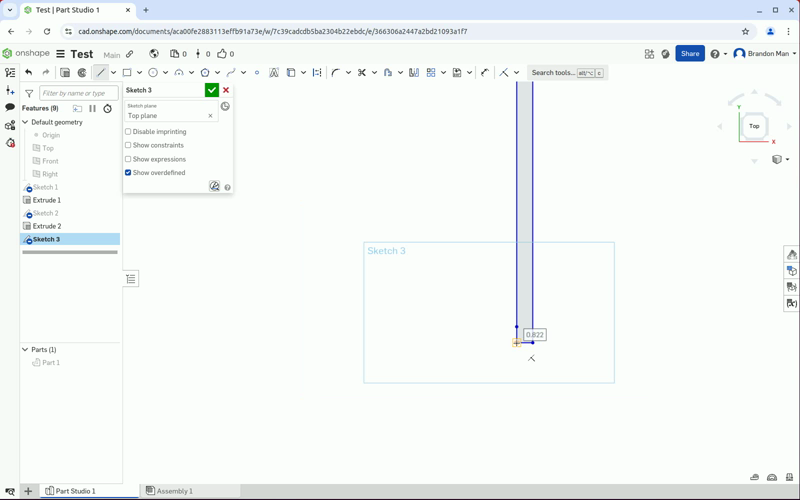
scroll(-6)
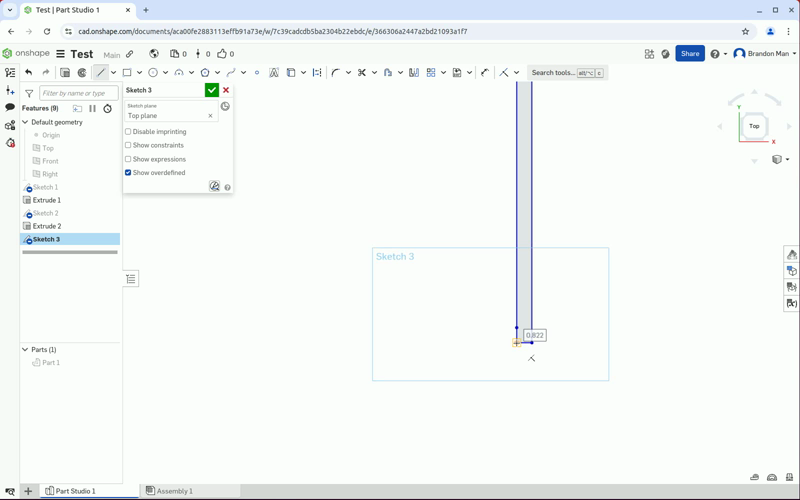
scroll(-6)
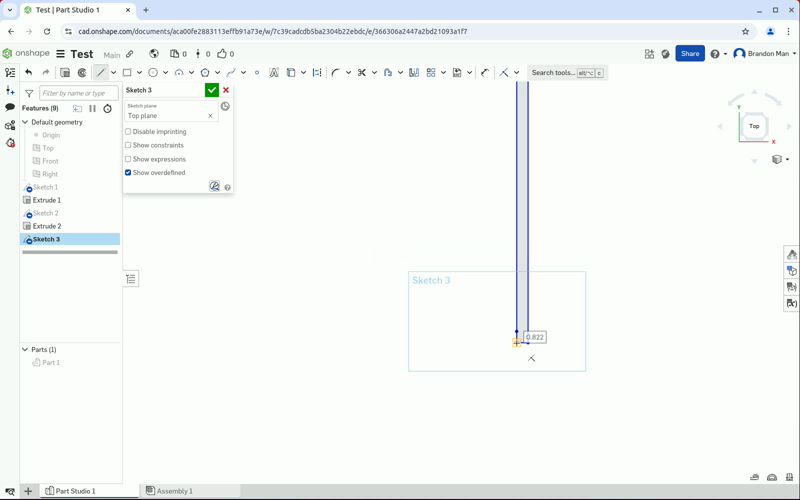
scroll(-6)
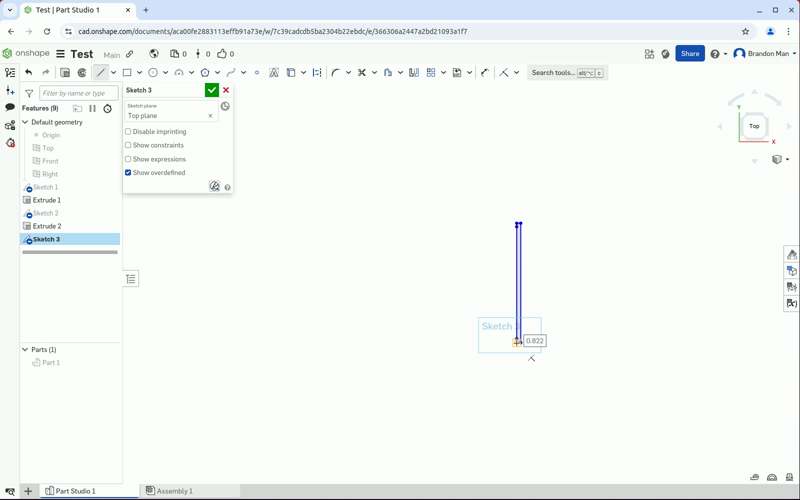
key(esc)
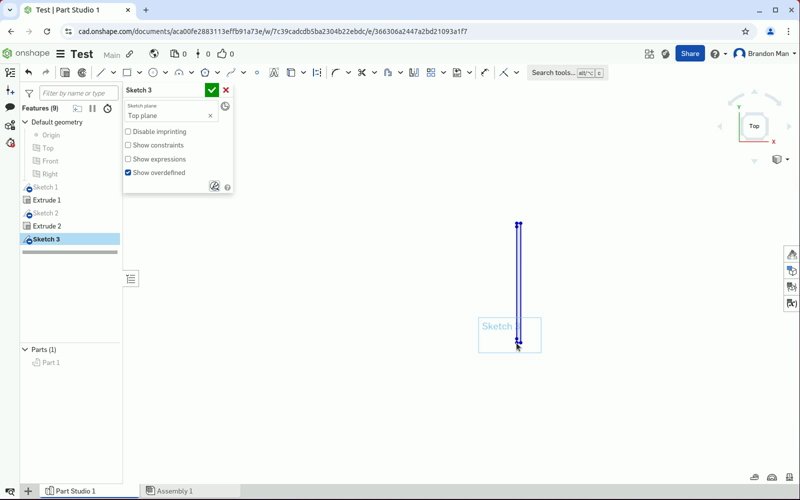
mouse_move(519, 339)
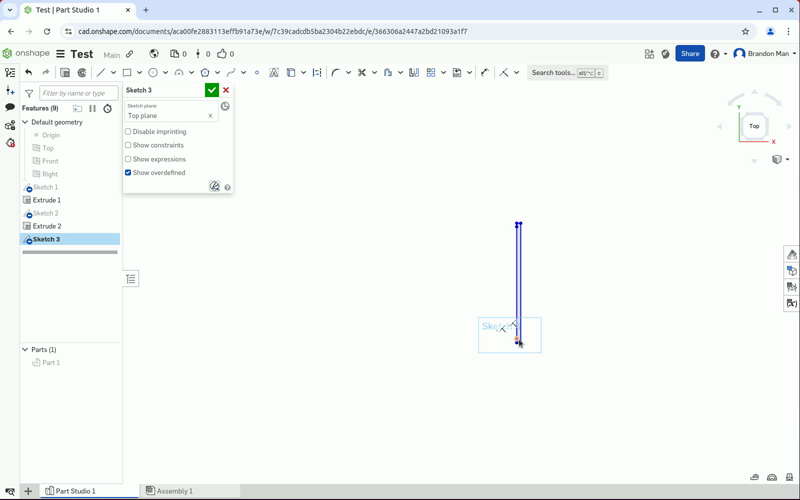
scroll(6)
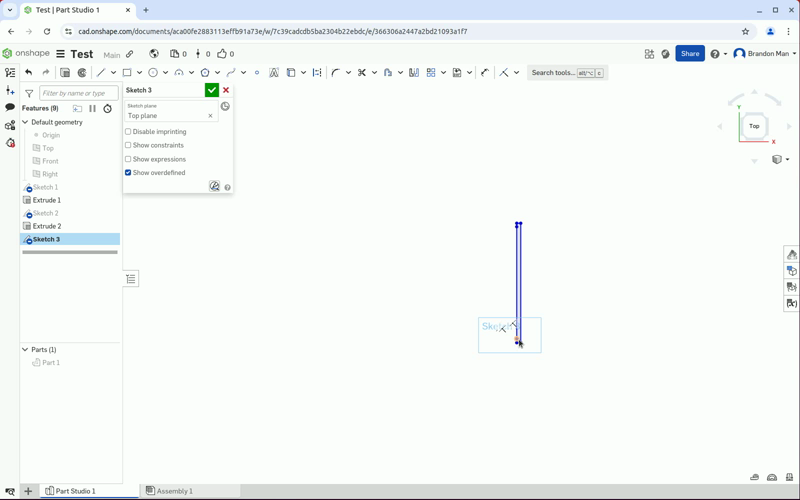
scroll(6)
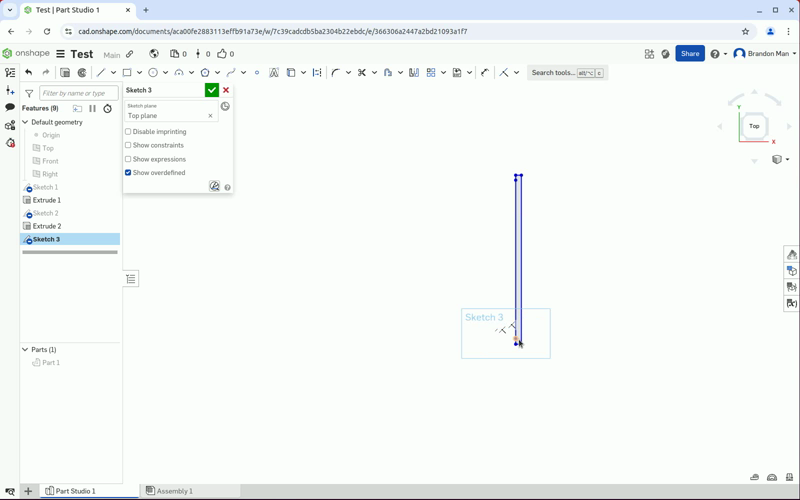
scroll(6)
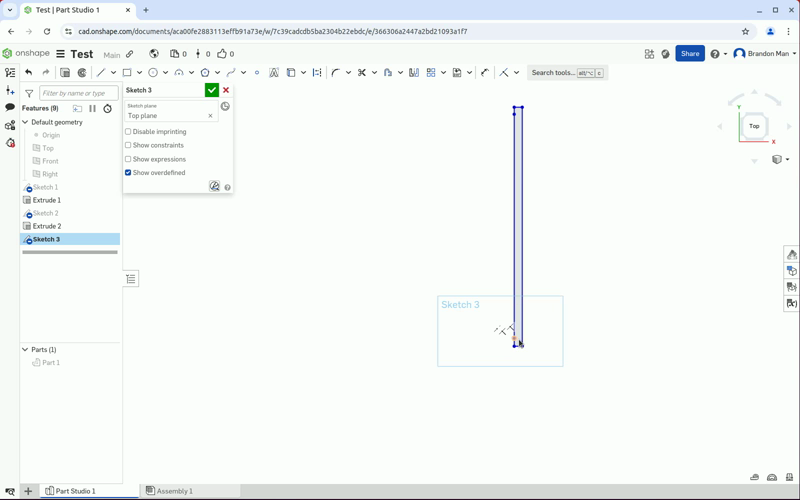
scroll(6)
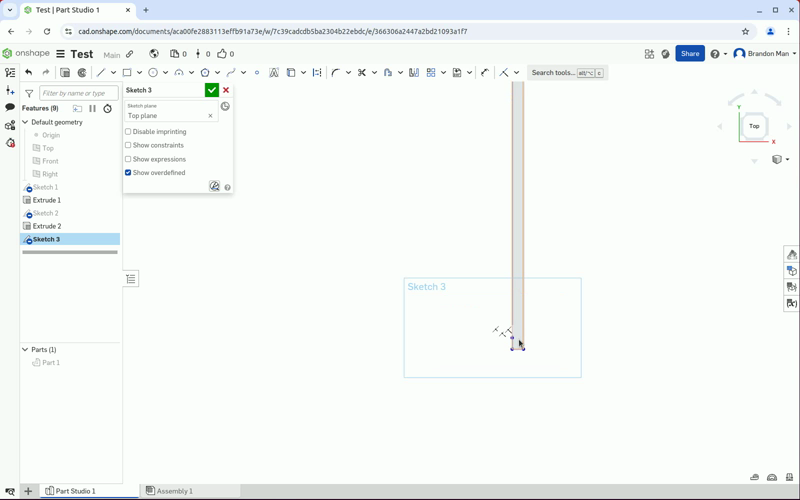
scroll(6)
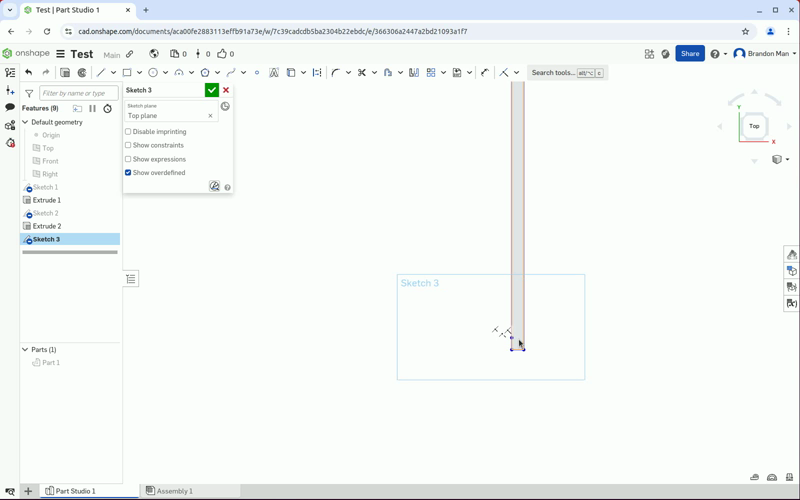
scroll(6)
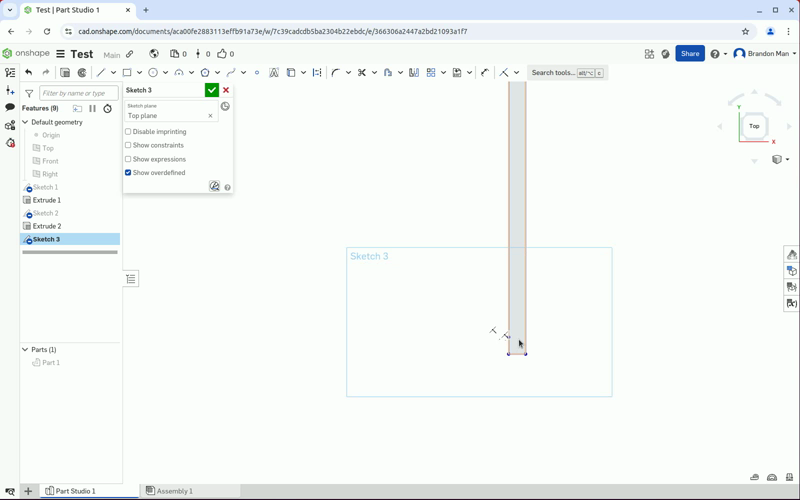
scroll(6)
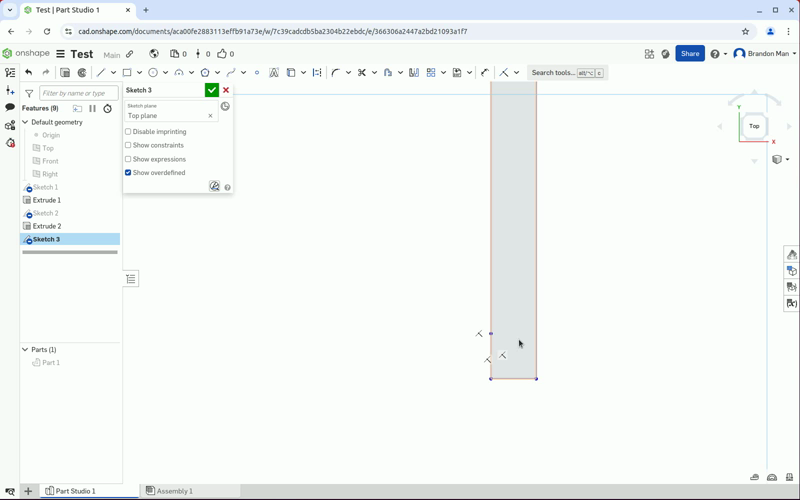
click(519, 339)
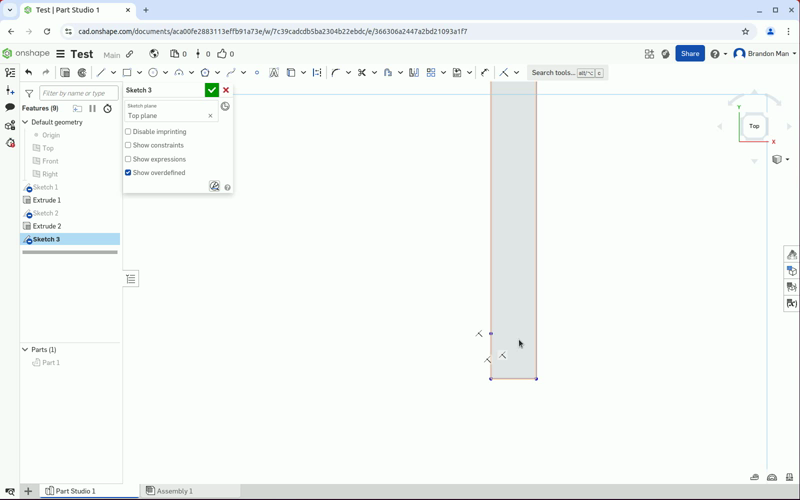
scroll(-6)
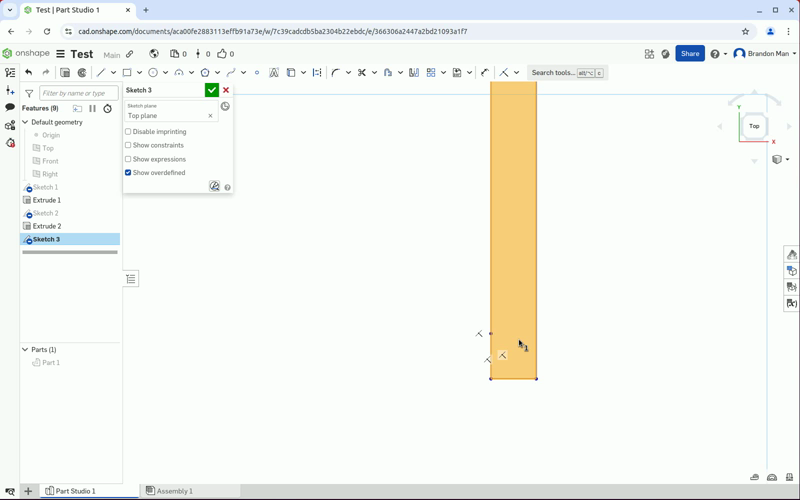
scroll(-6)
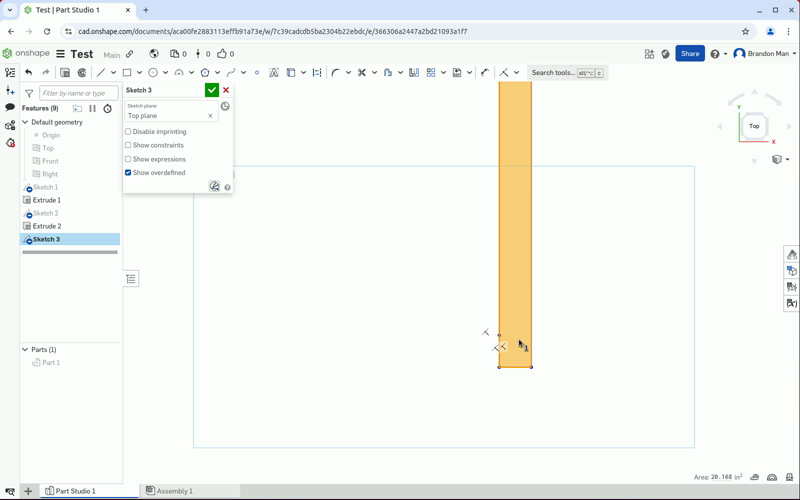
scroll(-6)
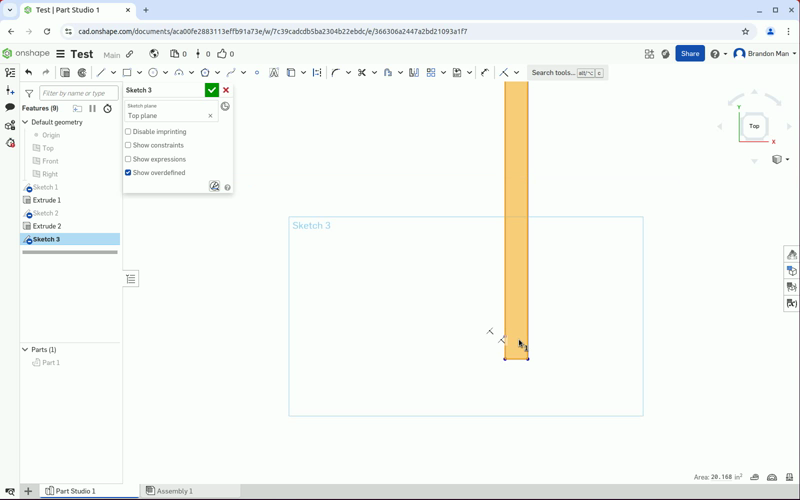
scroll(-6)
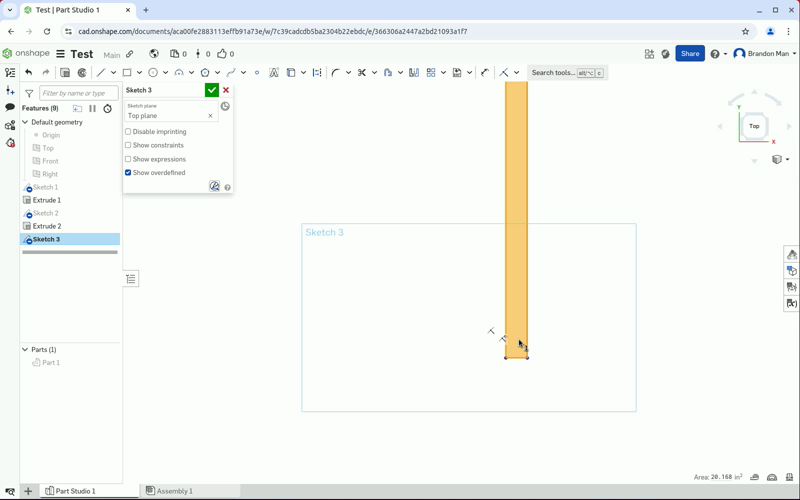
scroll(-6)
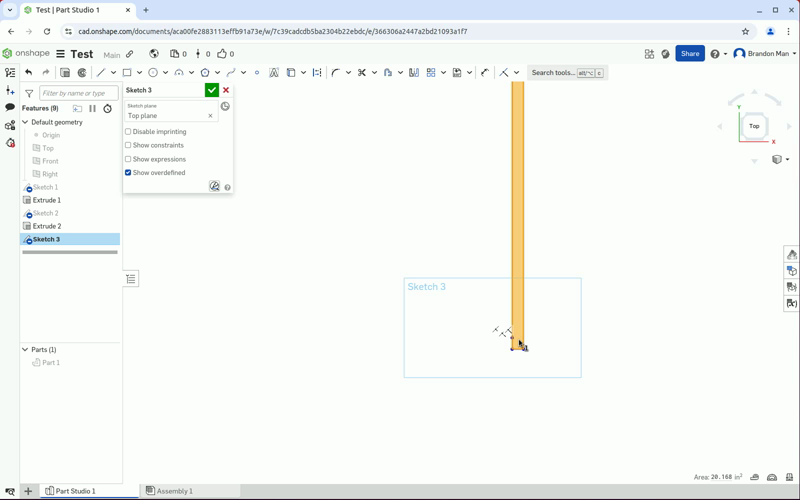
scroll(-6)
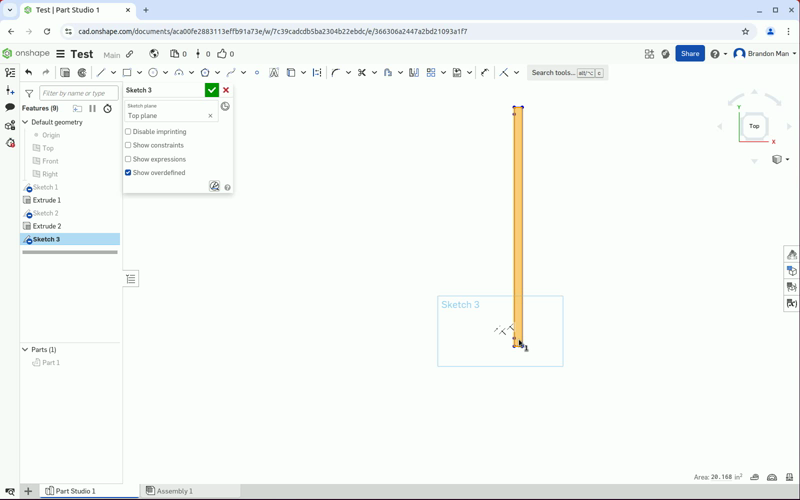
scroll(-6)
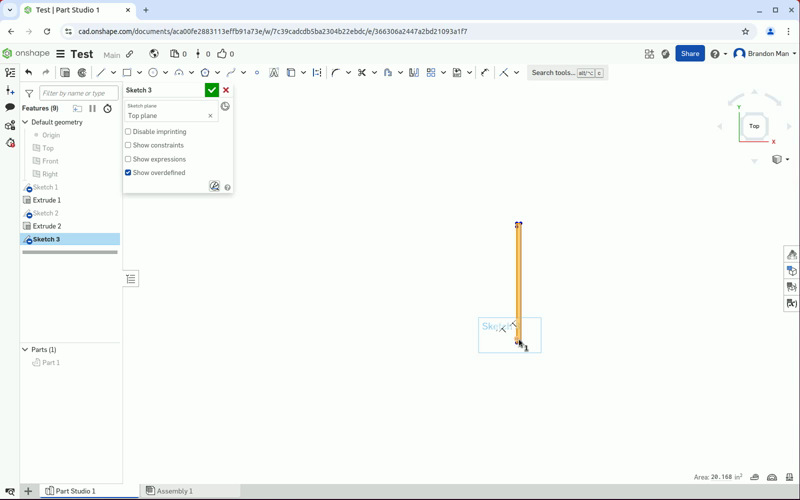
mouse_move(73, 352)
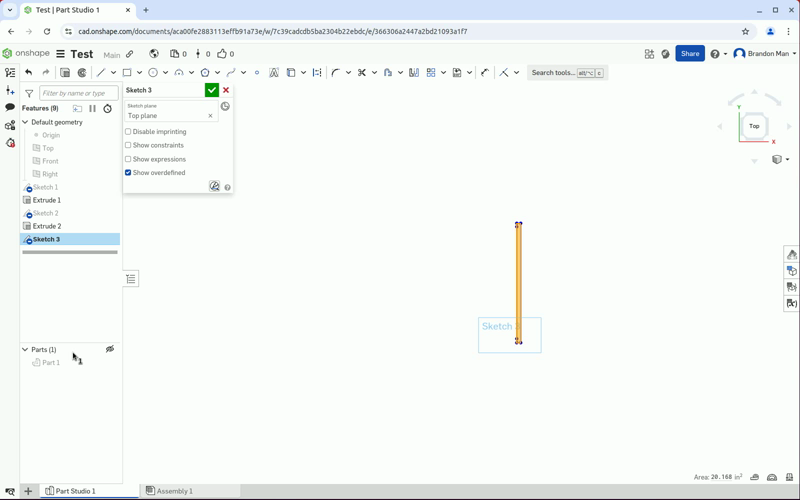
key(shift+y)
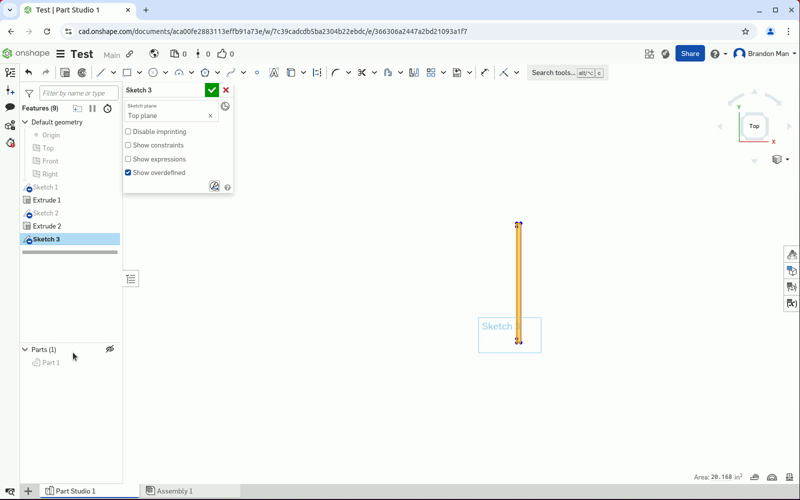
key(shift+e)
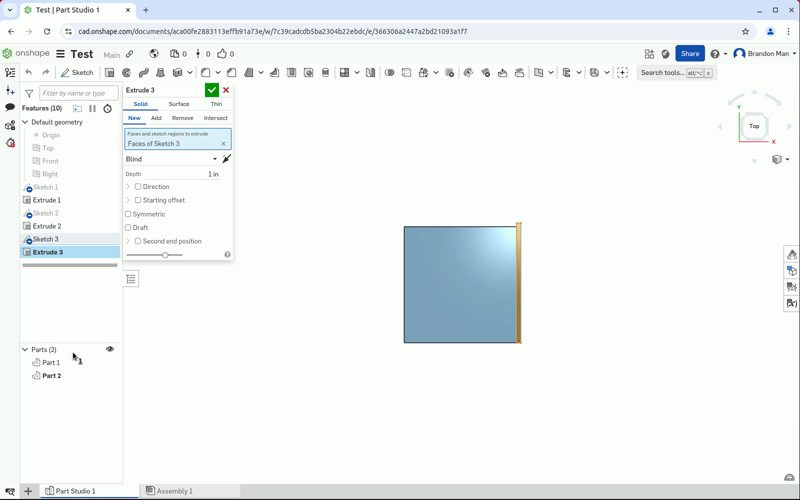
mouse_move(143, 106)
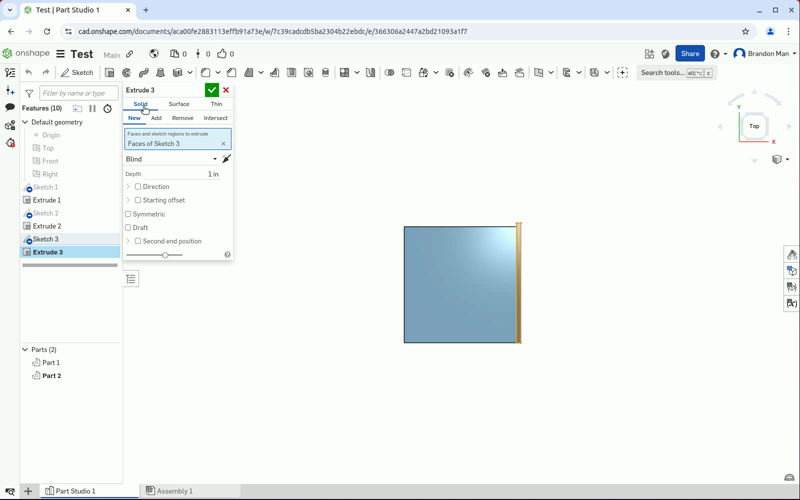
click(143, 106)
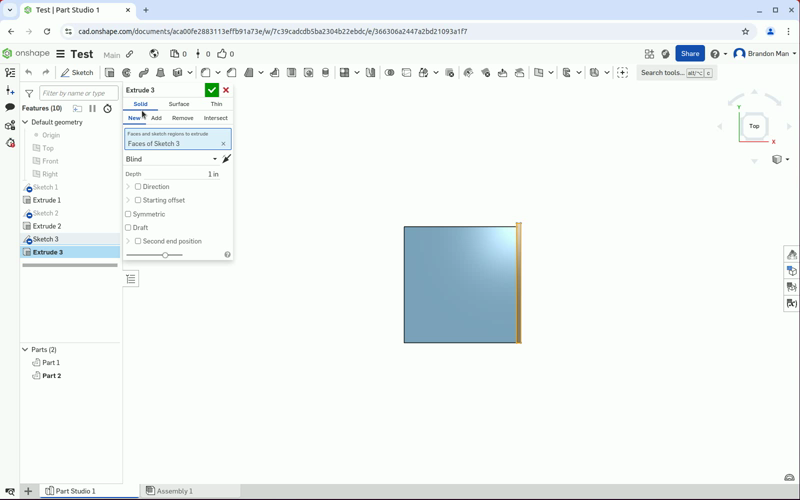
mouse_move(137, 120)
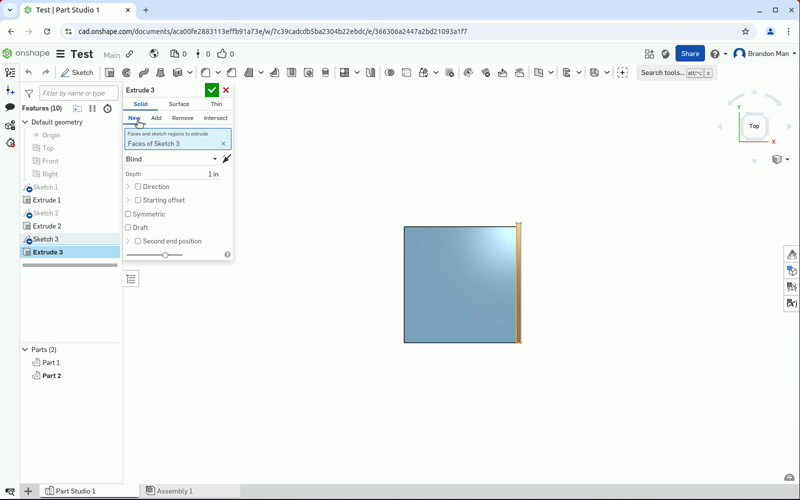
click(137, 120)
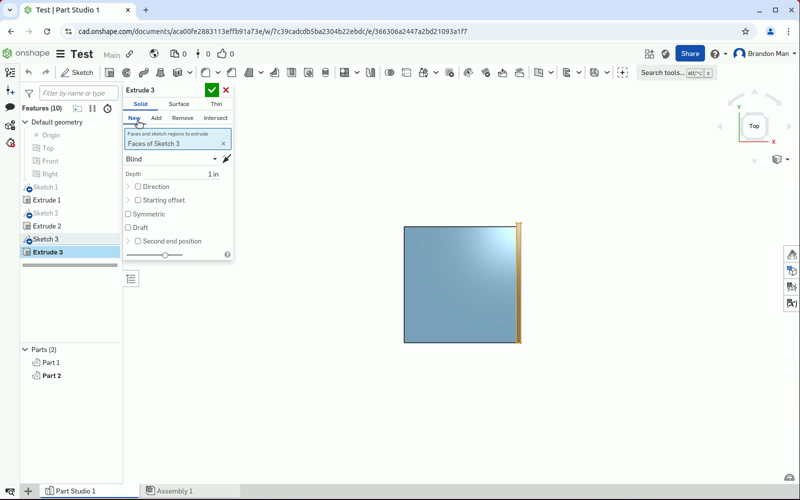
key(tab, 4)
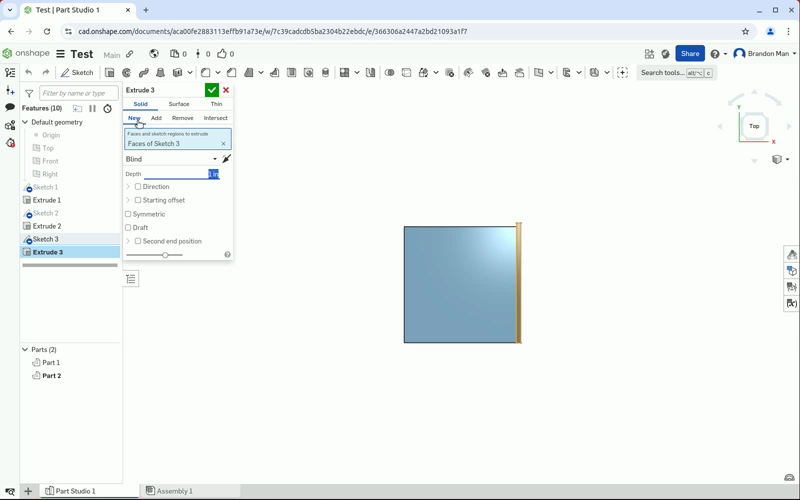
text(-0.722)
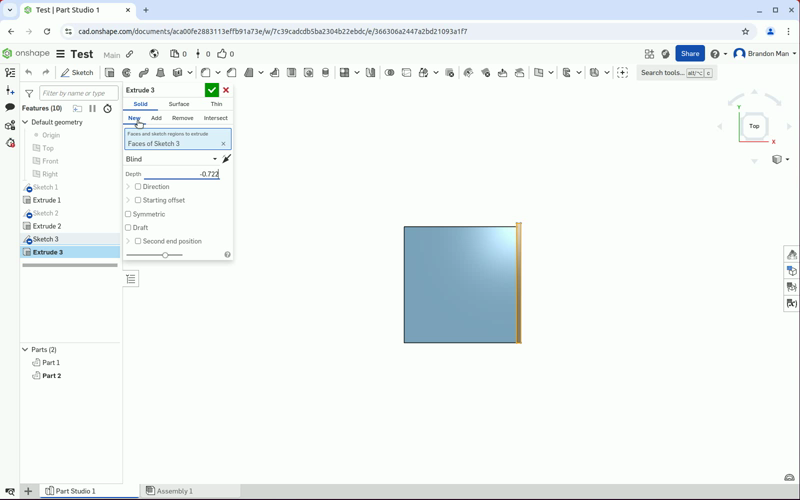
key(enter)
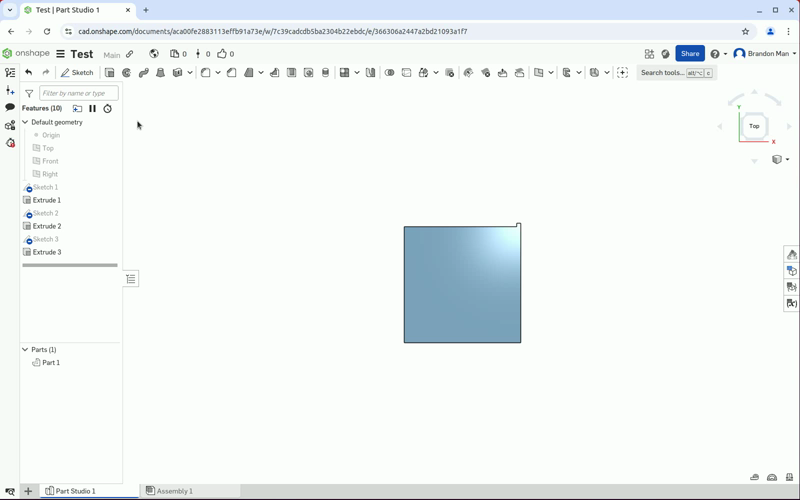
key(shift+h)
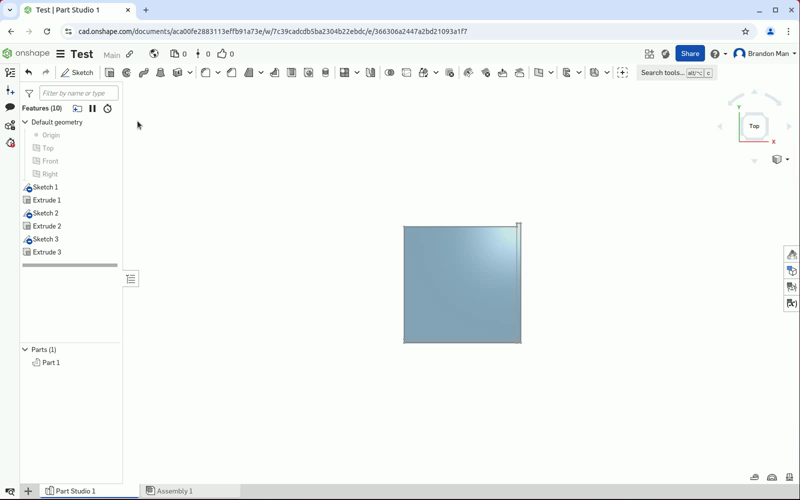
key(shift+h)
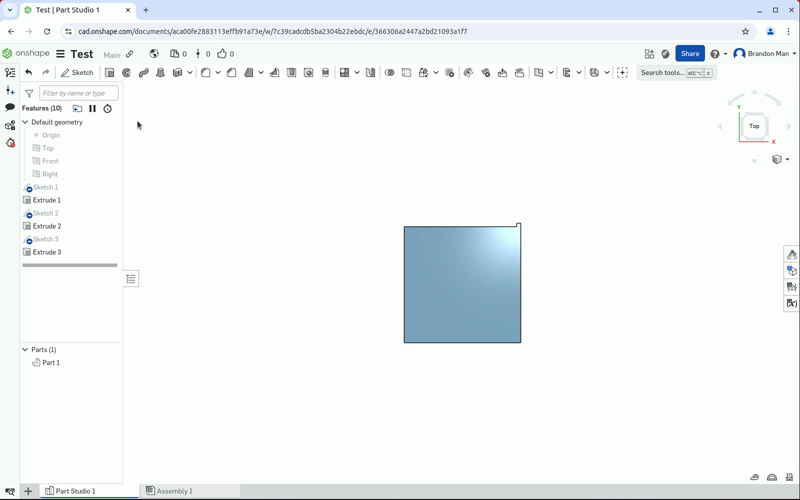
mouse_move(73, 189)
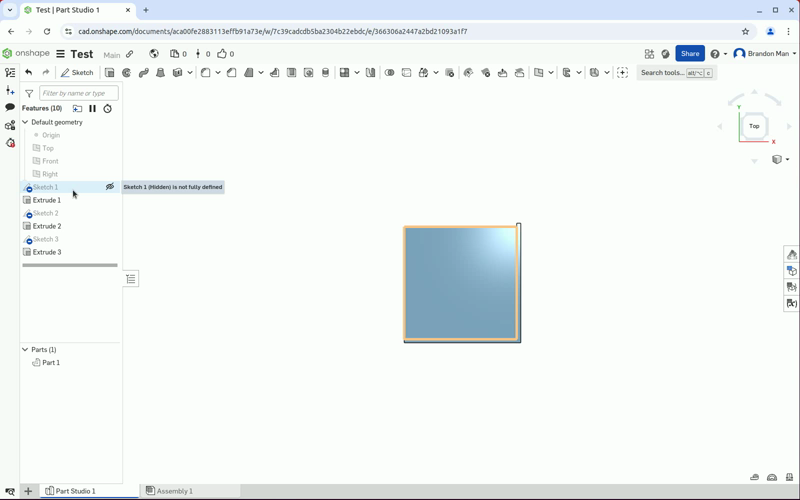
click(73, 189)
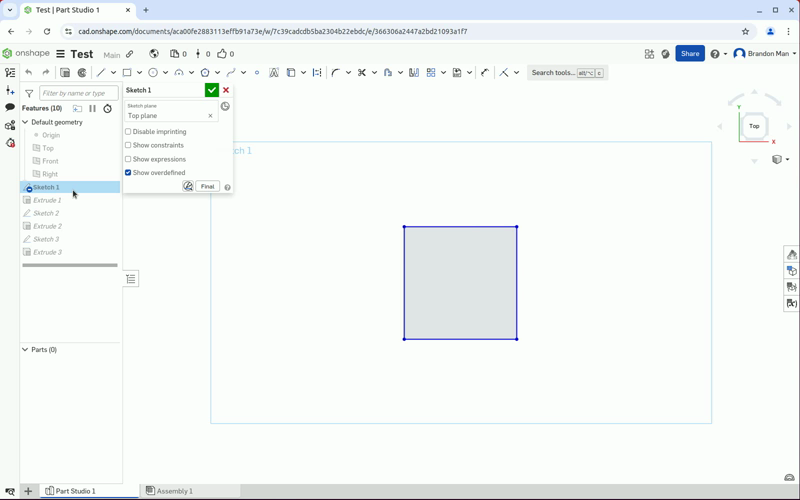
mouse_move(229, 92)
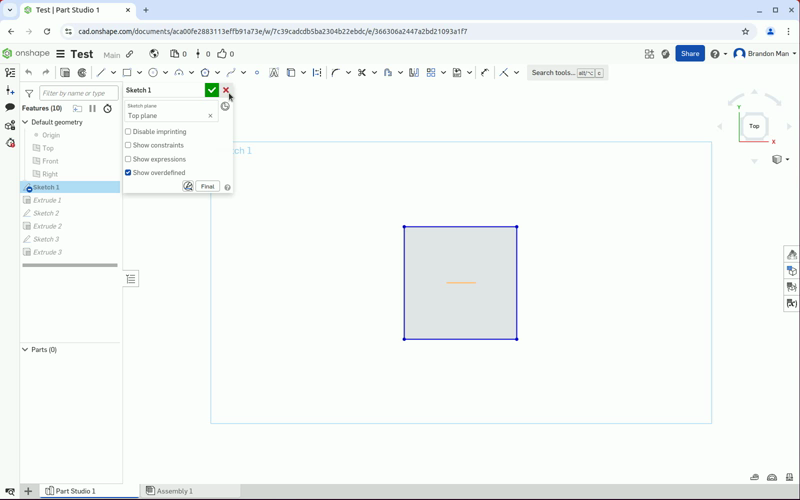
click(229, 92)
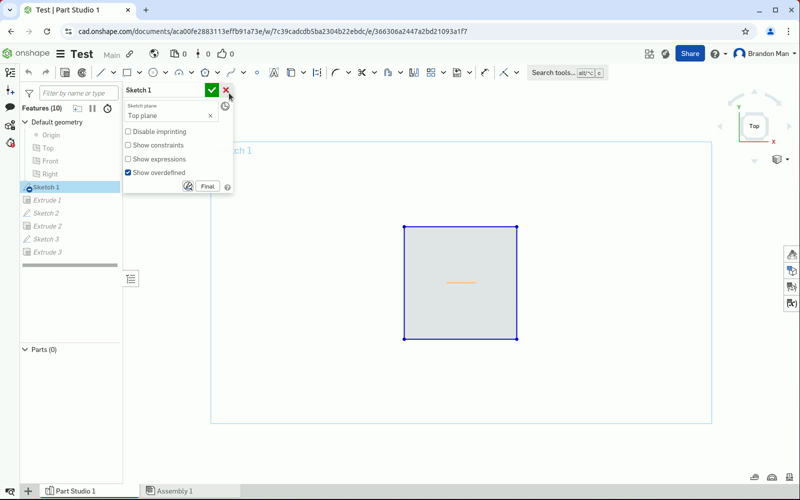
key(shift+s)
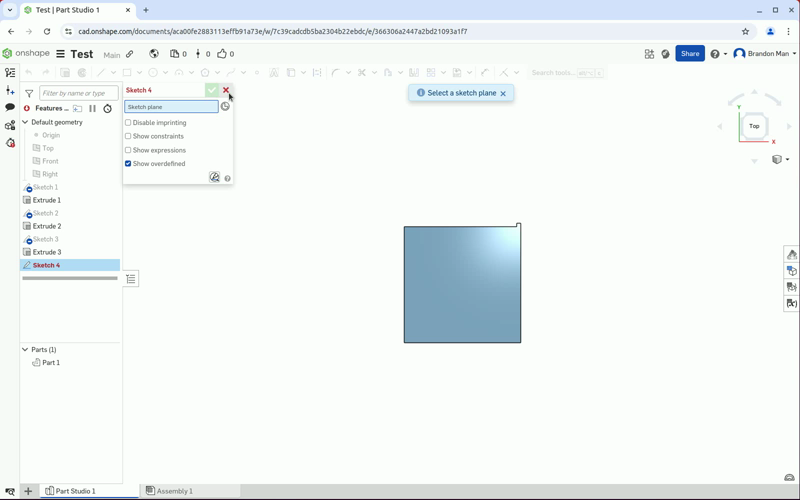
mouse_move(73, 150)
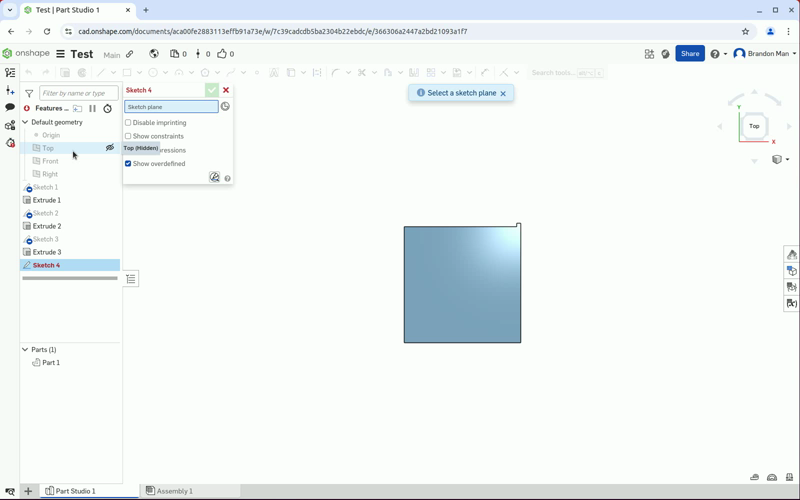
click(73, 150)
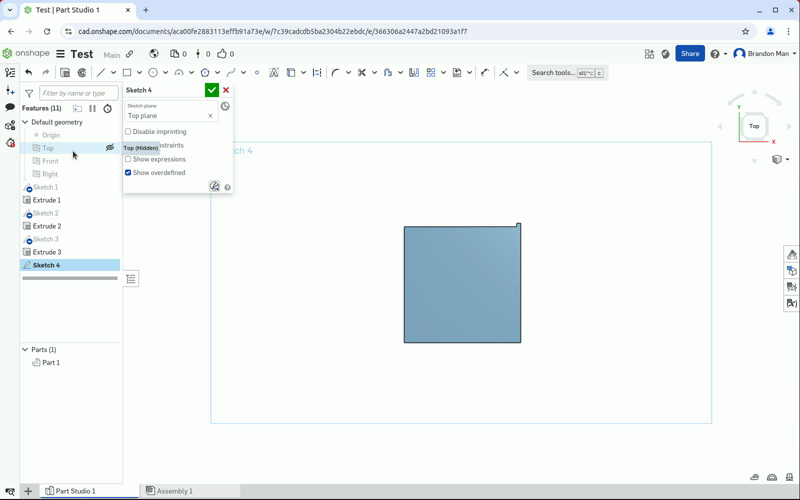
mouse_move(73, 352)
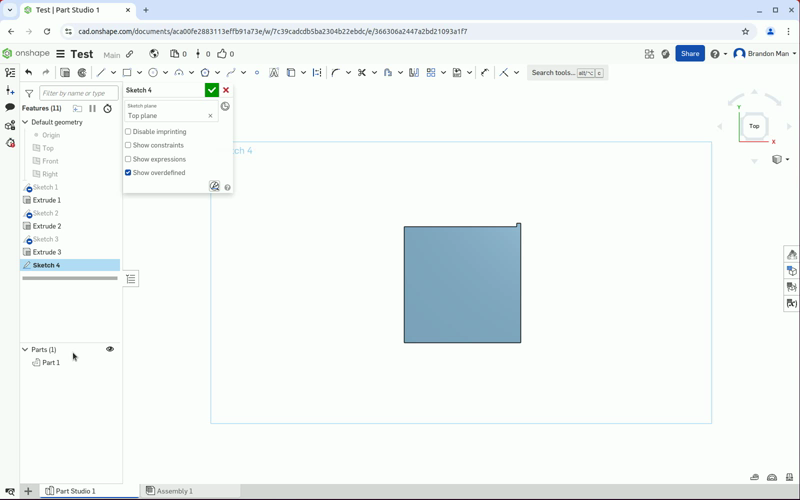
key(y)
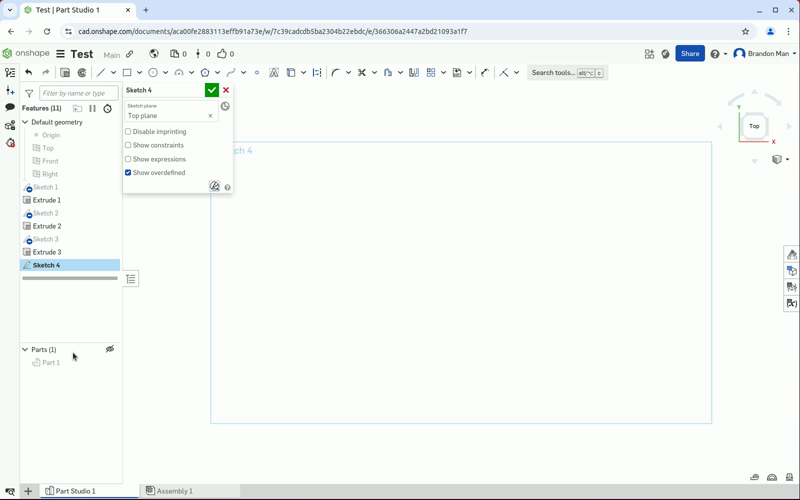
key(l)
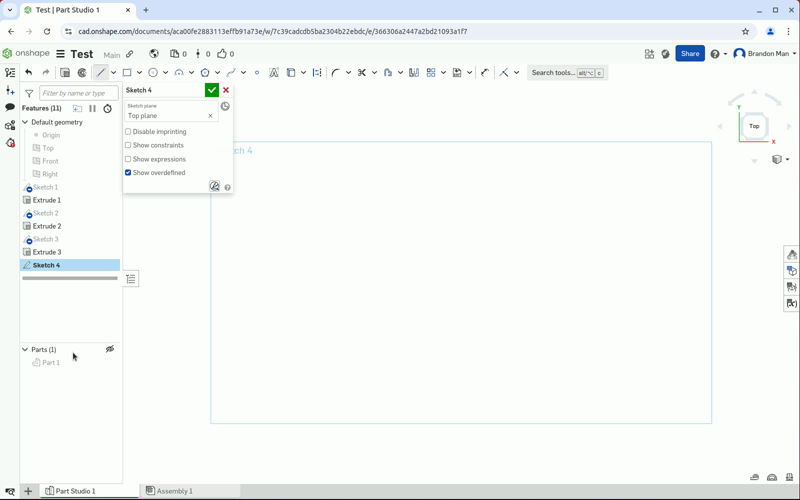
key_down(shift)
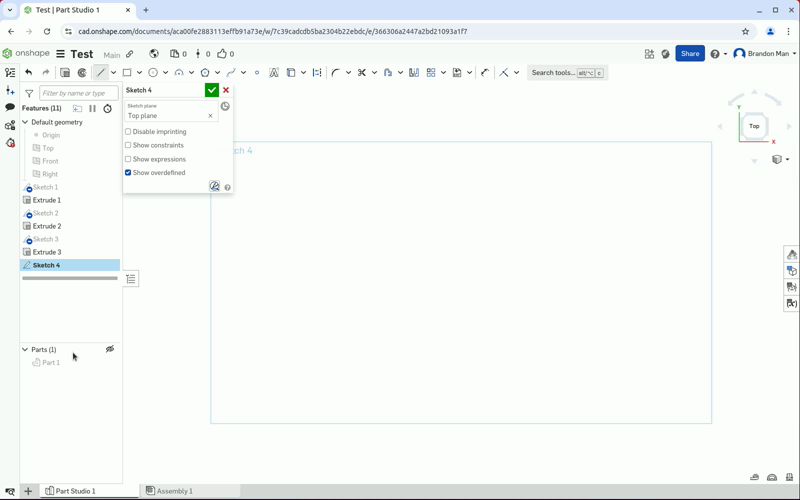
mouse_move(404, 226)
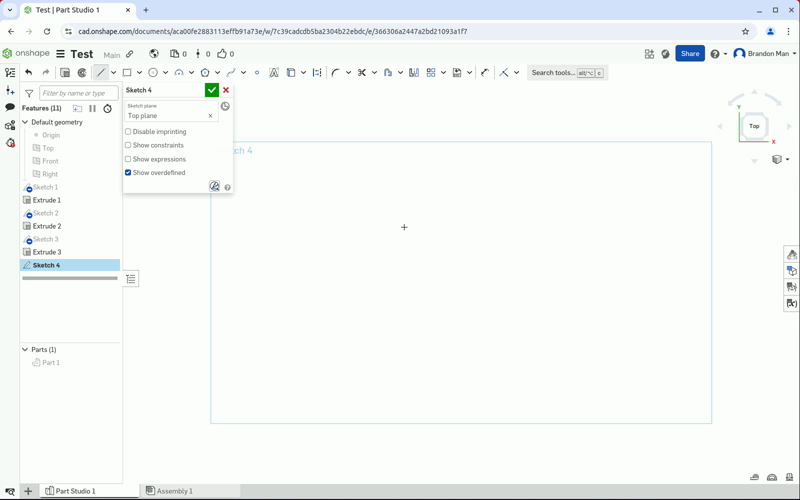
click(404, 226)
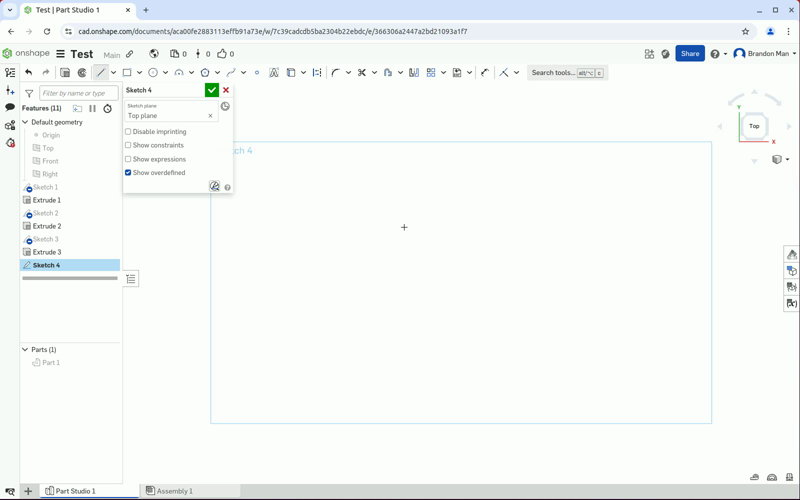
key_up(shift)
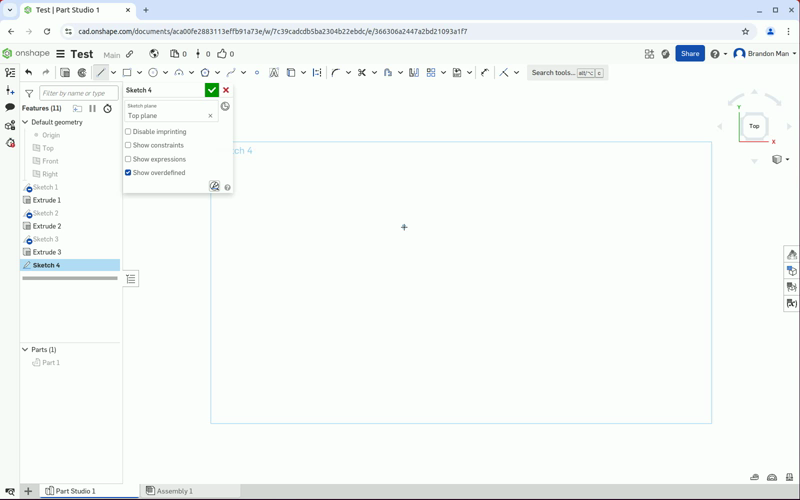
key_down(shift)
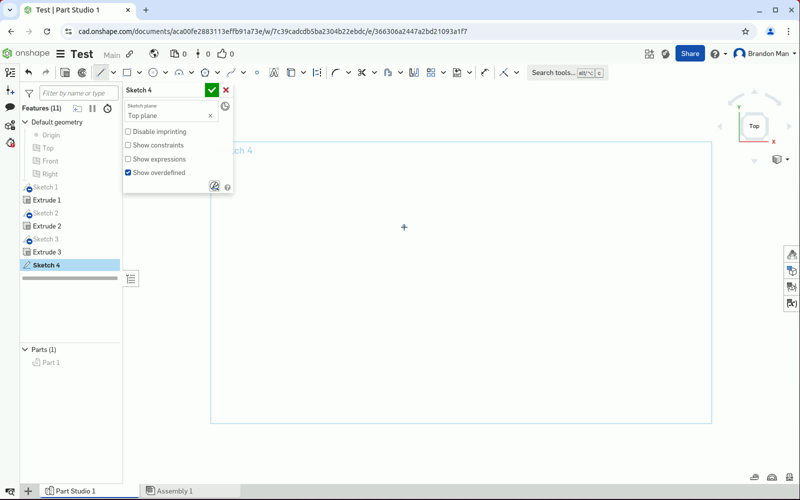
mouse_move(516, 226)
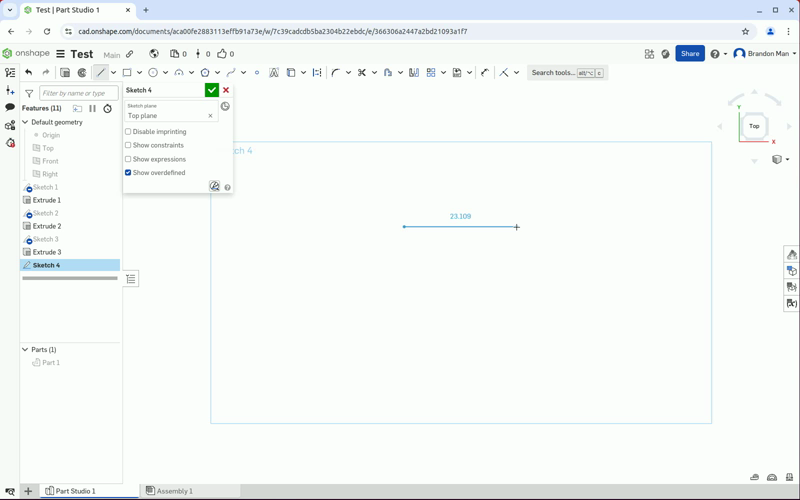
click(516, 226)
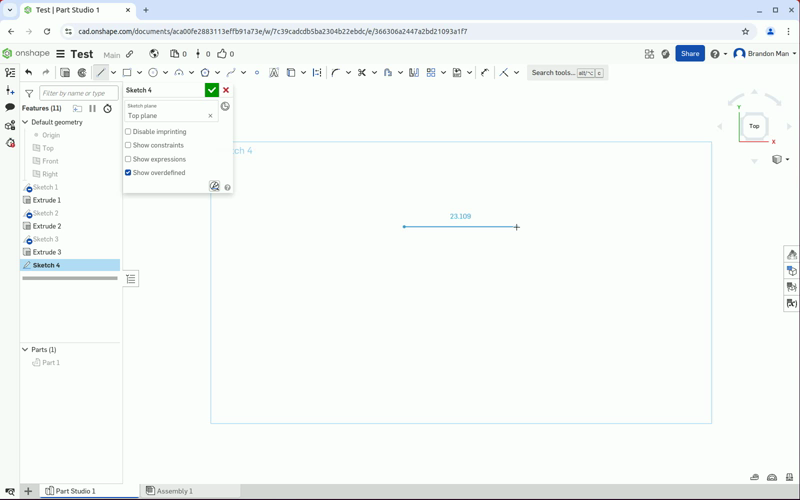
key_up(shift)
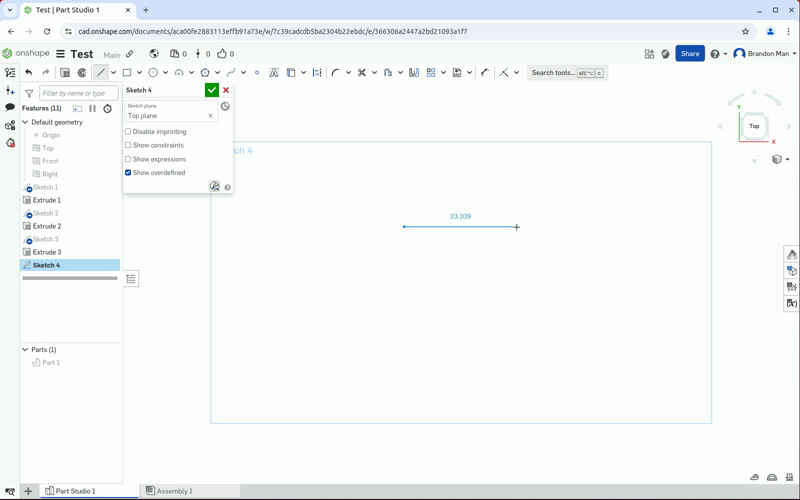
key_down(shift)
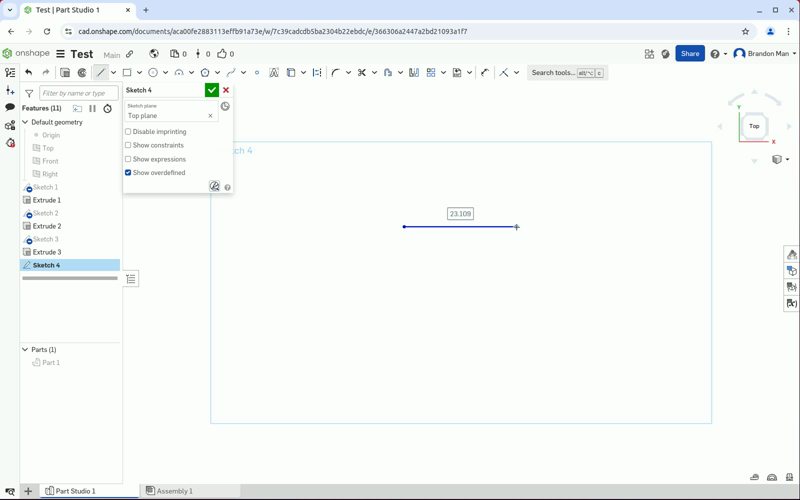
mouse_move(546, 226)
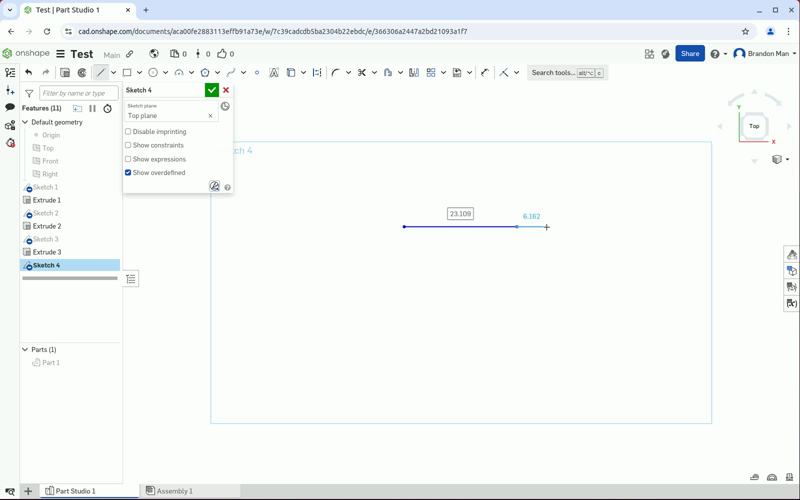
mouse_move(516, 223)
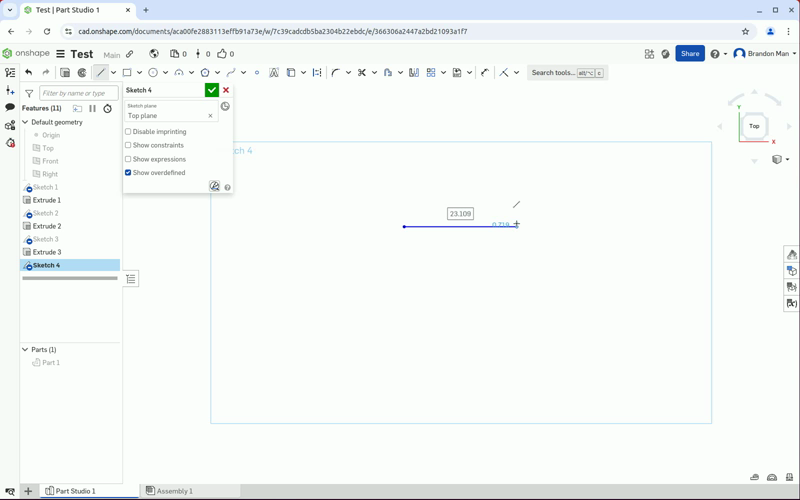
scroll(6)
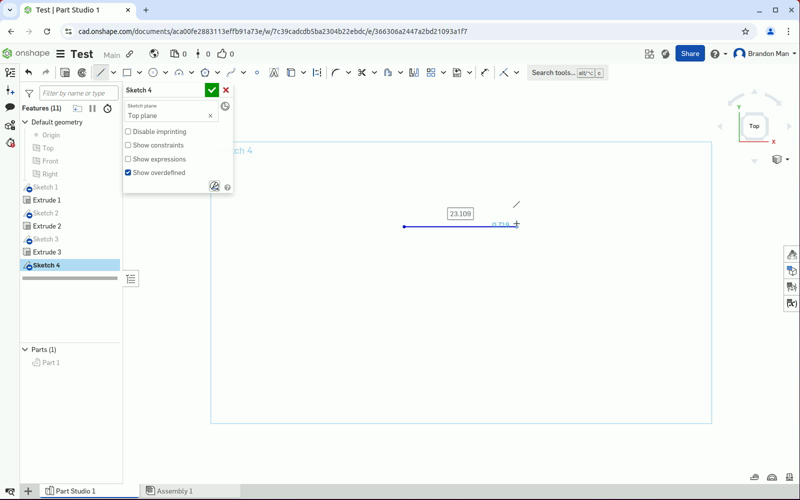
scroll(6)
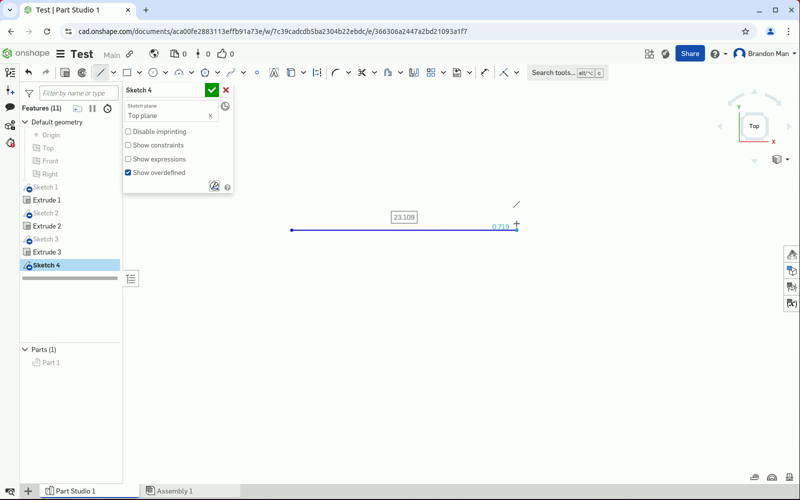
scroll(6)
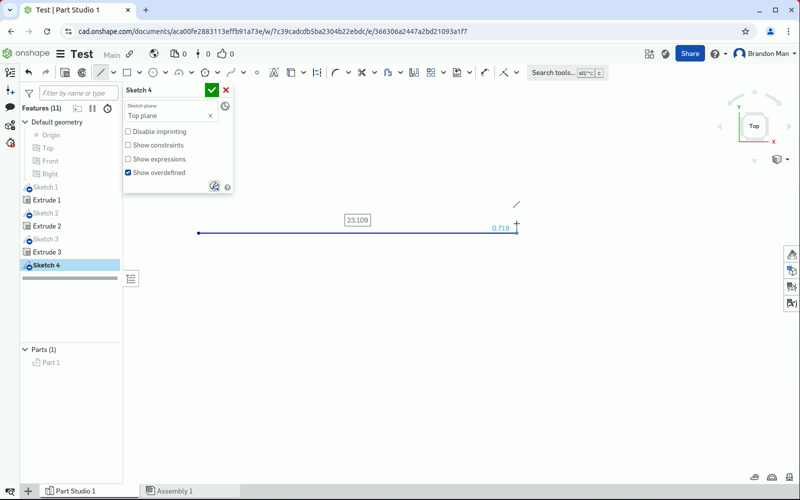
scroll(6)
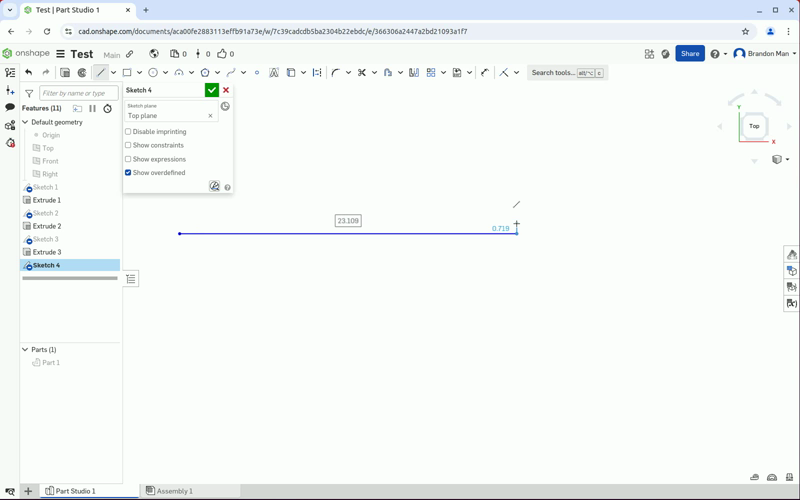
scroll(6)
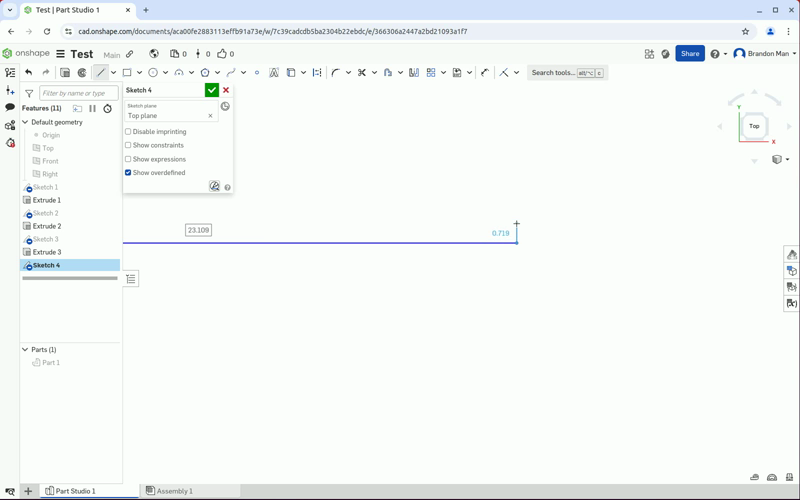
scroll(6)
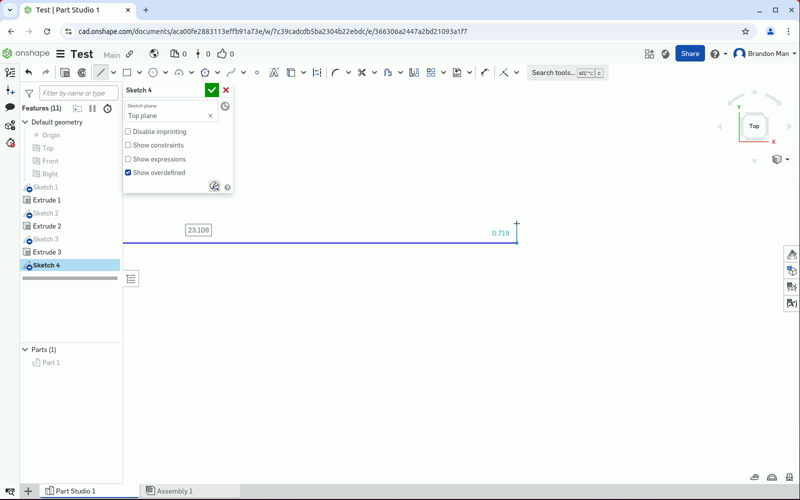
scroll(6)
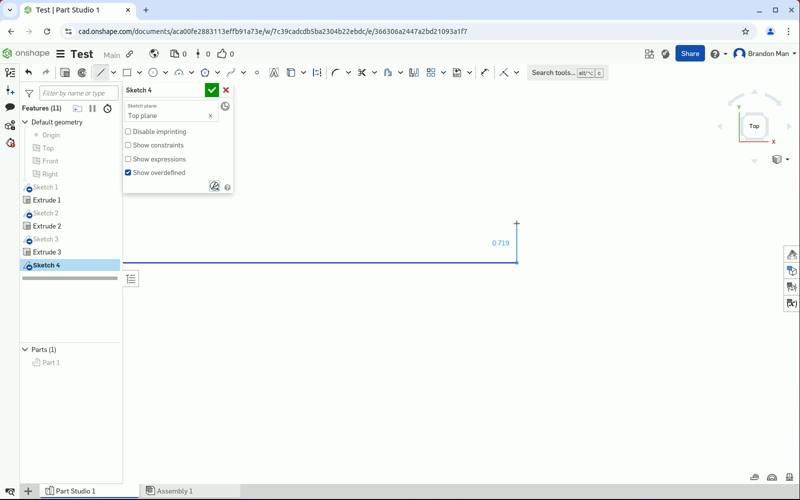
click(516, 223)
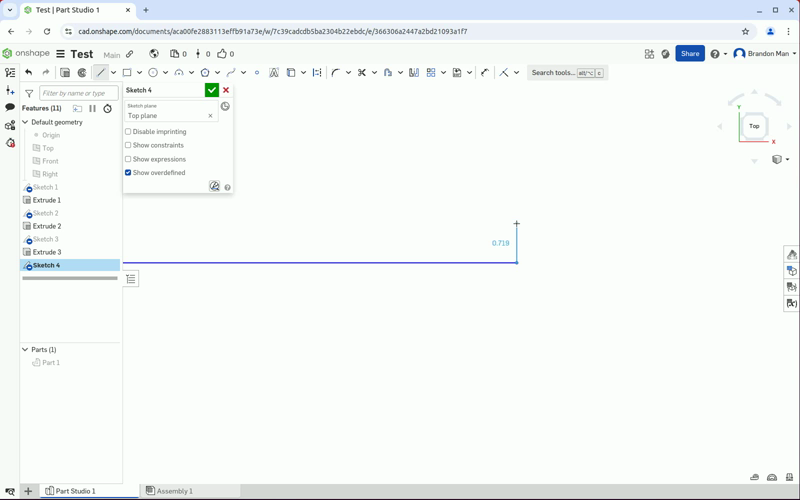
scroll(-6)
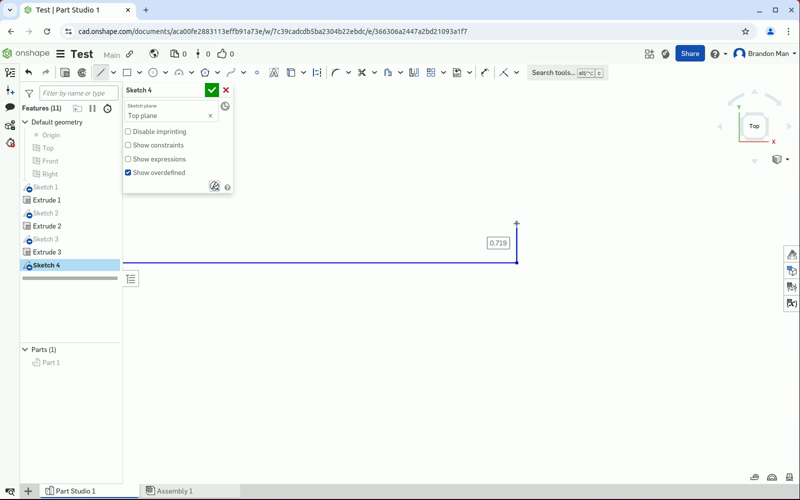
scroll(-6)
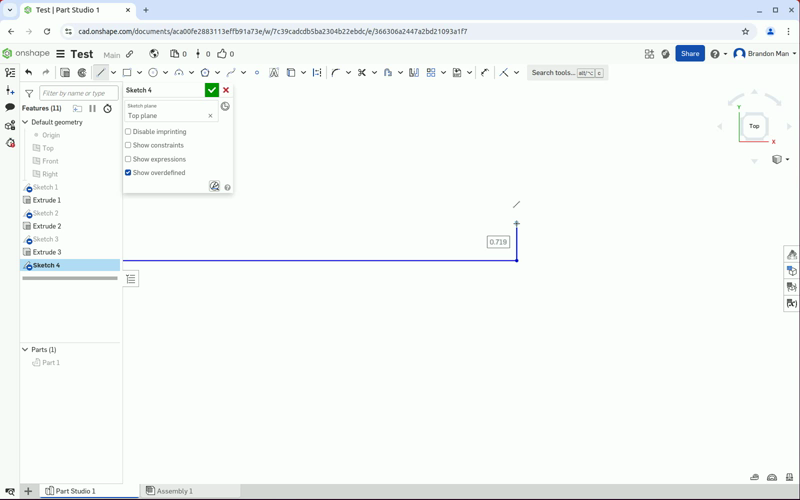
scroll(-6)
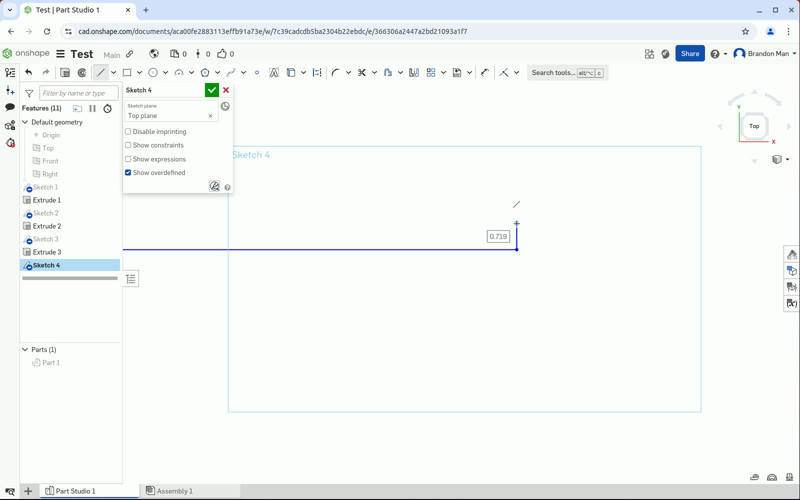
scroll(-6)
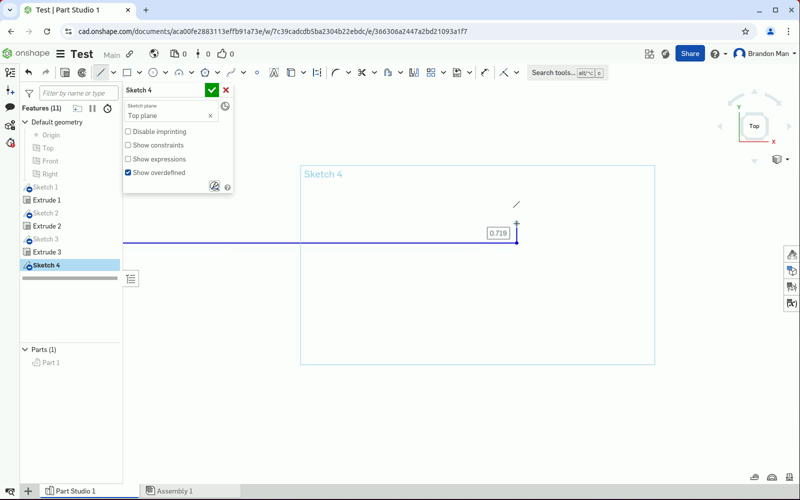
scroll(-6)
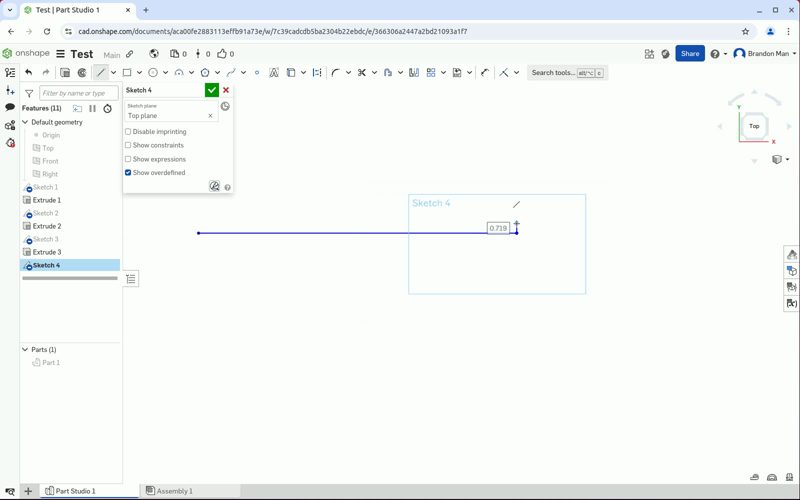
scroll(-6)
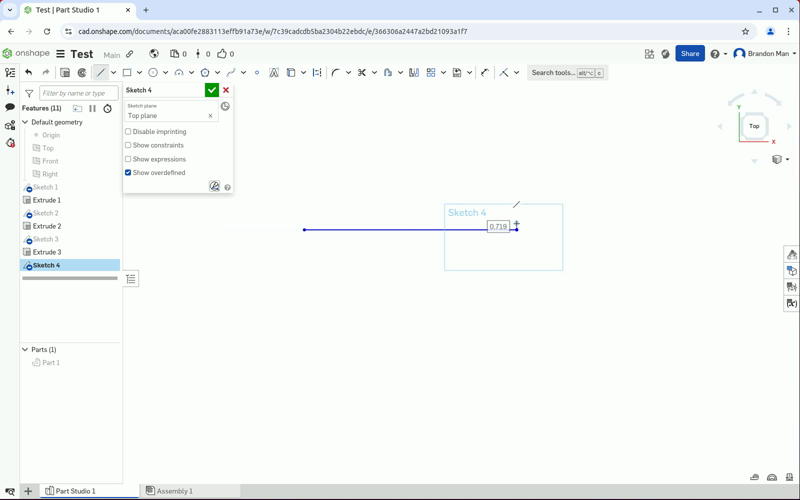
scroll(-6)
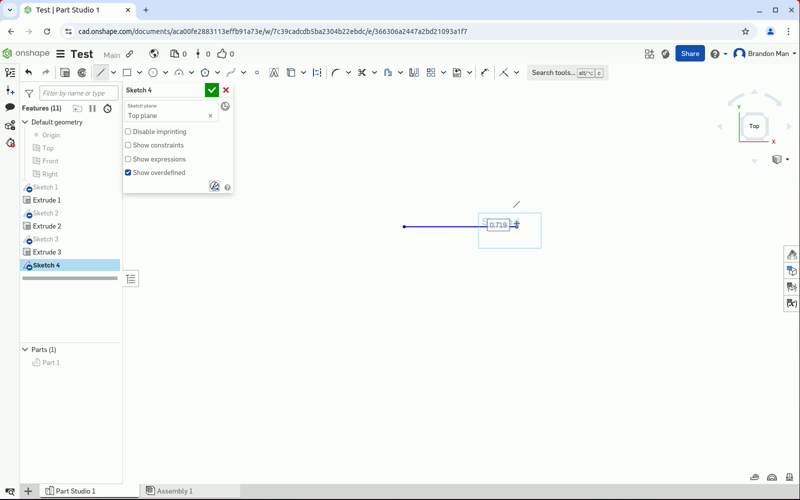
key_up(shift)
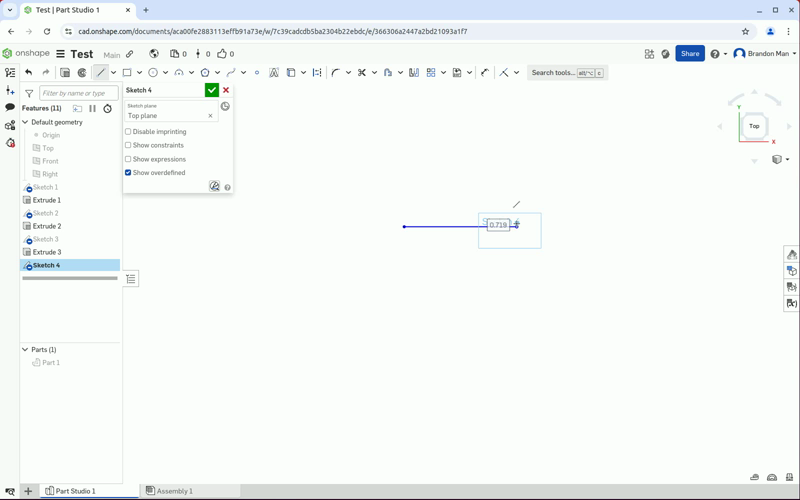
key_down(shift)
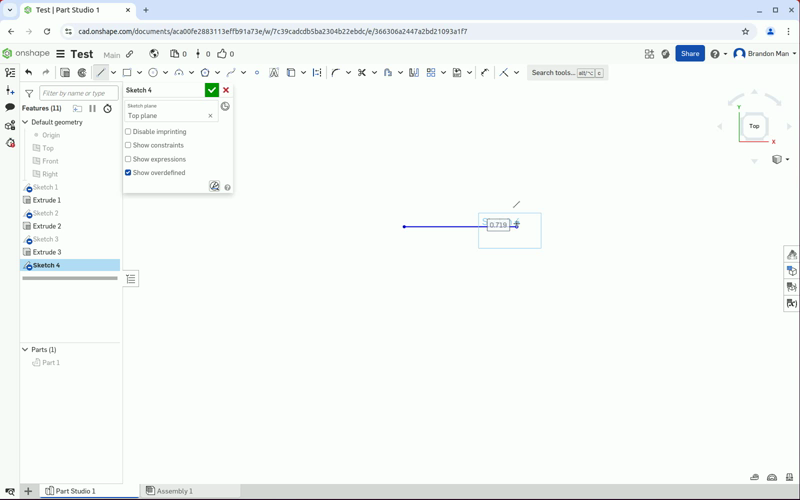
mouse_move(404, 223)
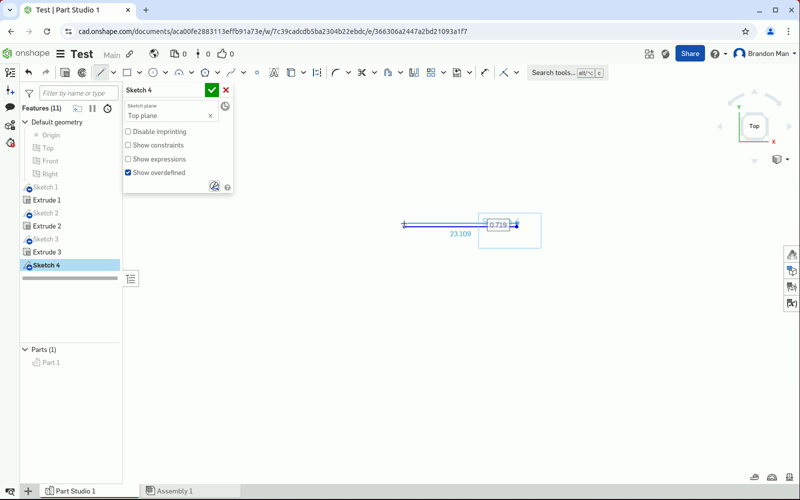
scroll(6)
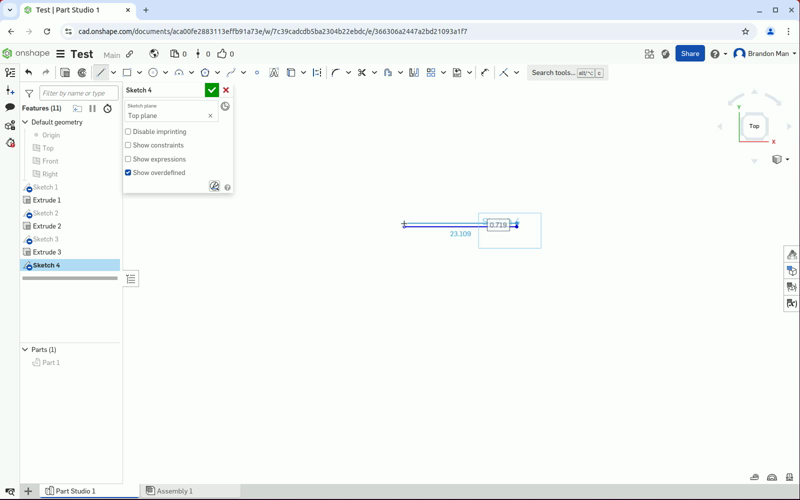
scroll(6)
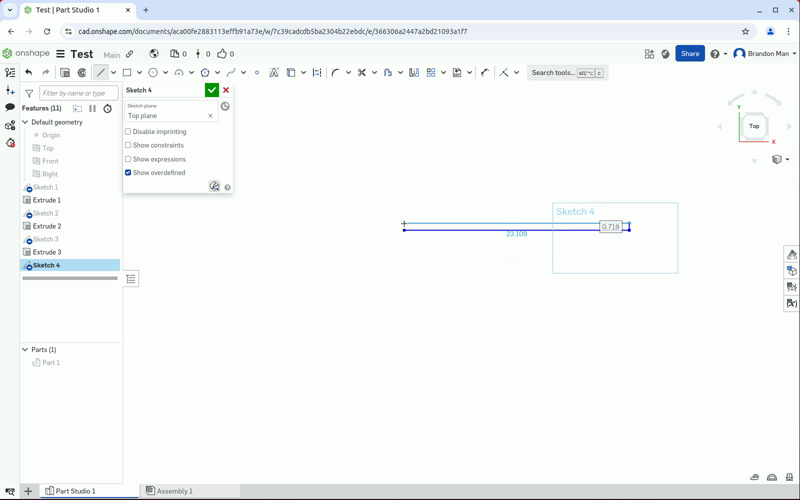
scroll(6)
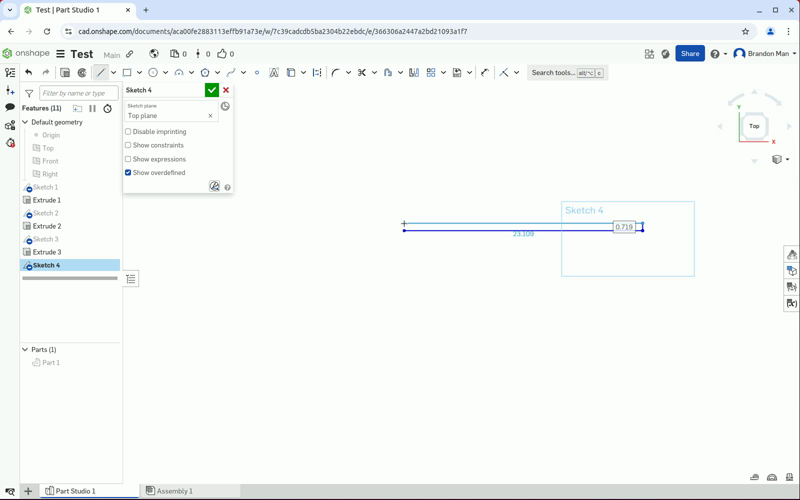
scroll(6)
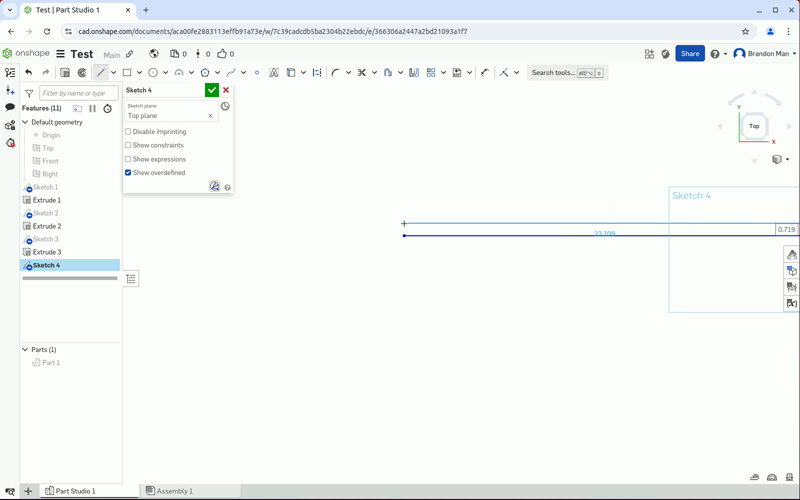
scroll(6)
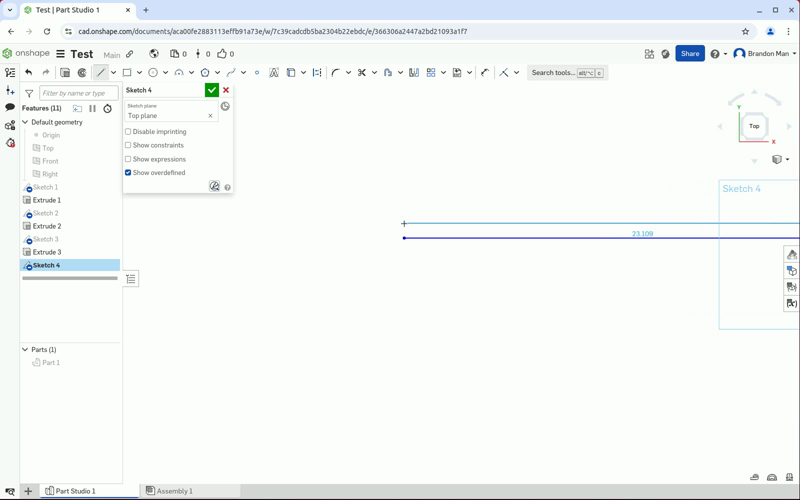
scroll(6)
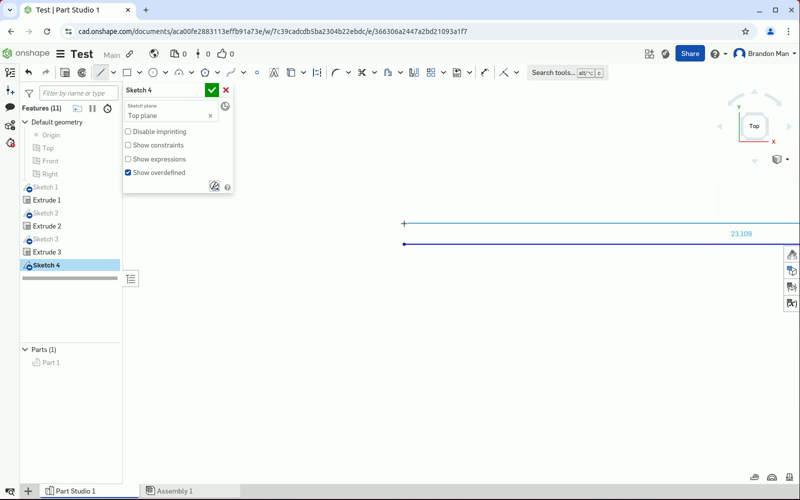
scroll(6)
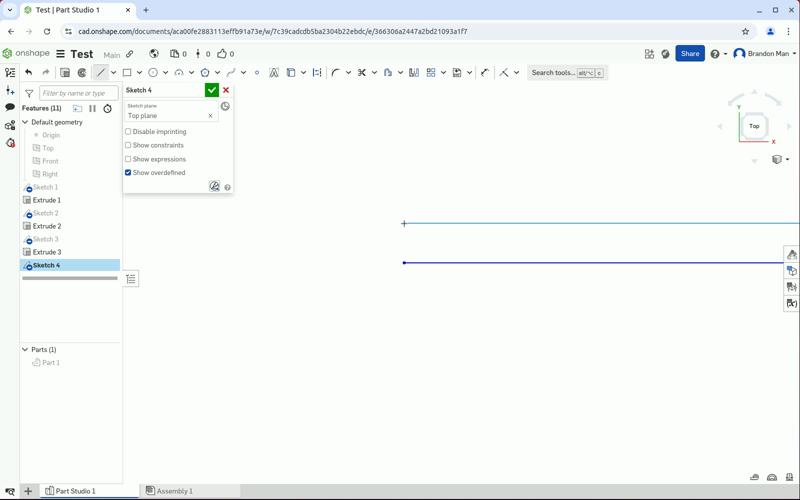
click(404, 223)
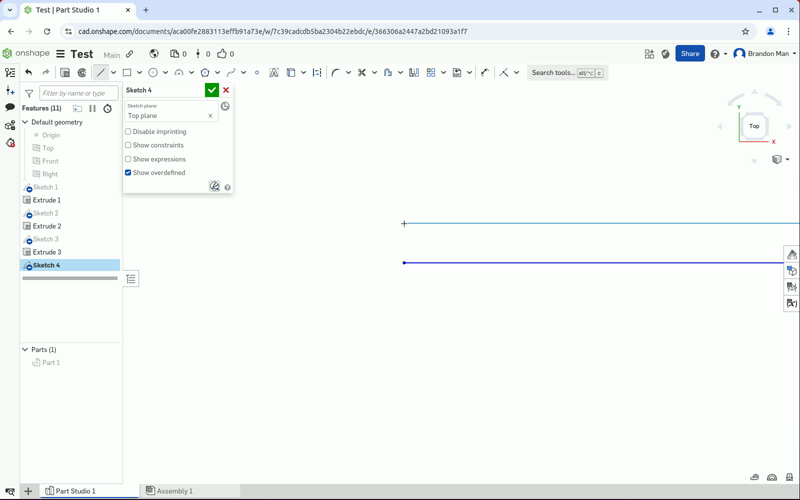
scroll(-6)
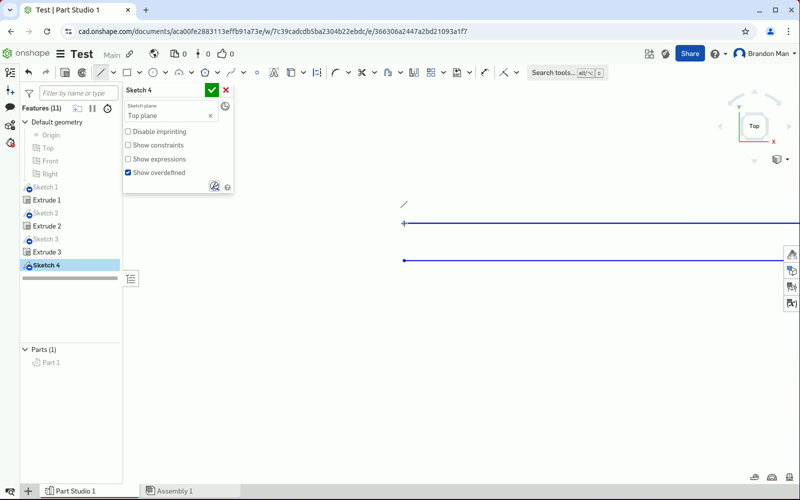
scroll(-6)
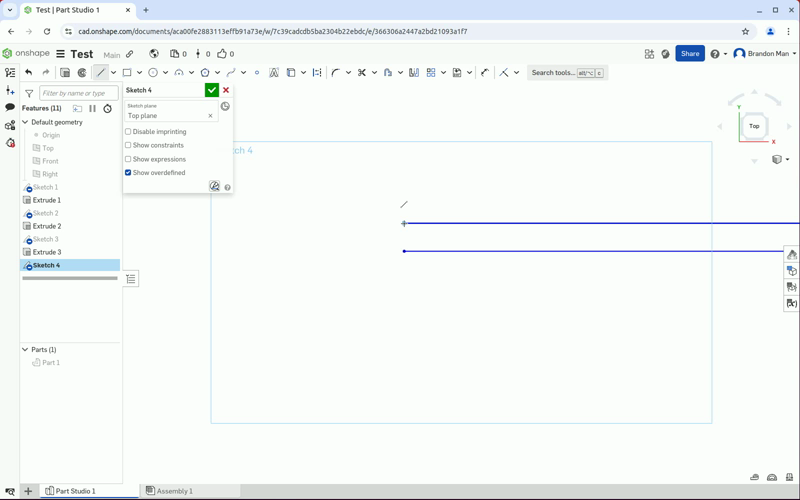
scroll(-6)
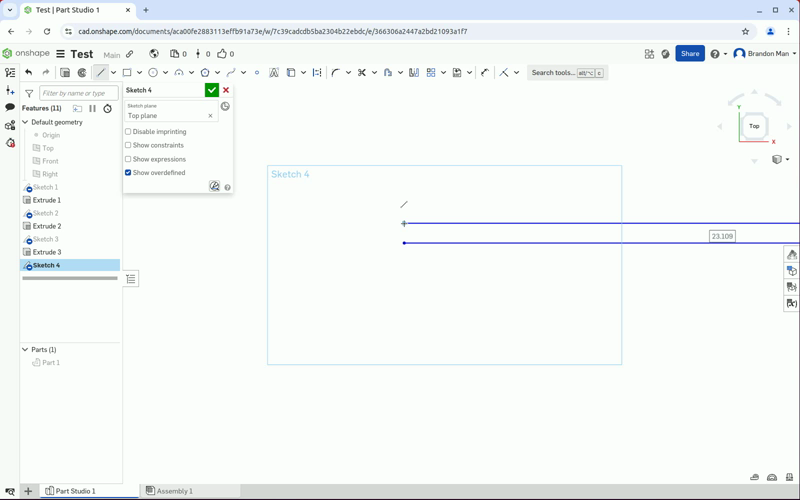
scroll(-6)
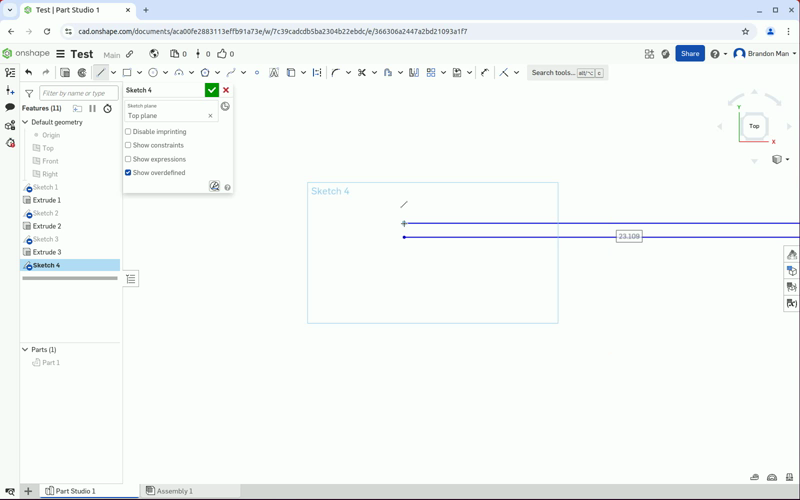
scroll(-6)
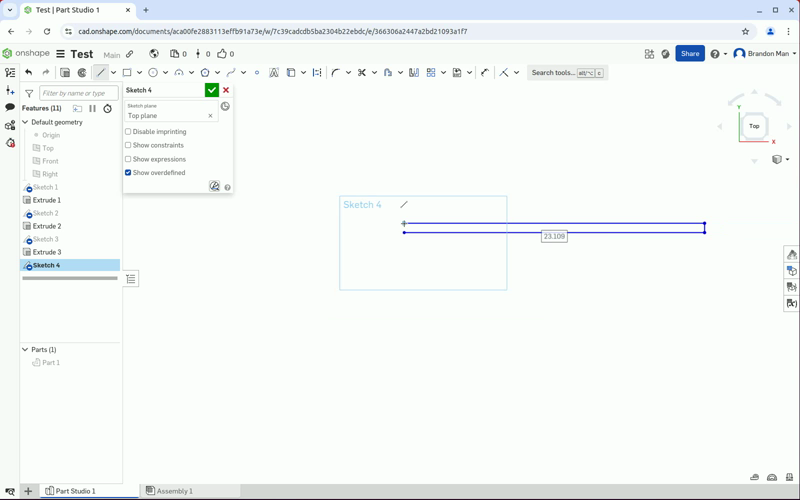
scroll(-6)
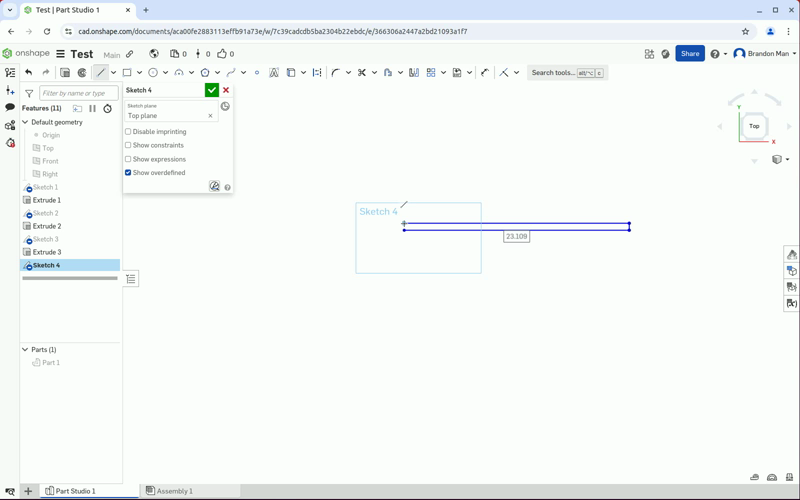
scroll(-6)
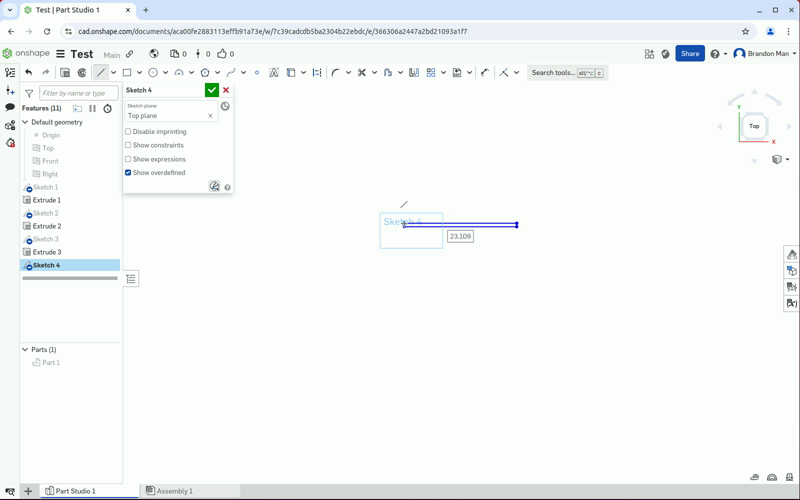
key_up(shift)
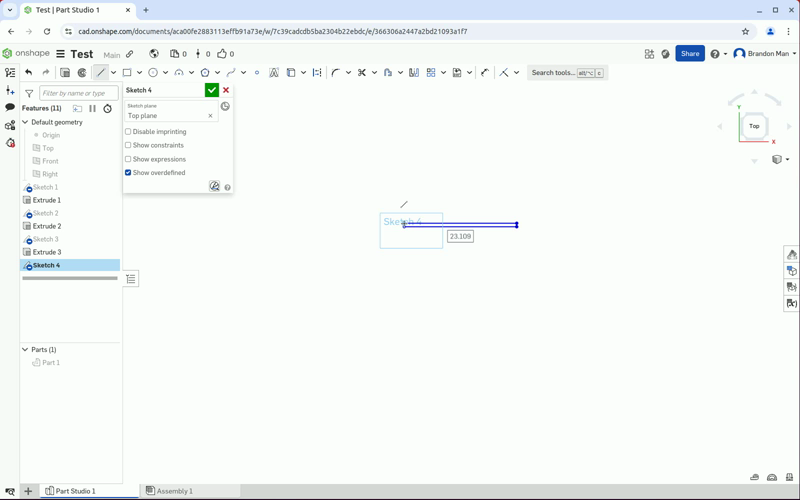
mouse_move(434, 223)
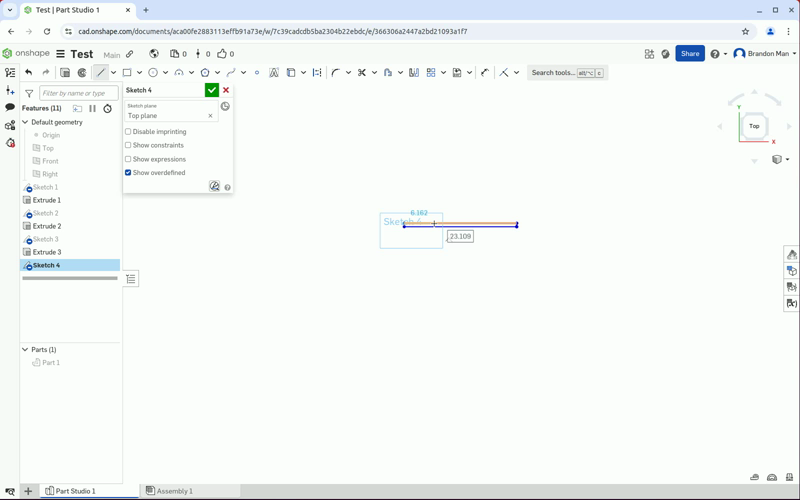
key_down(shift)
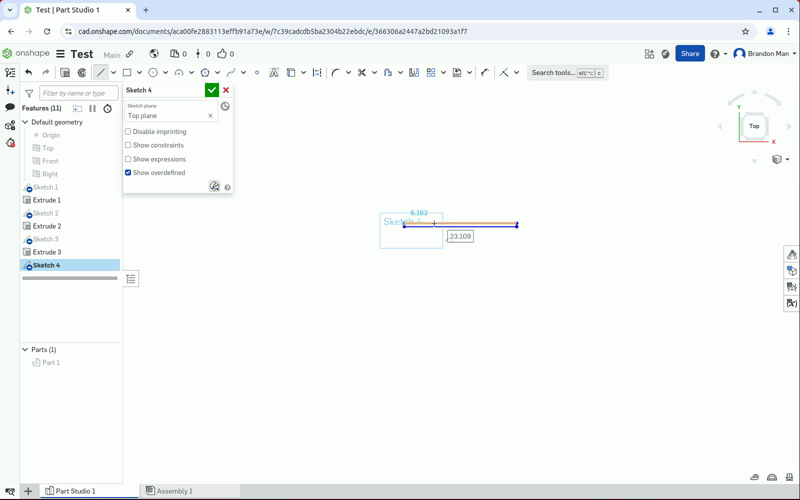
mouse_move(404, 226)
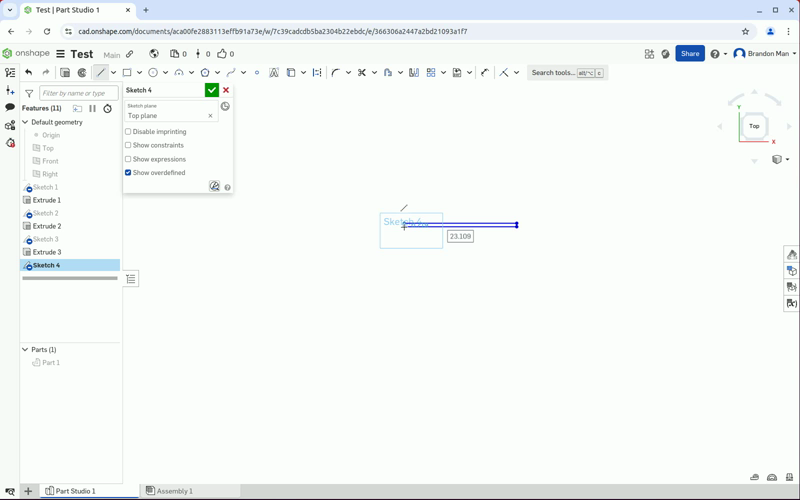
scroll(6)
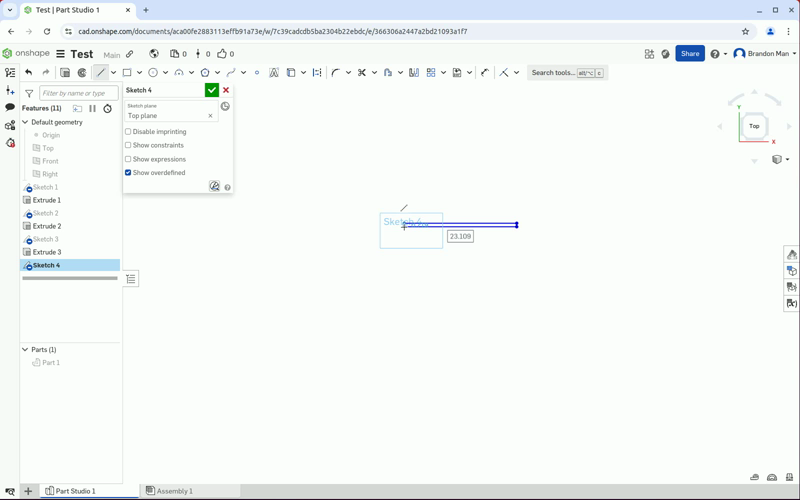
scroll(6)
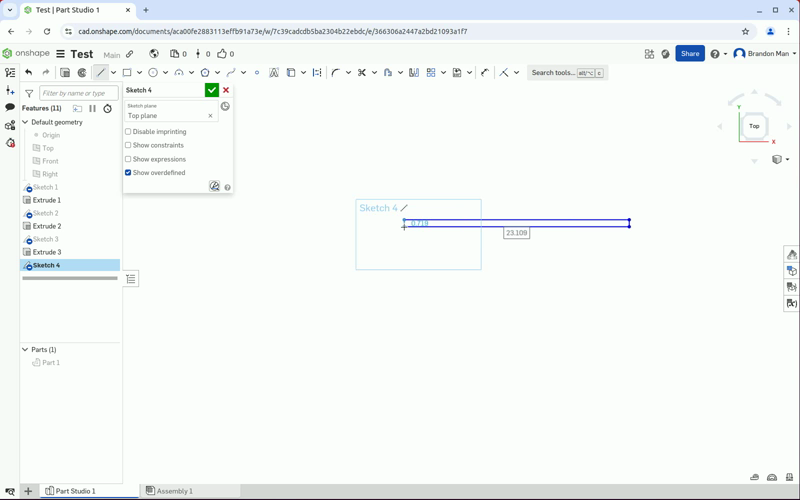
scroll(6)
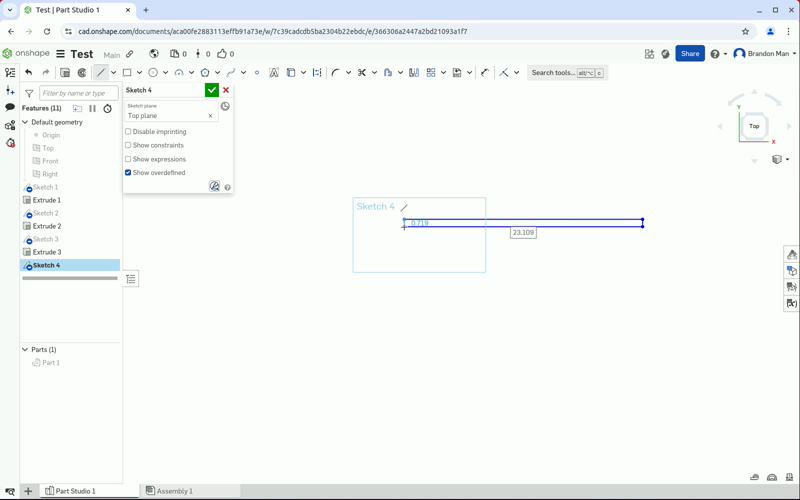
scroll(6)
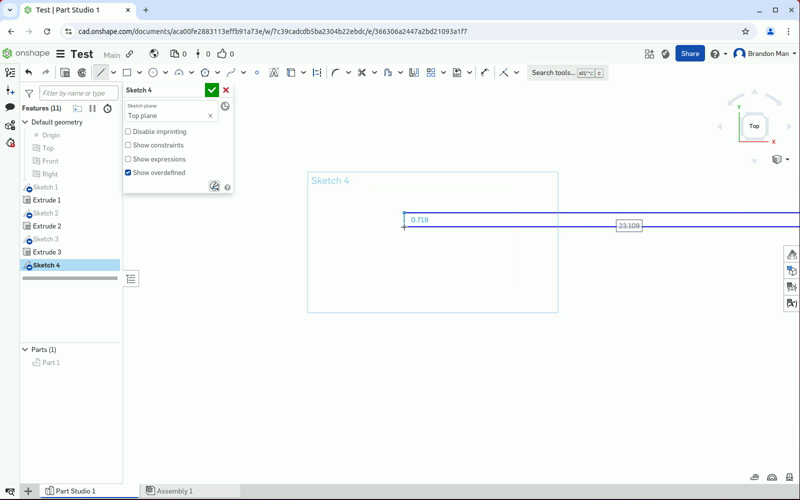
scroll(6)
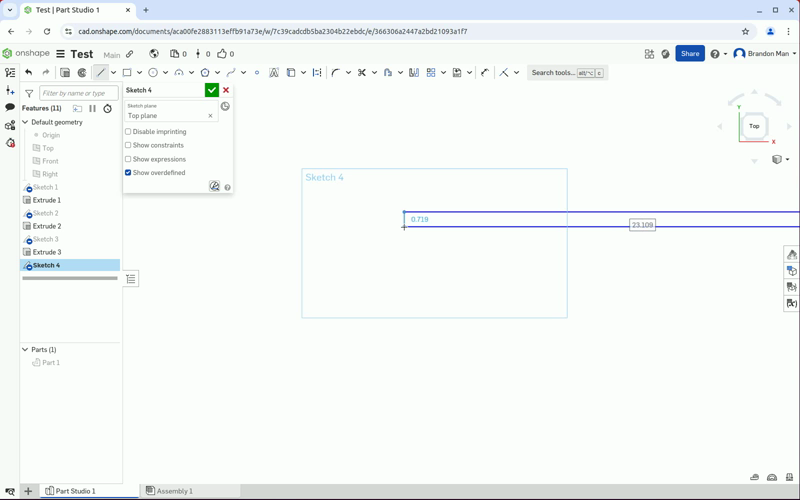
scroll(6)
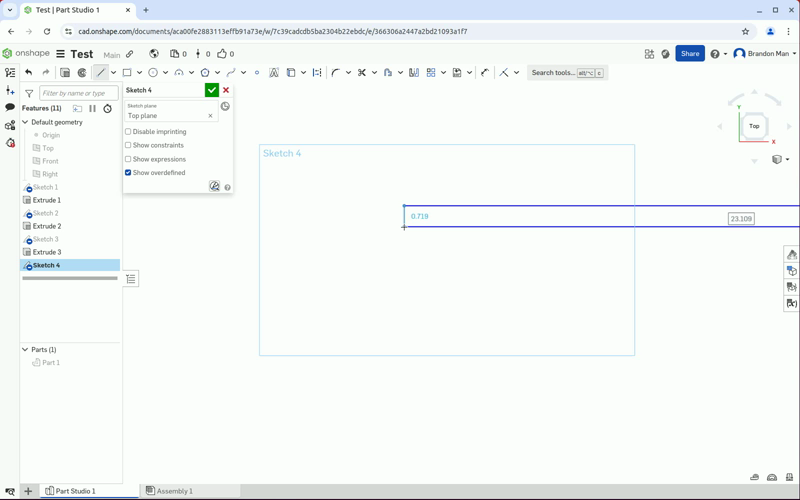
scroll(6)
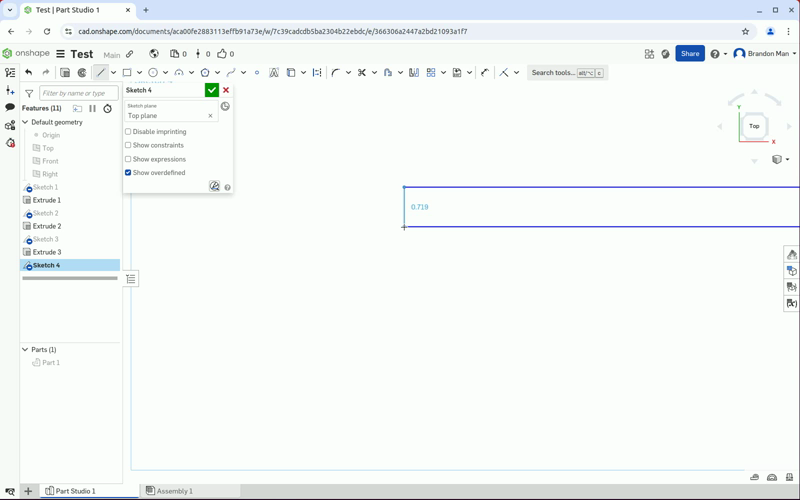
key_up(shift)
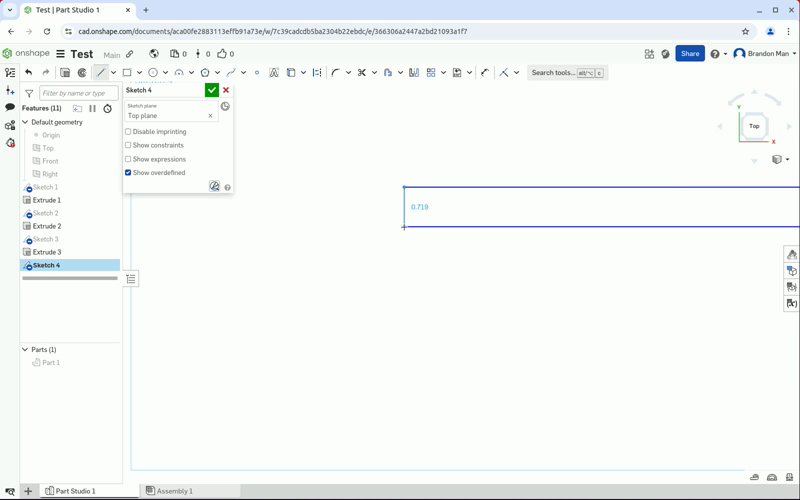
click(404, 226)
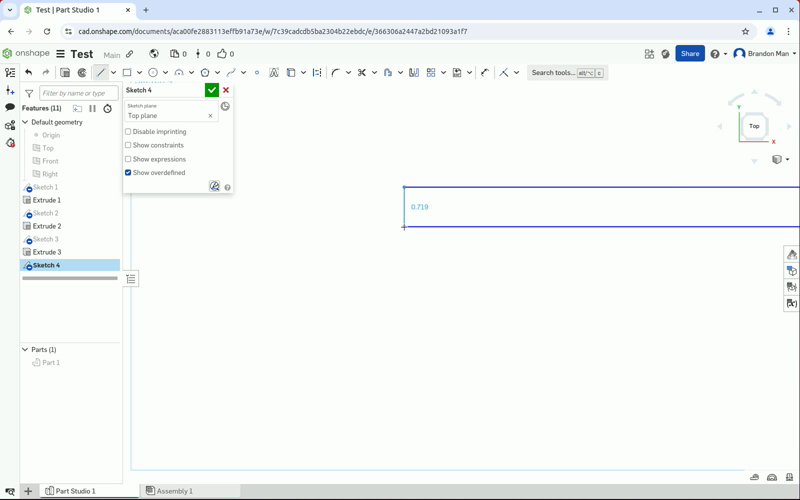
scroll(-6)
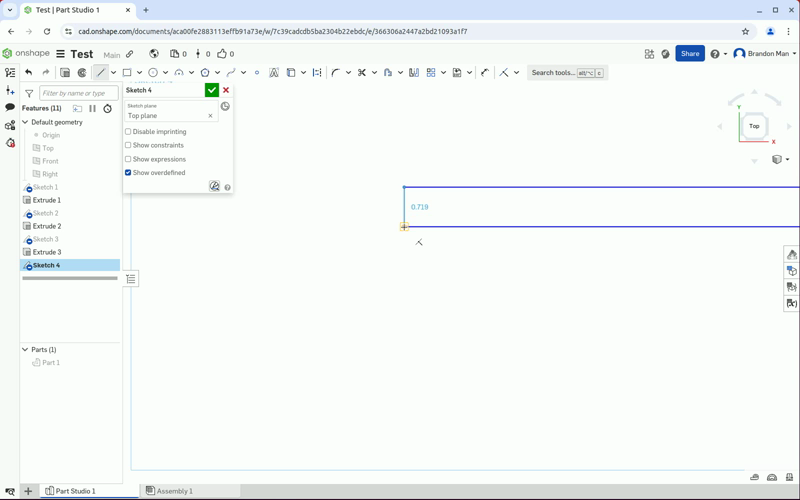
scroll(-6)
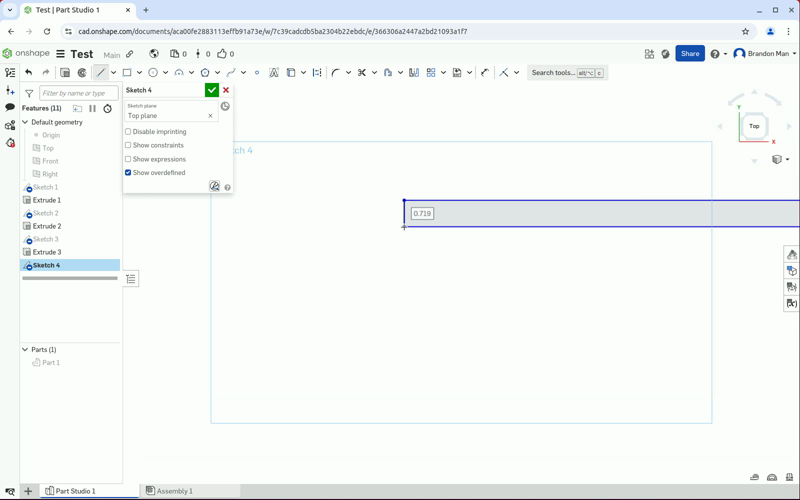
scroll(-6)
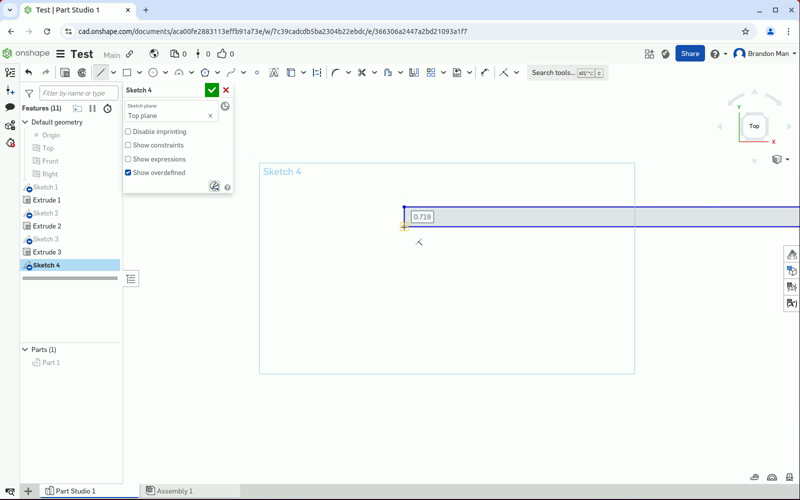
scroll(-6)
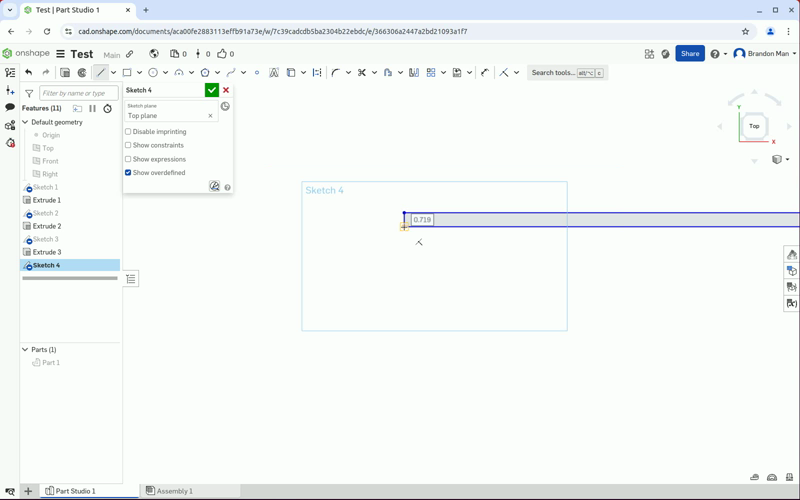
scroll(-6)
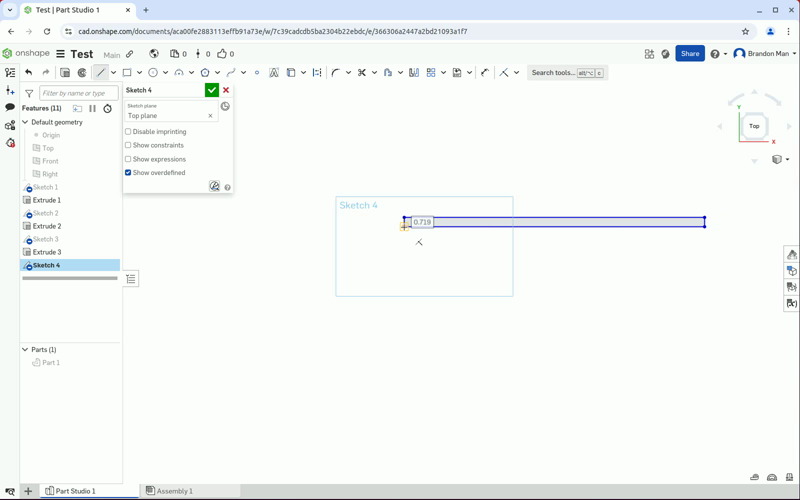
scroll(-6)
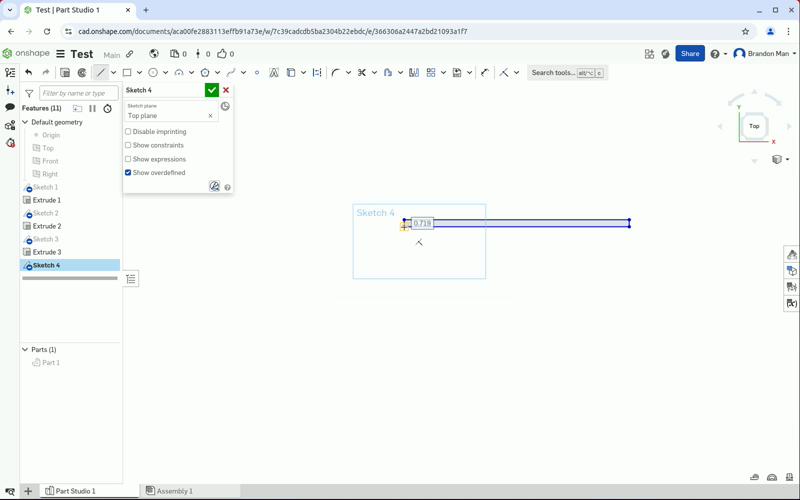
scroll(-6)
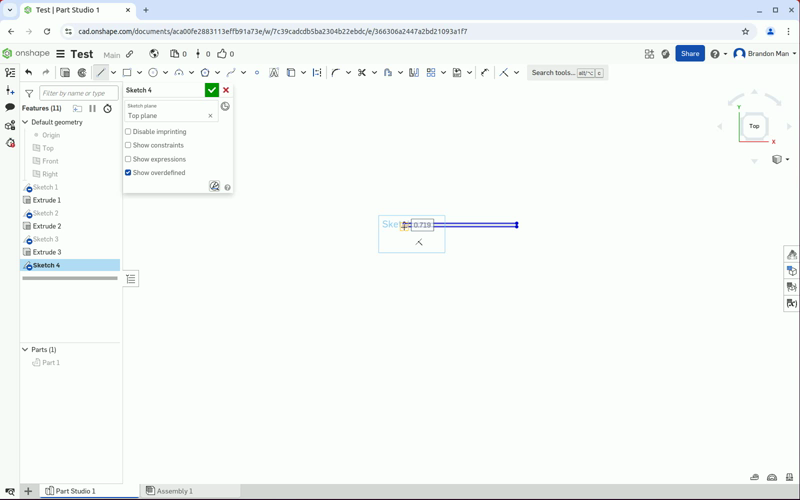
key(esc)
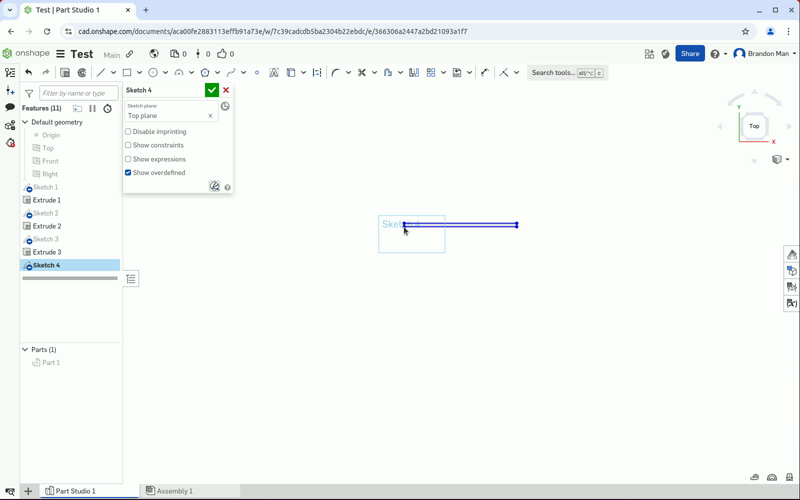
mouse_move(430, 224)
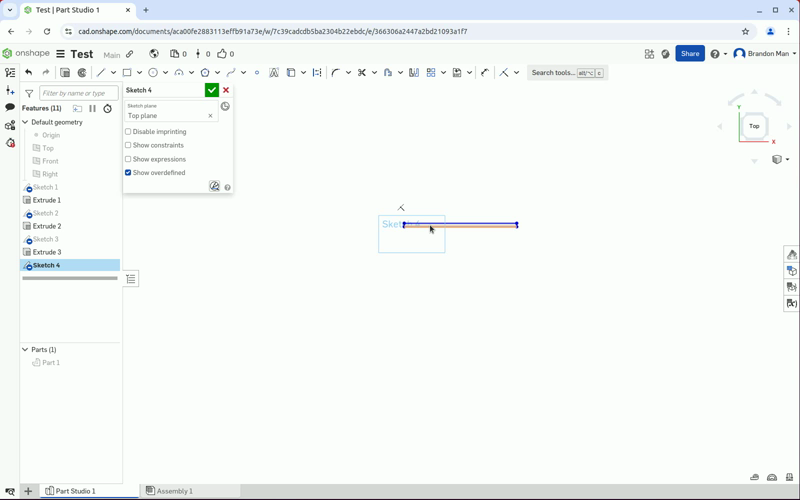
scroll(6)
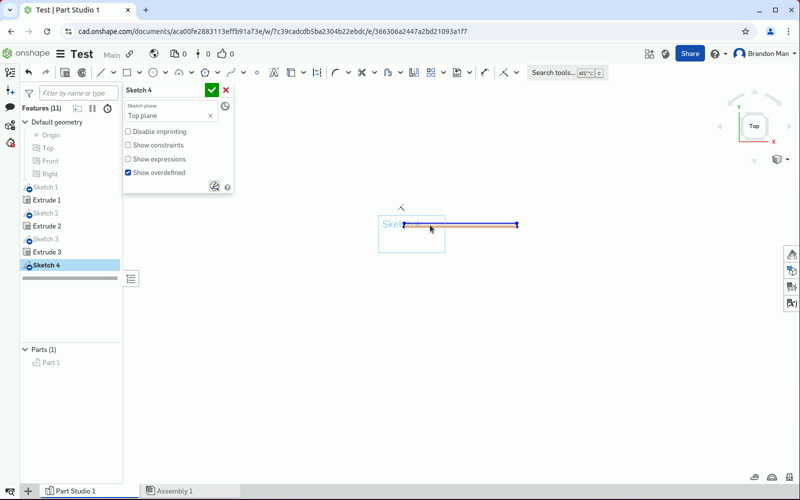
scroll(6)
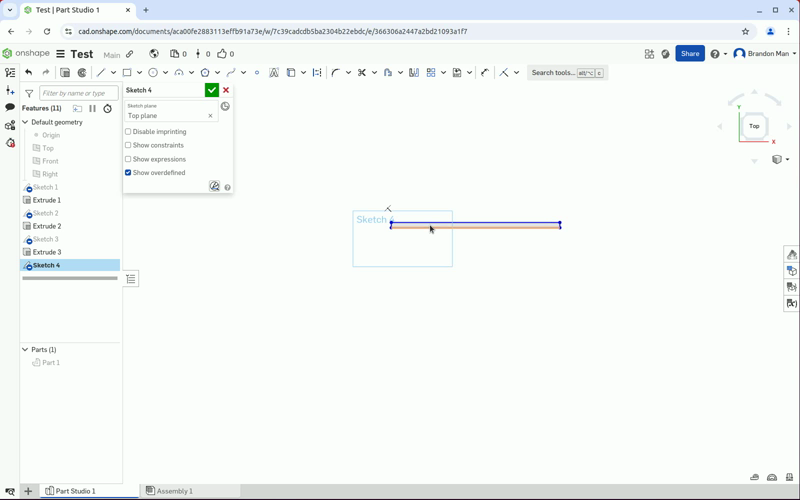
scroll(6)
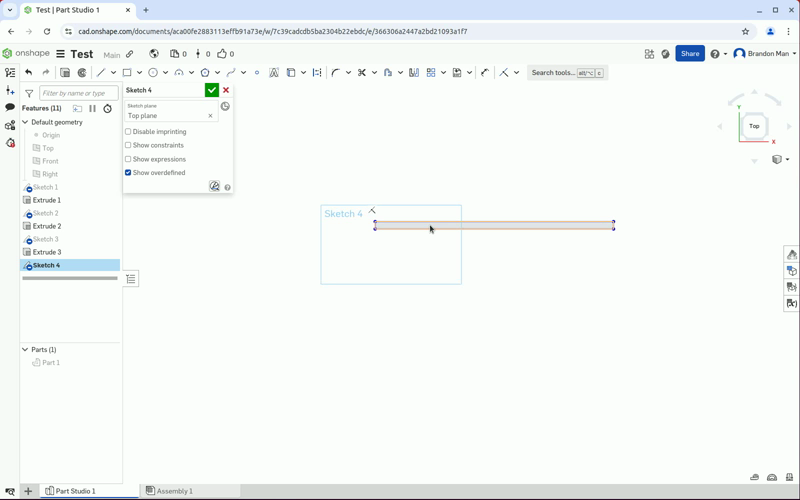
scroll(6)
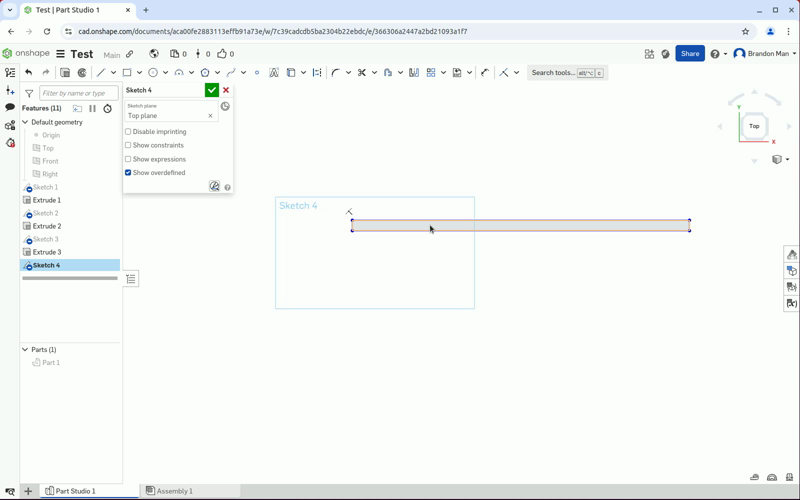
scroll(6)
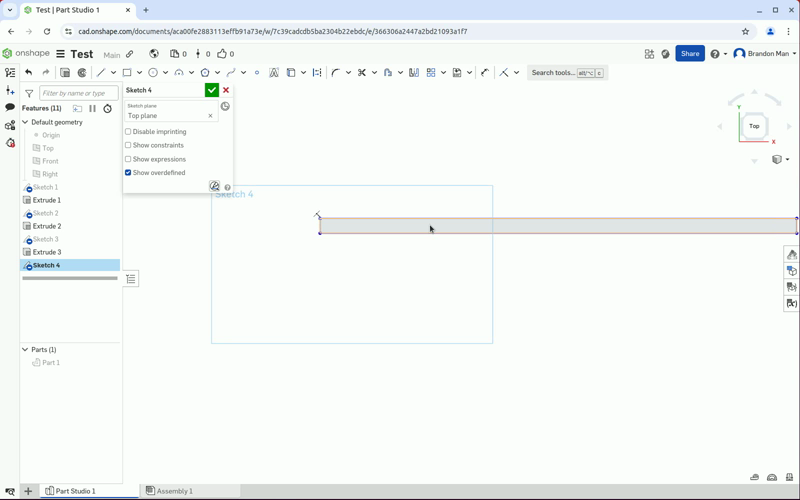
scroll(6)
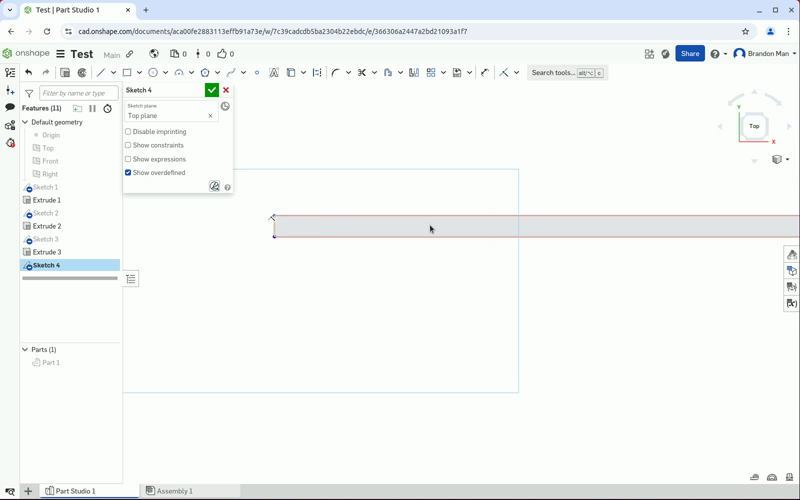
scroll(6)
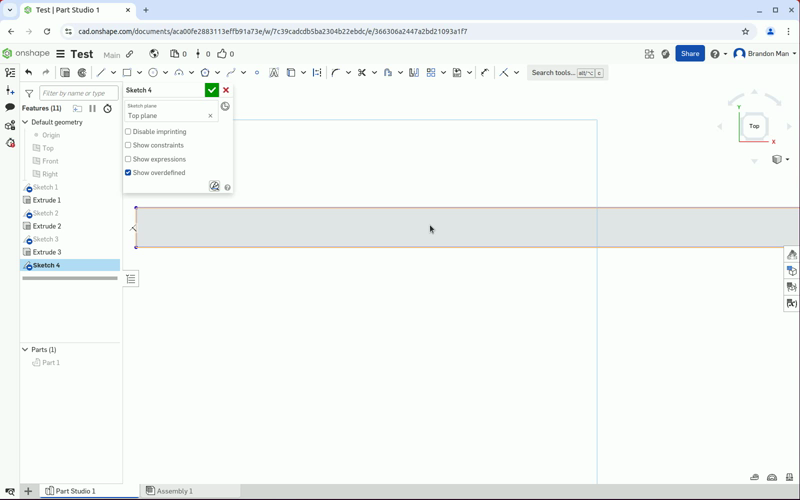
click(430, 224)
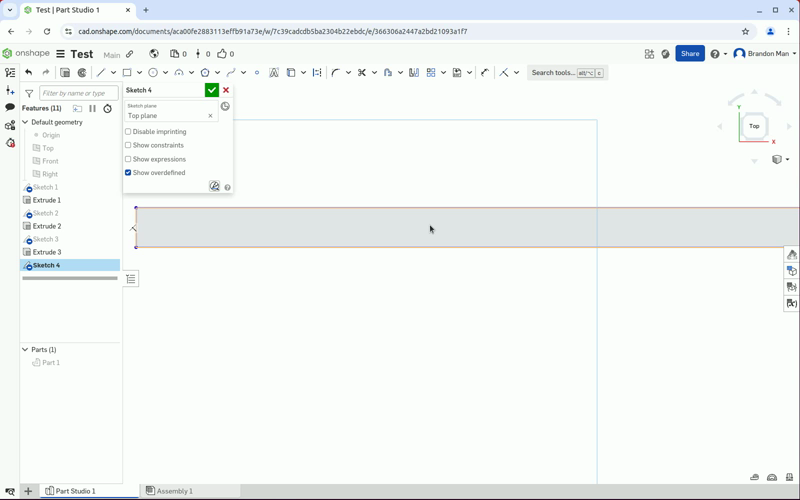
scroll(-6)
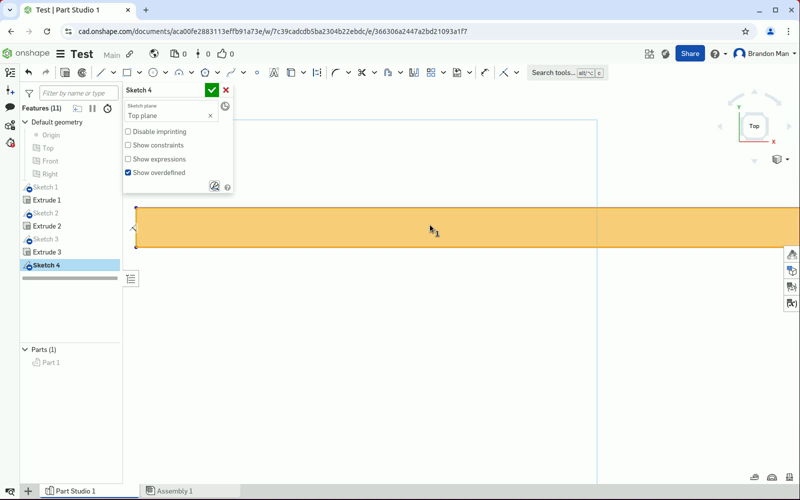
scroll(-6)
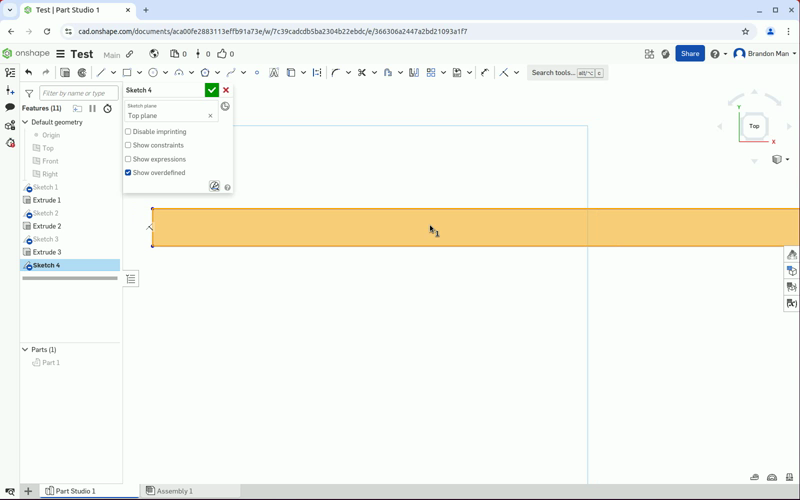
scroll(-6)
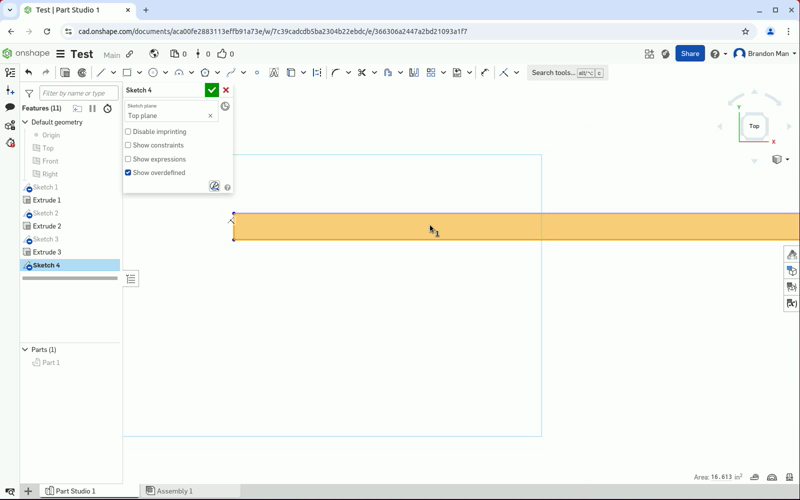
scroll(-6)
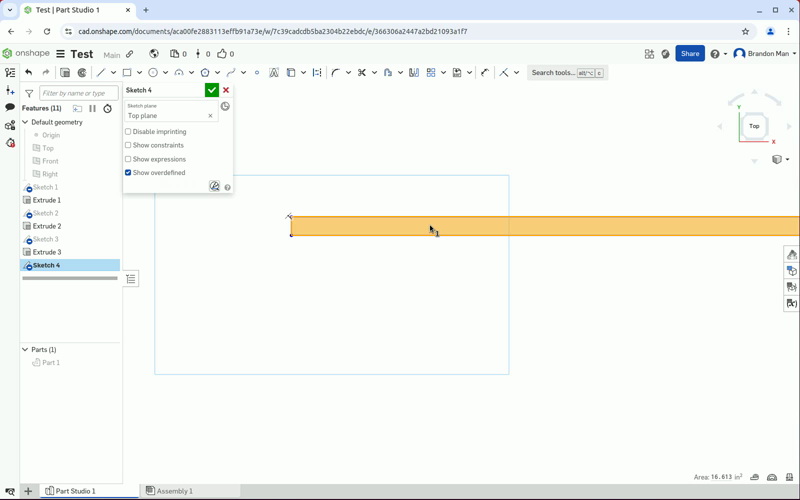
scroll(-6)
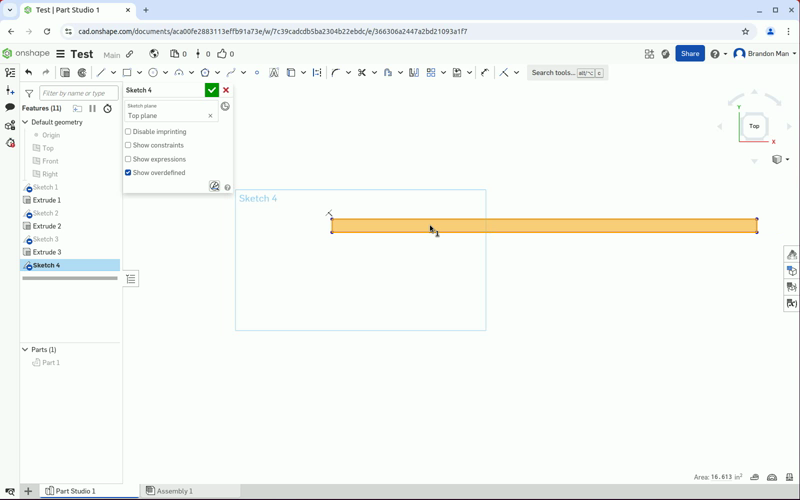
scroll(-6)
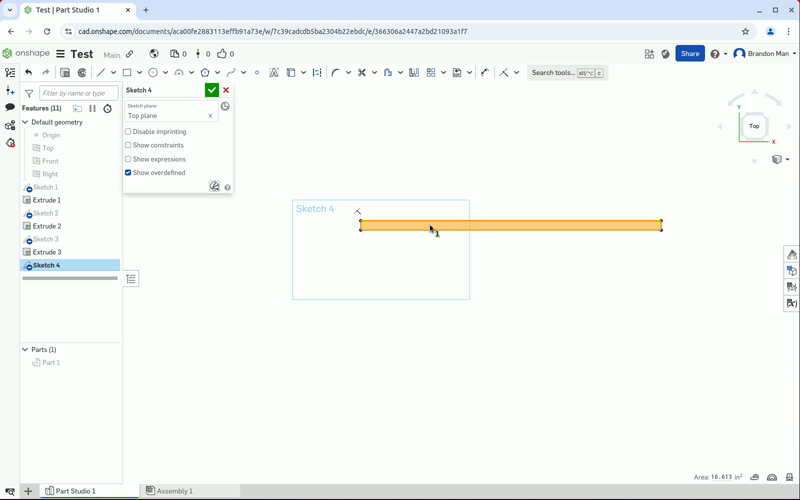
scroll(-6)
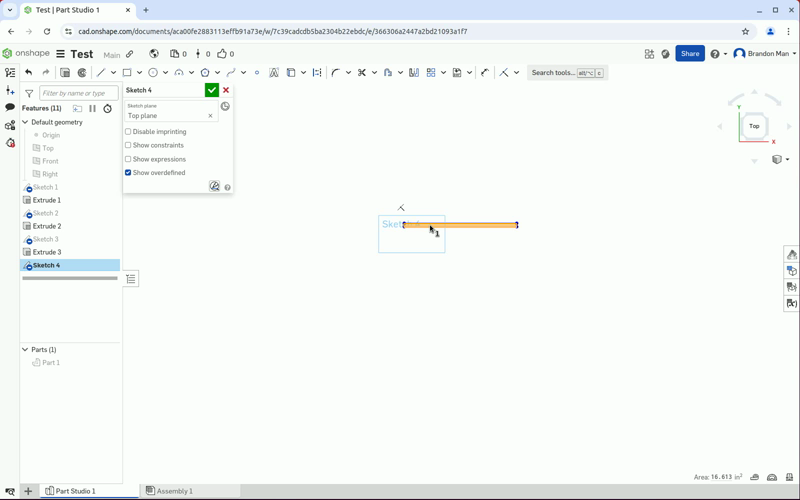
mouse_move(73, 352)
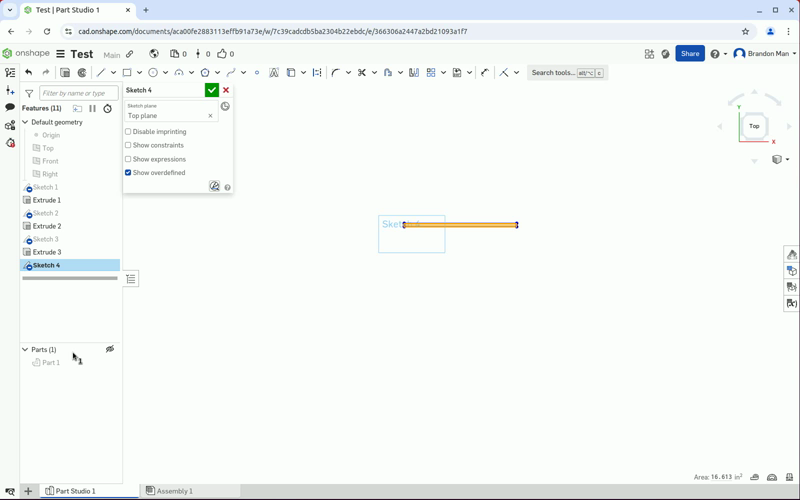
key(shift+y)
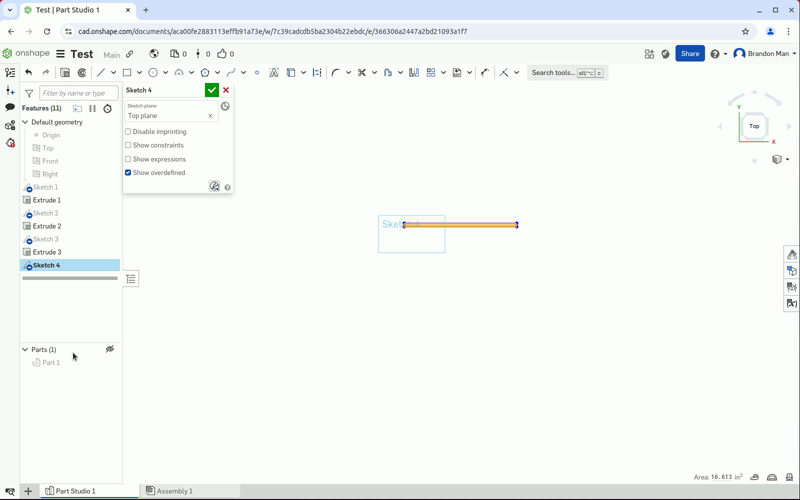
key(shift+e)
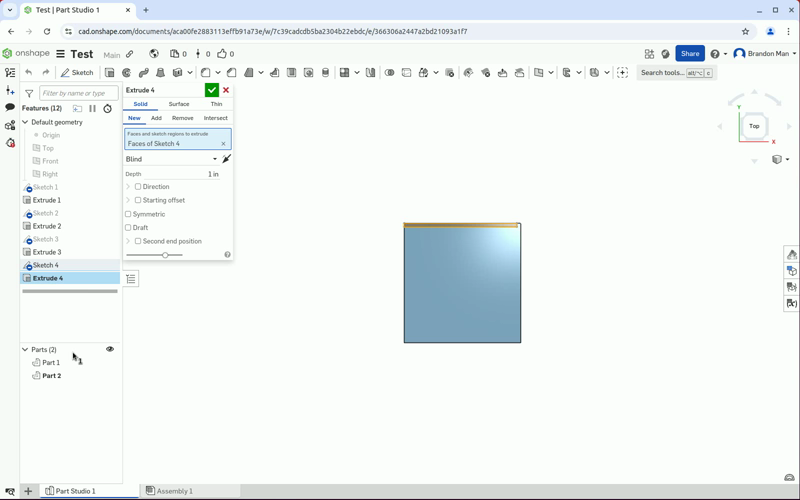
mouse_move(143, 106)
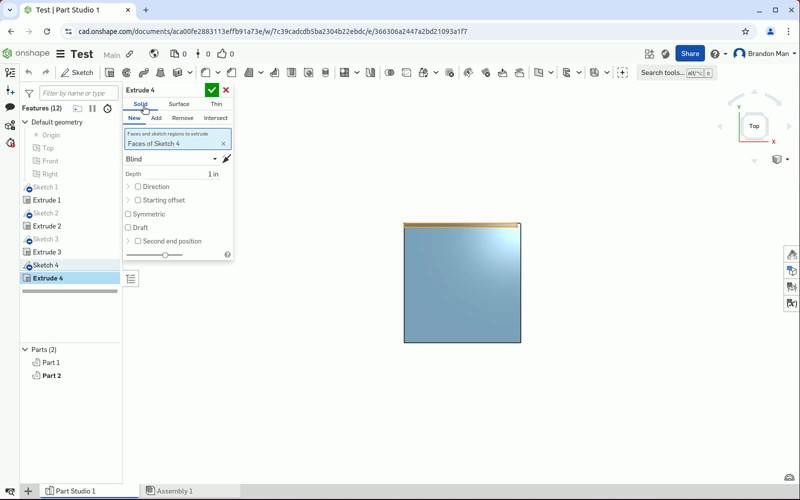
click(143, 106)
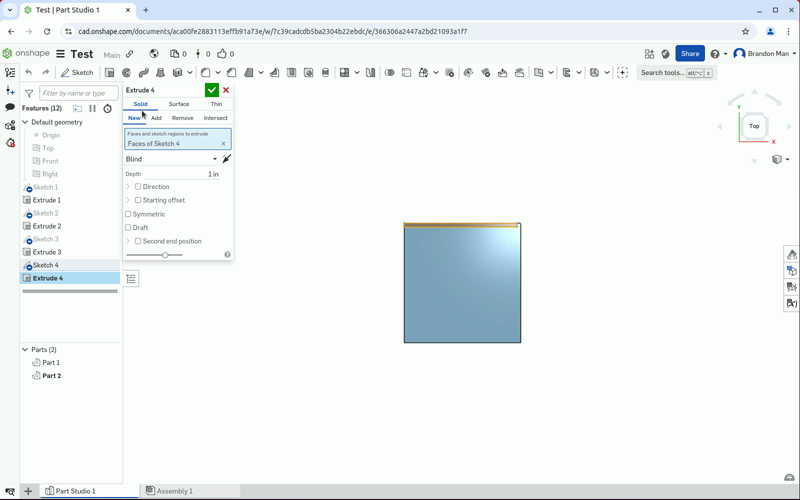
mouse_move(137, 120)
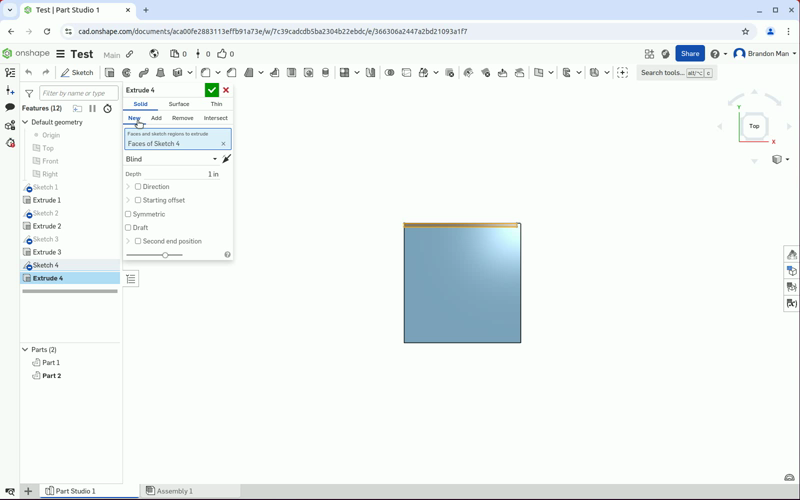
click(137, 120)
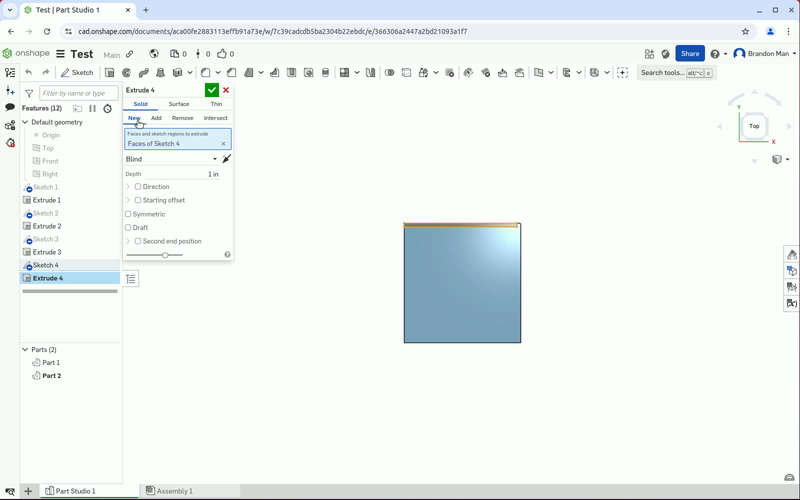
key(tab, 4)
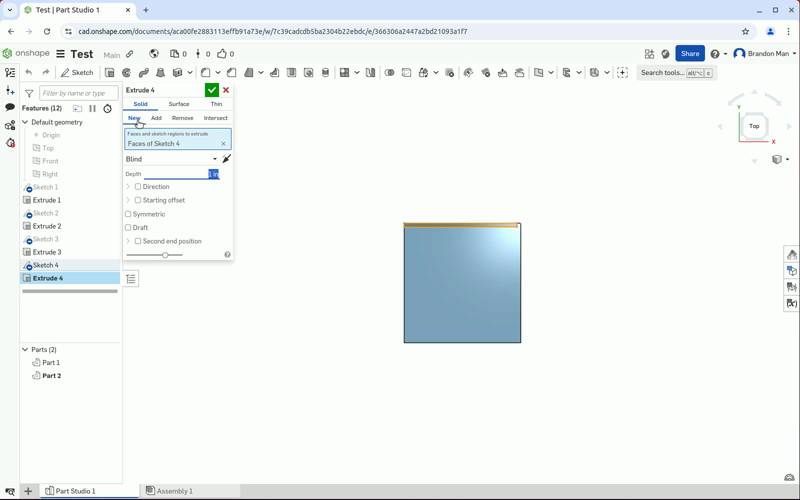
text(-0.722)
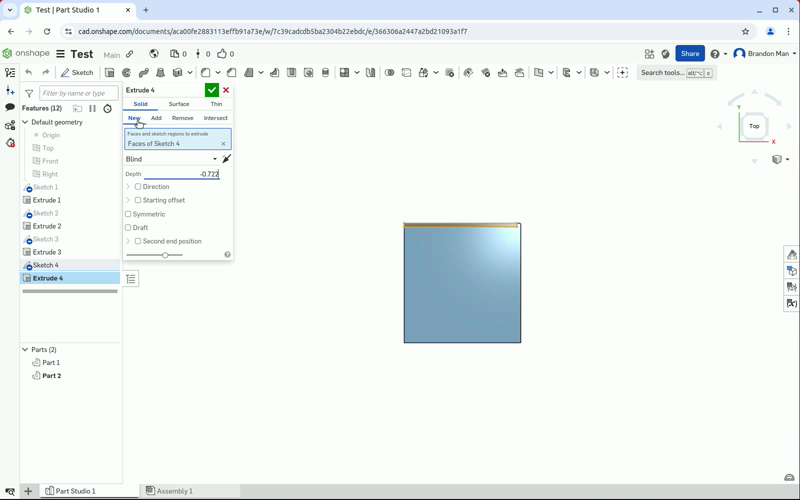
key(enter)
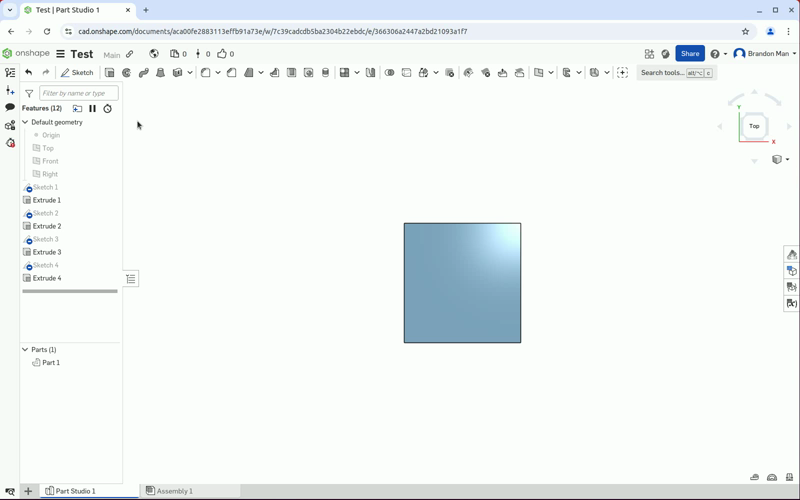
key(shift+h)
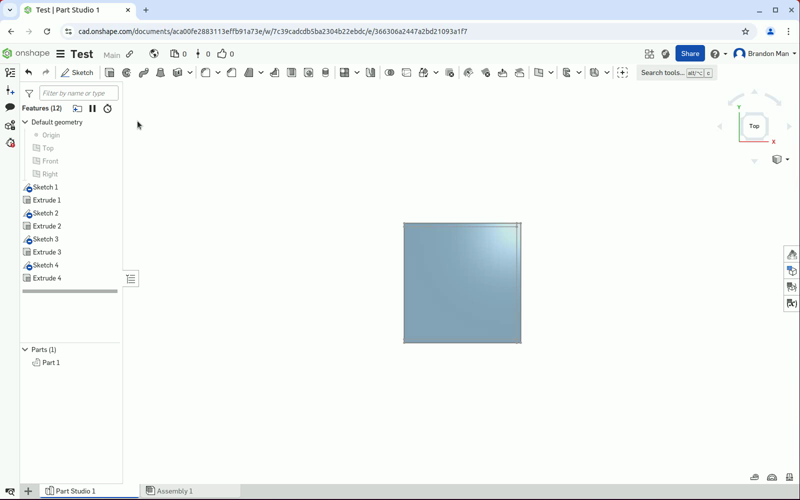
key(shift+h)
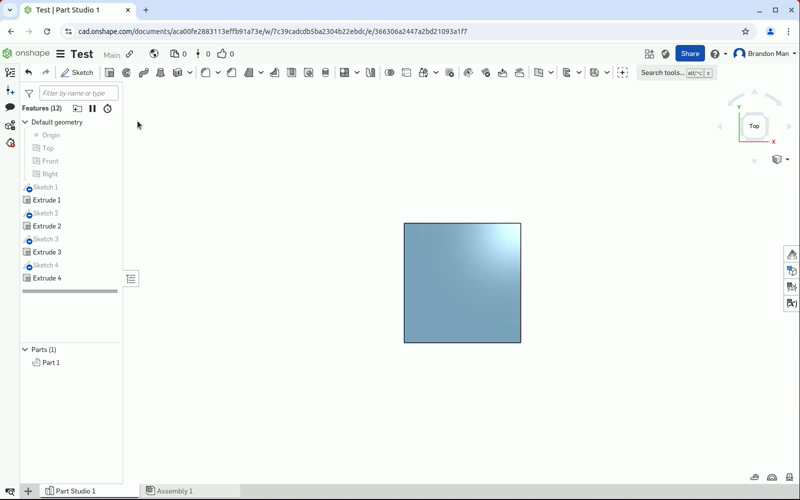
mouse_move(73, 189)
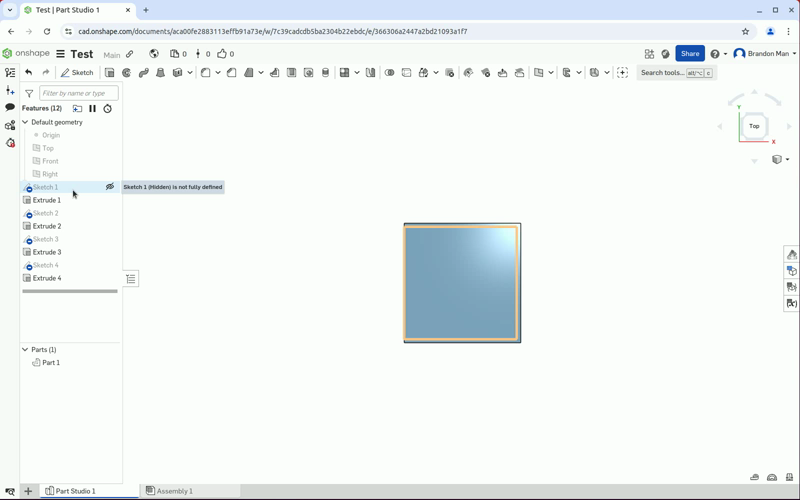
click(73, 189)
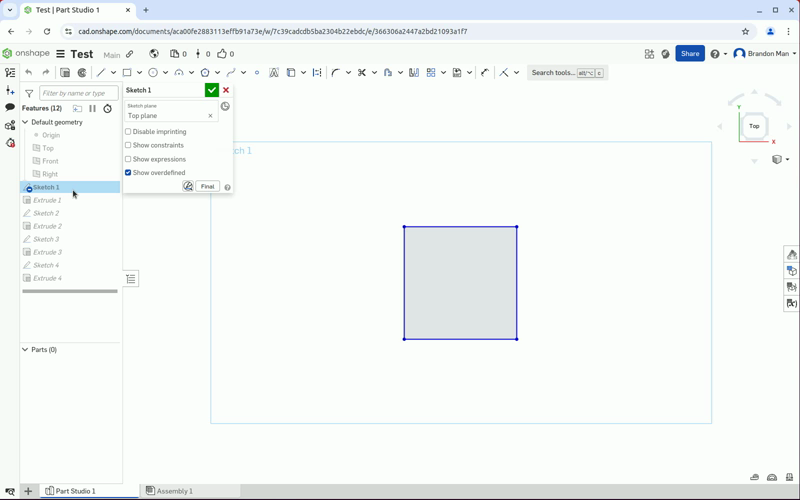
mouse_move(229, 92)
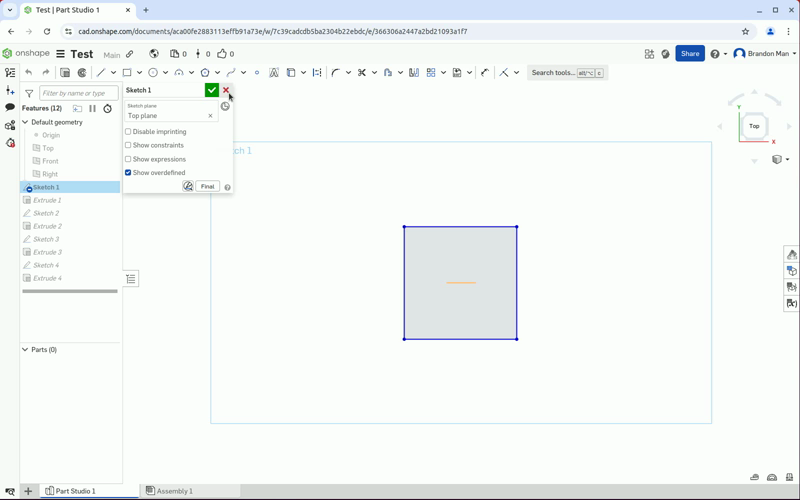
click(229, 92)
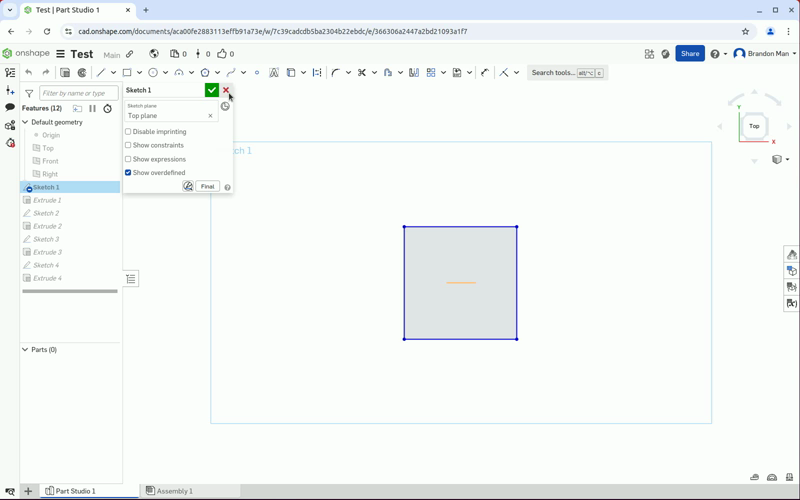
key(shift+s)
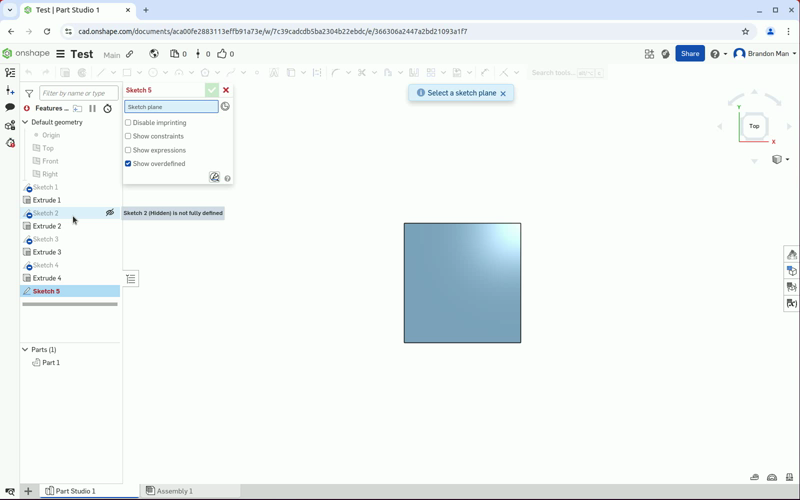
scroll(3)
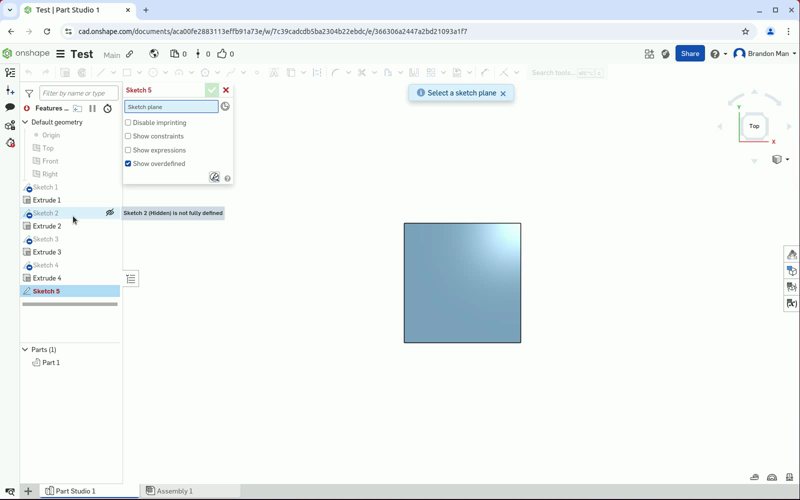
mouse_move(73, 150)
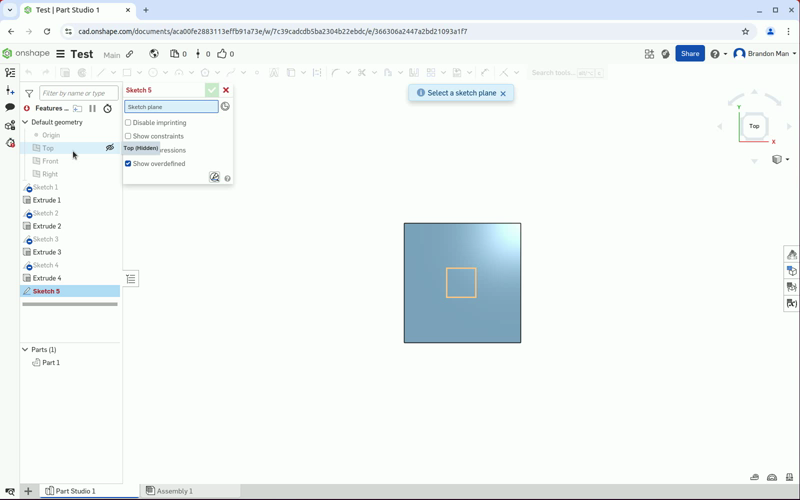
click(73, 150)
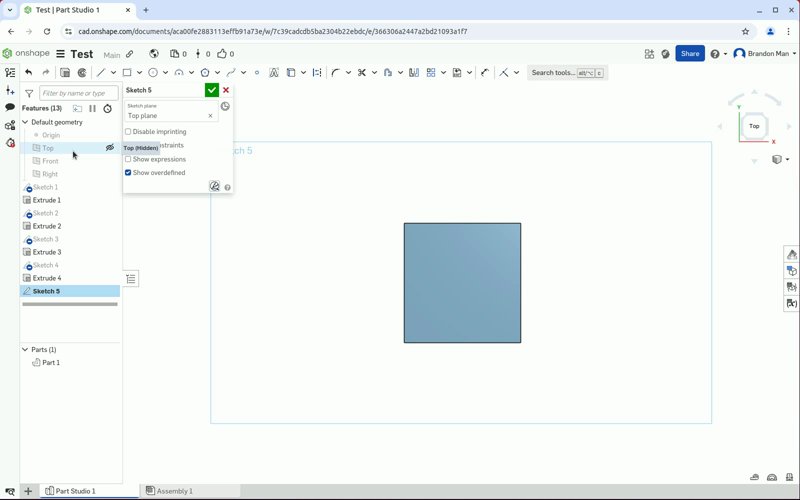
mouse_move(73, 352)
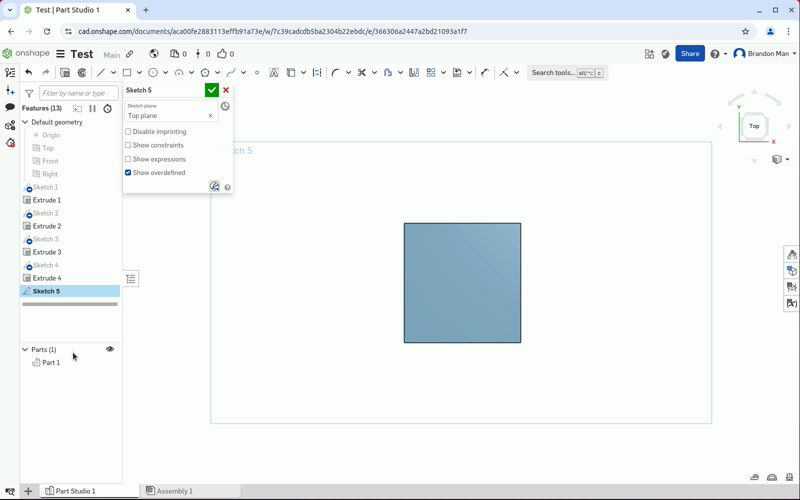
key(y)
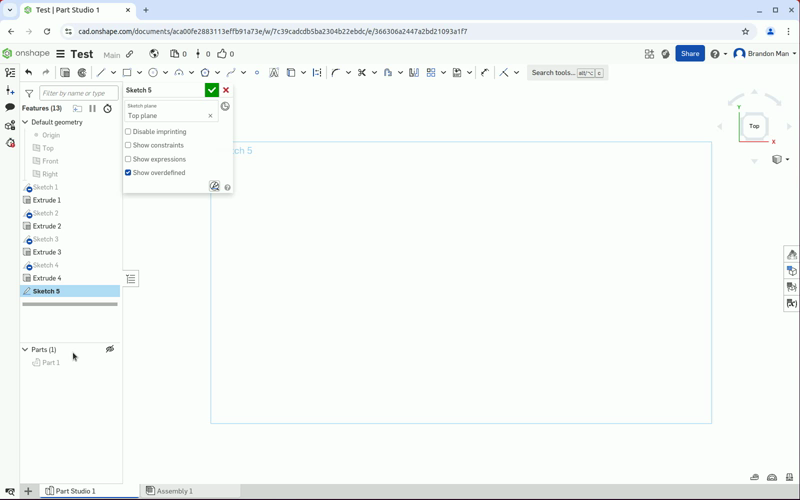
key(l)
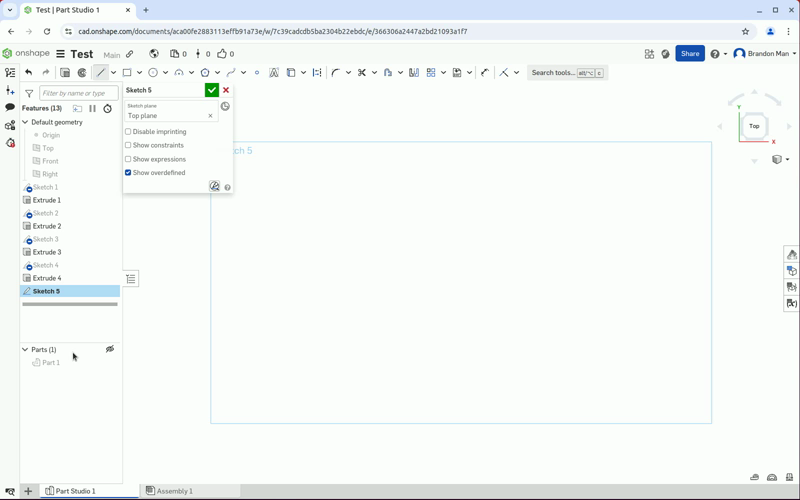
key_down(shift)
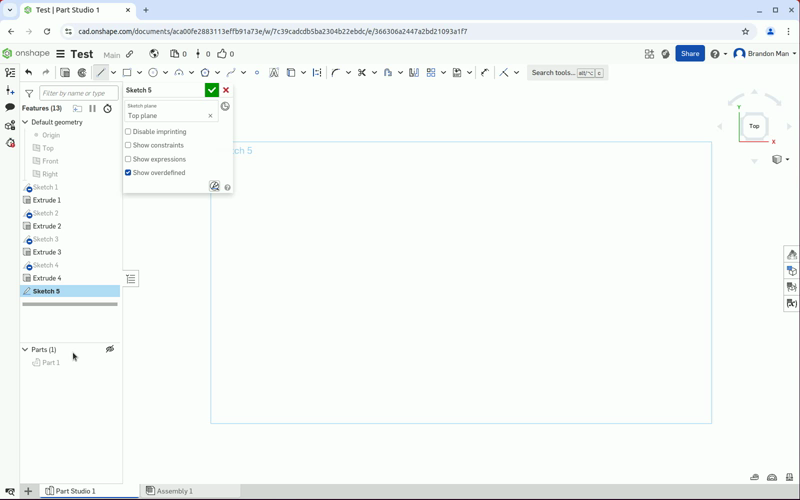
mouse_move(401, 342)
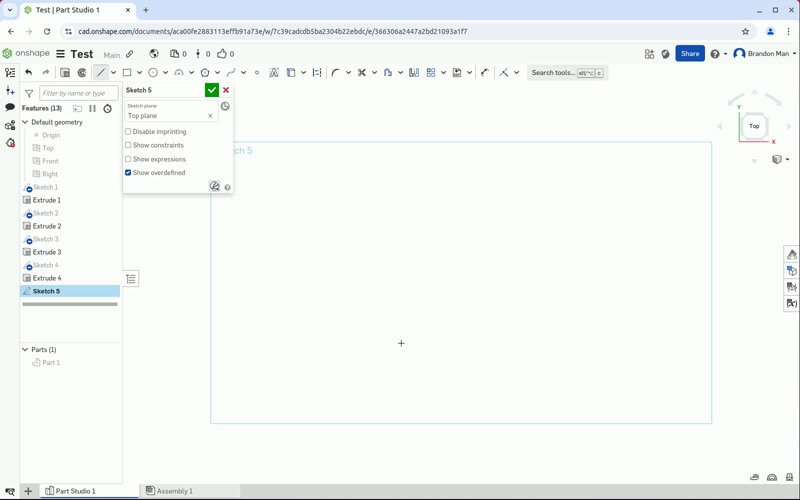
click(401, 342)
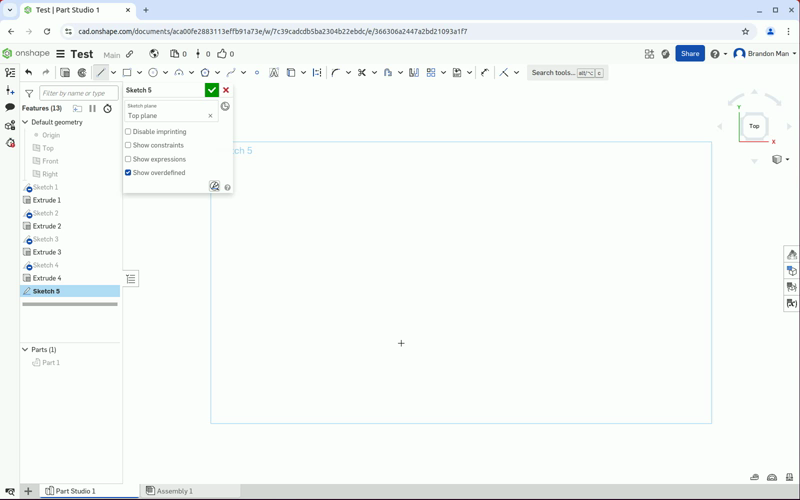
key_up(shift)
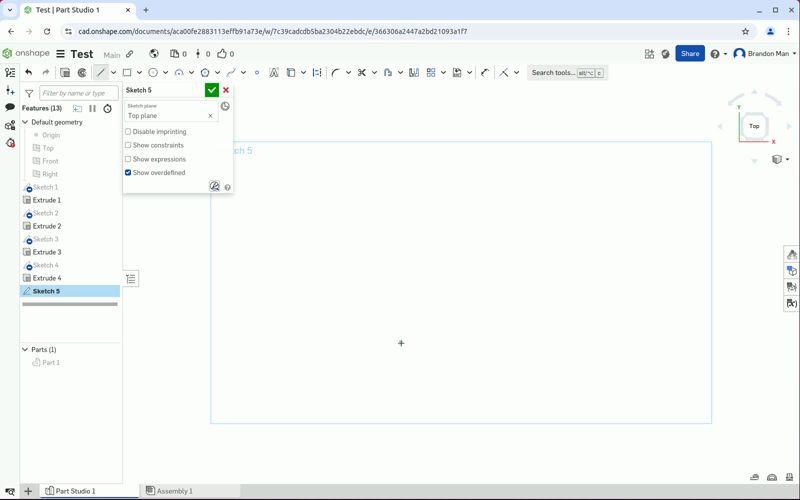
key_down(shift)
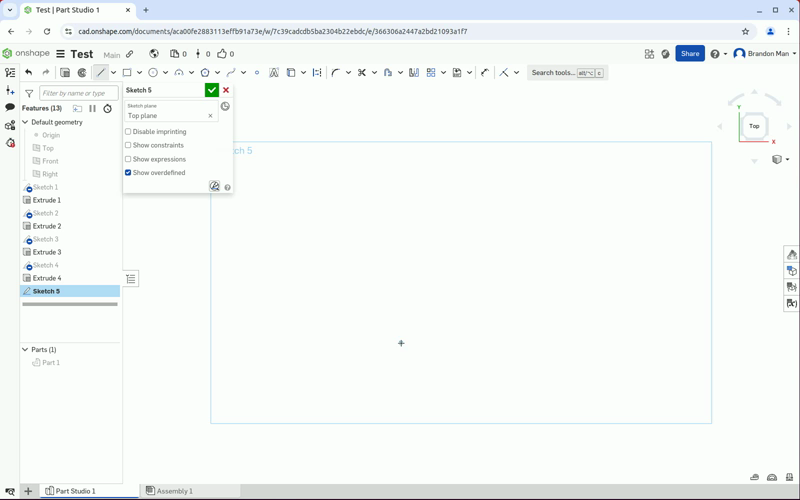
mouse_move(431, 342)
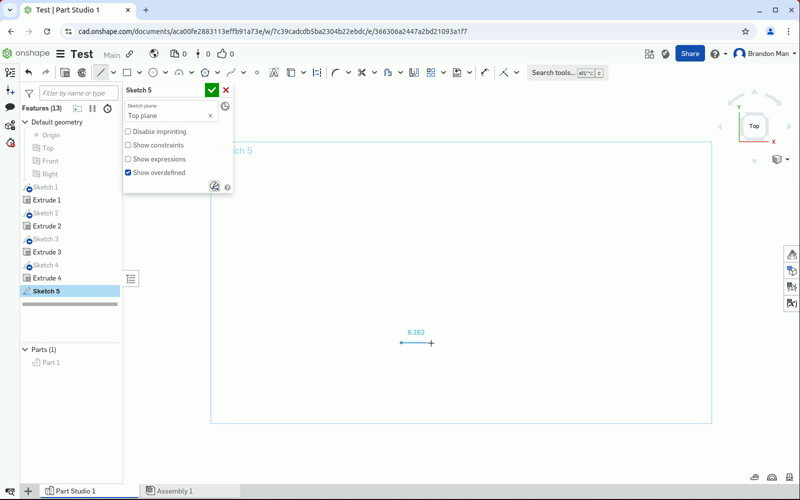
mouse_move(404, 342)
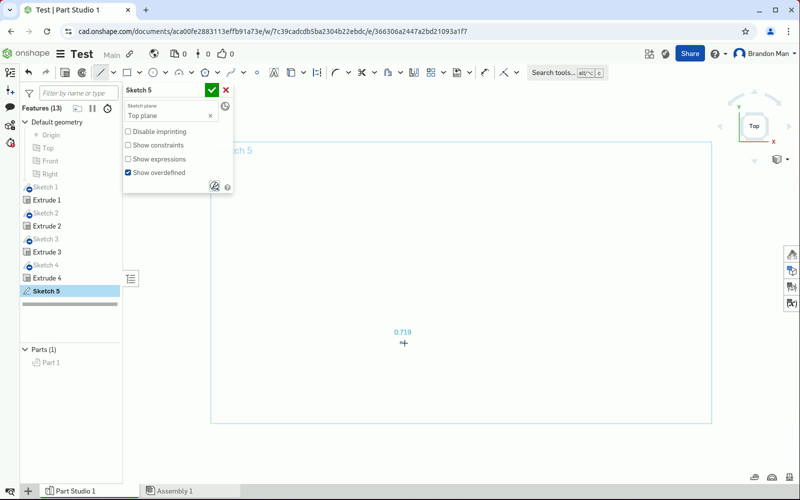
scroll(6)
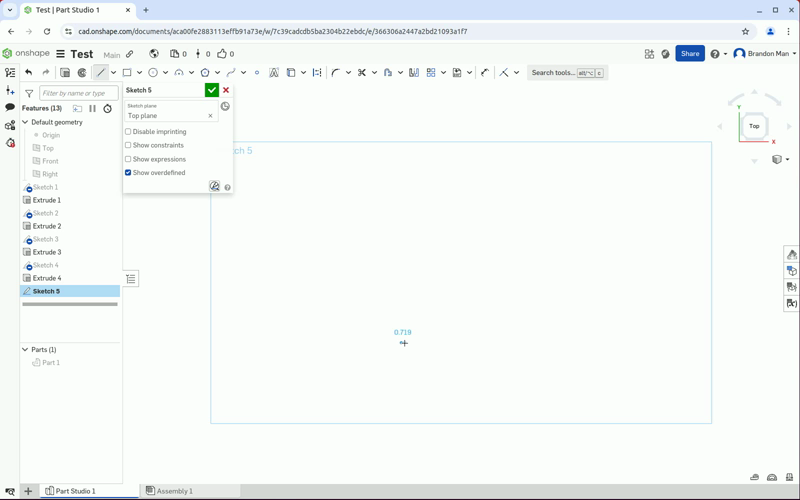
scroll(6)
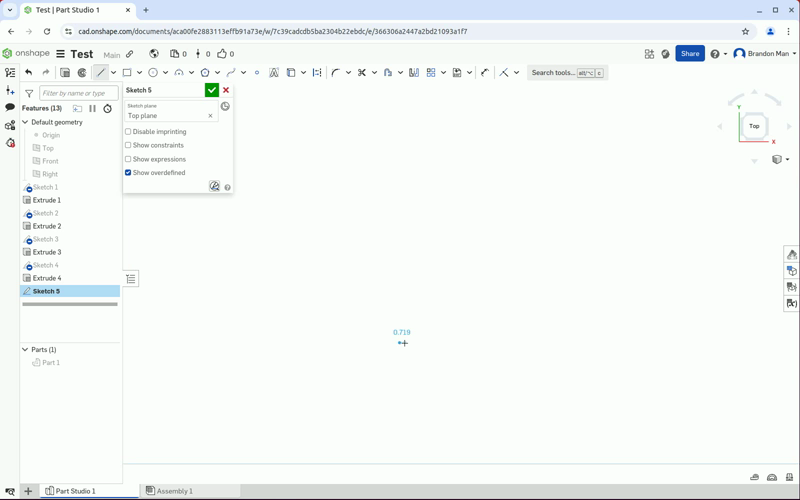
scroll(6)
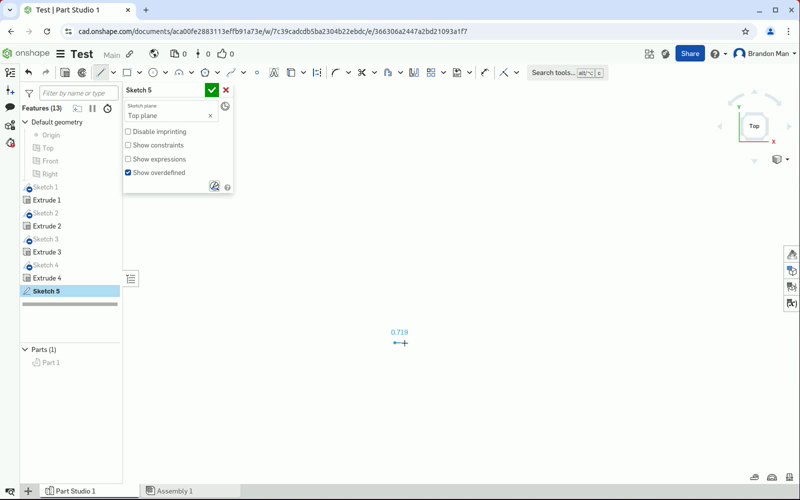
scroll(6)
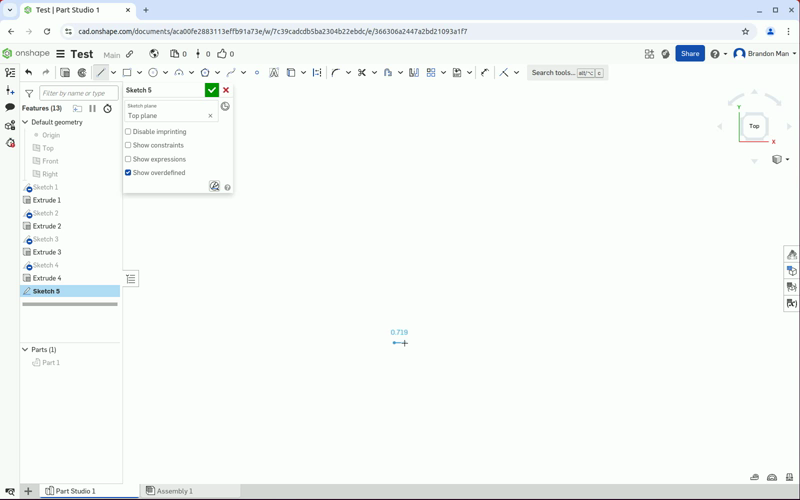
scroll(6)
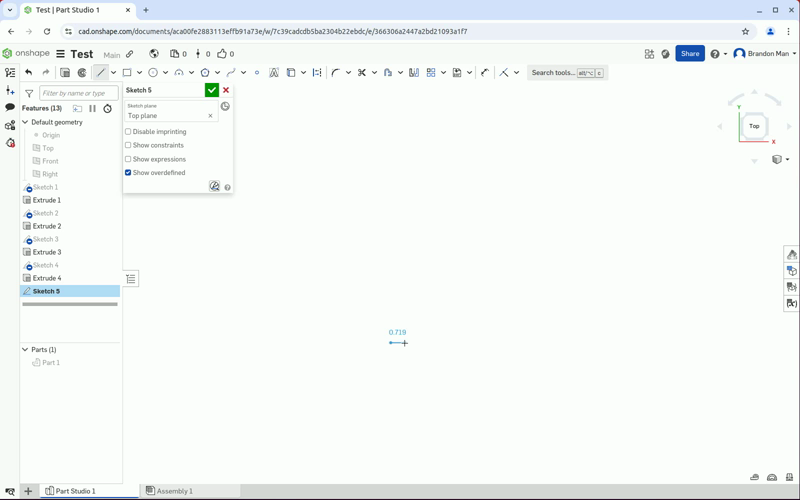
scroll(6)
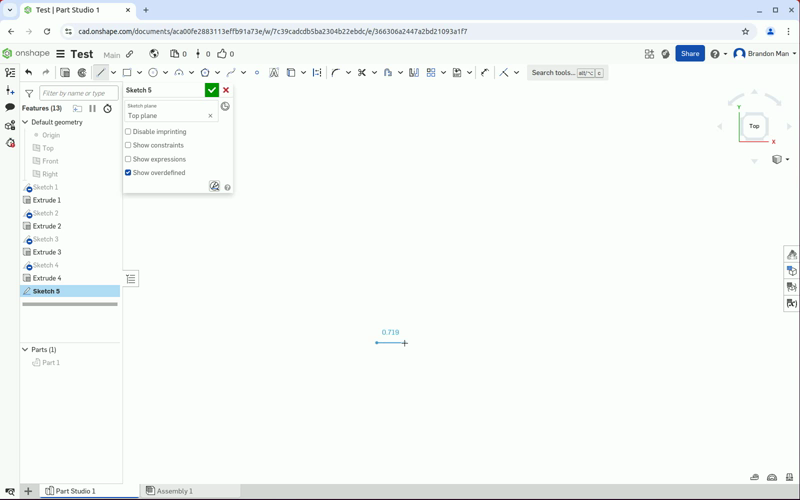
scroll(6)
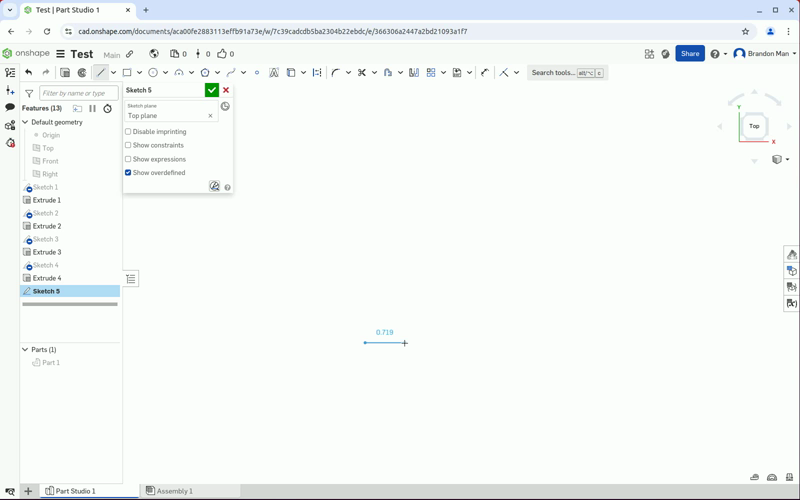
click(404, 342)
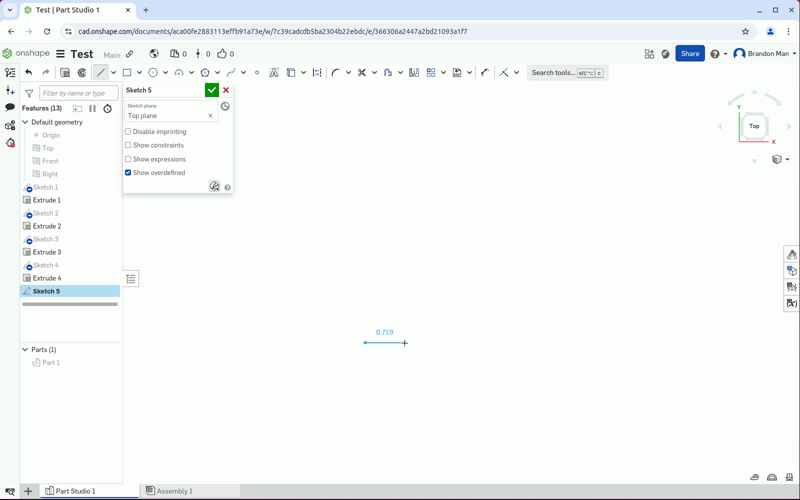
scroll(-6)
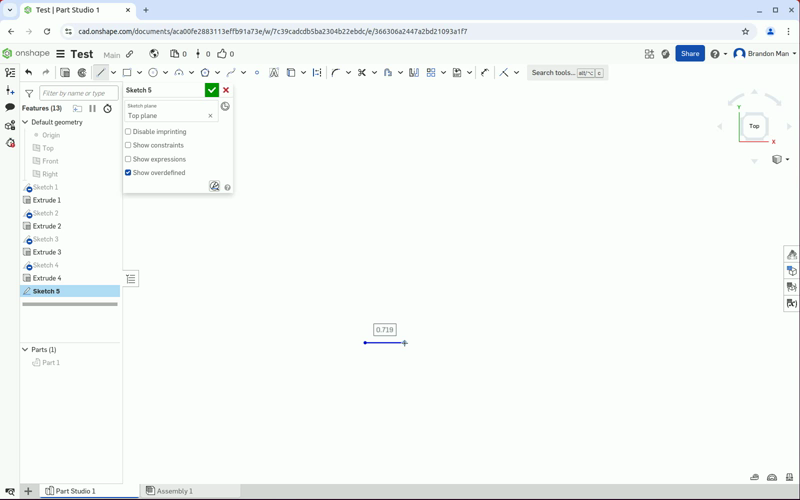
scroll(-6)
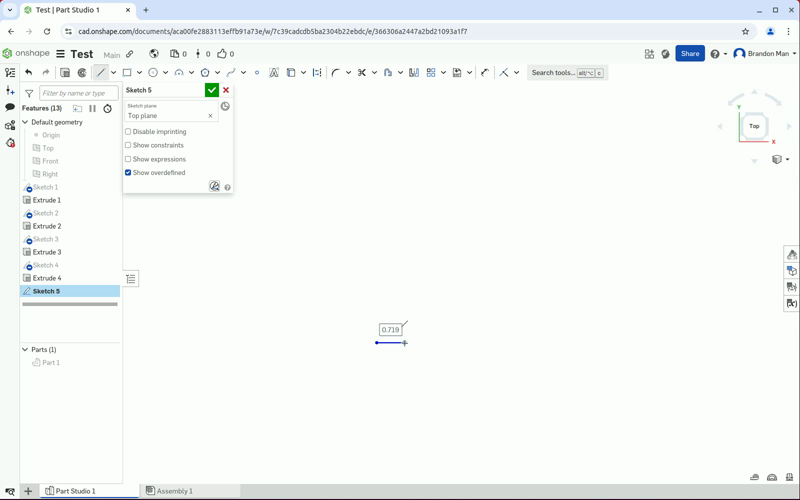
scroll(-6)
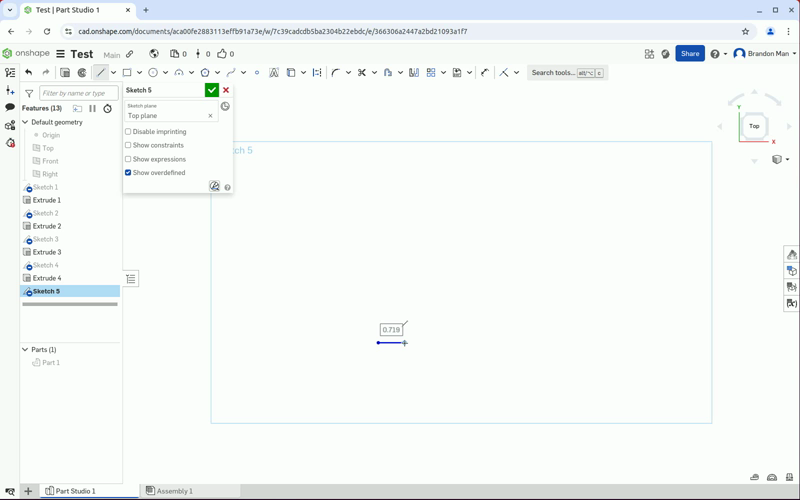
scroll(-6)
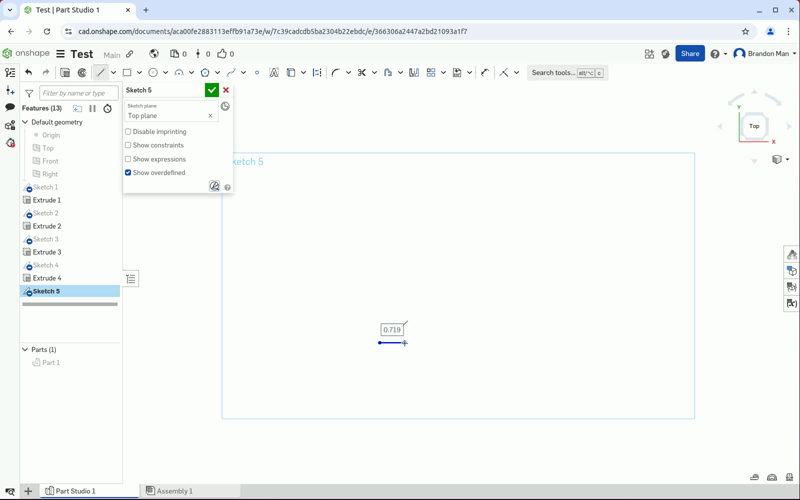
scroll(-6)
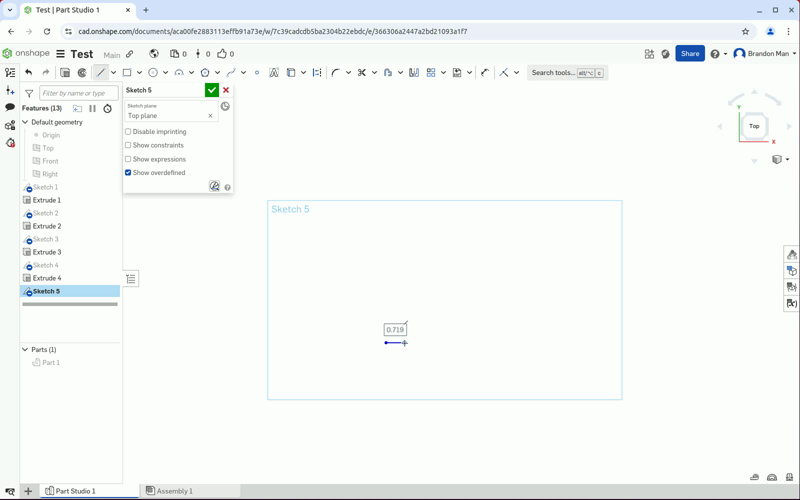
scroll(-6)
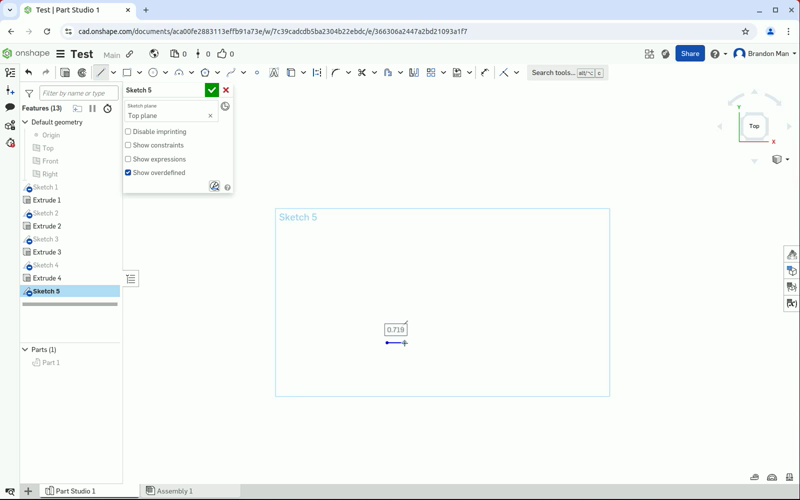
scroll(-6)
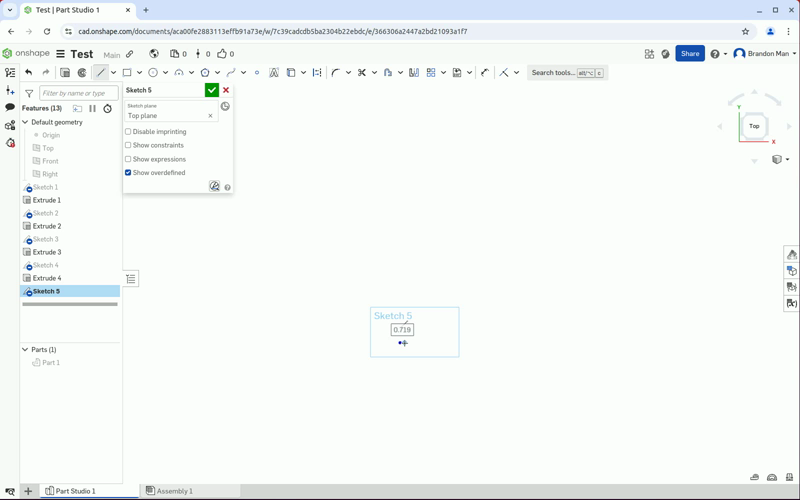
key_up(shift)
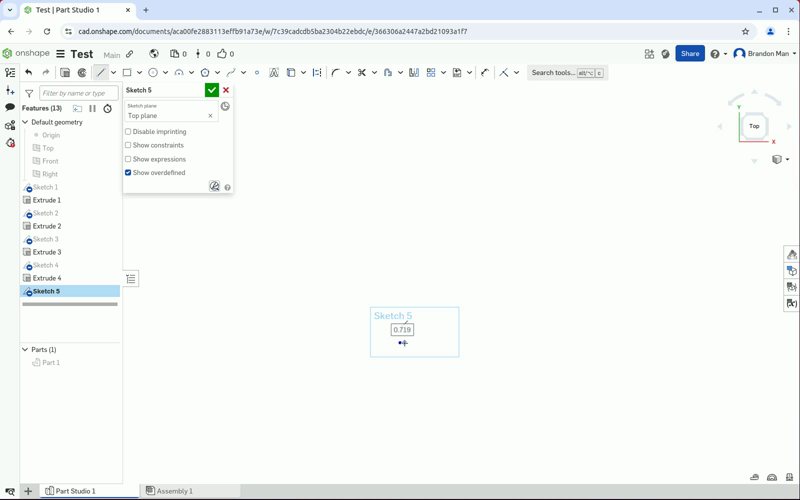
key_down(shift)
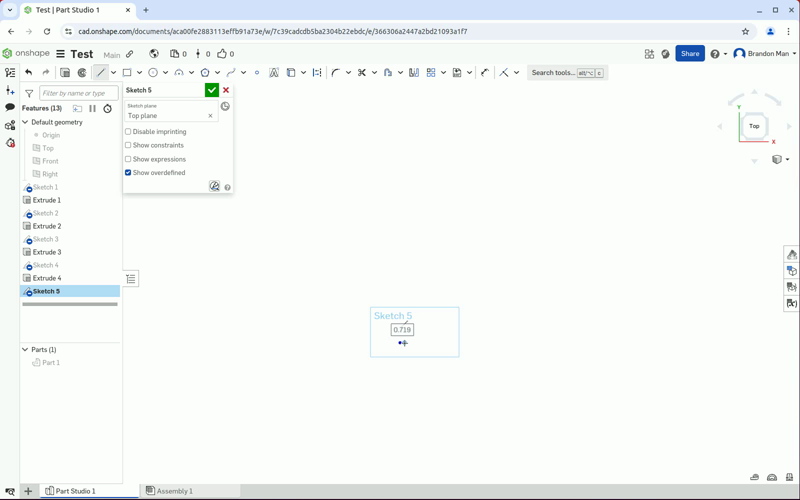
mouse_move(434, 342)
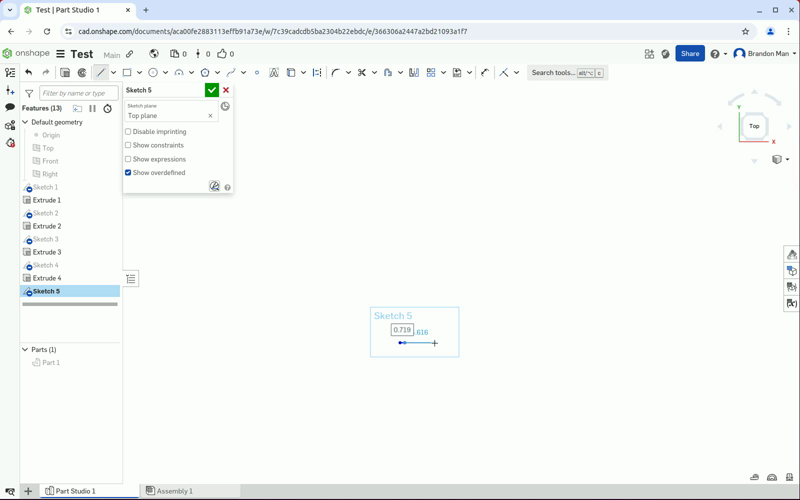
mouse_move(404, 338)
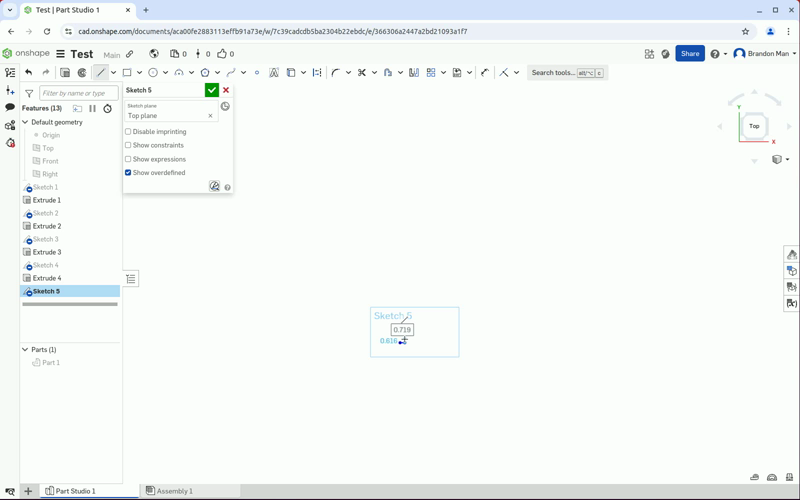
scroll(6)
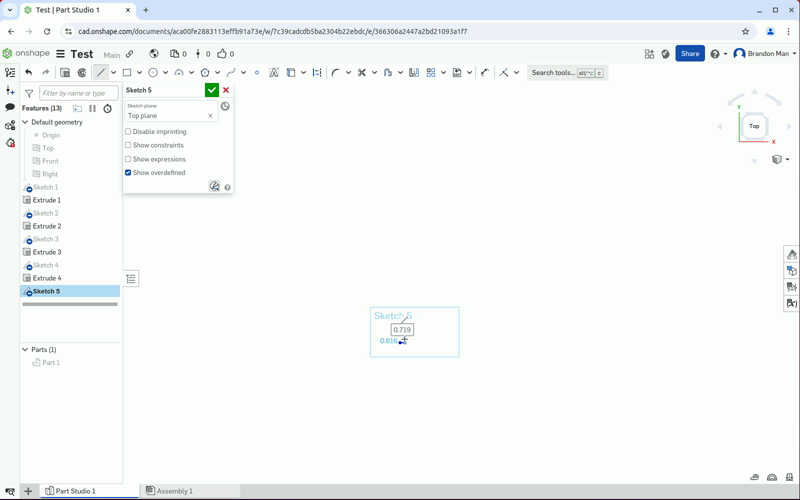
scroll(6)
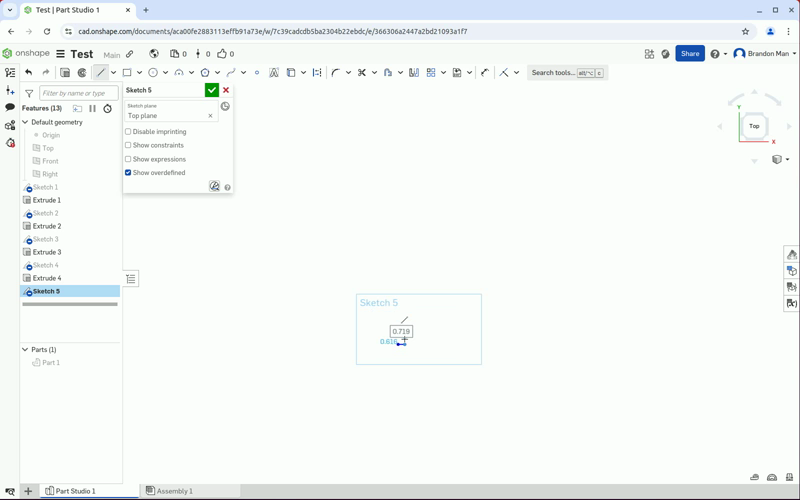
scroll(6)
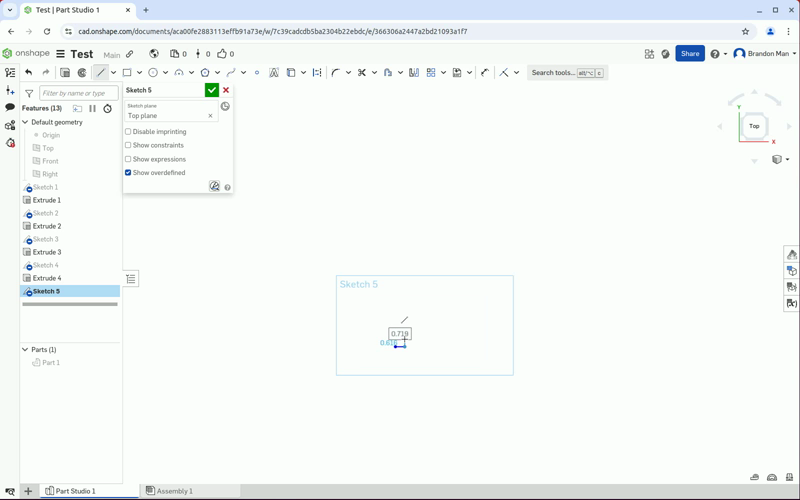
scroll(6)
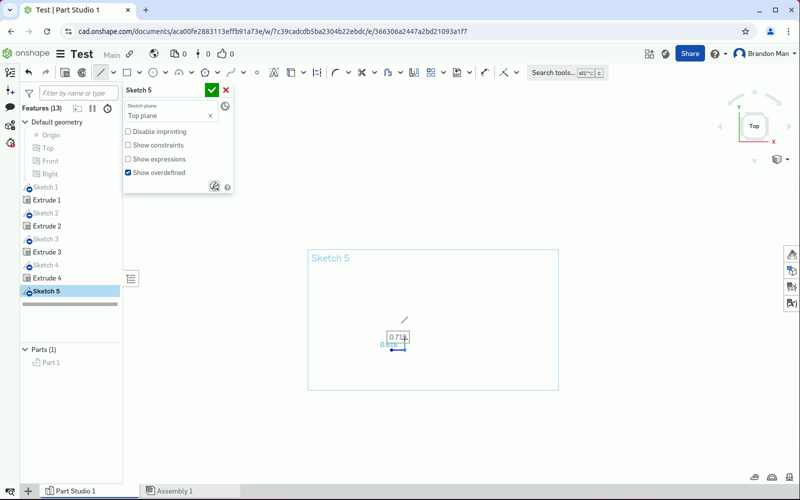
scroll(6)
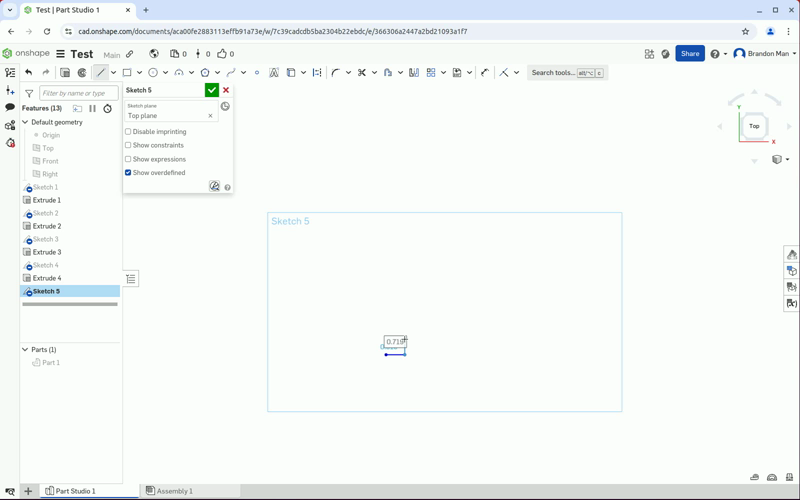
scroll(6)
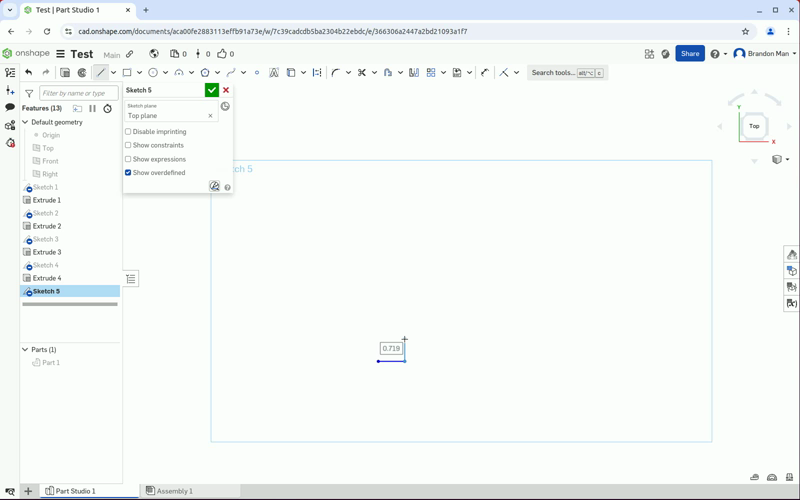
scroll(6)
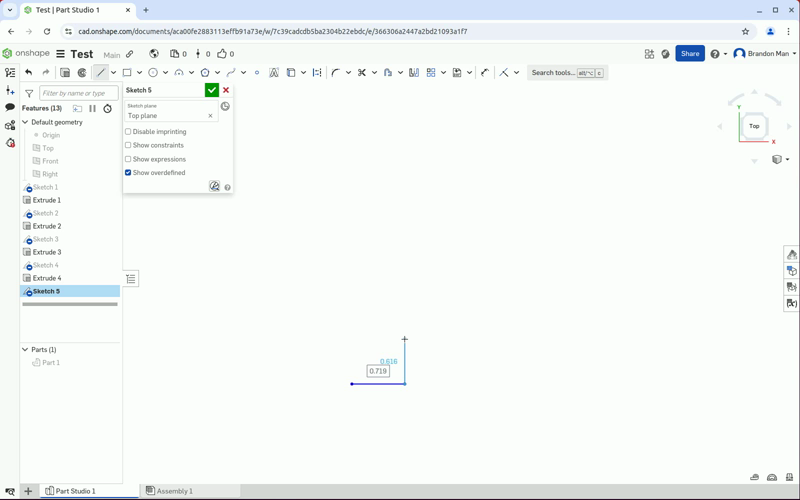
click(404, 338)
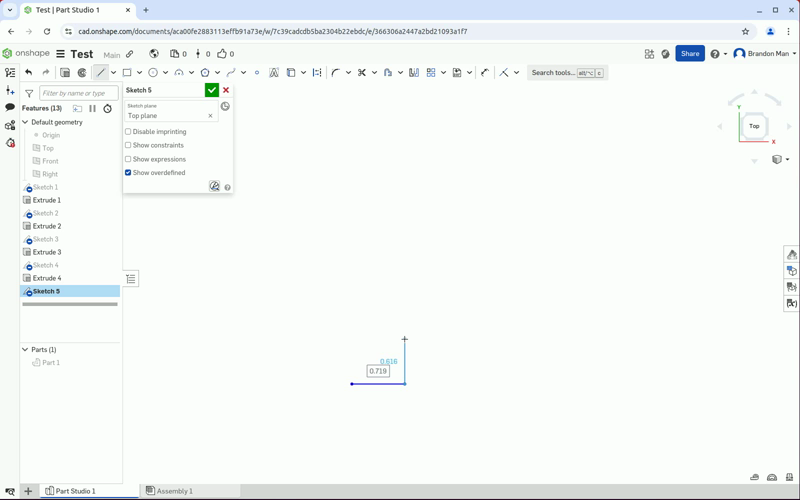
scroll(-6)
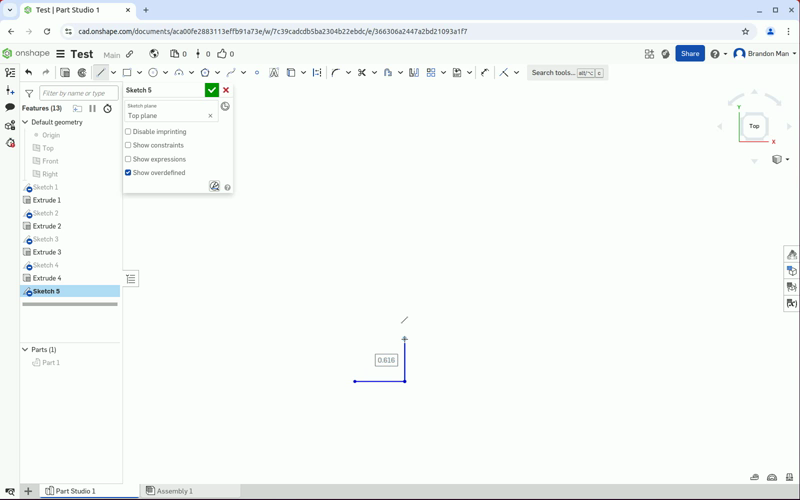
scroll(-6)
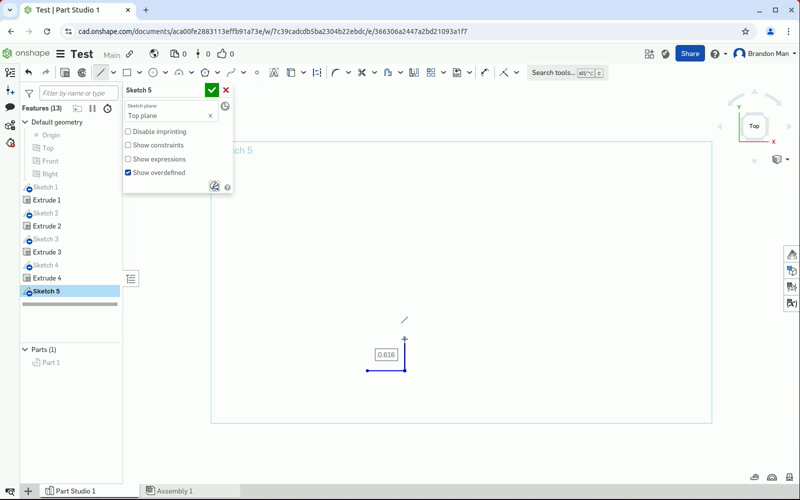
scroll(-6)
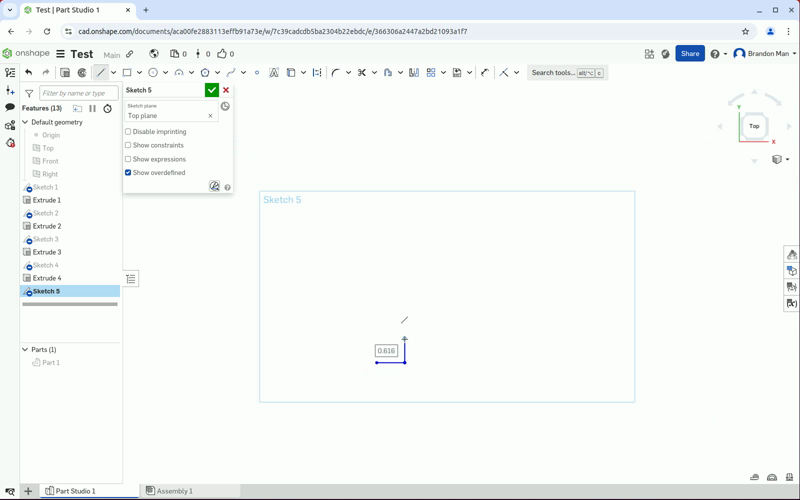
scroll(-6)
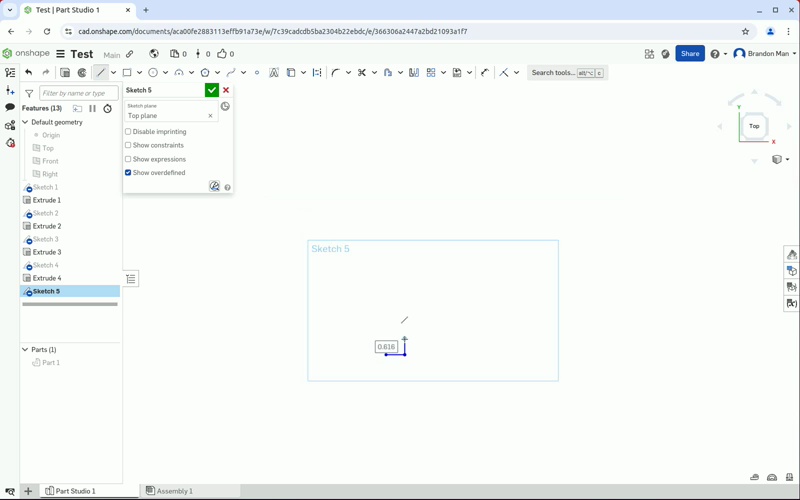
scroll(-6)
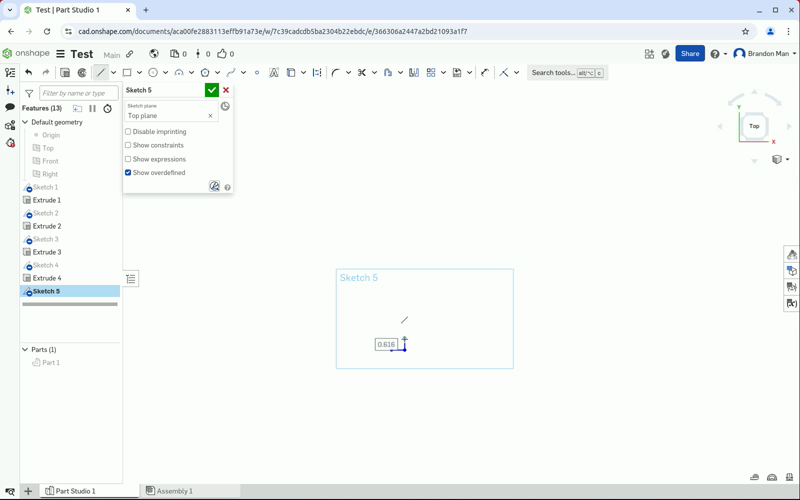
scroll(-6)
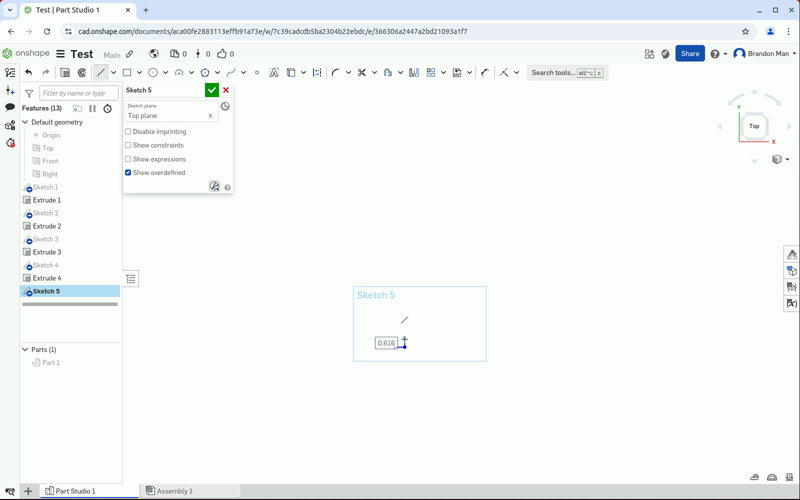
scroll(-6)
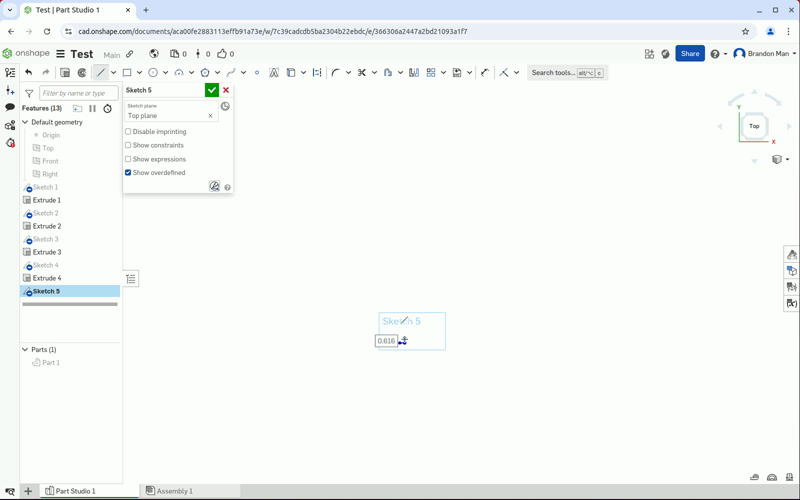
key_up(shift)
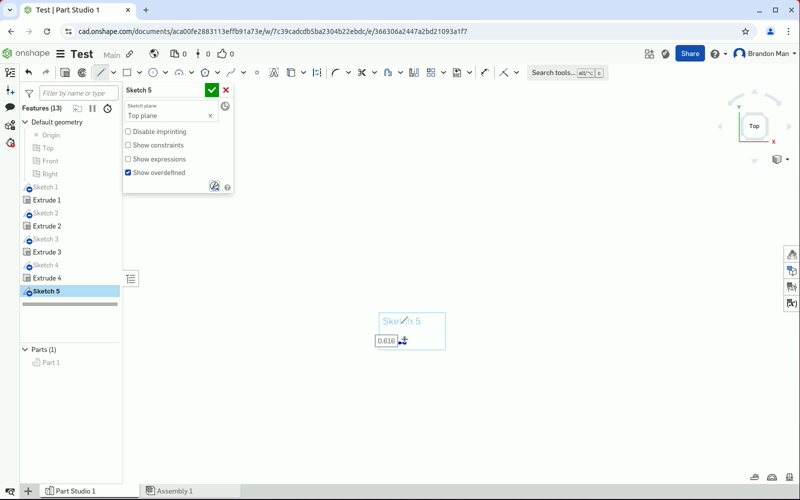
key_down(shift)
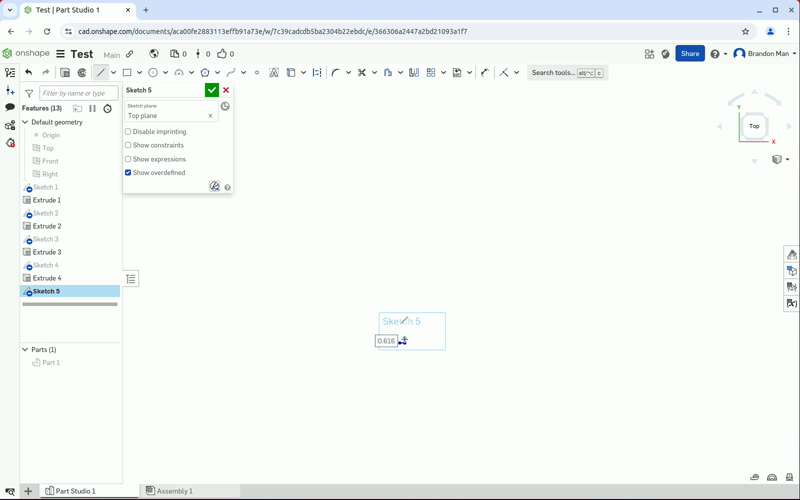
mouse_move(404, 226)
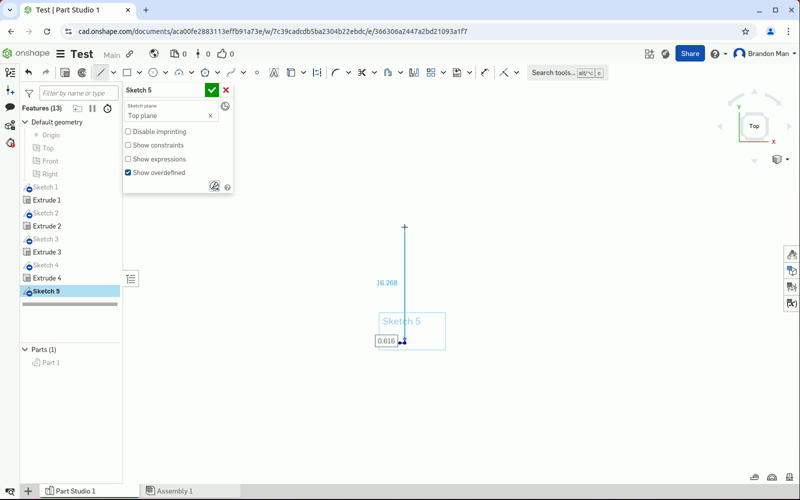
click(404, 226)
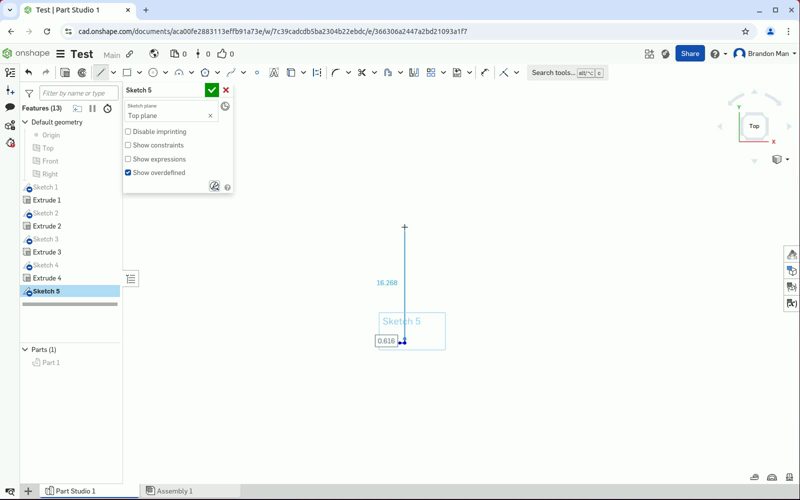
key_up(shift)
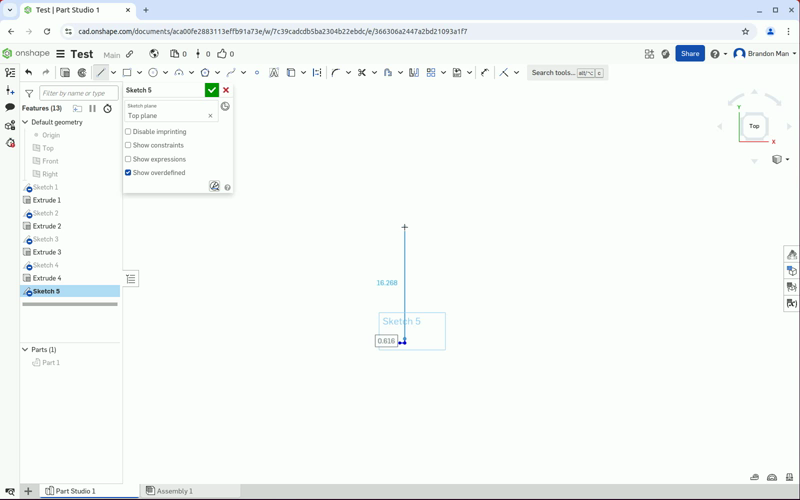
key_down(shift)
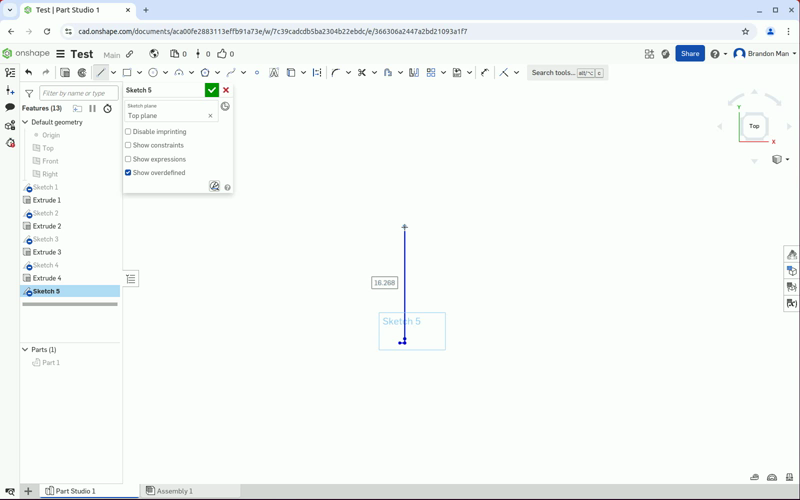
mouse_move(434, 226)
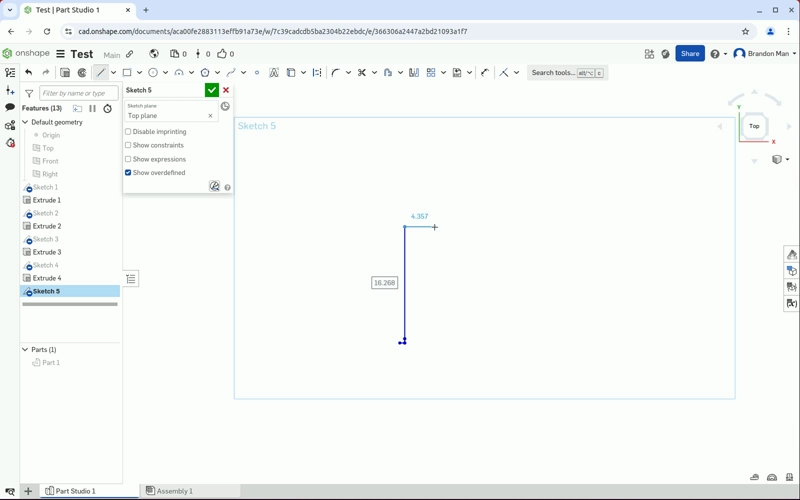
mouse_move(404, 223)
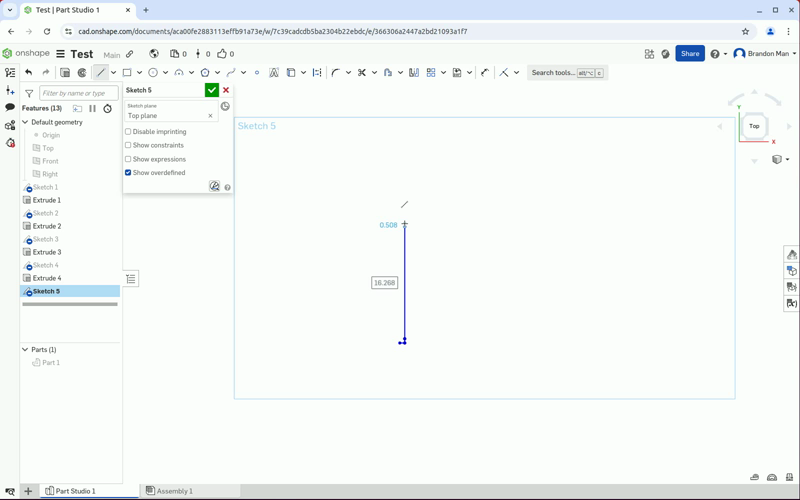
scroll(6)
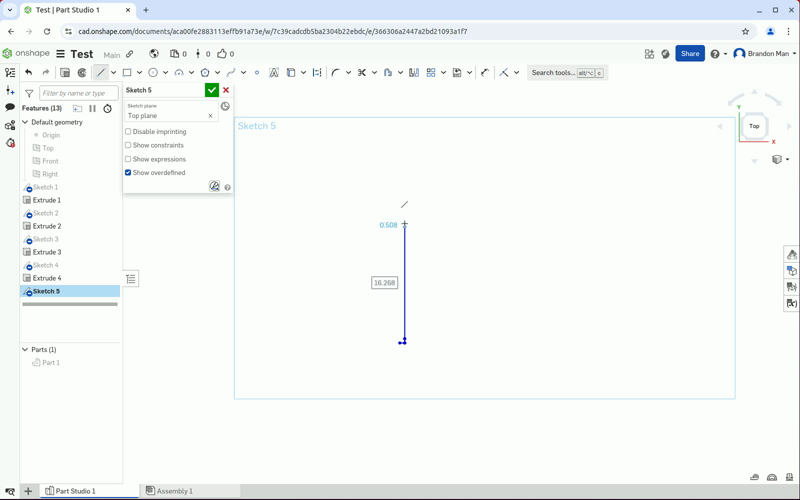
scroll(6)
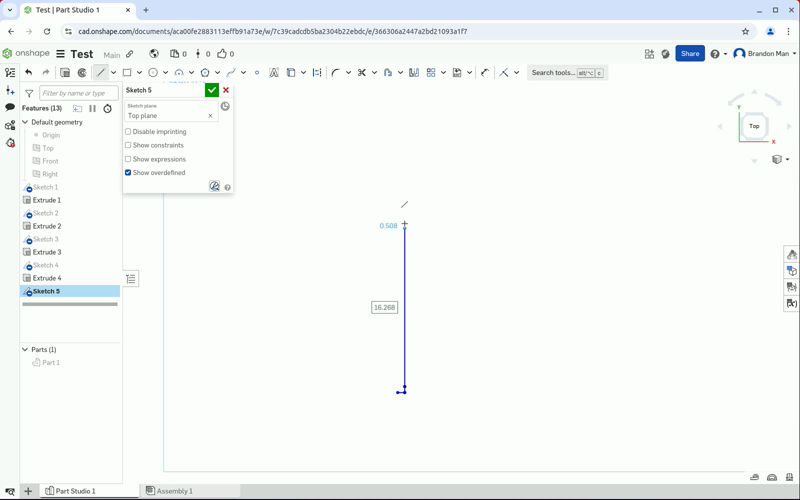
scroll(6)
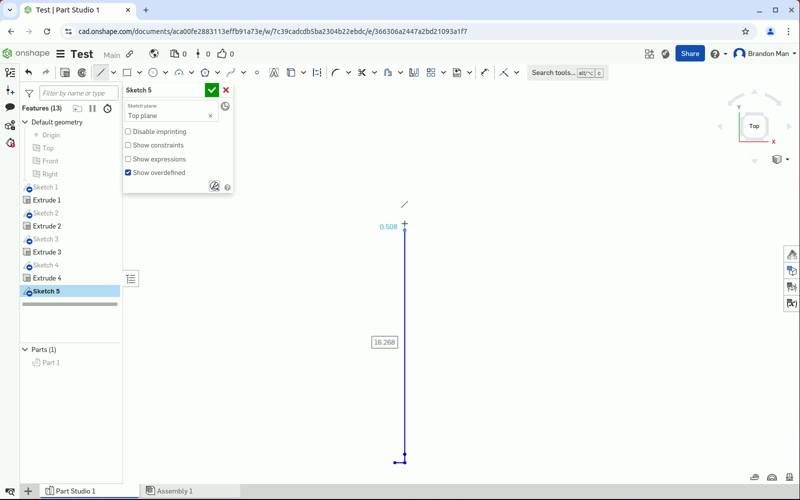
scroll(6)
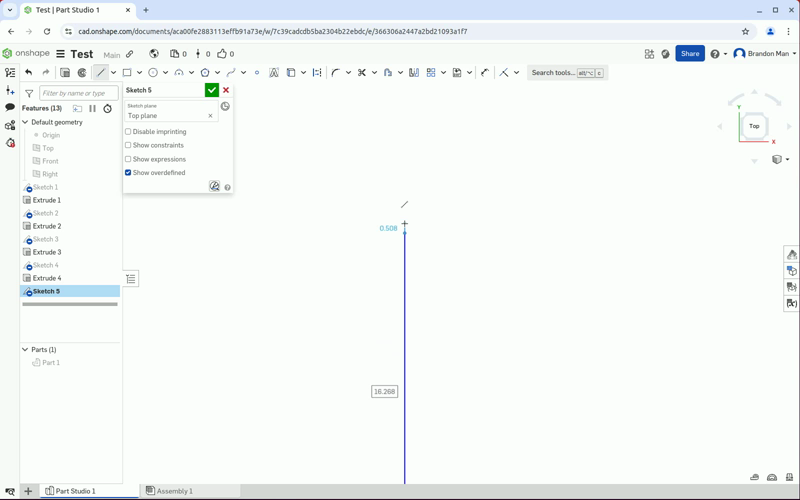
scroll(6)
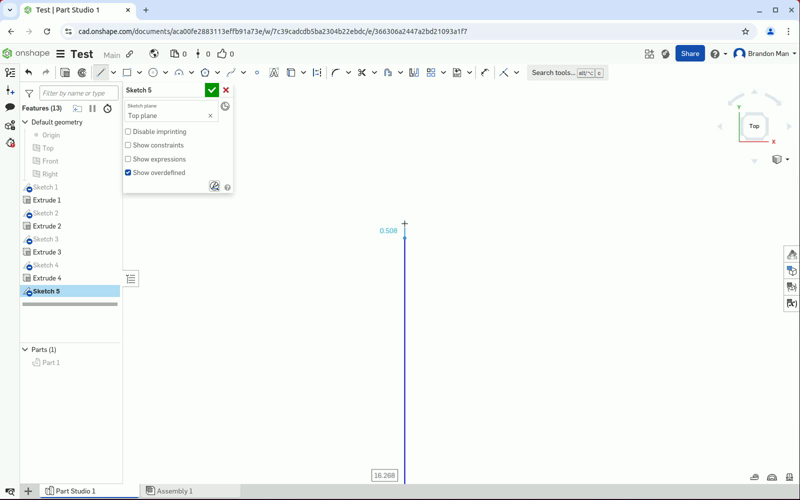
scroll(6)
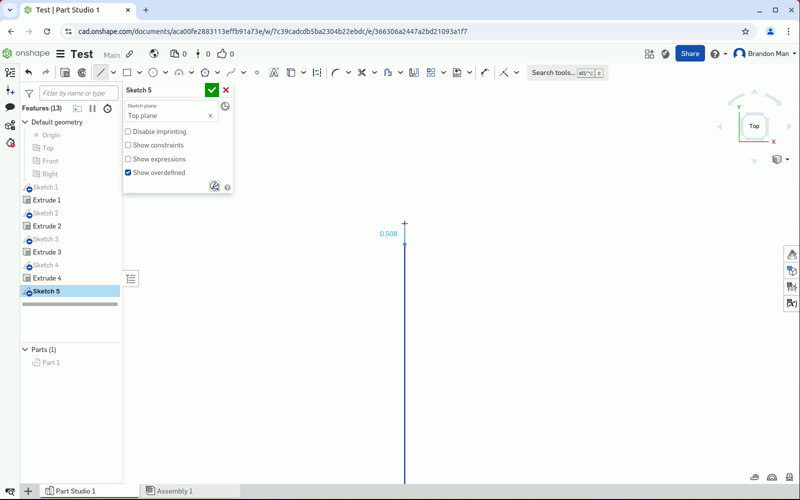
scroll(6)
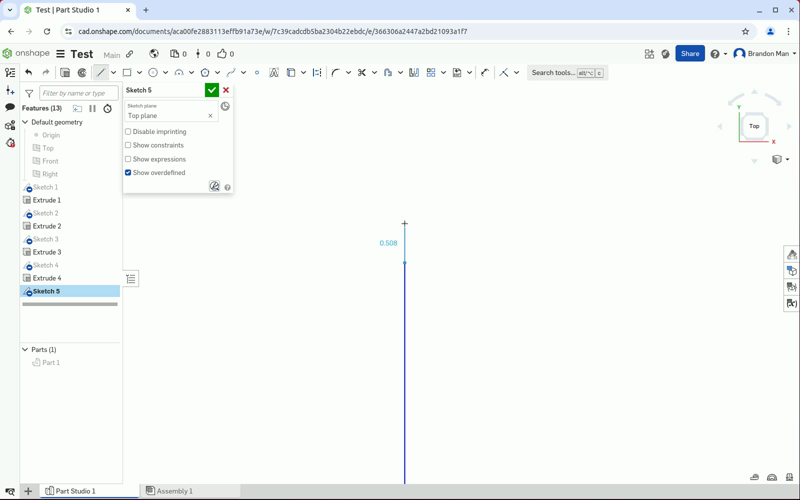
click(404, 223)
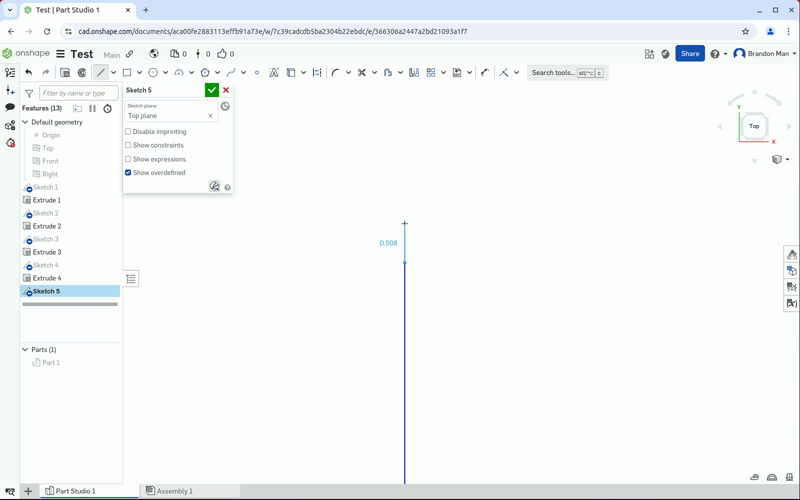
scroll(-6)
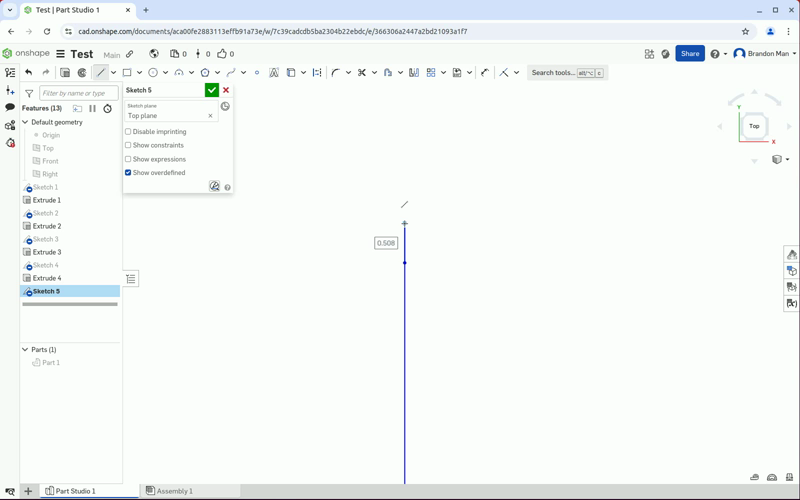
scroll(-6)
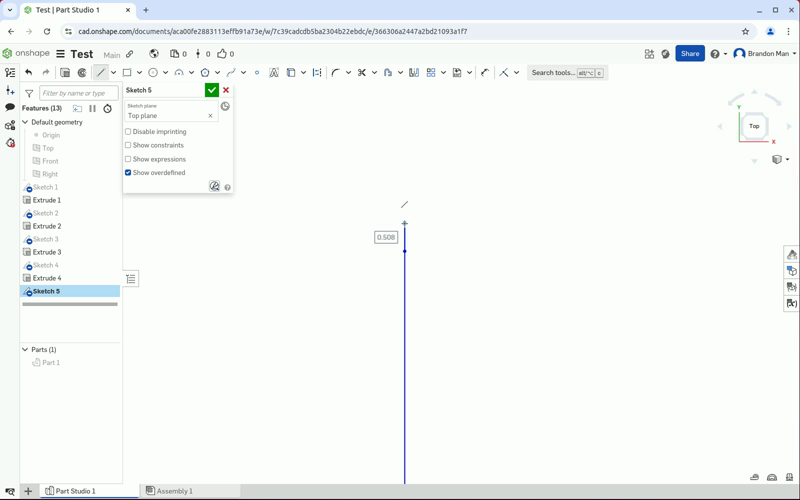
scroll(-6)
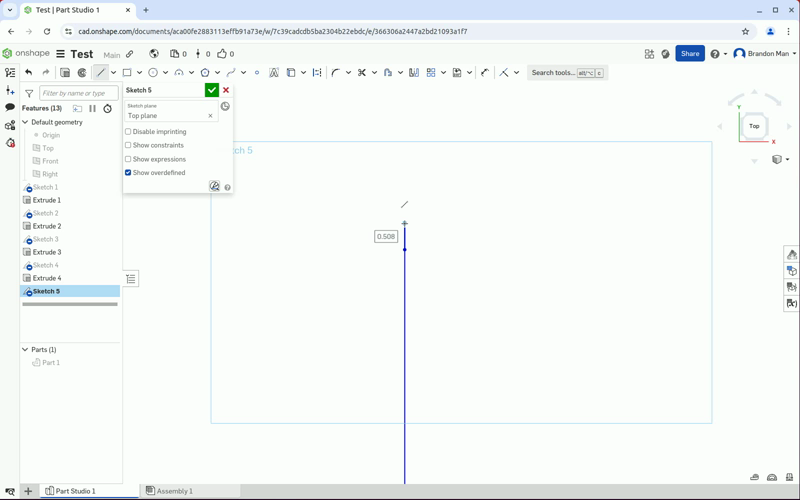
scroll(-6)
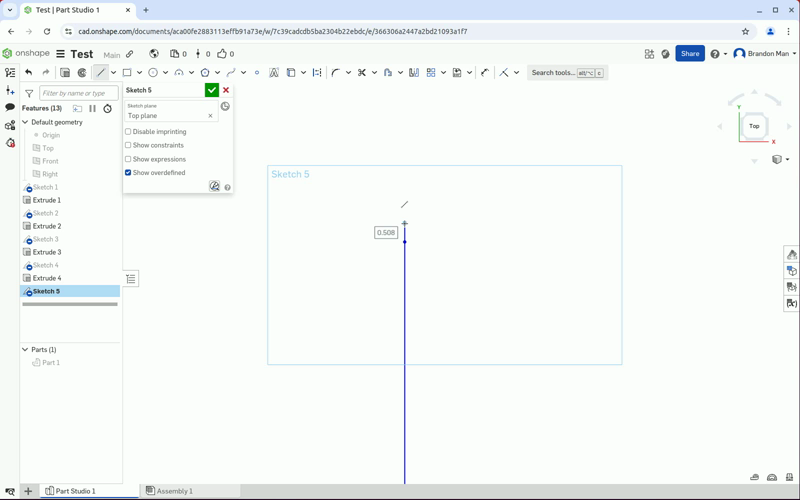
scroll(-6)
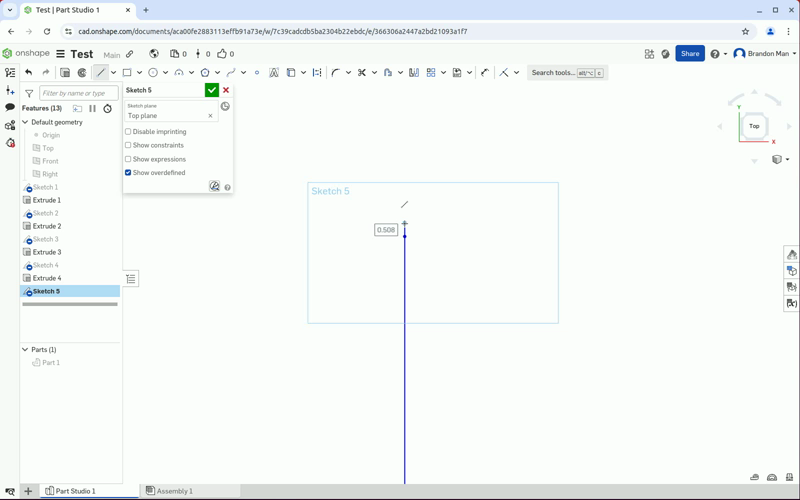
scroll(-6)
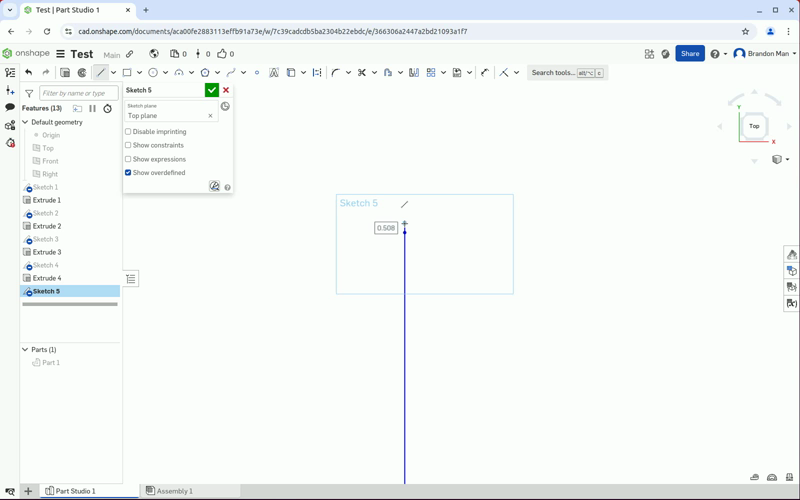
scroll(-6)
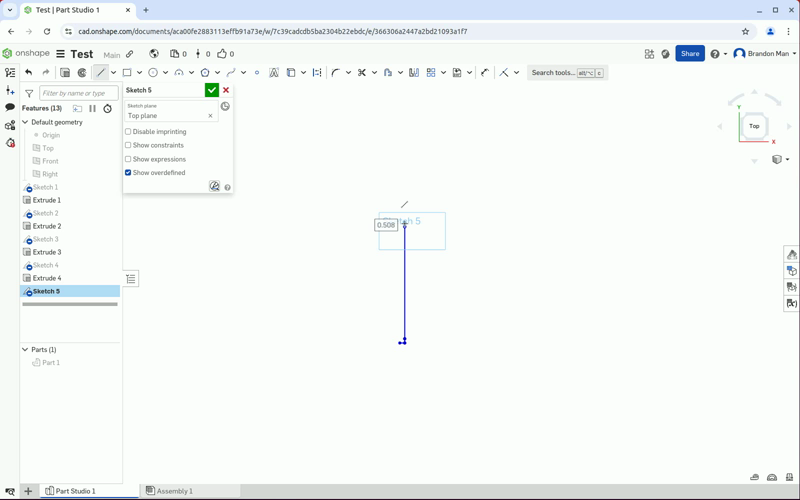
key_up(shift)
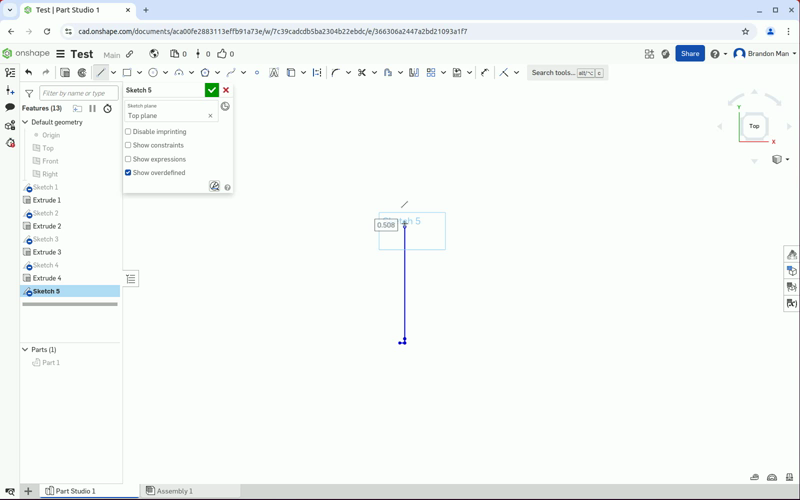
key_down(shift)
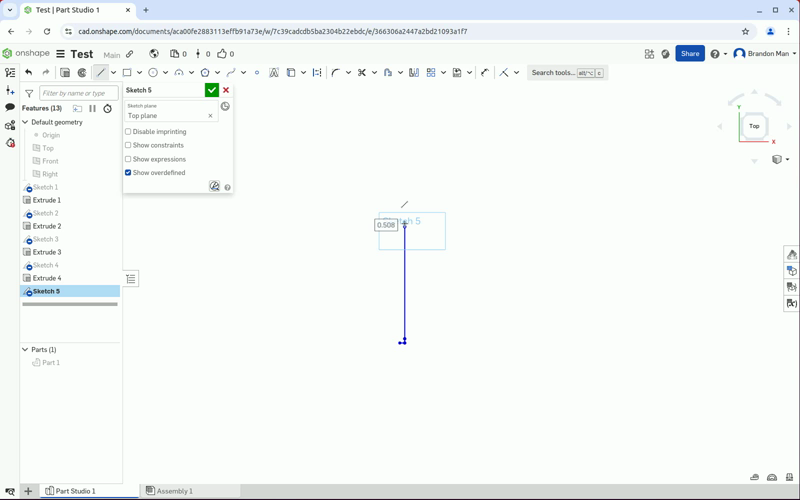
mouse_move(434, 223)
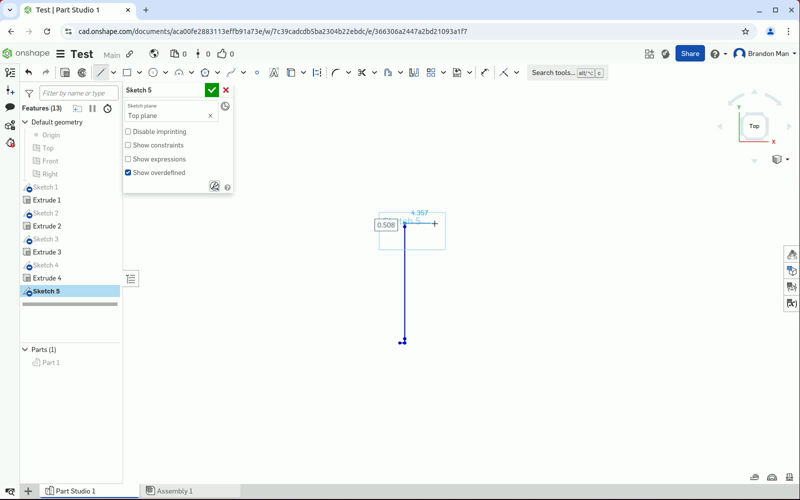
mouse_move(401, 223)
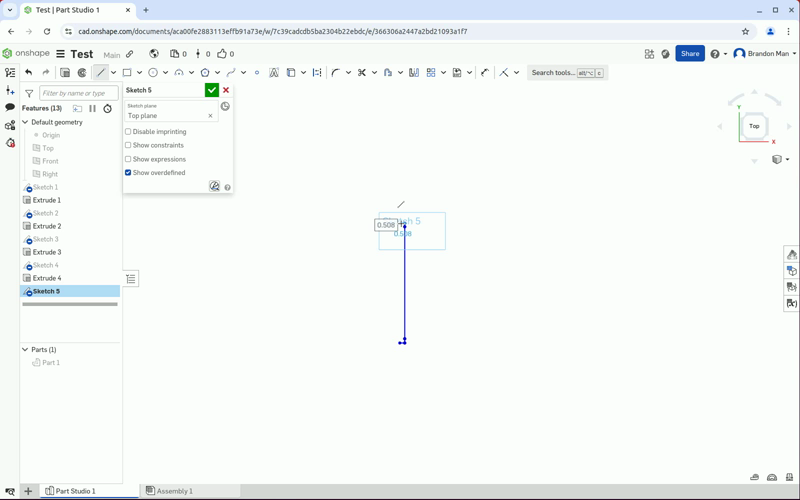
scroll(6)
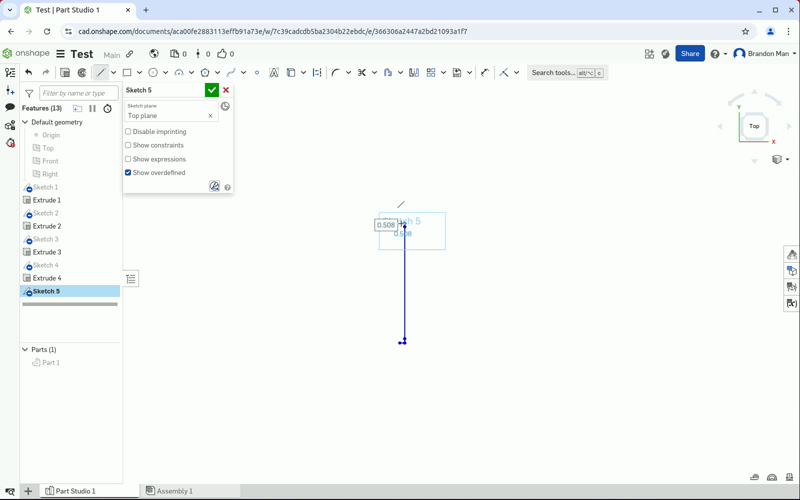
scroll(6)
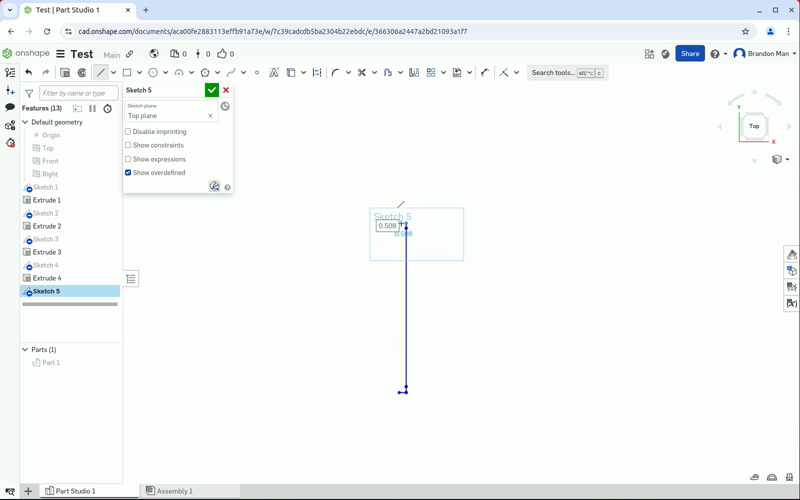
scroll(6)
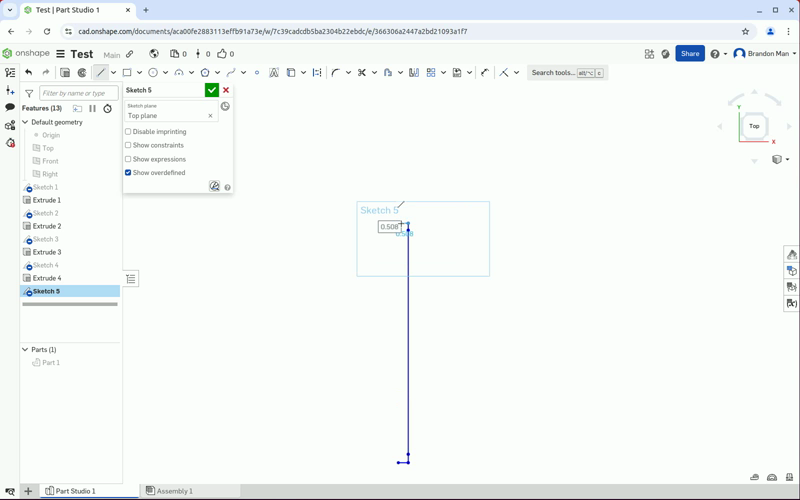
scroll(6)
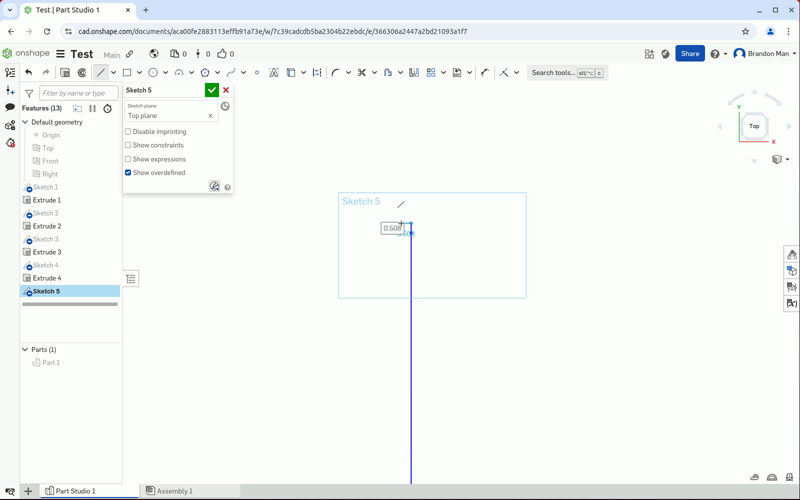
scroll(6)
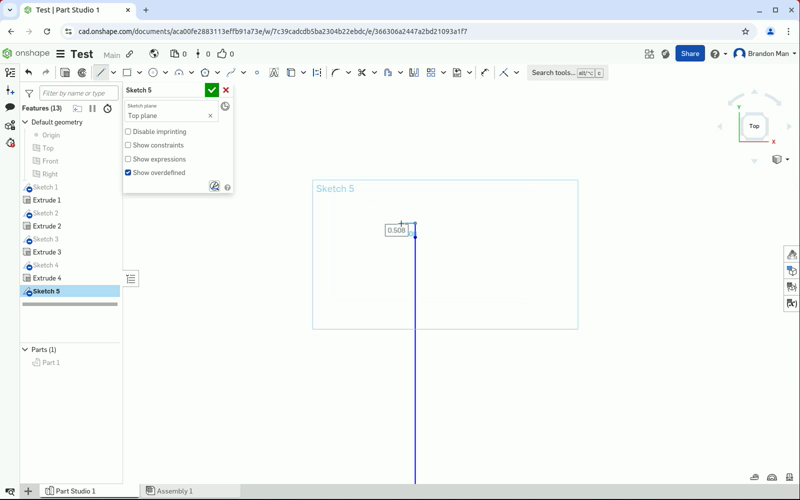
scroll(6)
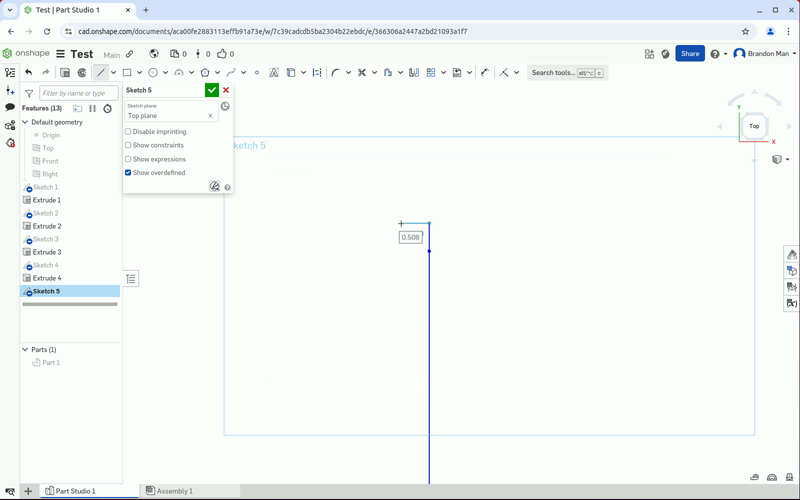
scroll(6)
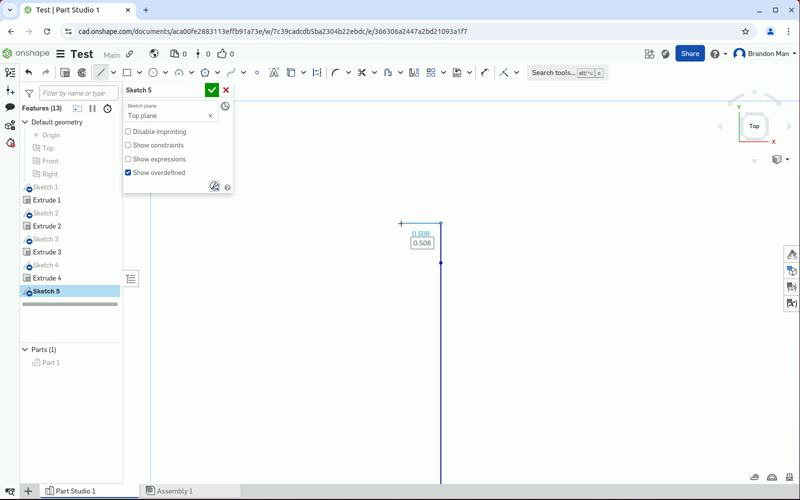
click(401, 223)
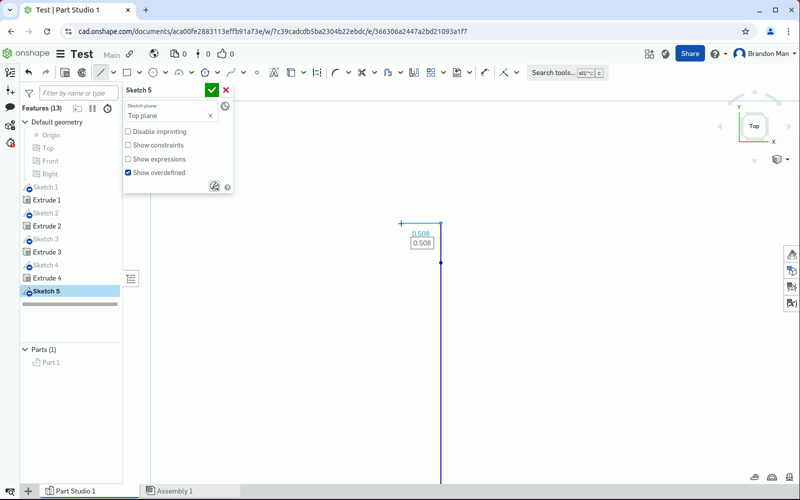
scroll(-6)
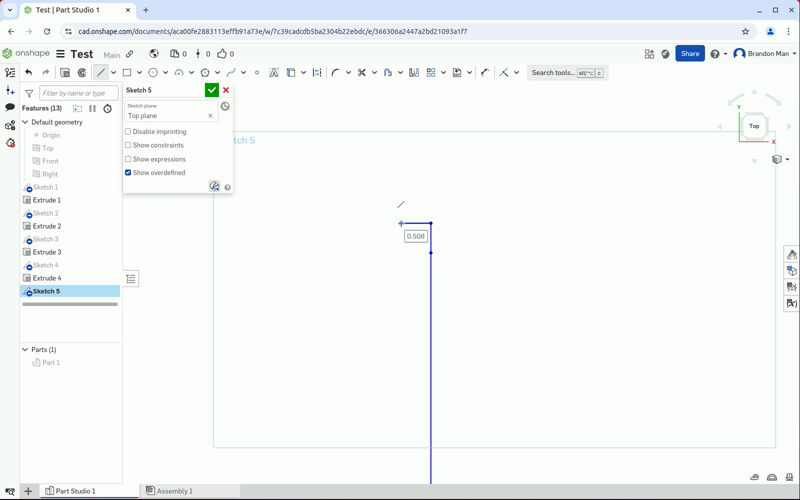
scroll(-6)
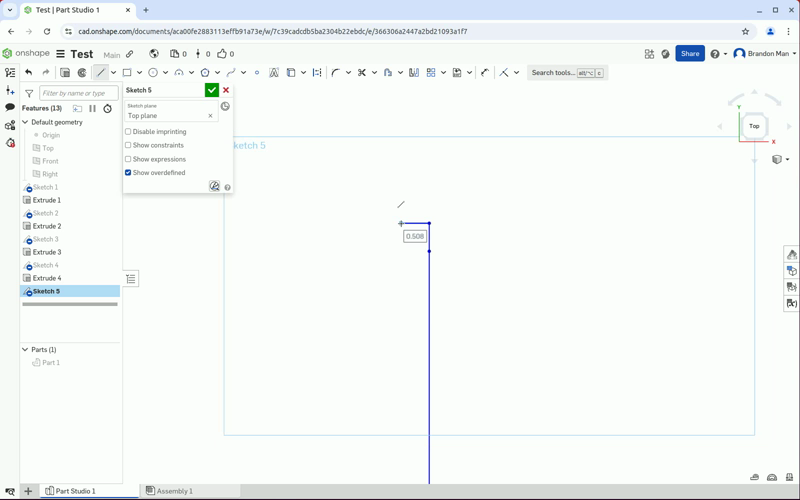
scroll(-6)
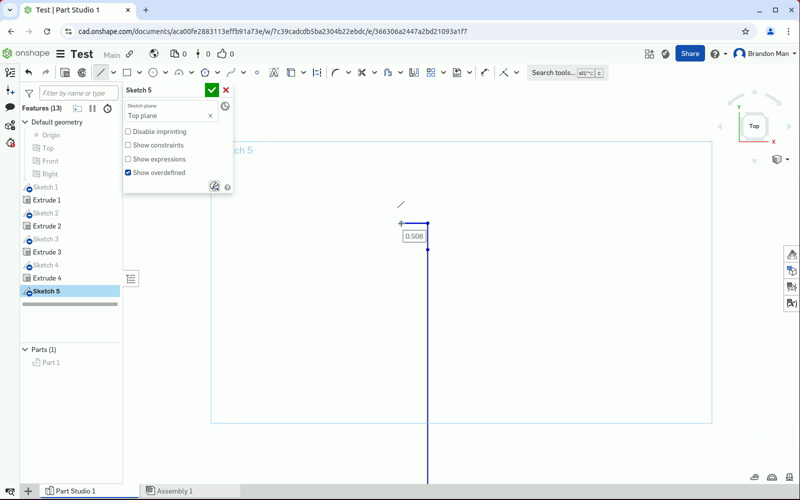
scroll(-6)
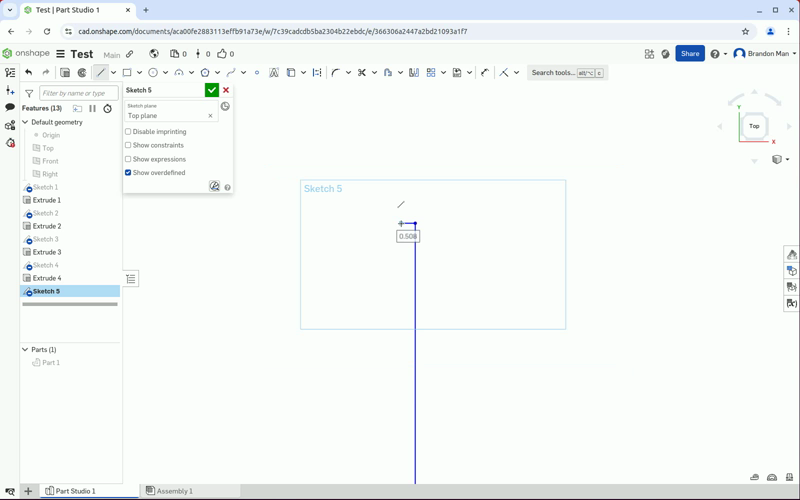
scroll(-6)
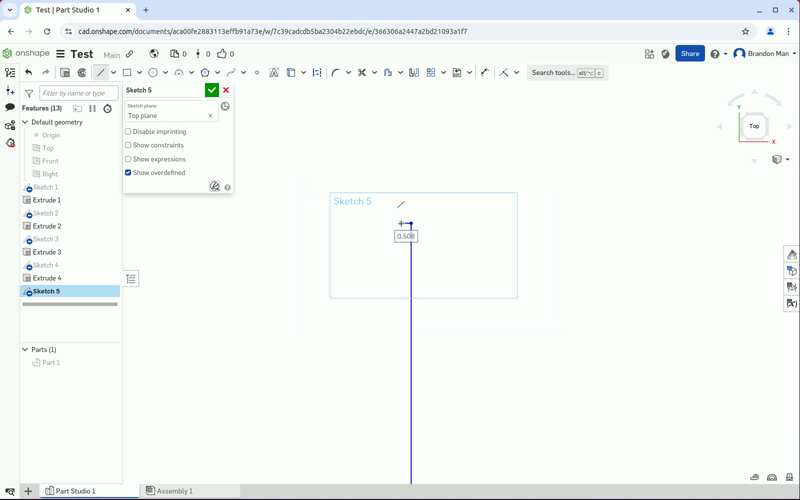
scroll(-6)
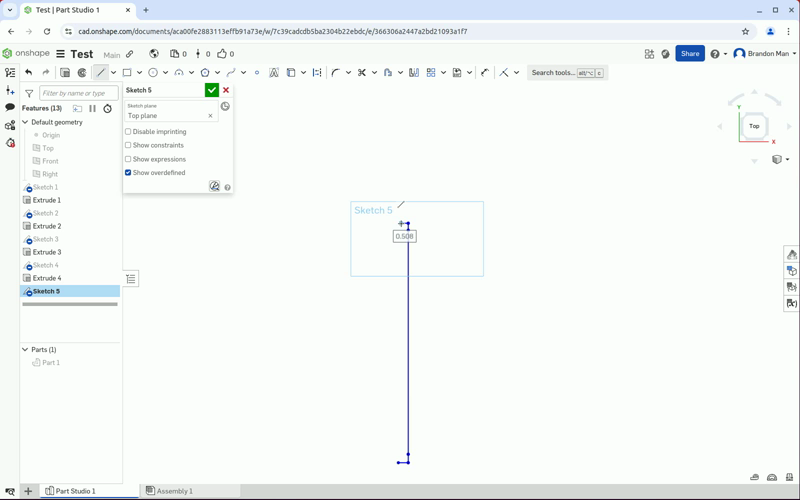
scroll(-6)
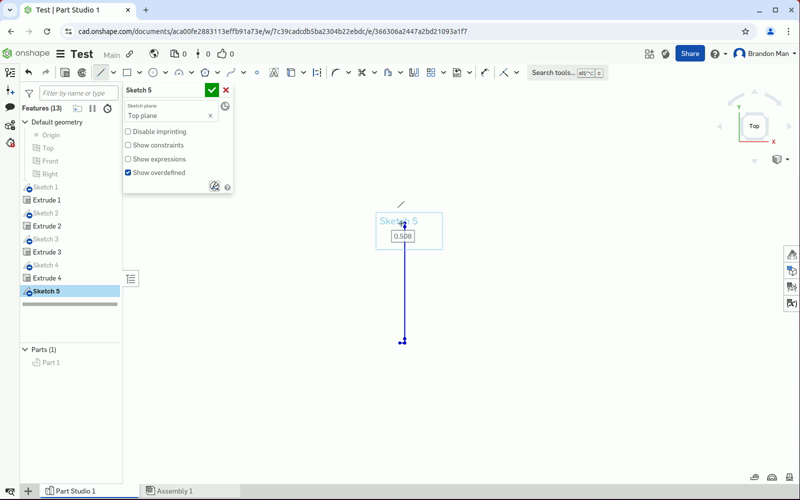
key_up(shift)
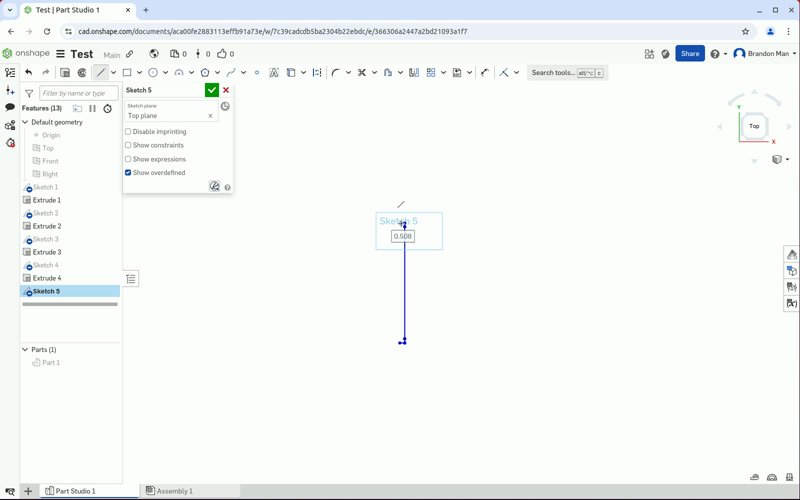
key_down(shift)
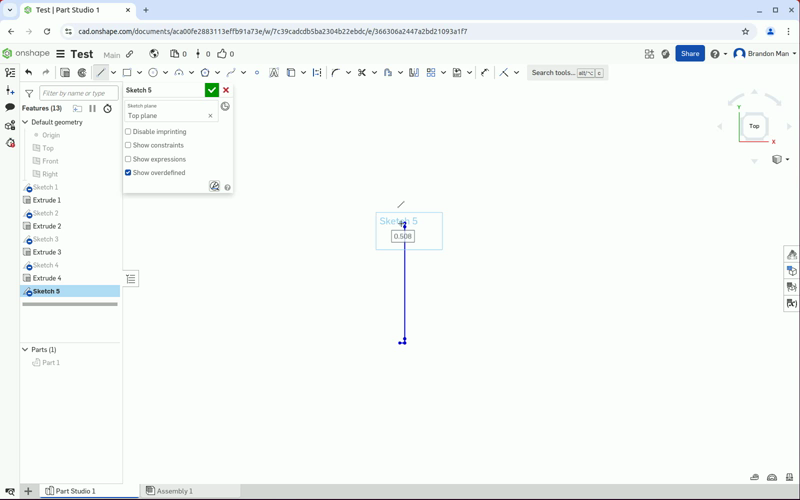
mouse_move(401, 342)
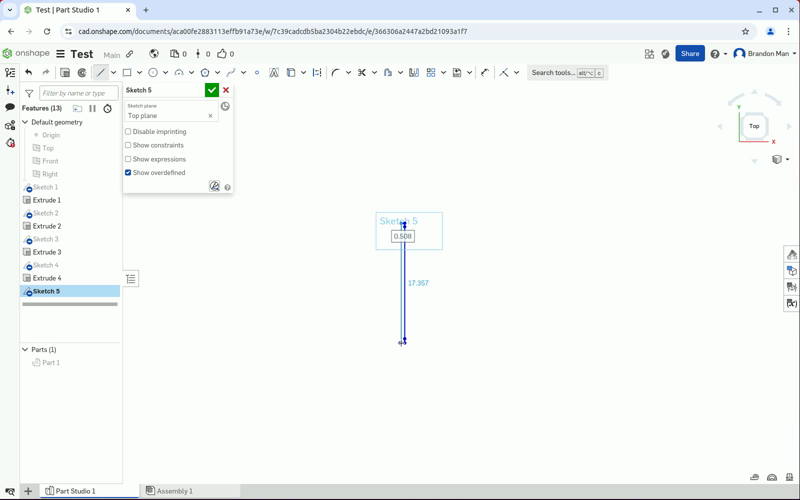
scroll(6)
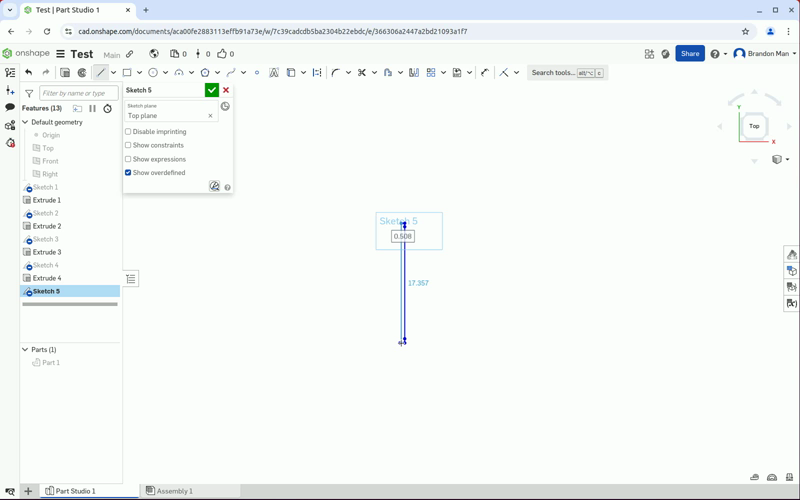
scroll(6)
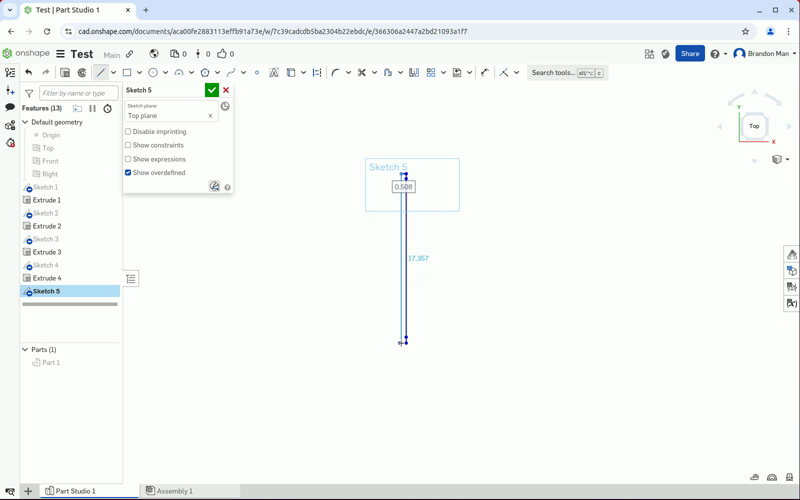
scroll(6)
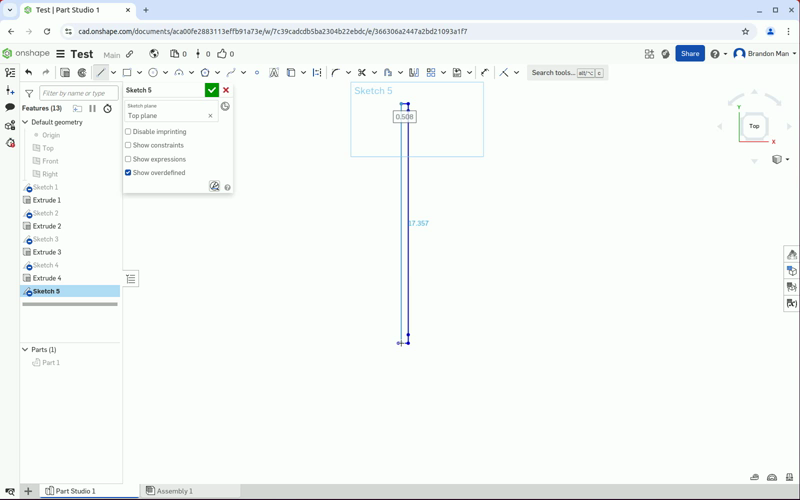
scroll(6)
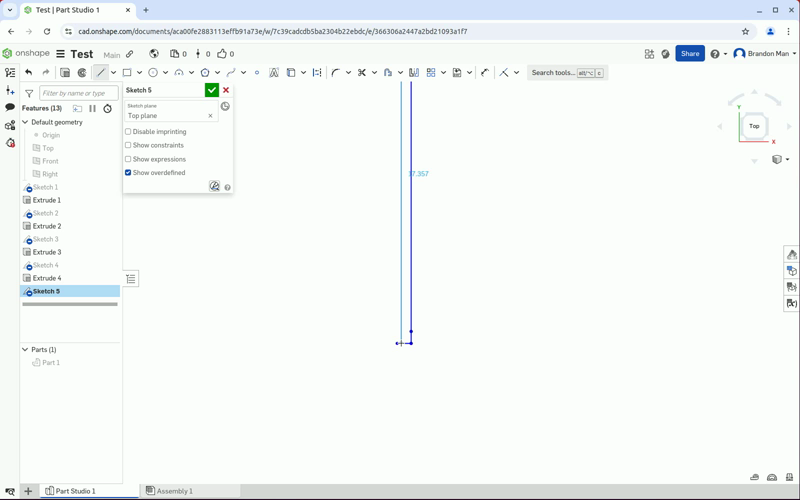
scroll(6)
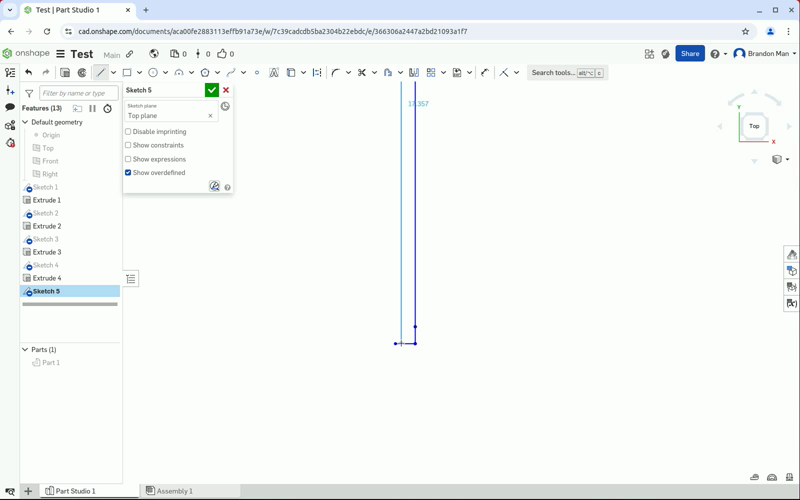
scroll(6)
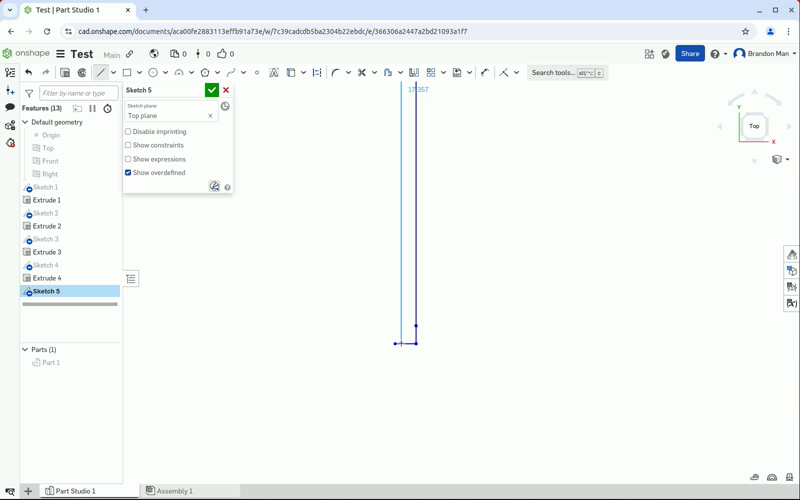
scroll(6)
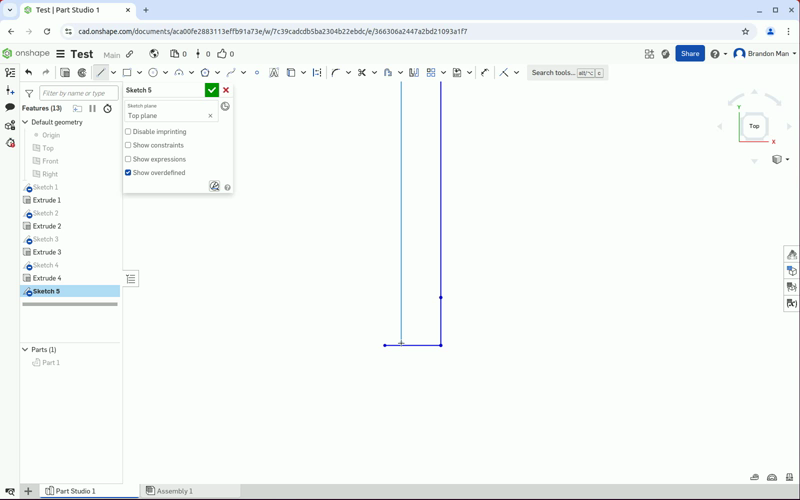
key_up(shift)
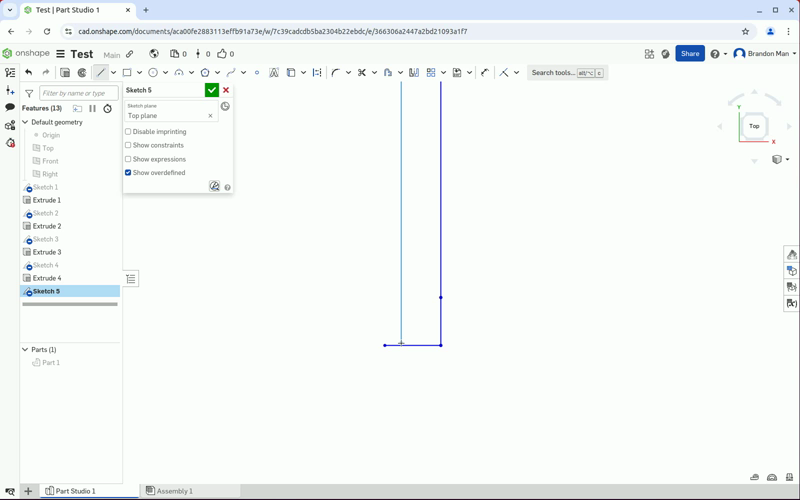
click(401, 342)
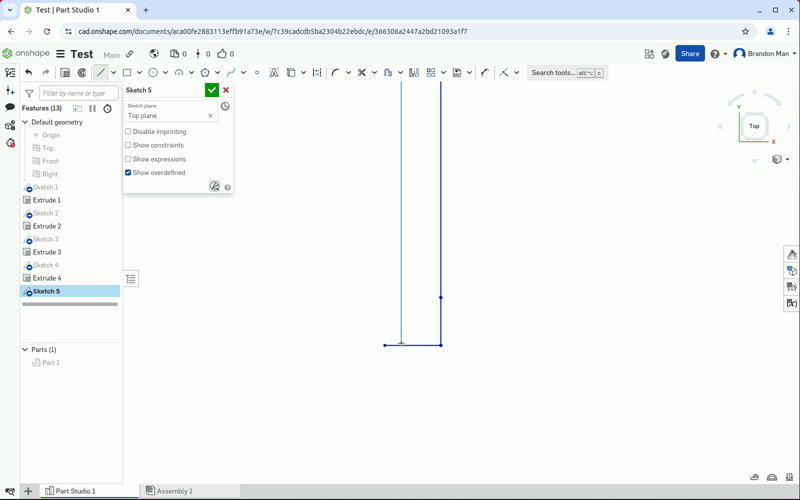
scroll(-6)
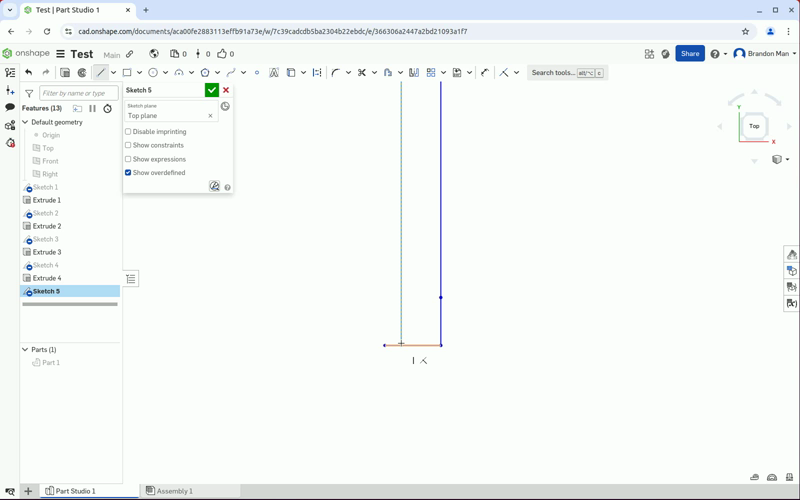
scroll(-6)
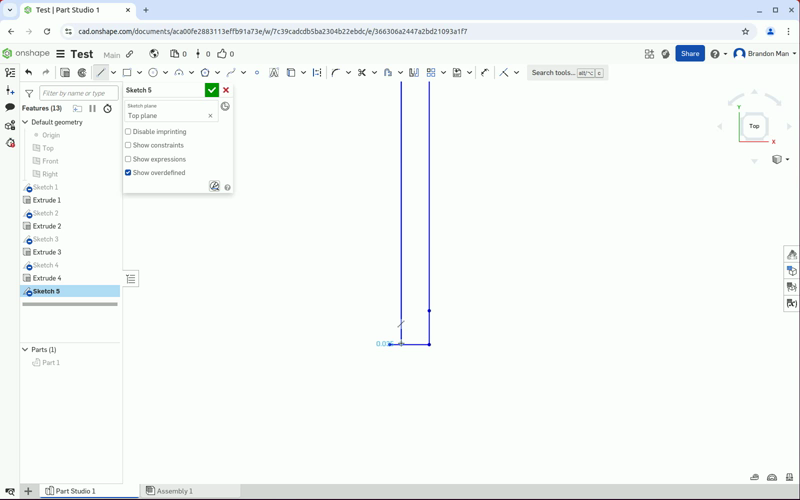
scroll(-6)
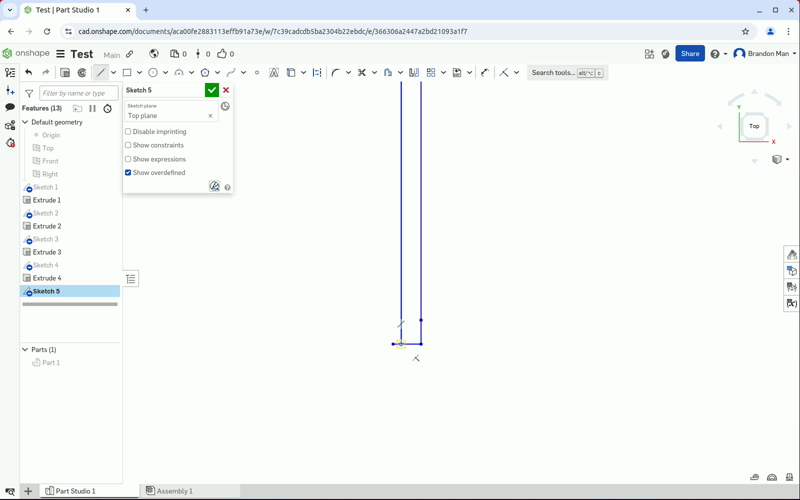
scroll(-6)
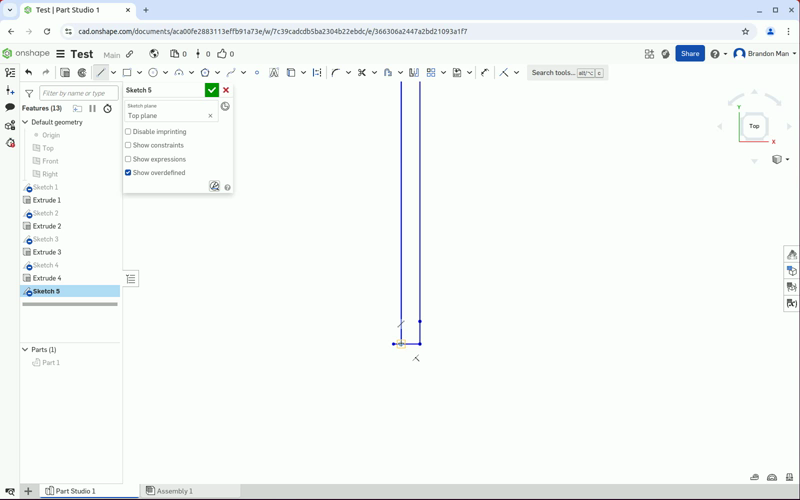
scroll(-6)
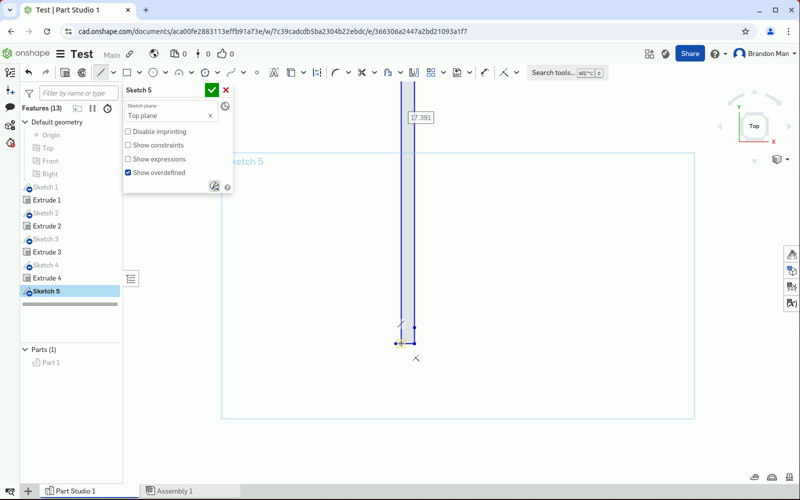
scroll(-6)
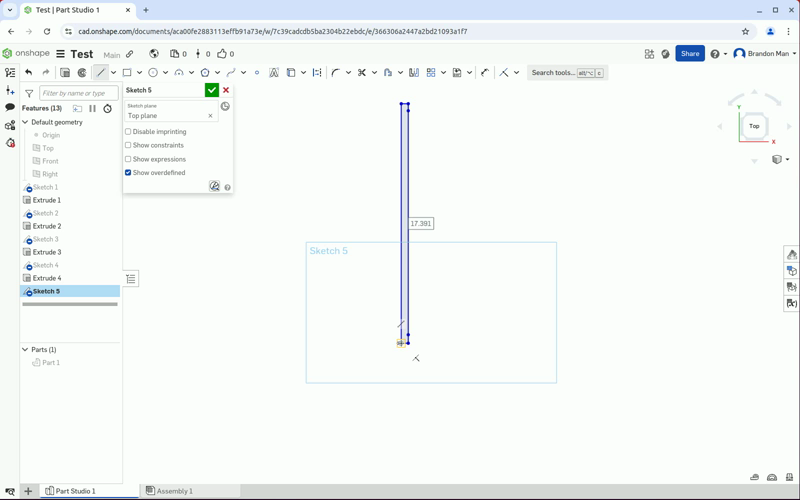
scroll(-6)
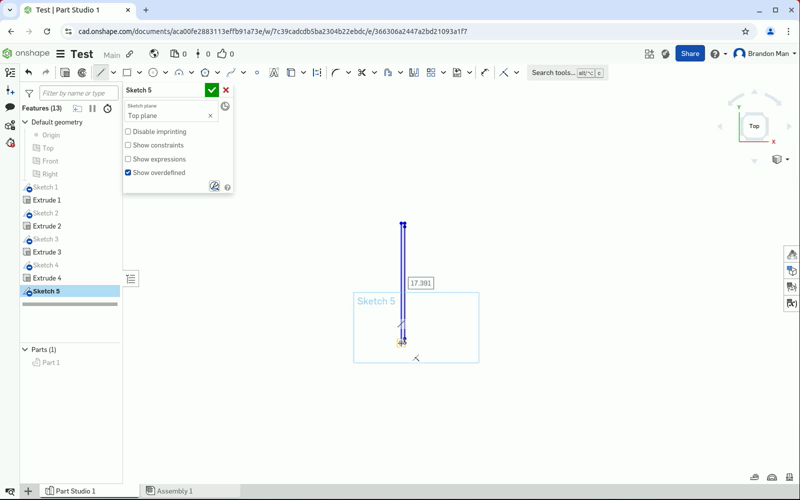
key(esc)
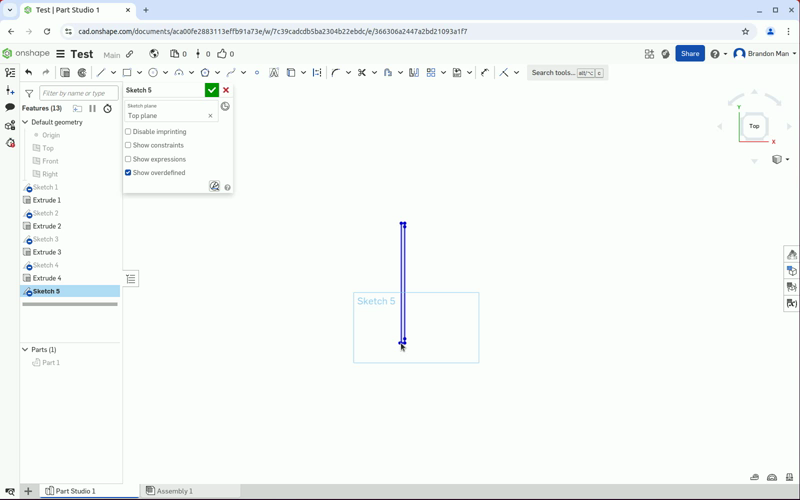
mouse_move(402, 337)
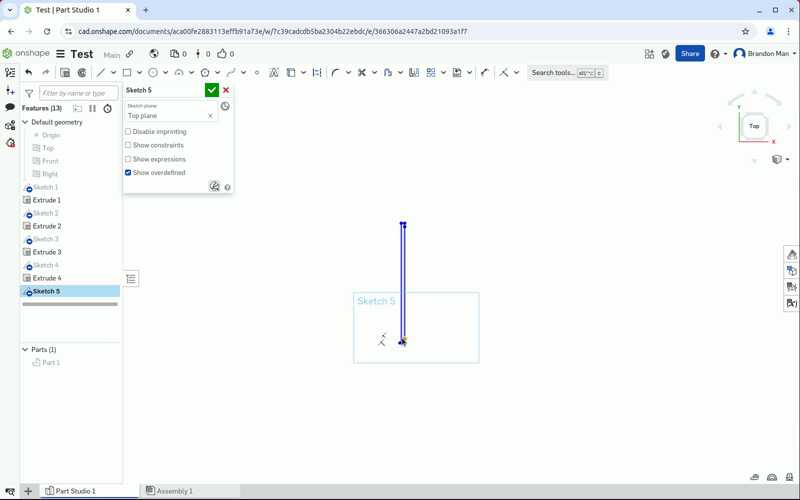
scroll(6)
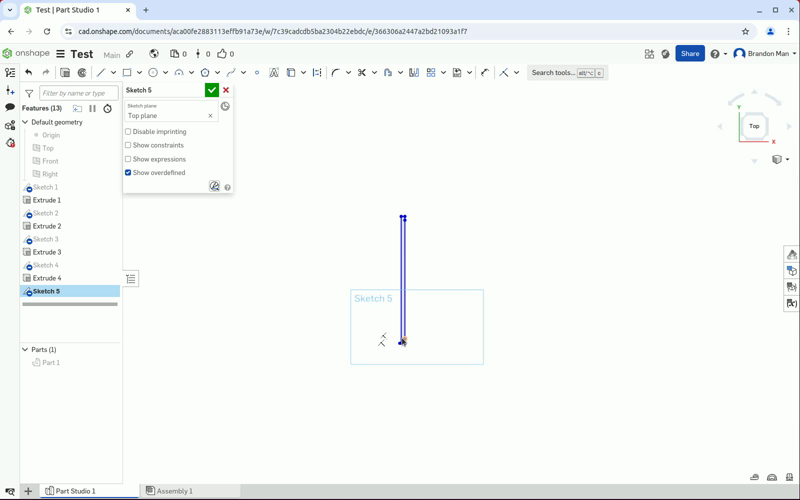
scroll(6)
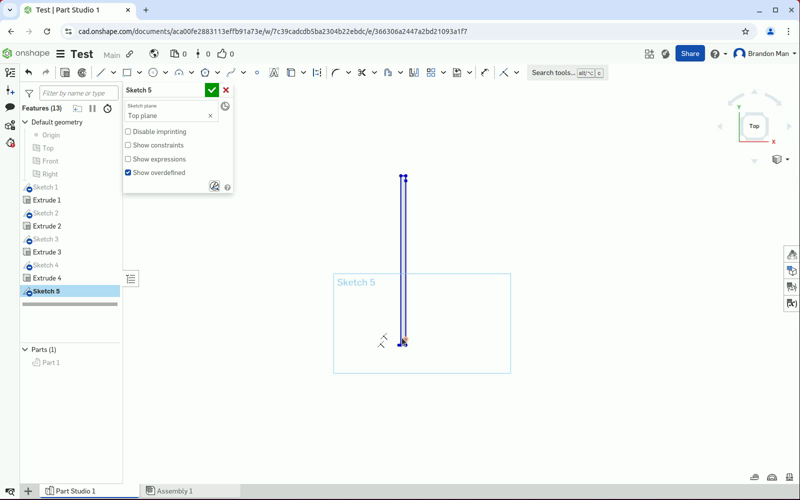
scroll(6)
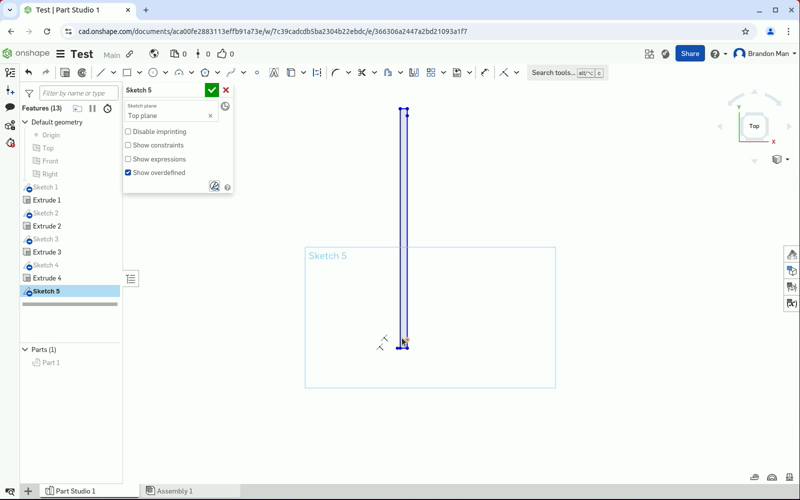
scroll(6)
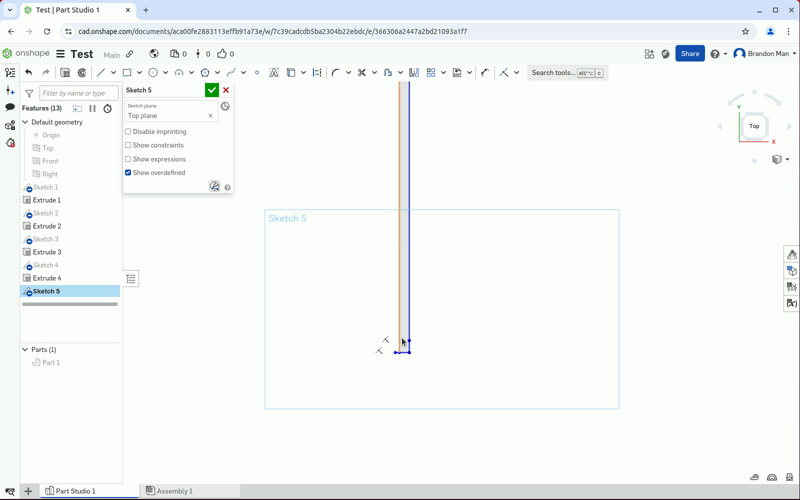
scroll(6)
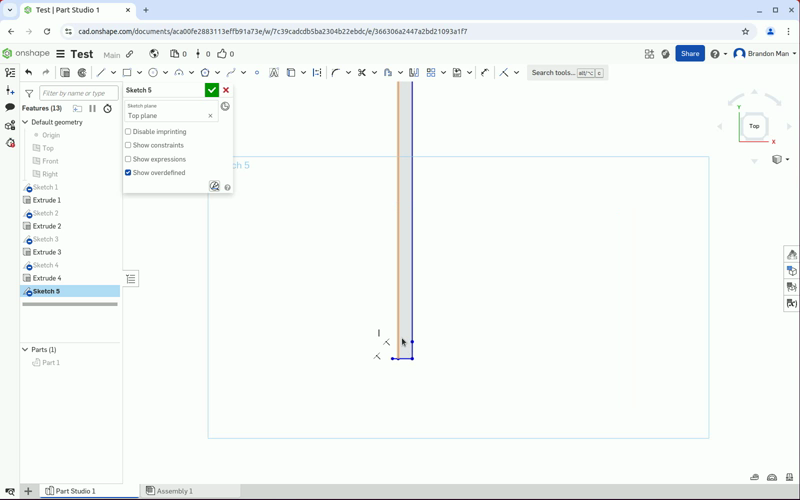
scroll(6)
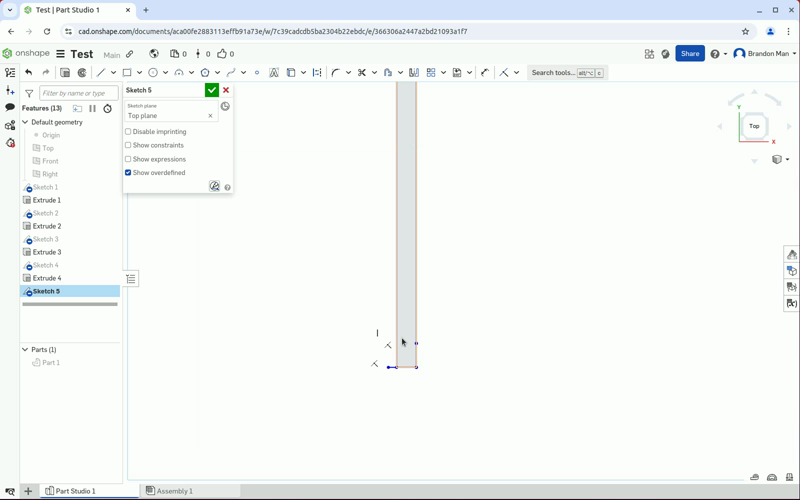
scroll(6)
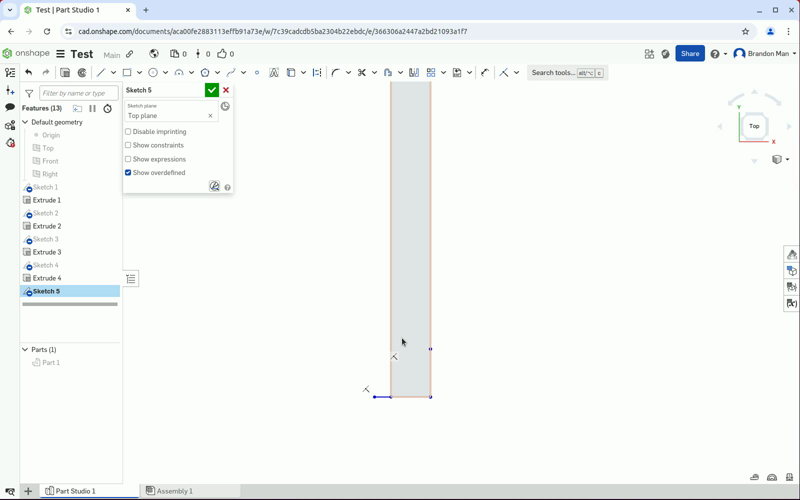
click(402, 337)
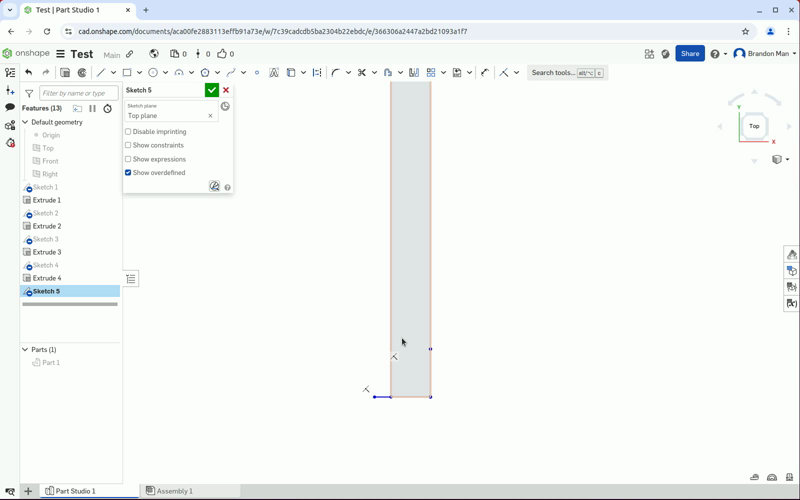
scroll(-6)
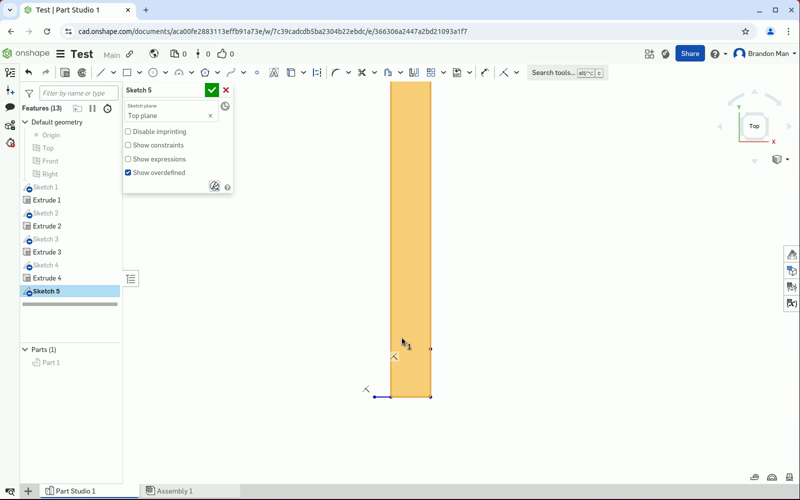
scroll(-6)
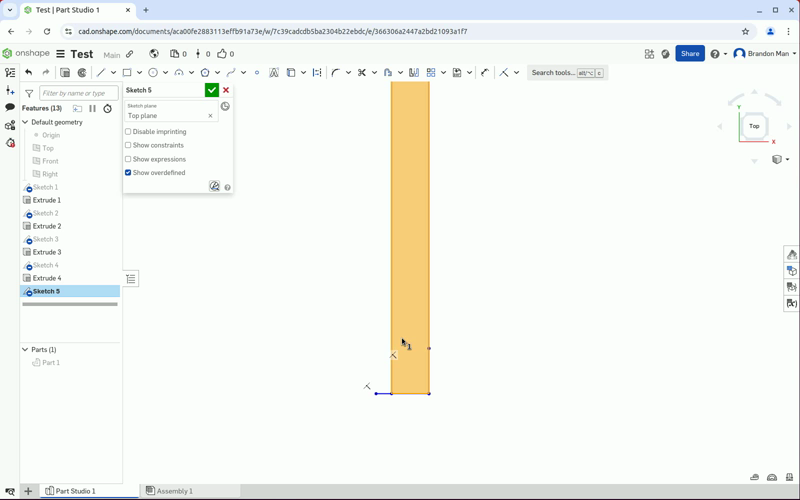
scroll(-6)
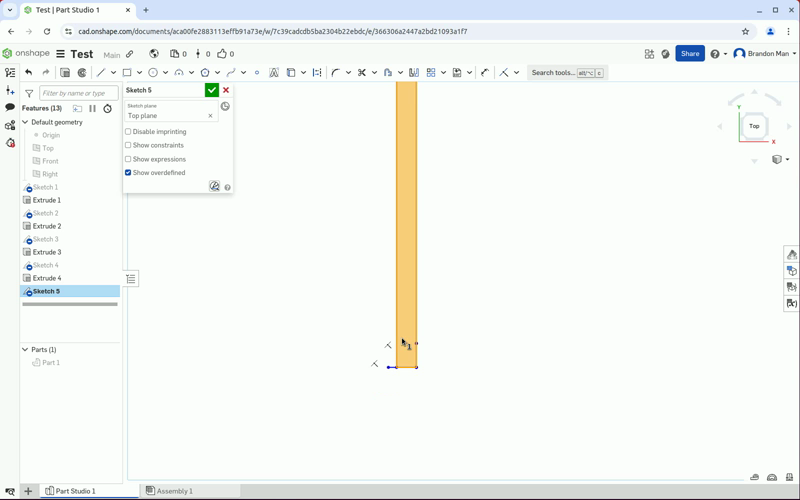
scroll(-6)
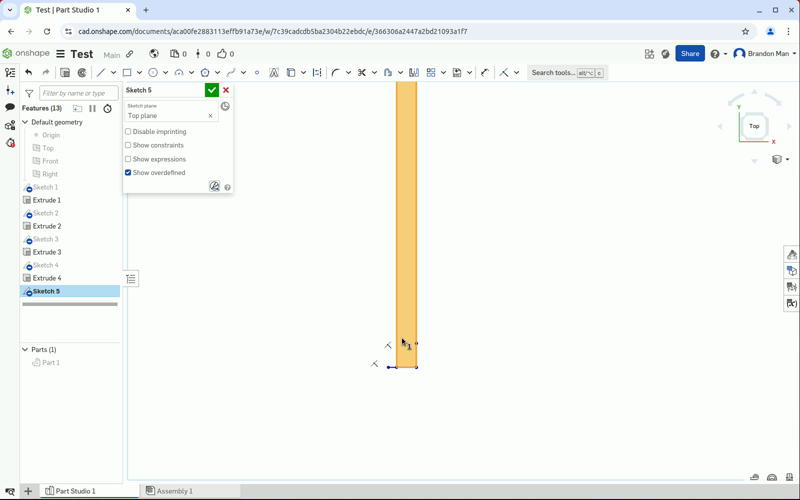
scroll(-6)
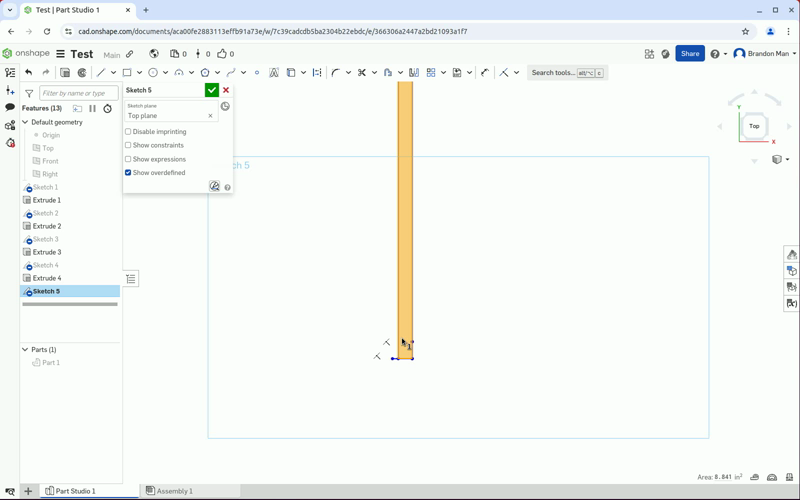
scroll(-6)
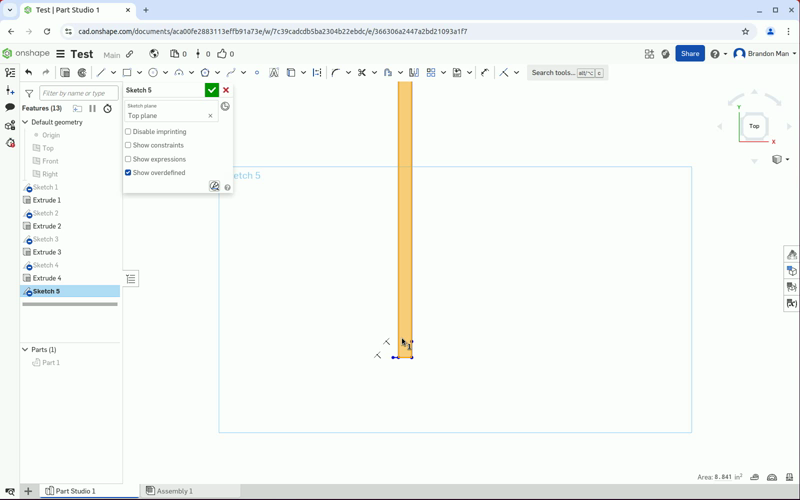
scroll(-6)
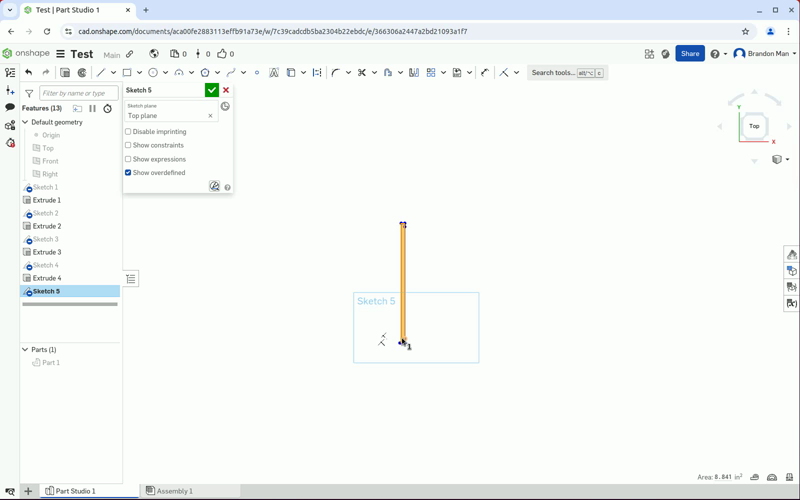
mouse_move(73, 352)
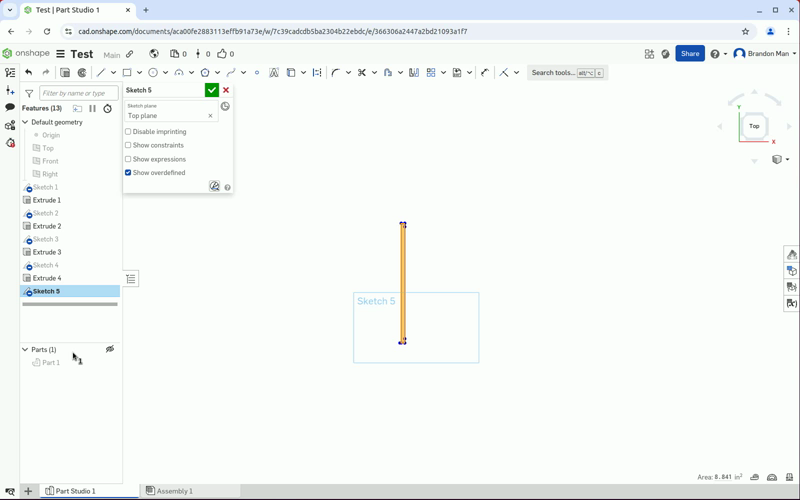
key(shift+y)
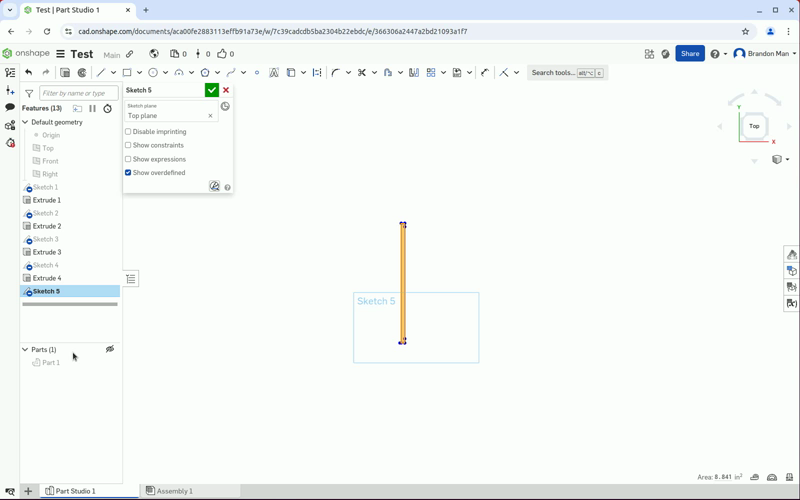
key(shift+e)
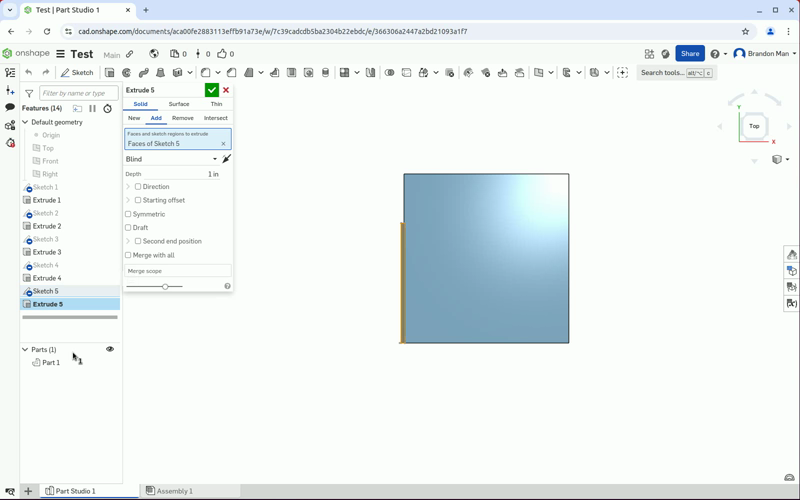
mouse_move(143, 106)
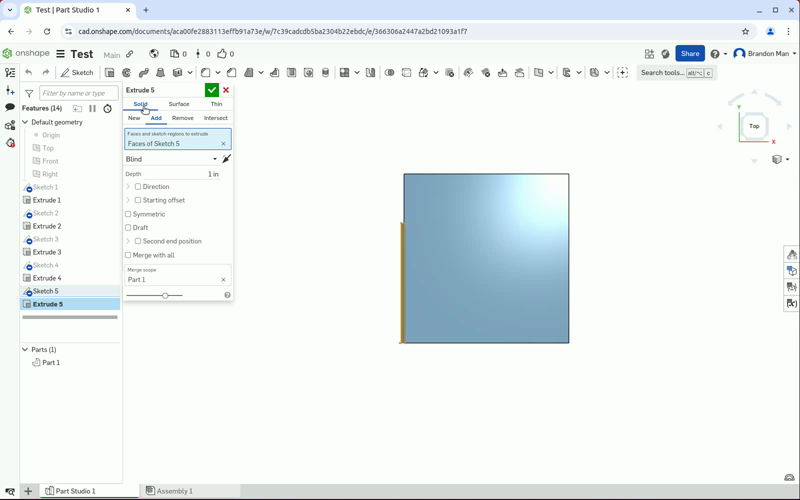
click(143, 106)
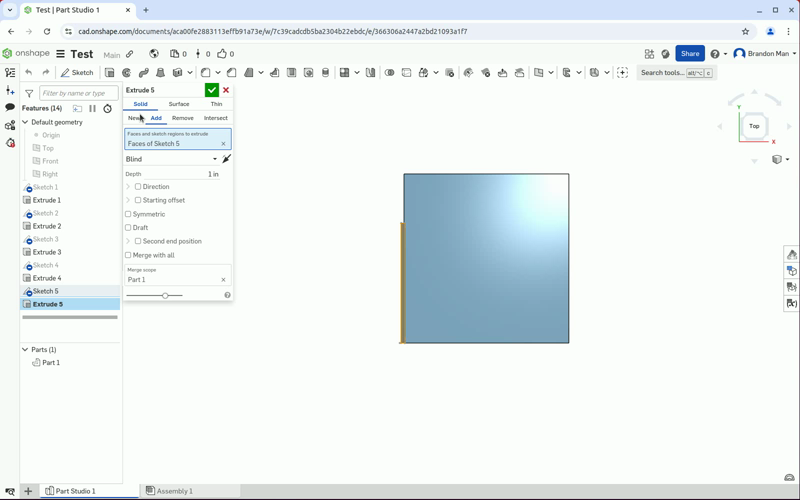
mouse_move(137, 120)
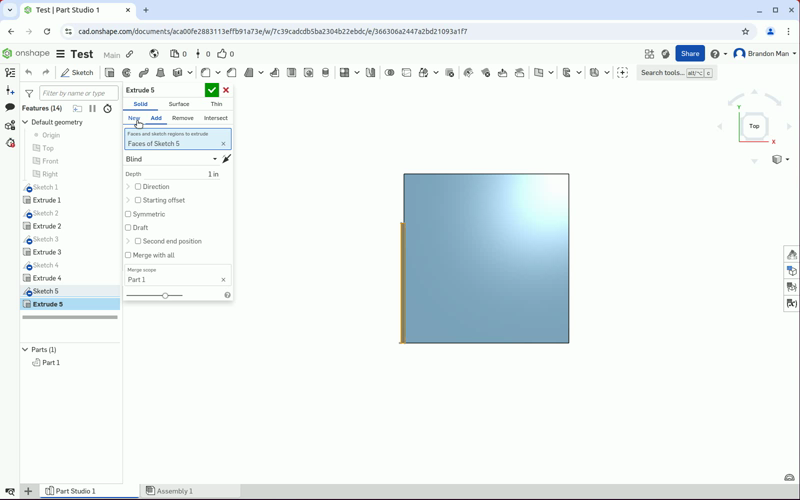
click(137, 120)
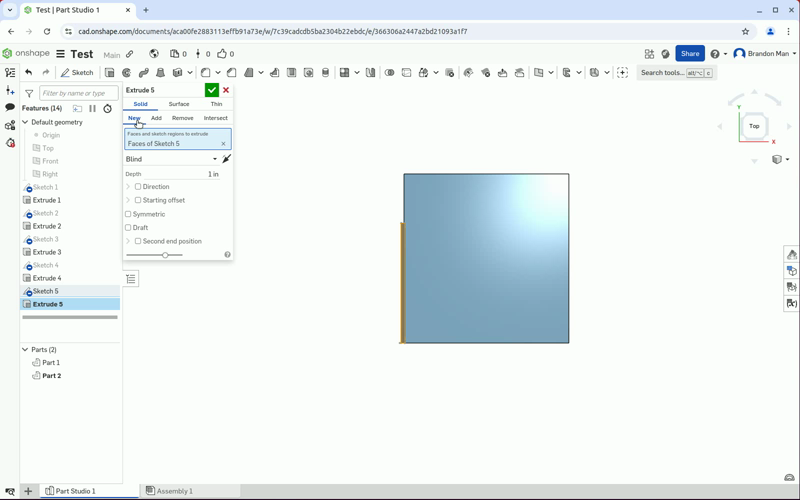
key(tab, 4)
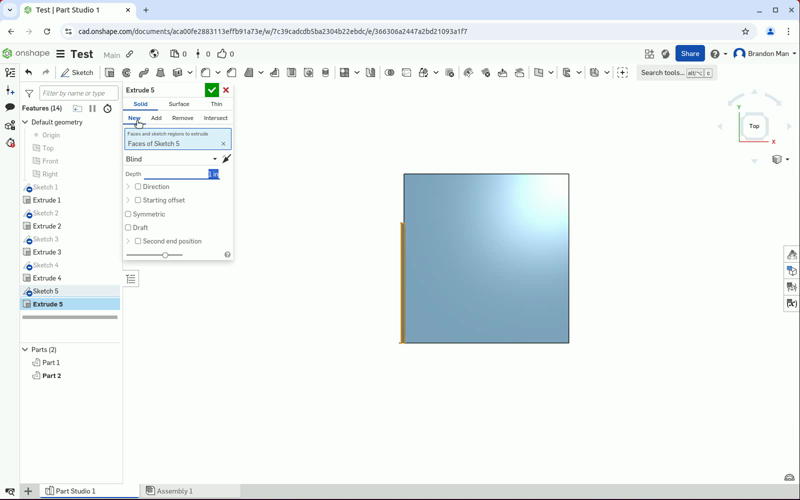
text(-0.722)
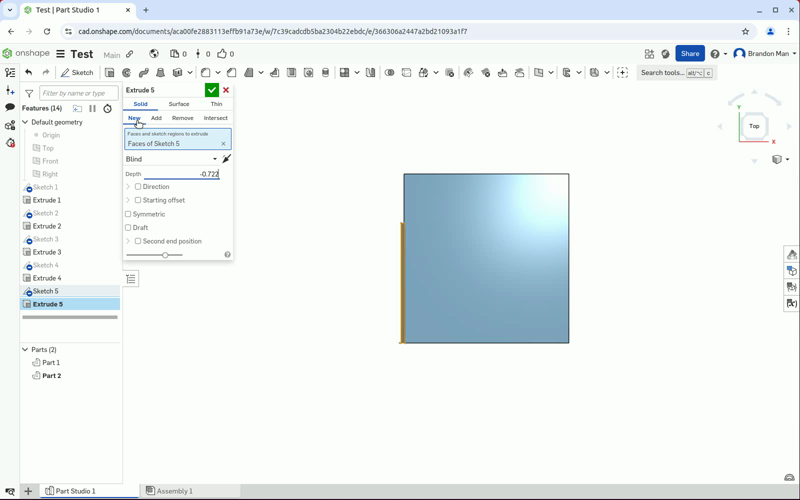
key(enter)
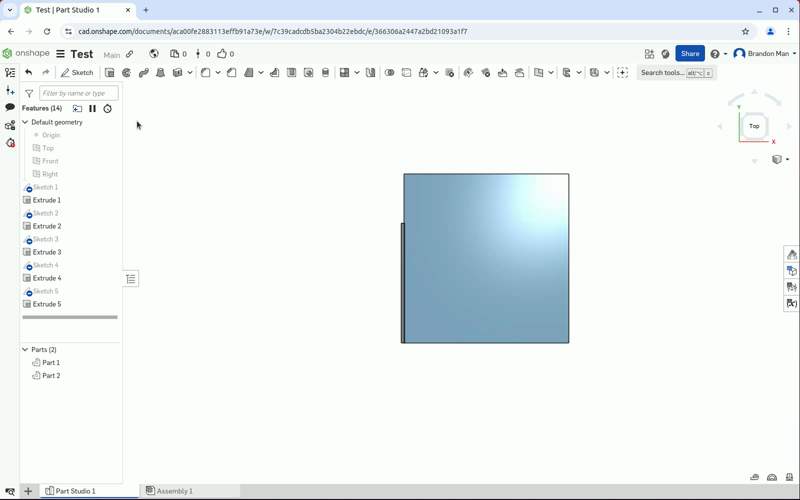
key(shift+h)
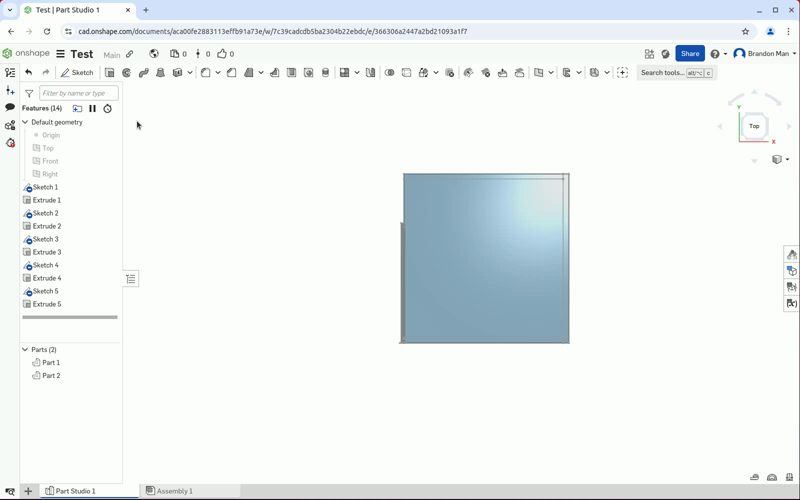
key(shift+h)
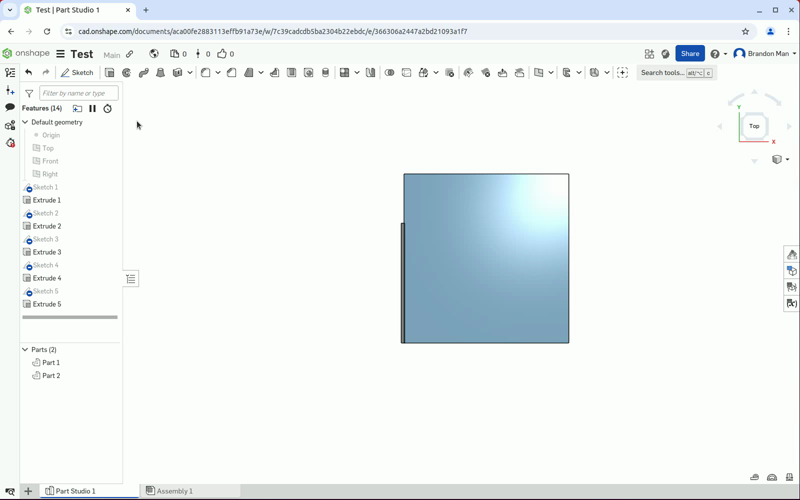
mouse_move(73, 189)
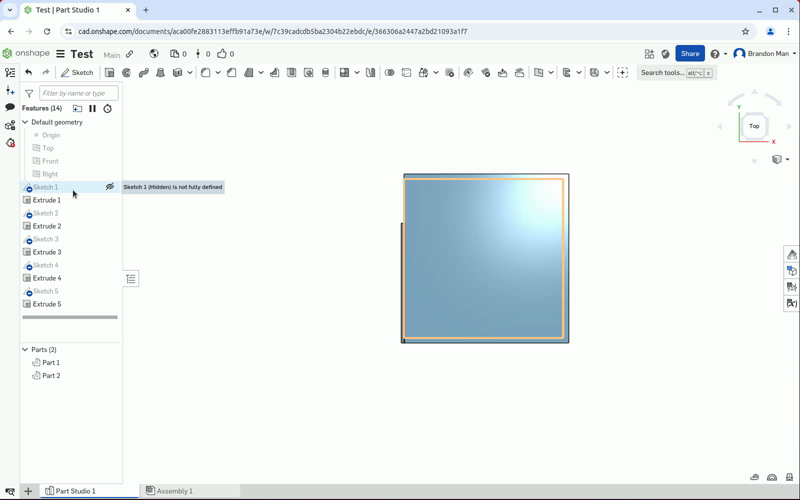
click(73, 189)
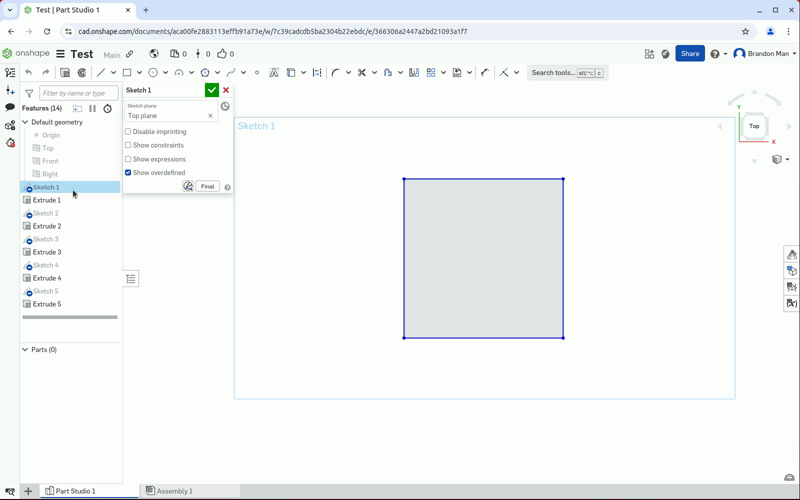
mouse_move(229, 92)
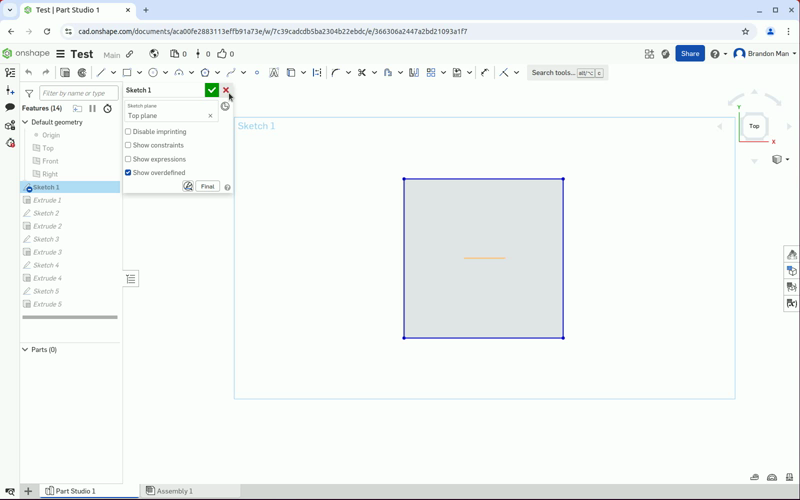
click(229, 92)
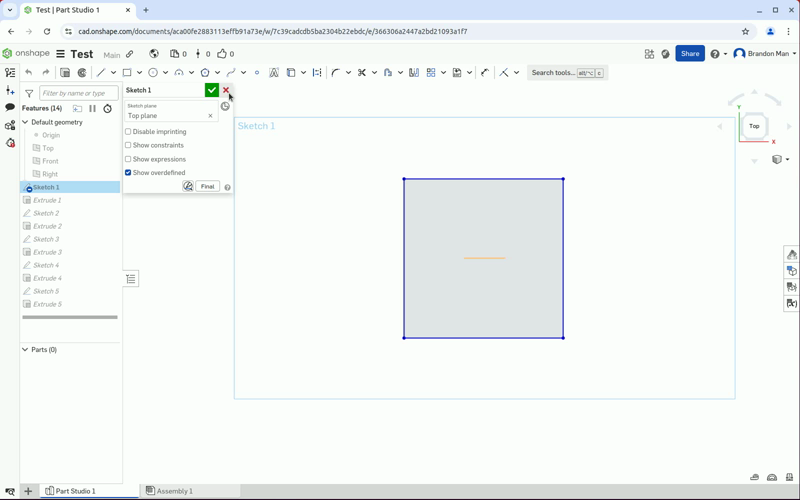
key(shift+s)
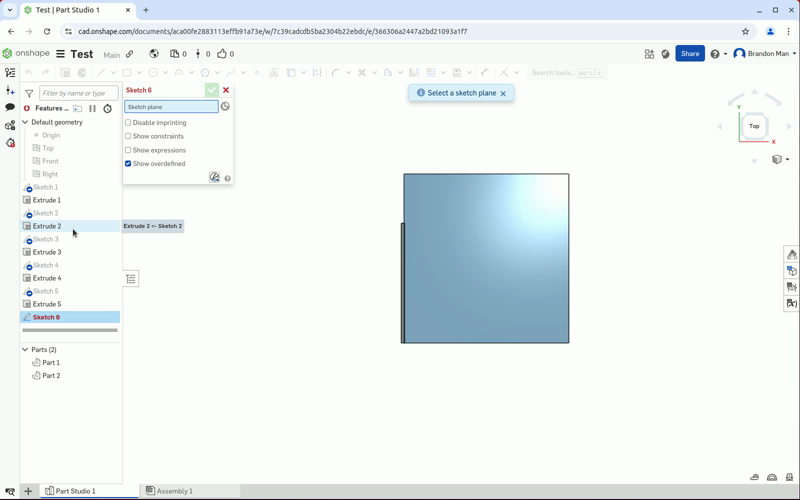
scroll(3)
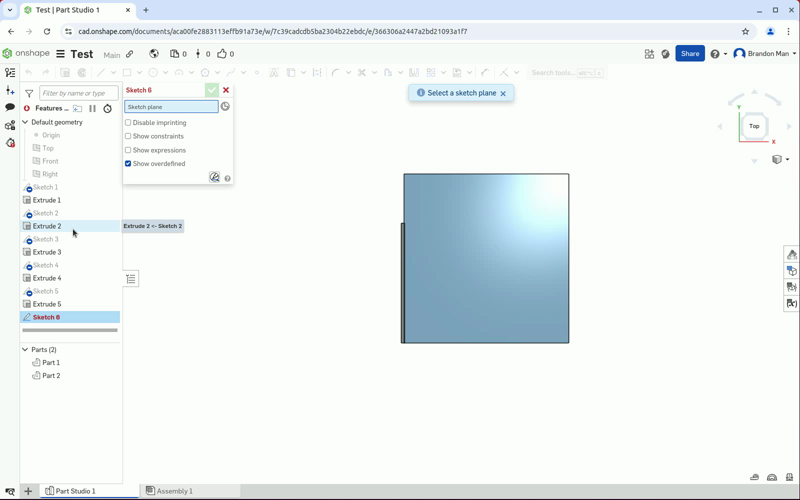
mouse_move(73, 150)
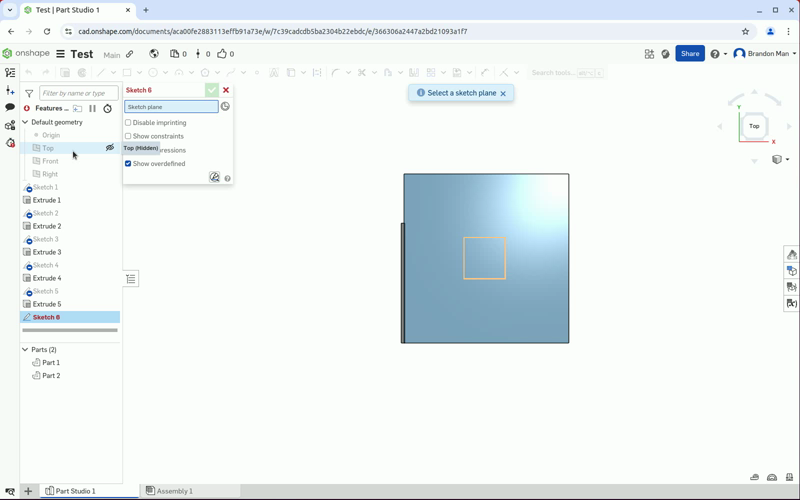
click(73, 150)
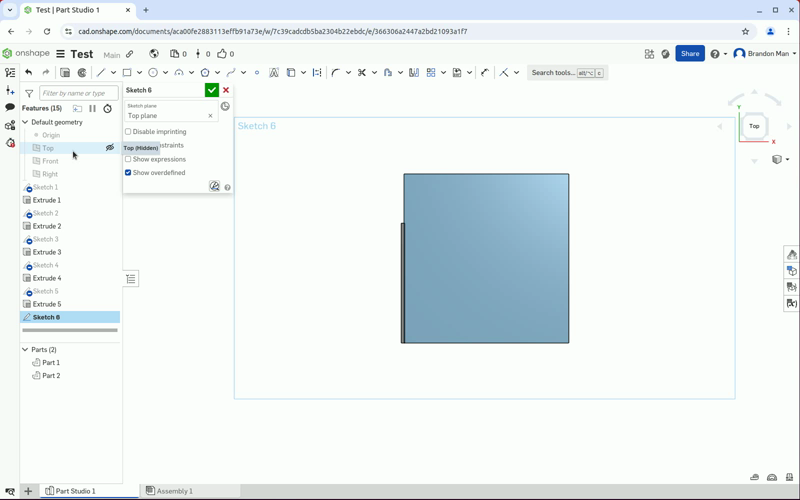
mouse_move(73, 352)
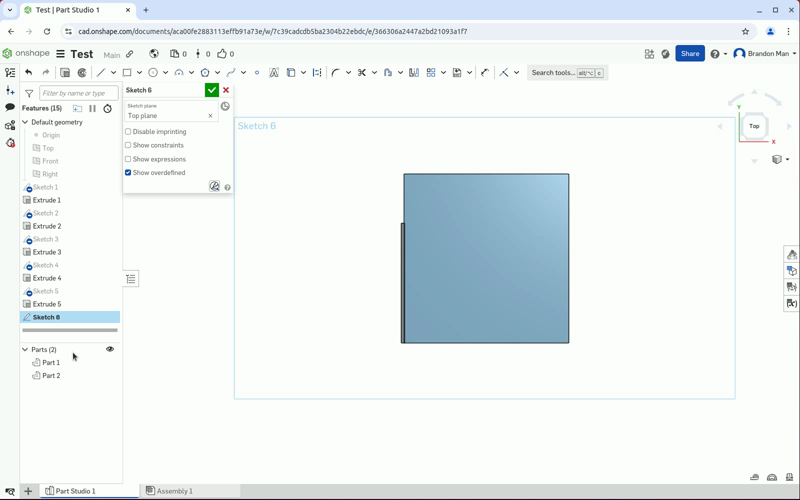
key(y)
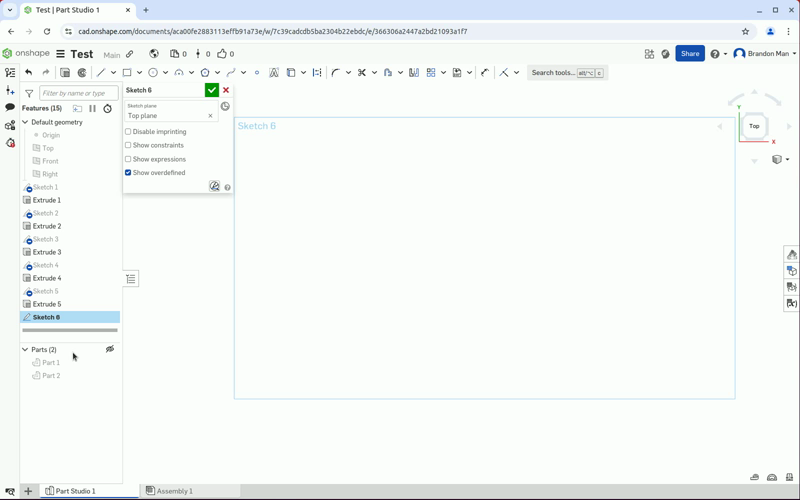
key(l)
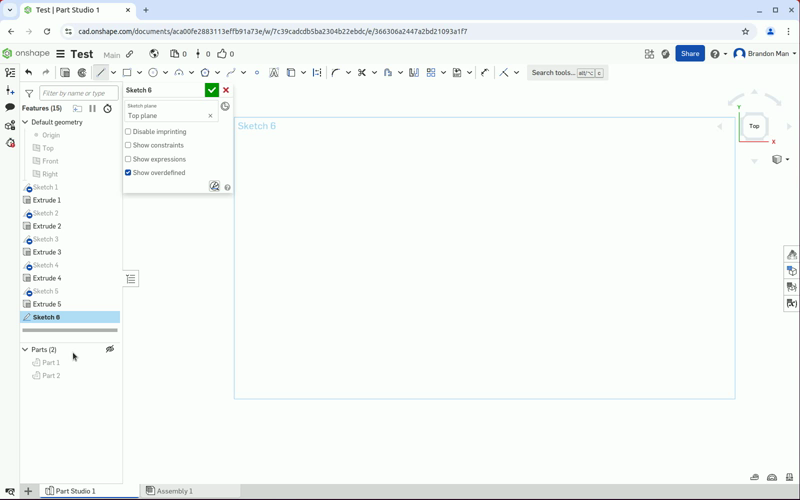
key_down(shift)
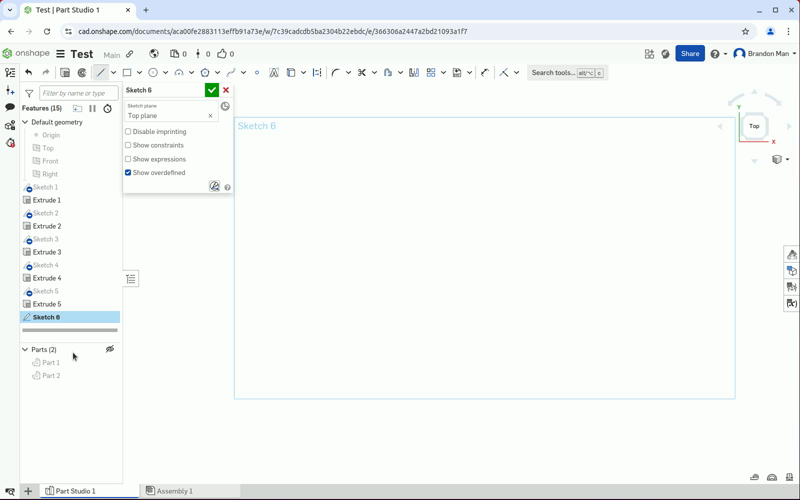
mouse_move(401, 342)
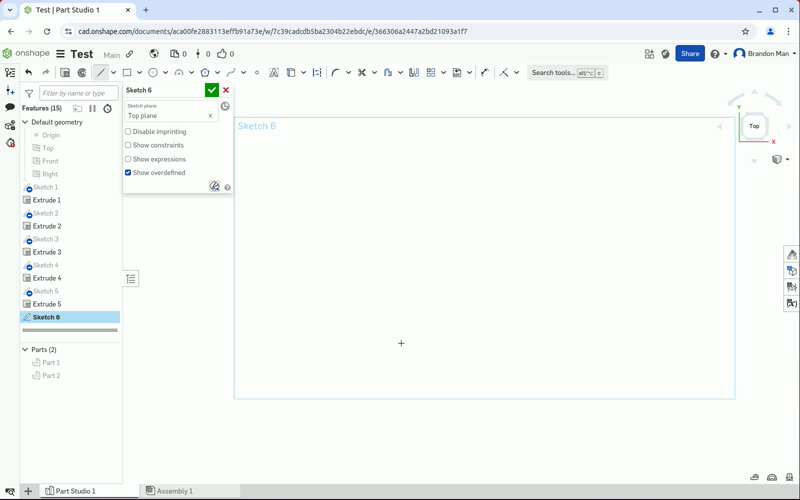
click(401, 342)
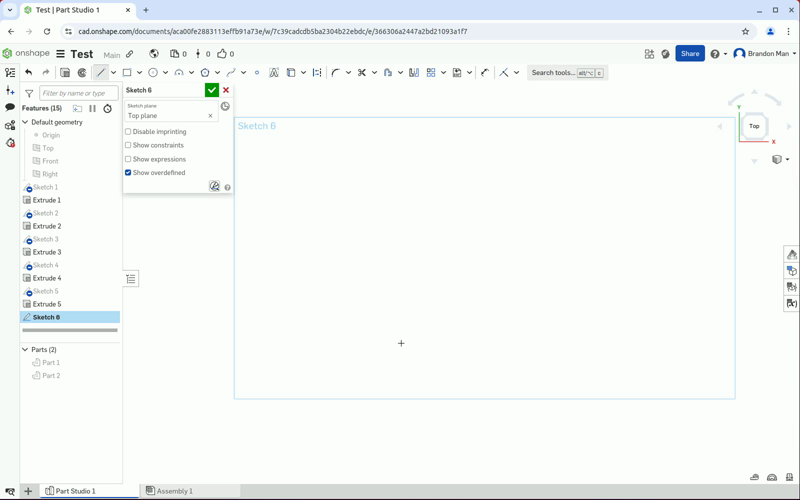
key_up(shift)
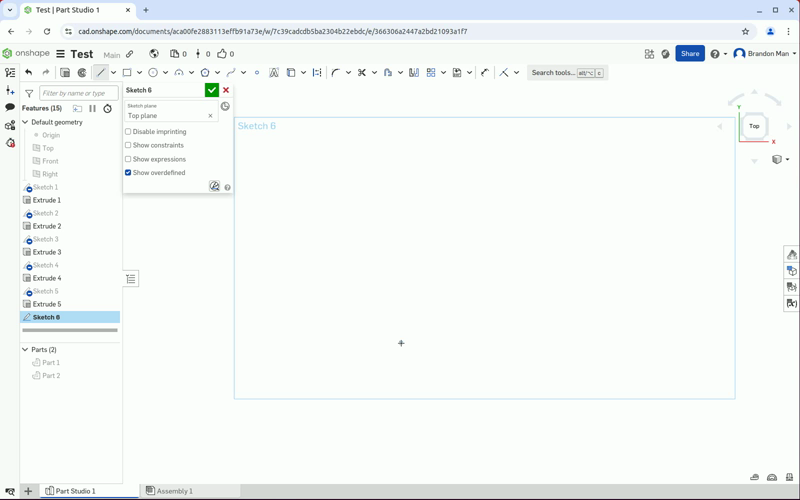
key_down(shift)
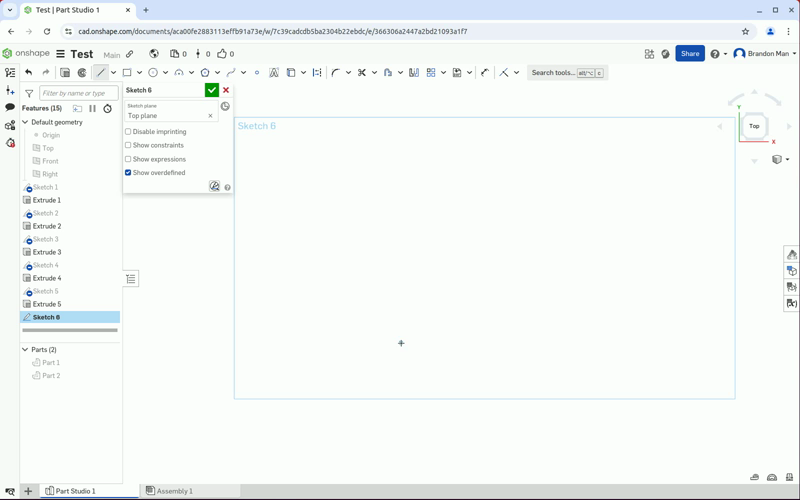
mouse_move(431, 342)
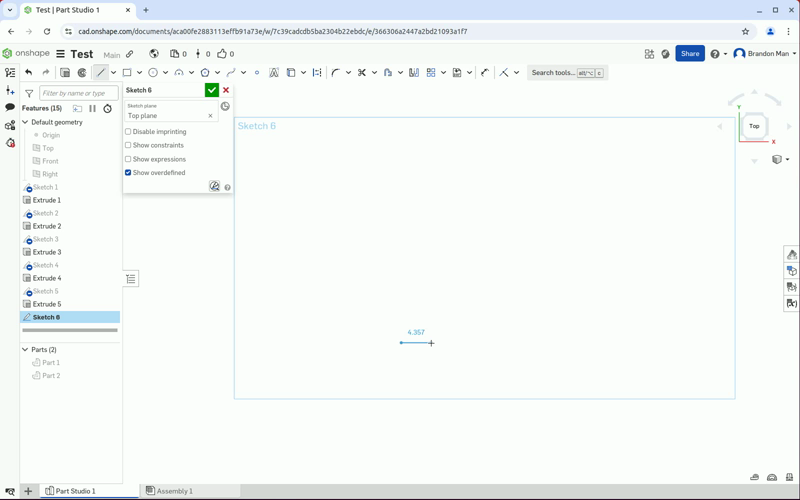
mouse_move(404, 342)
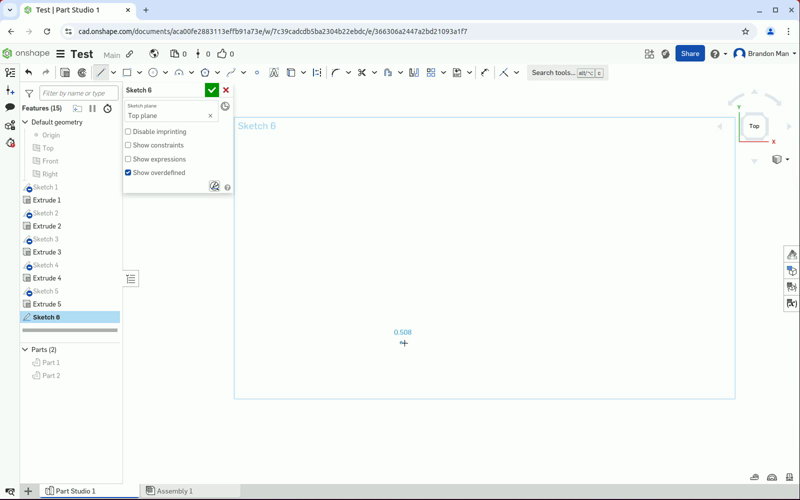
scroll(6)
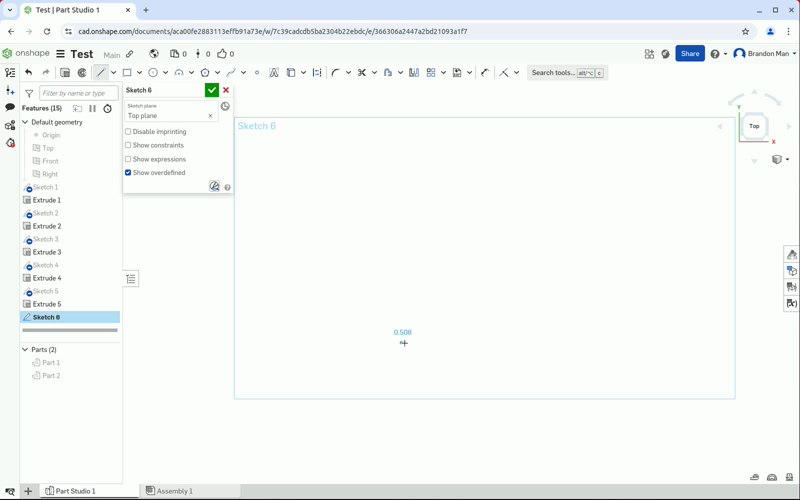
scroll(6)
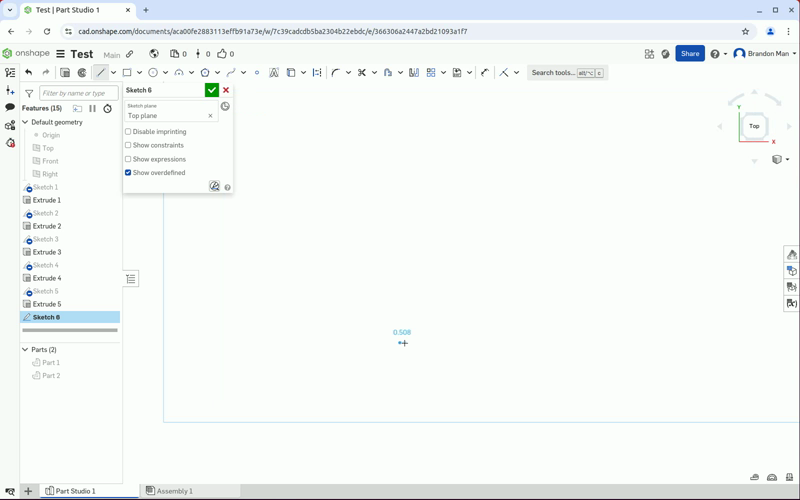
scroll(6)
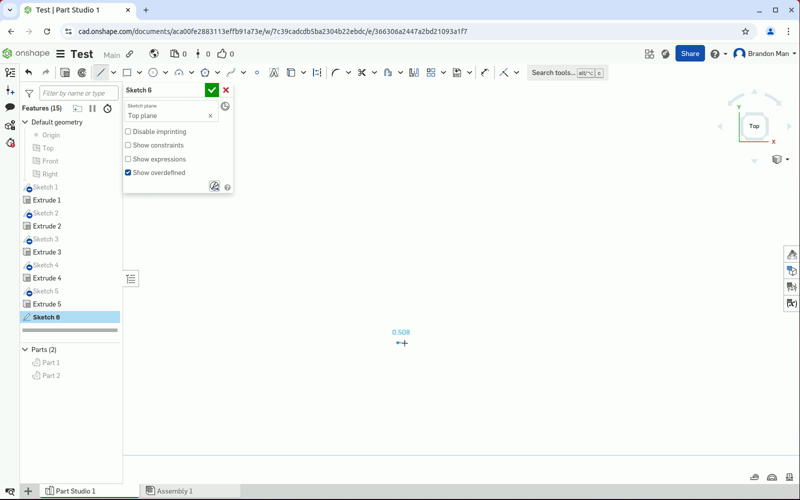
scroll(6)
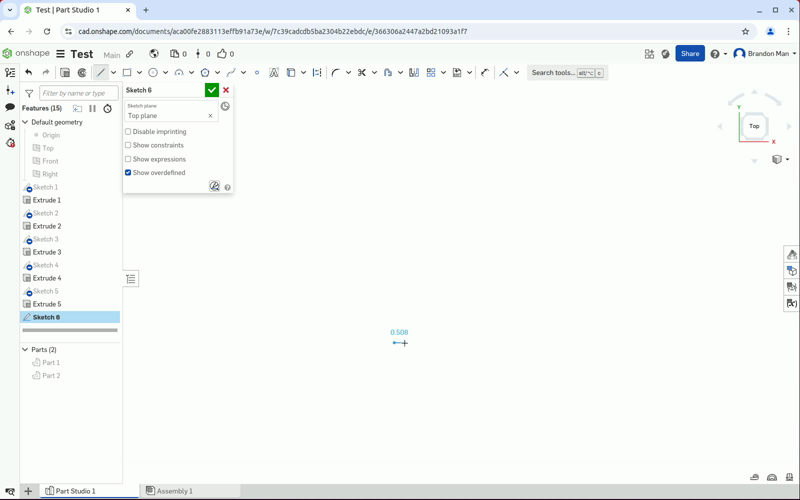
scroll(6)
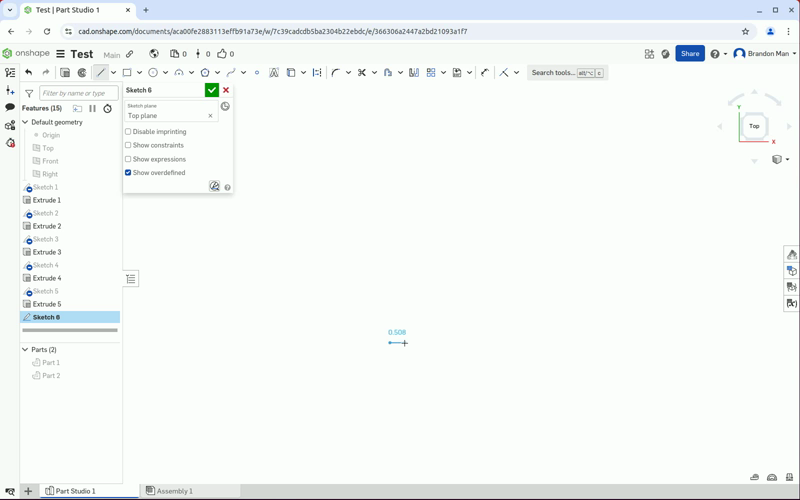
scroll(6)
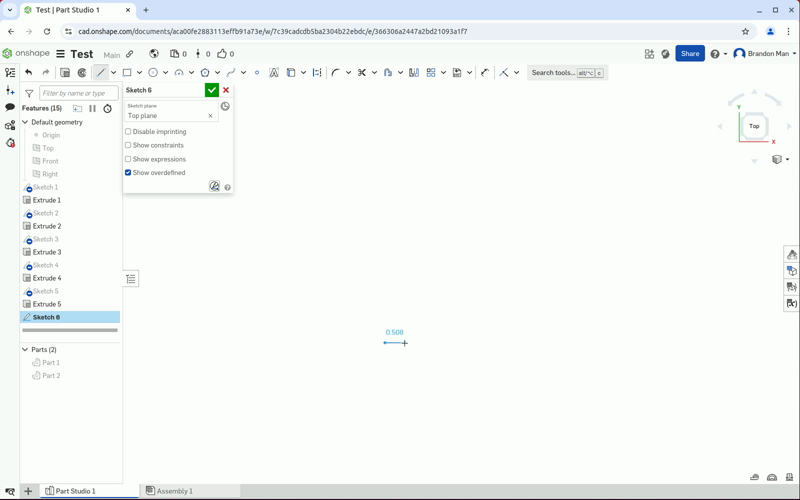
scroll(6)
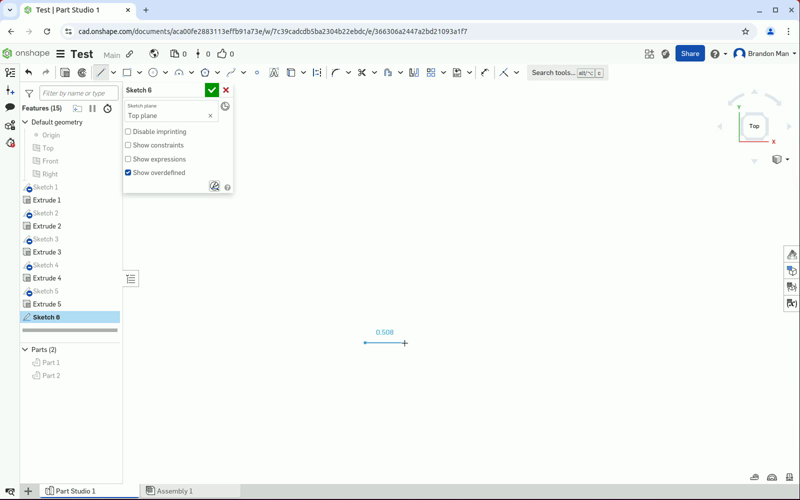
click(404, 342)
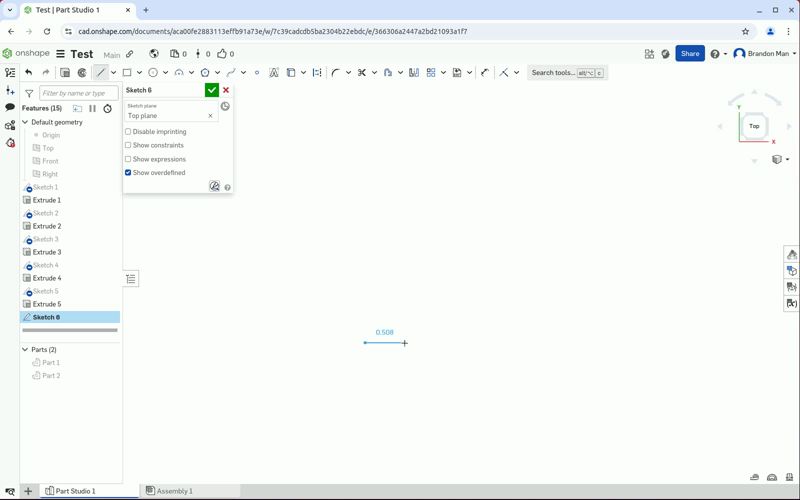
scroll(-6)
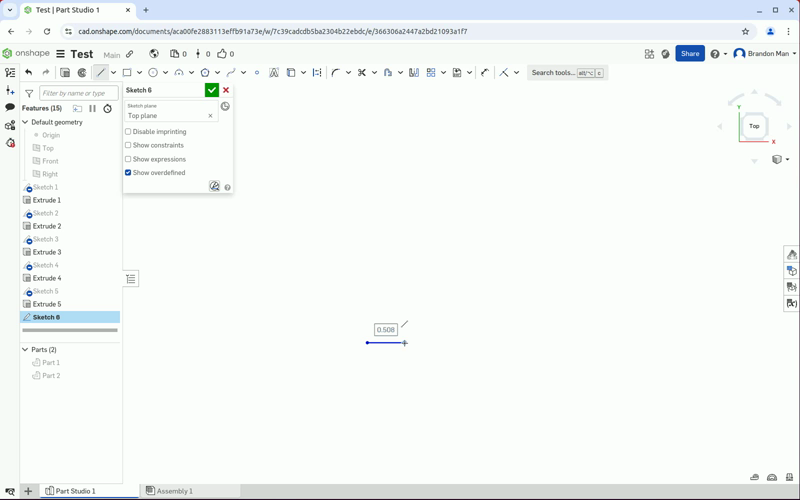
scroll(-6)
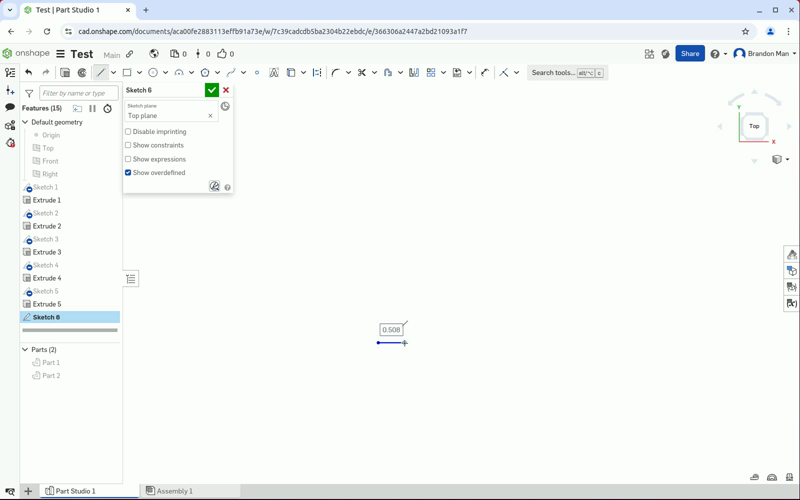
scroll(-6)
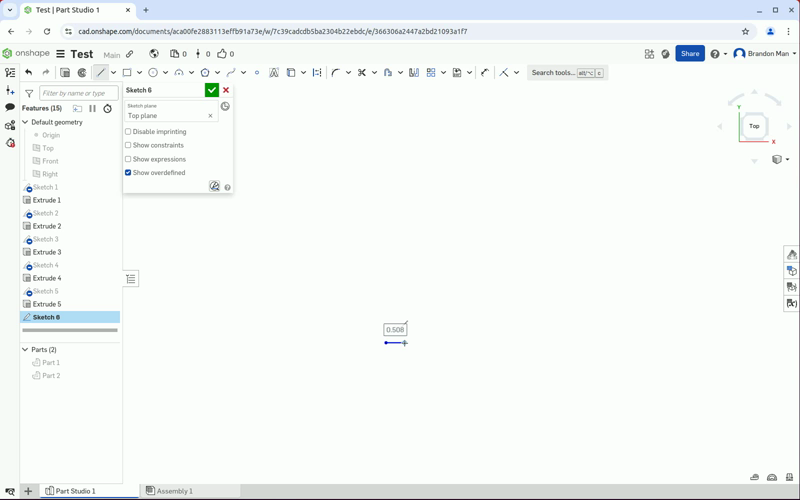
scroll(-6)
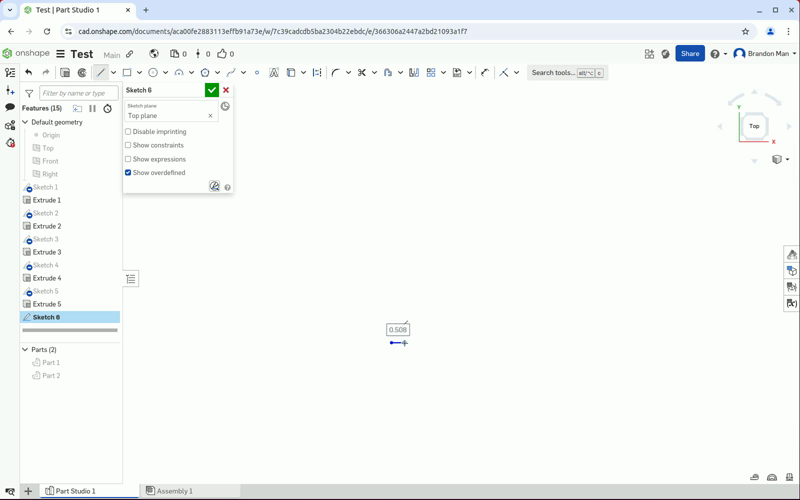
scroll(-6)
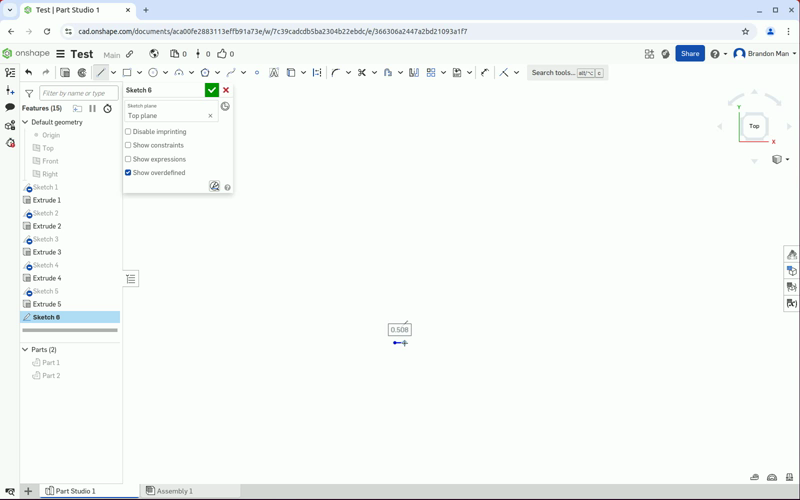
scroll(-6)
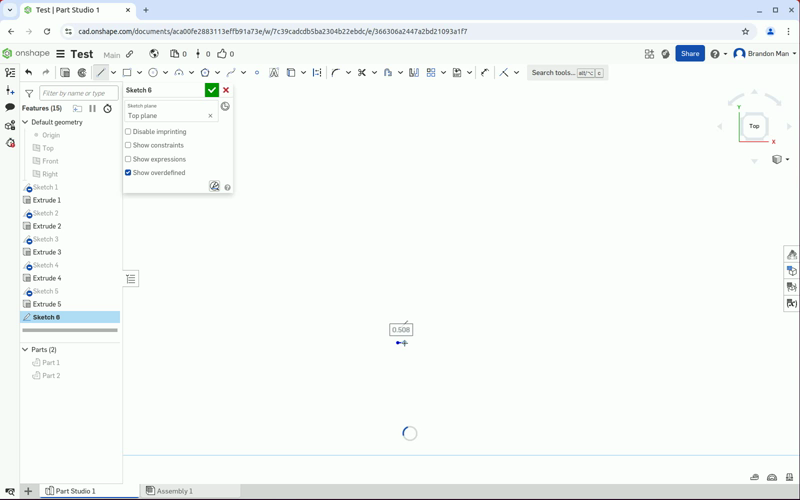
scroll(-6)
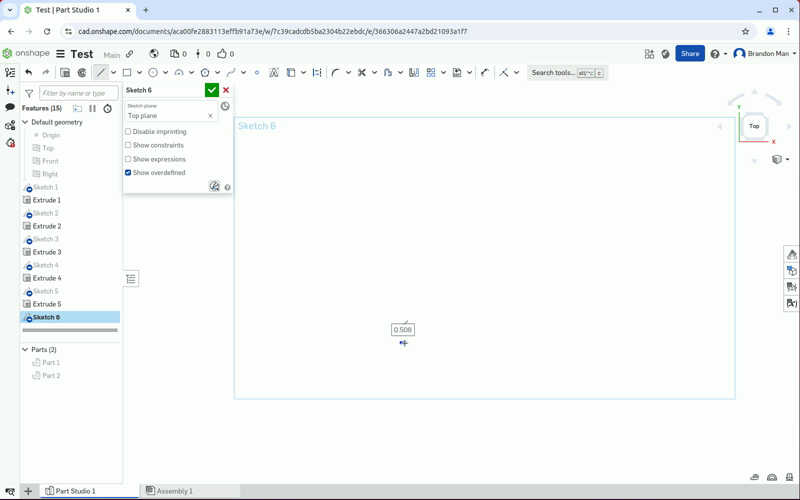
key_up(shift)
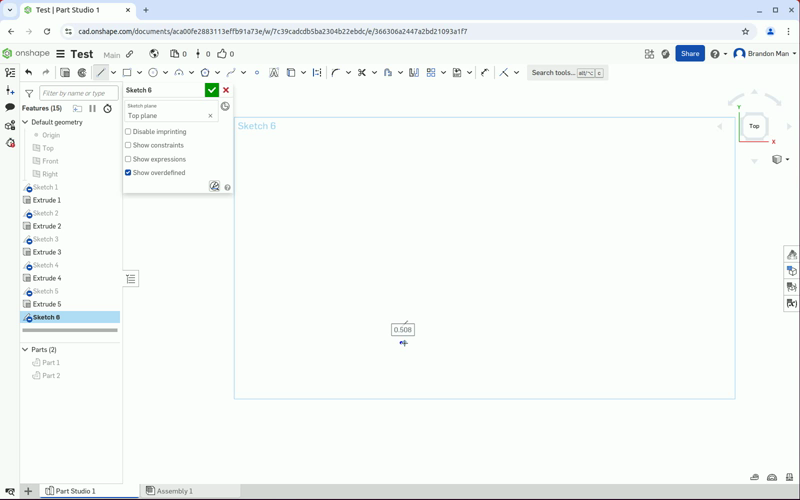
key_down(shift)
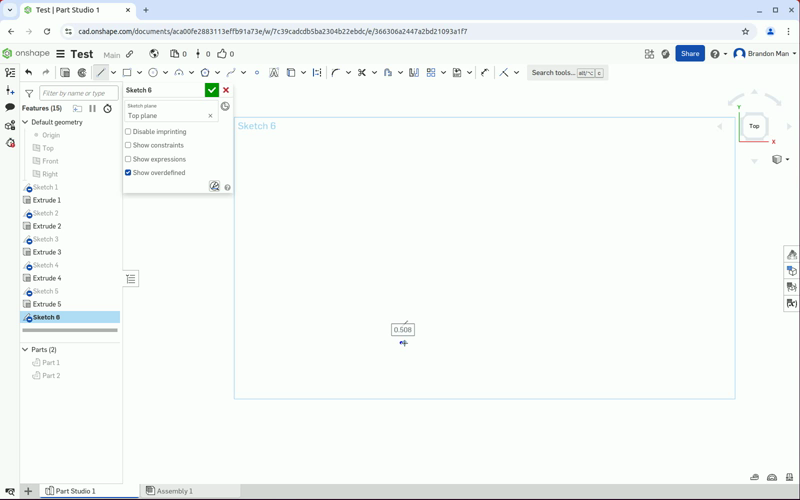
mouse_move(434, 342)
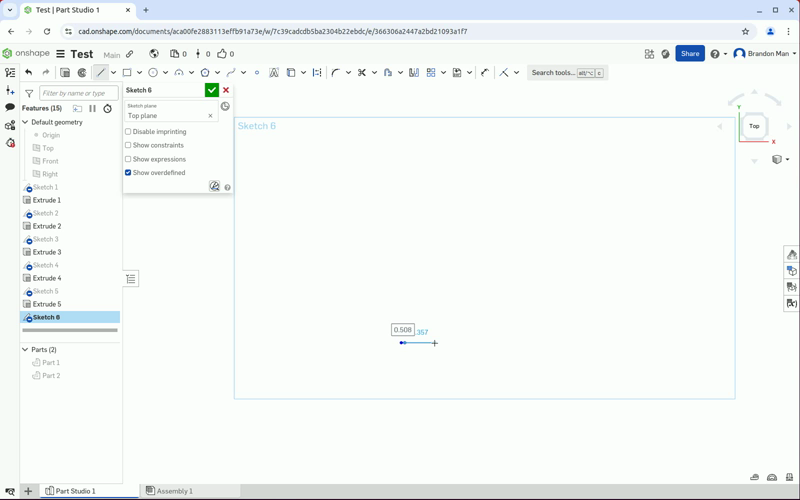
mouse_move(404, 338)
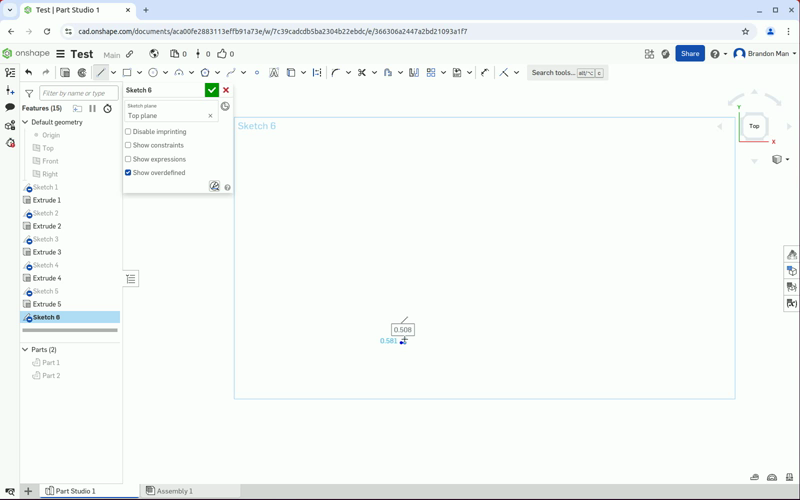
scroll(6)
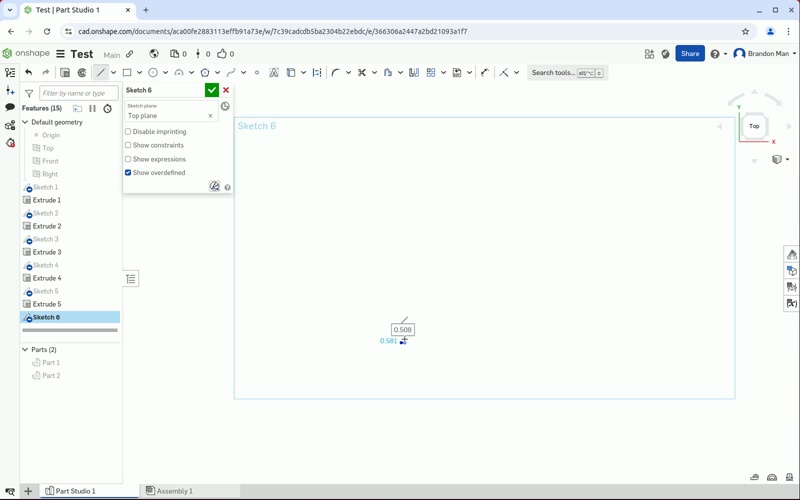
scroll(6)
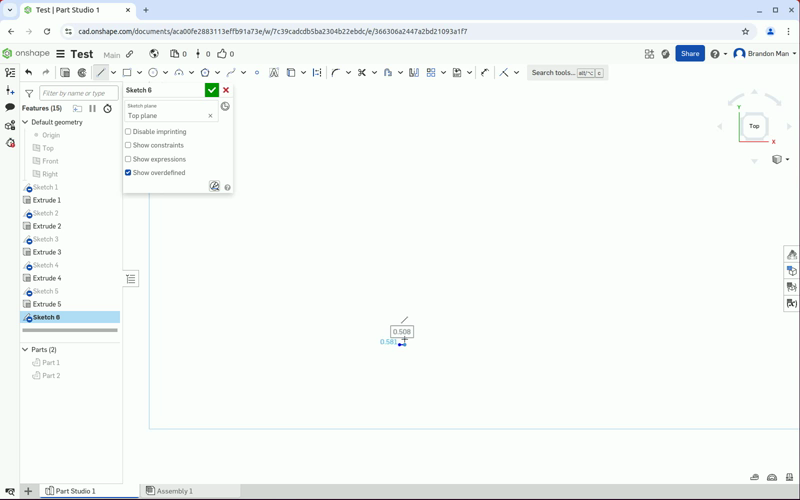
scroll(6)
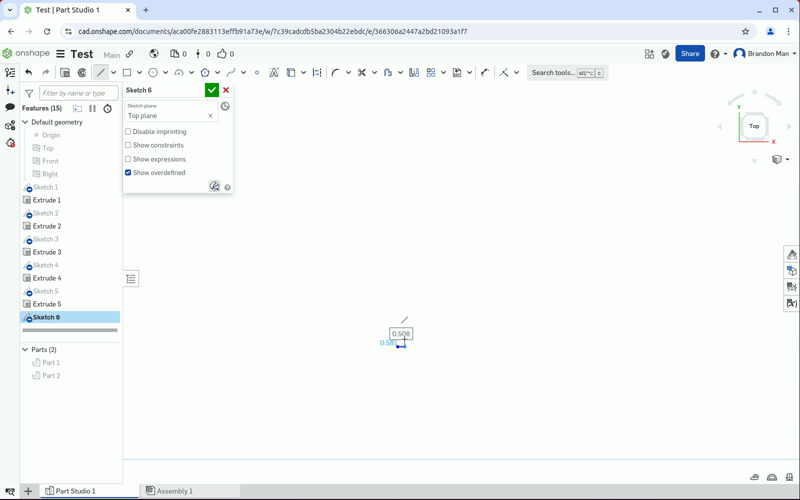
scroll(6)
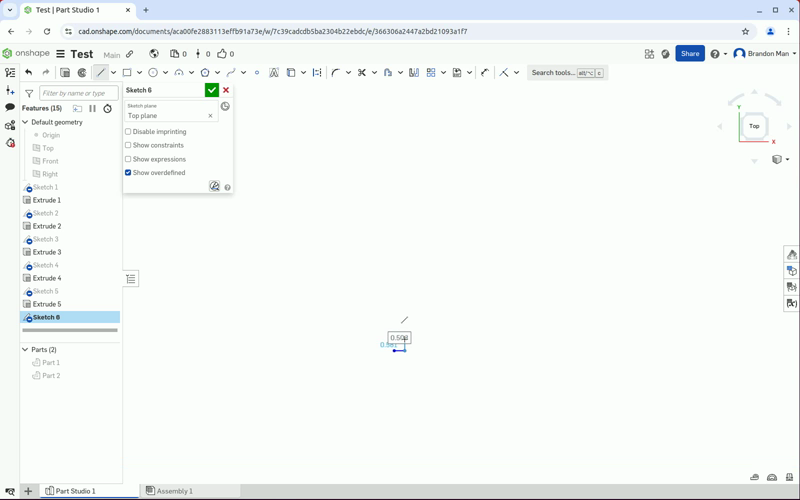
scroll(6)
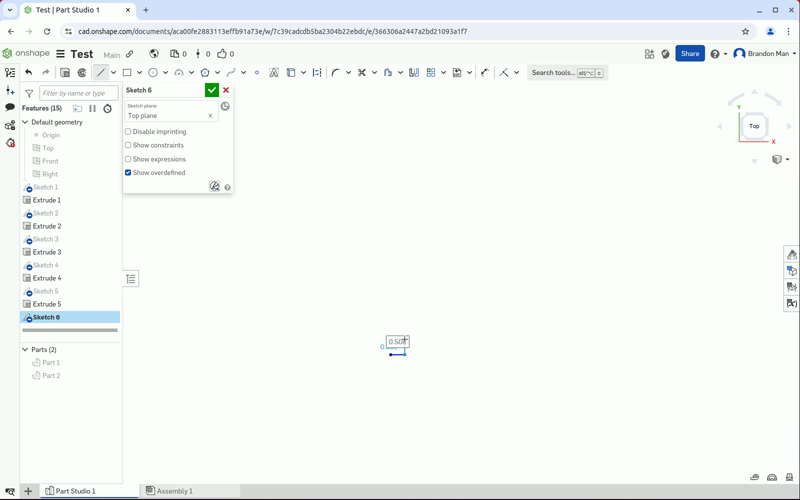
scroll(6)
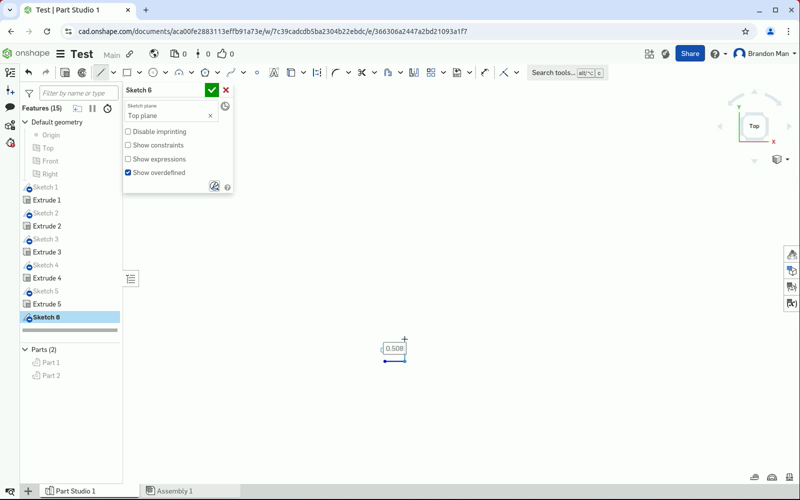
scroll(6)
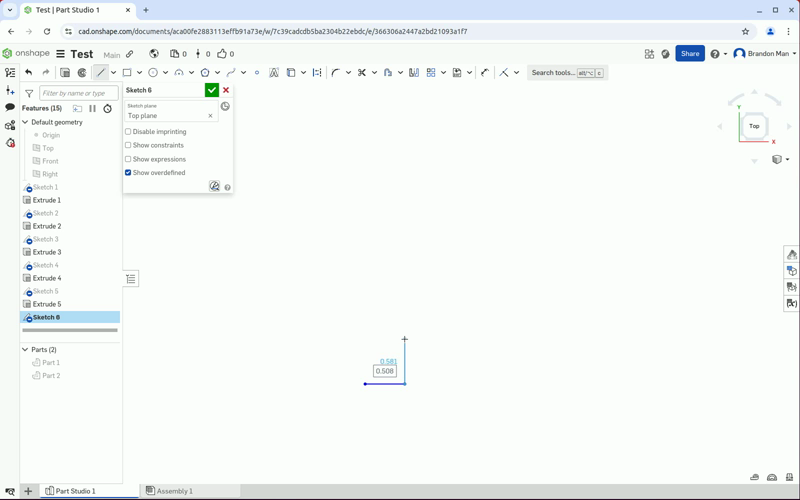
click(404, 338)
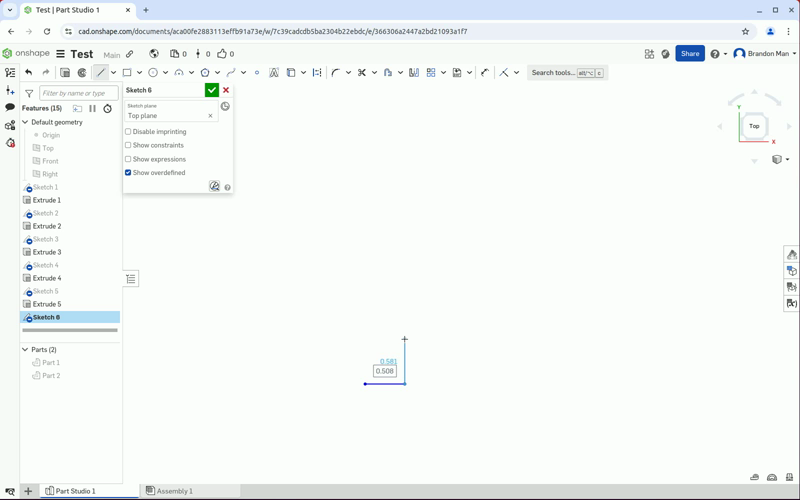
scroll(-6)
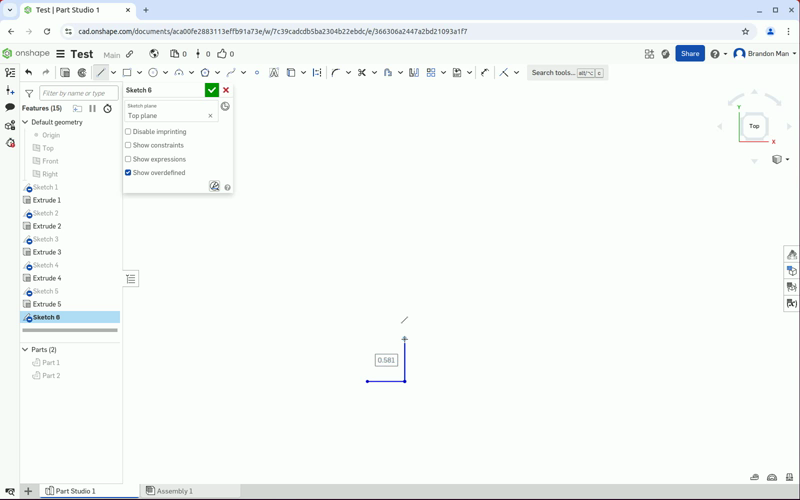
scroll(-6)
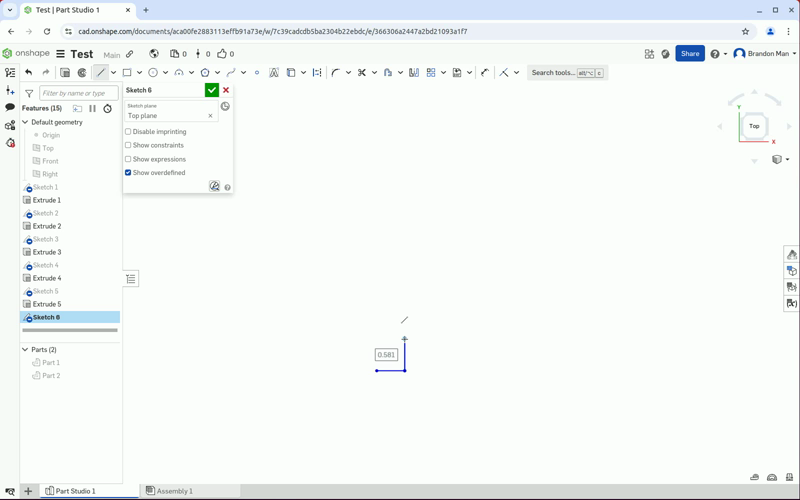
scroll(-6)
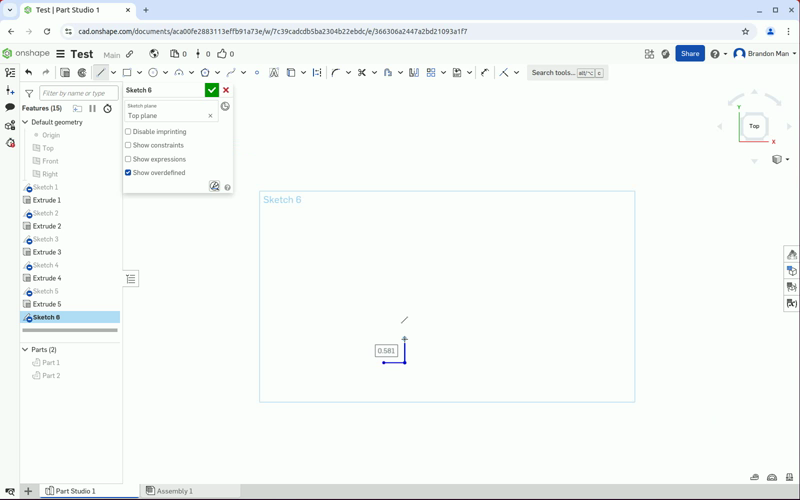
scroll(-6)
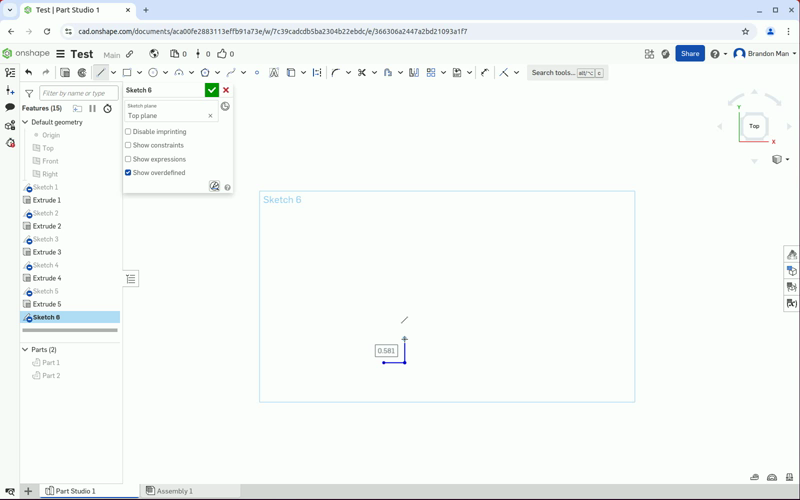
scroll(-6)
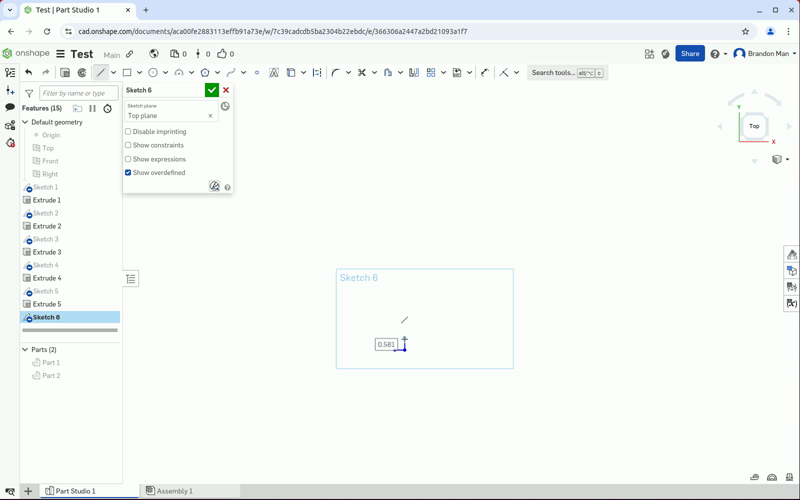
scroll(-6)
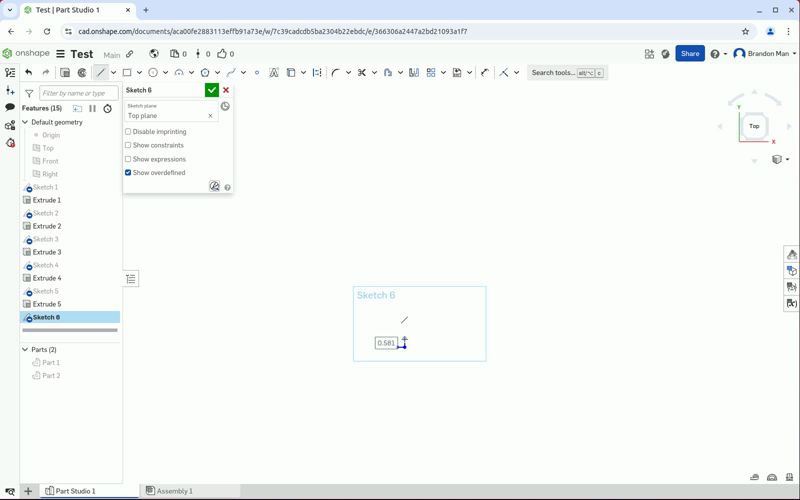
scroll(-6)
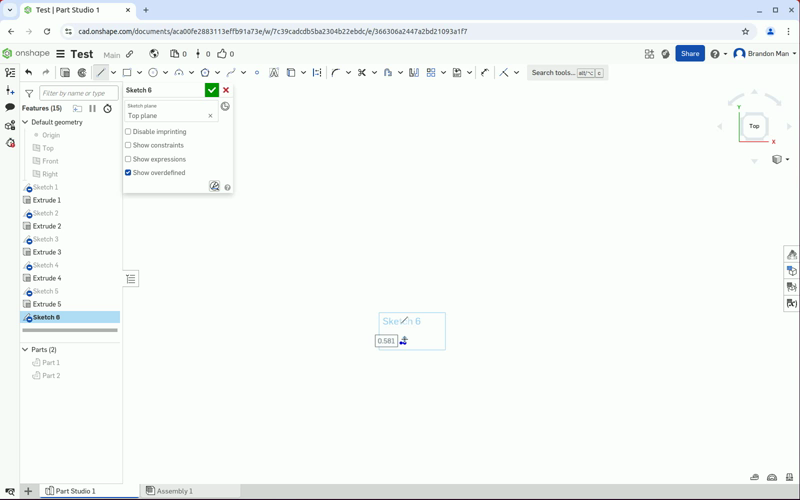
key_up(shift)
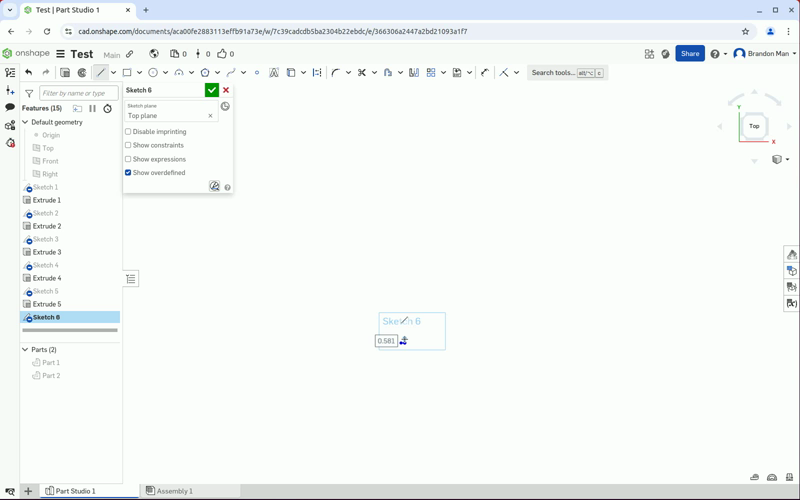
key_down(shift)
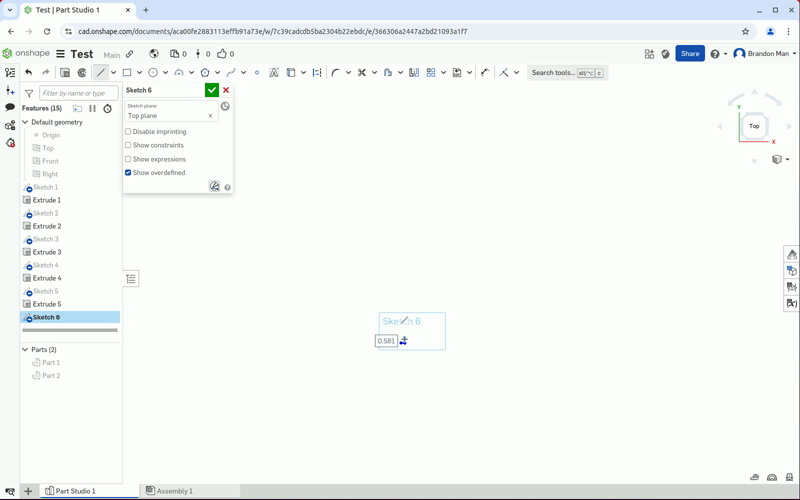
mouse_move(404, 226)
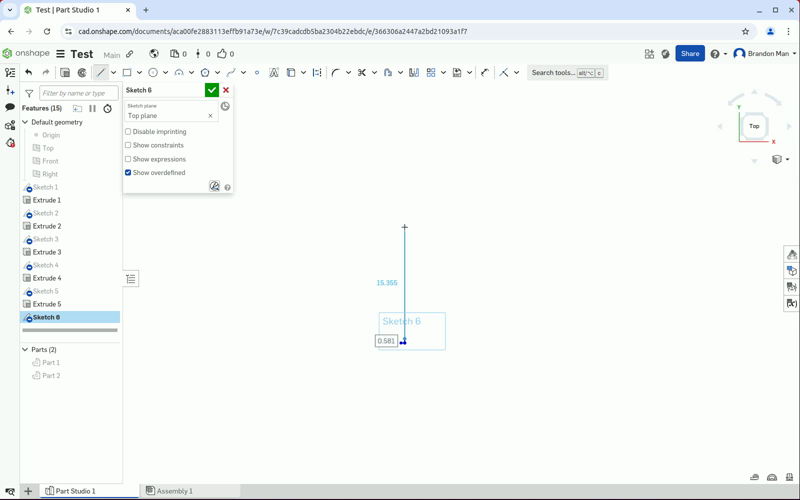
click(404, 226)
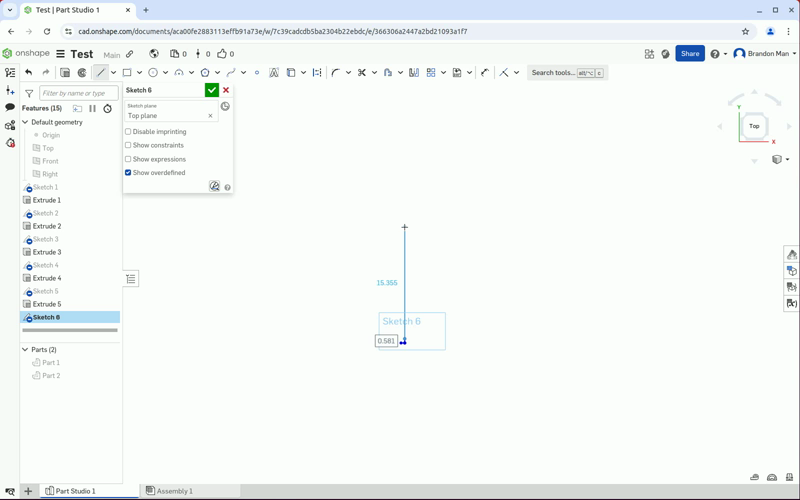
key_up(shift)
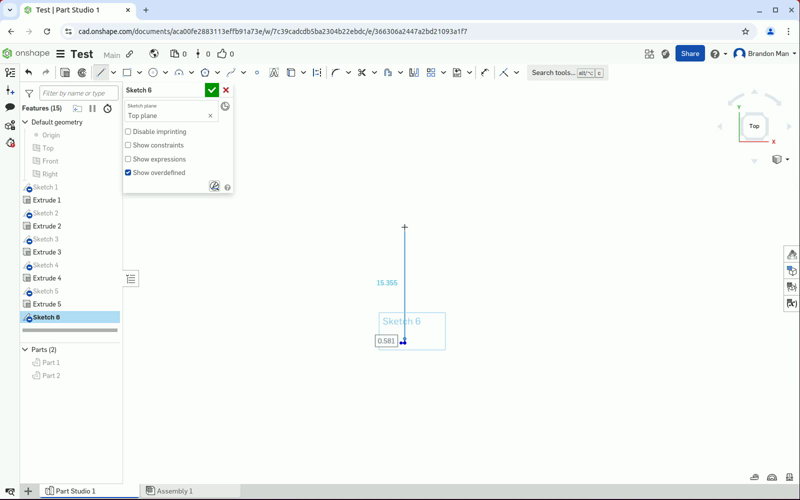
key_down(shift)
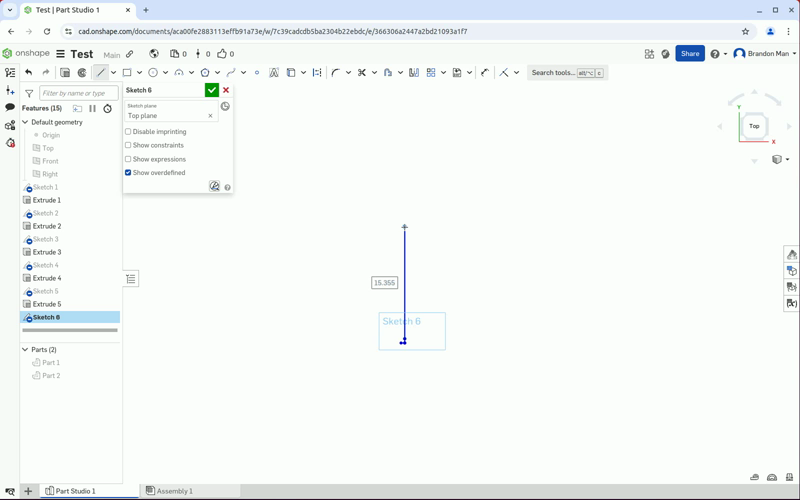
mouse_move(434, 226)
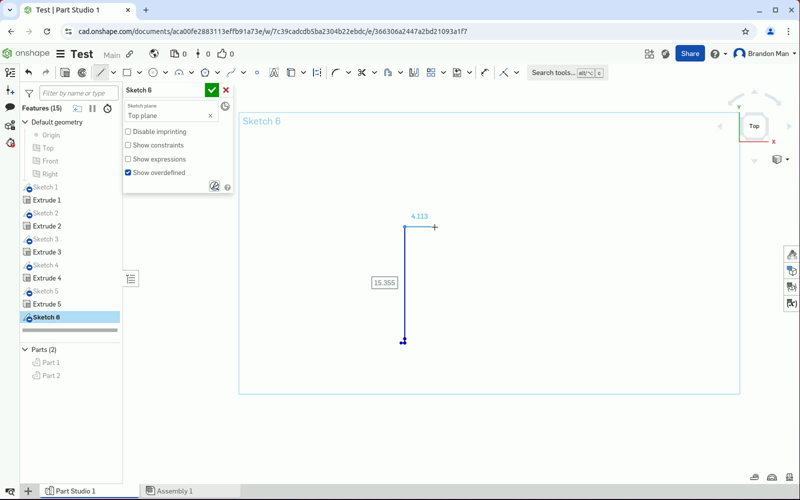
mouse_move(404, 223)
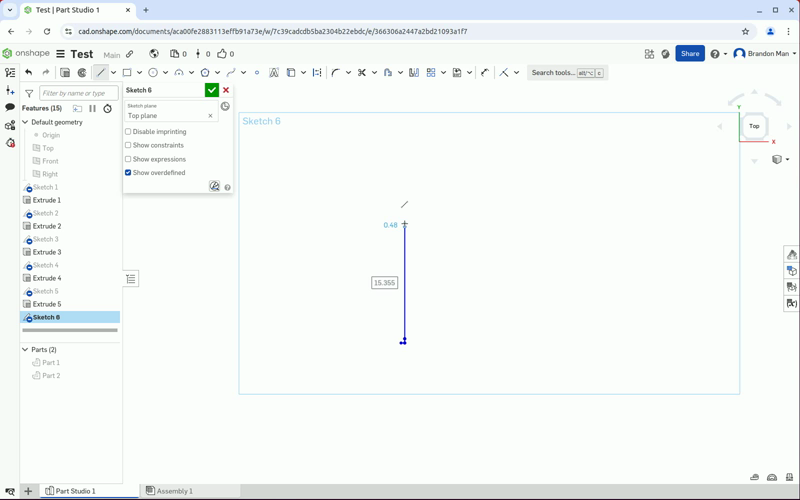
scroll(6)
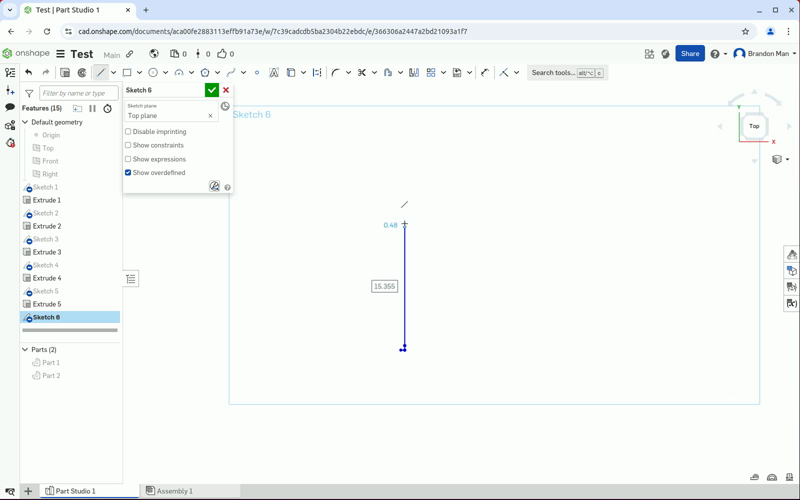
scroll(6)
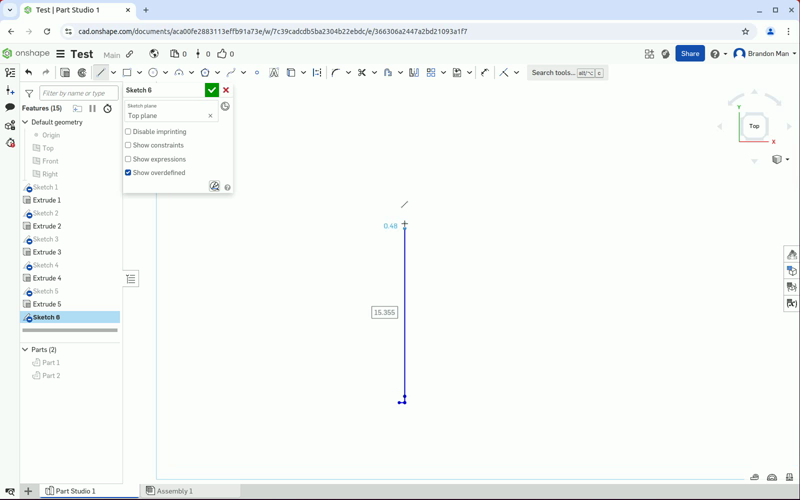
scroll(6)
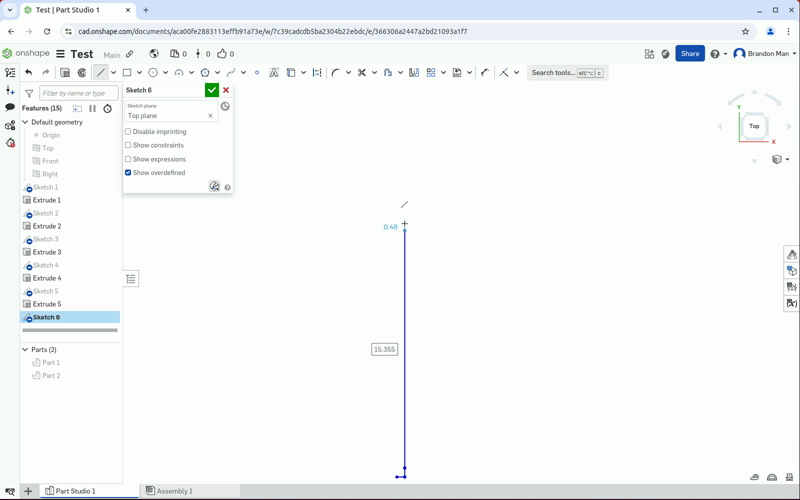
scroll(6)
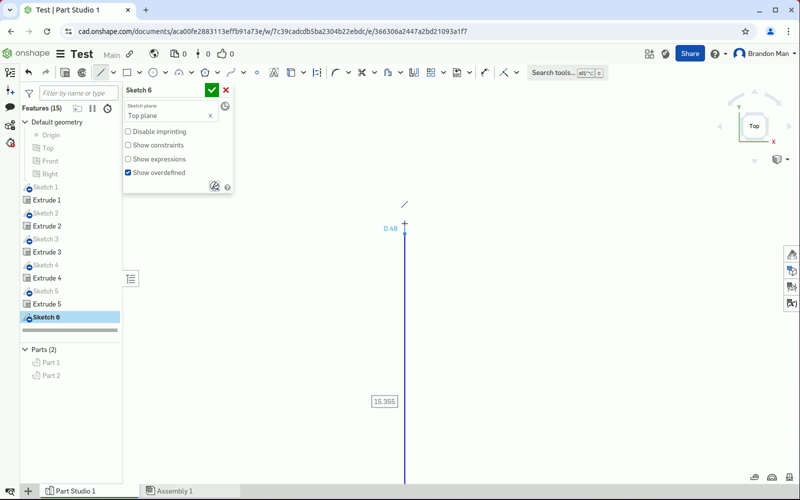
scroll(6)
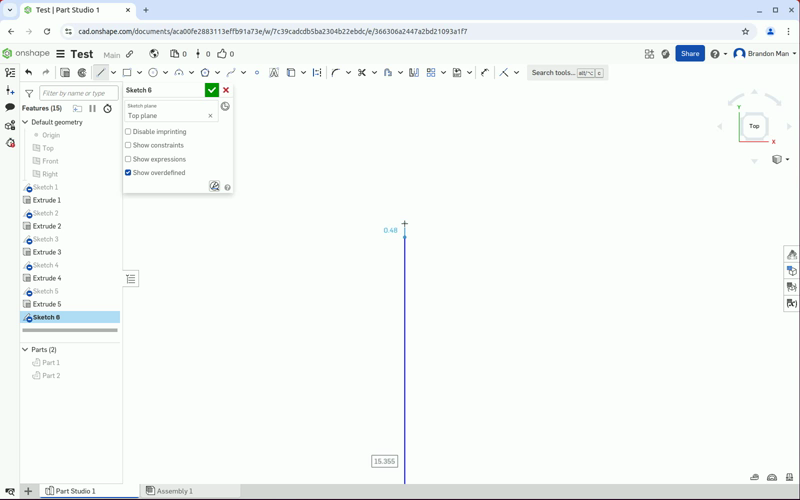
scroll(6)
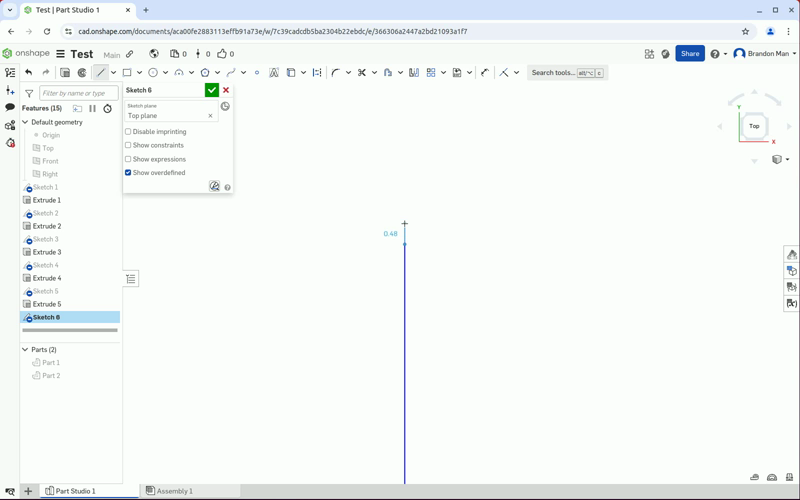
scroll(6)
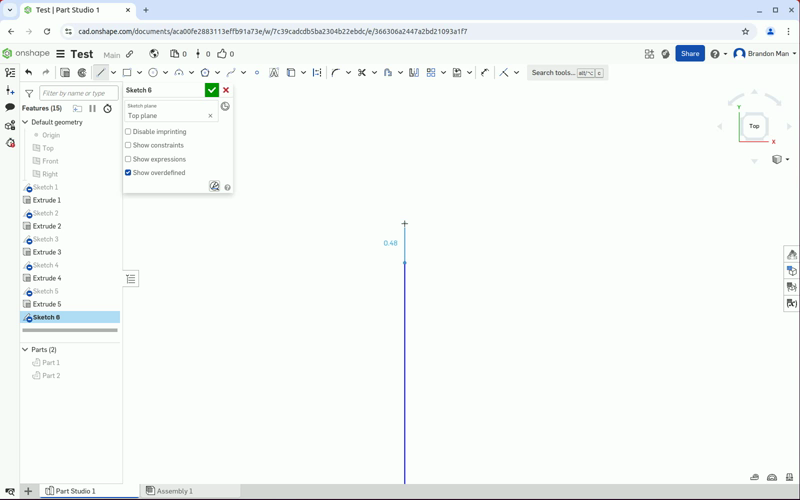
click(404, 223)
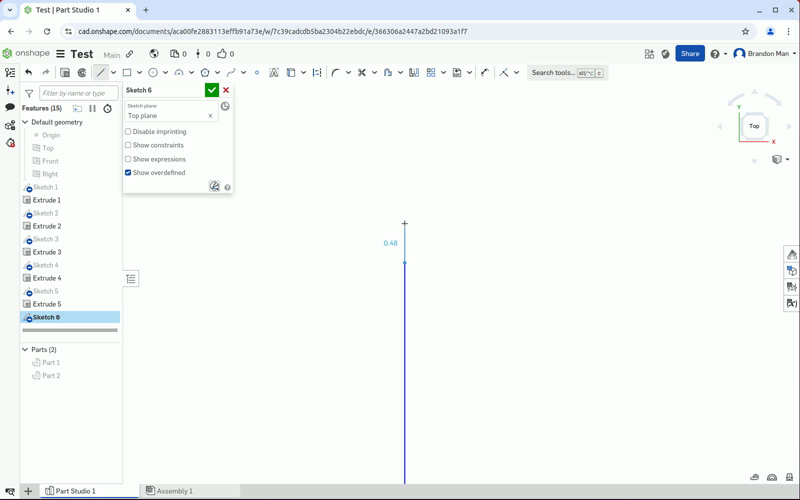
scroll(-6)
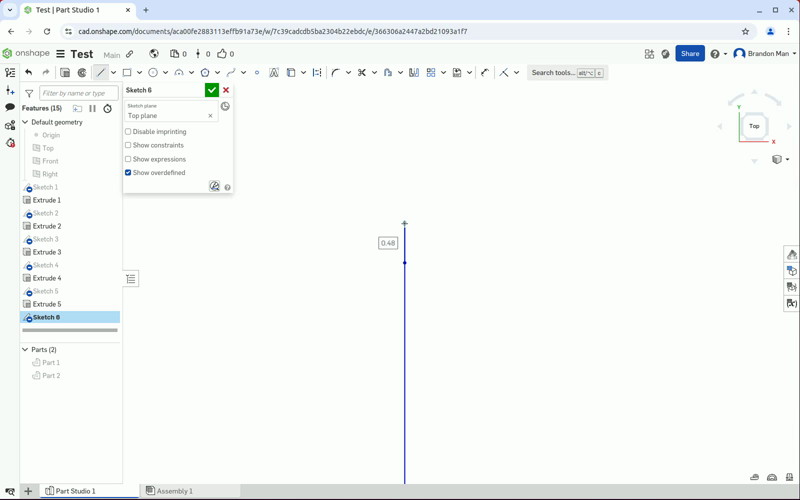
scroll(-6)
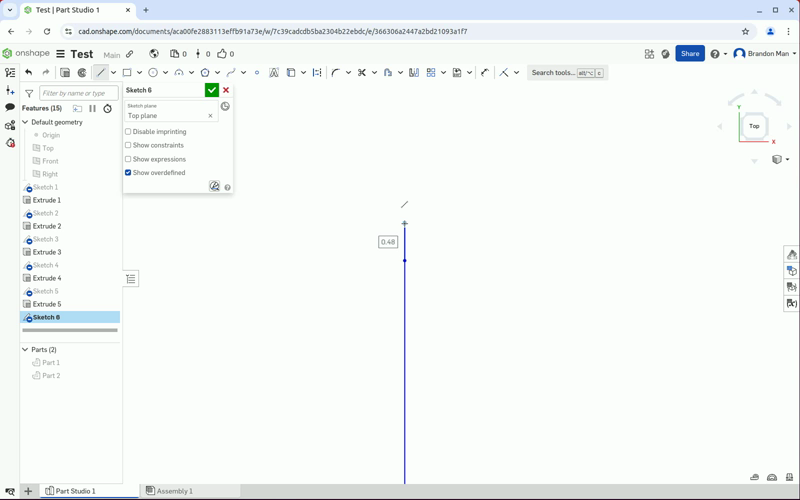
scroll(-6)
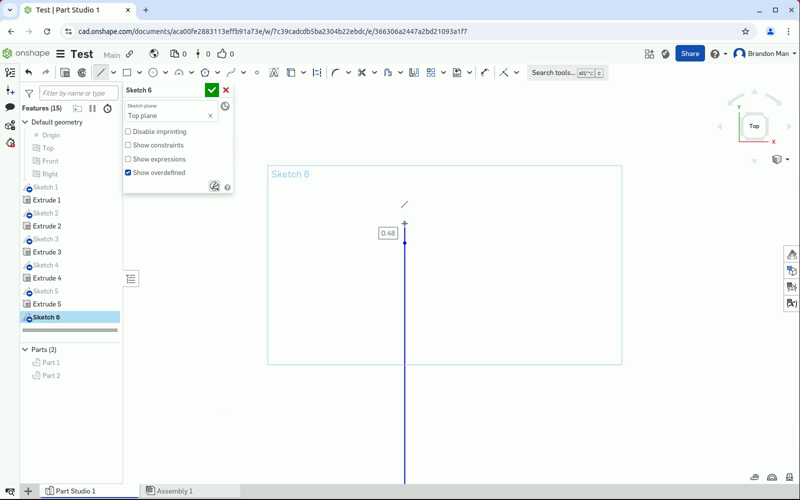
scroll(-6)
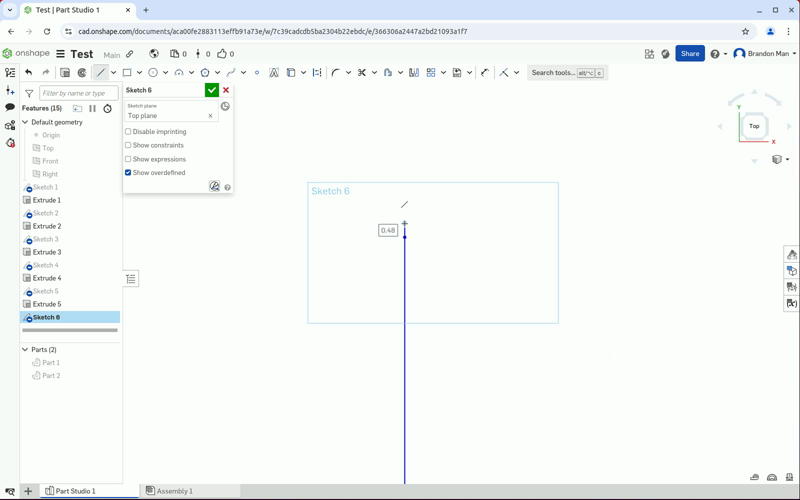
scroll(-6)
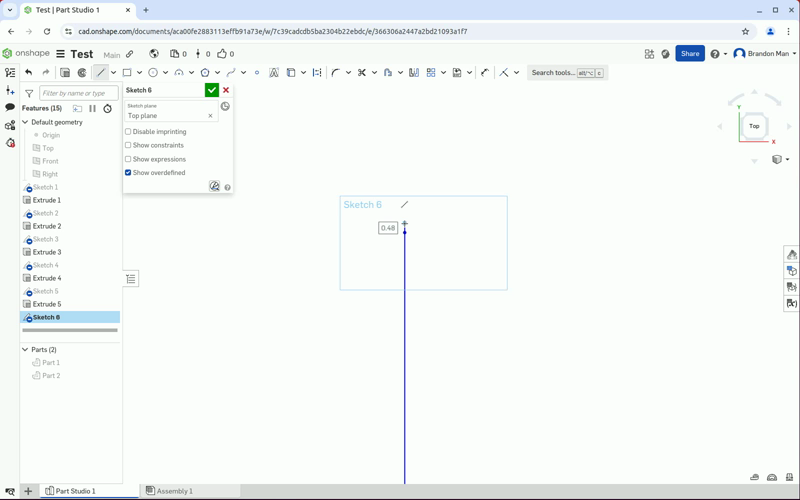
scroll(-6)
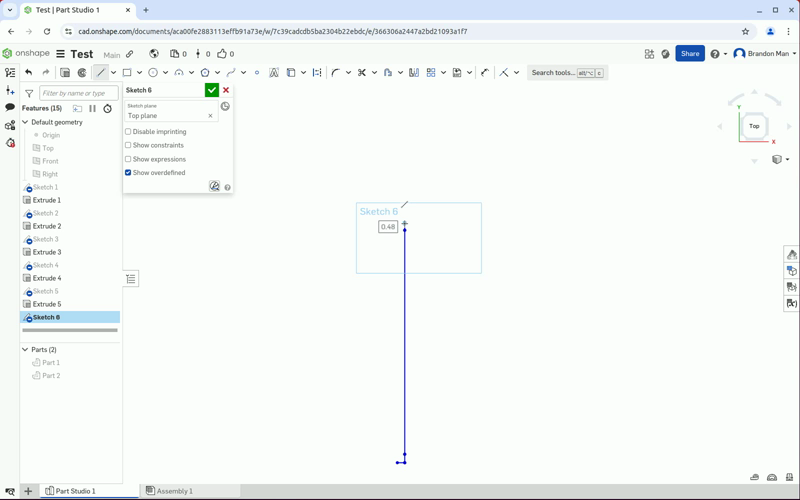
scroll(-6)
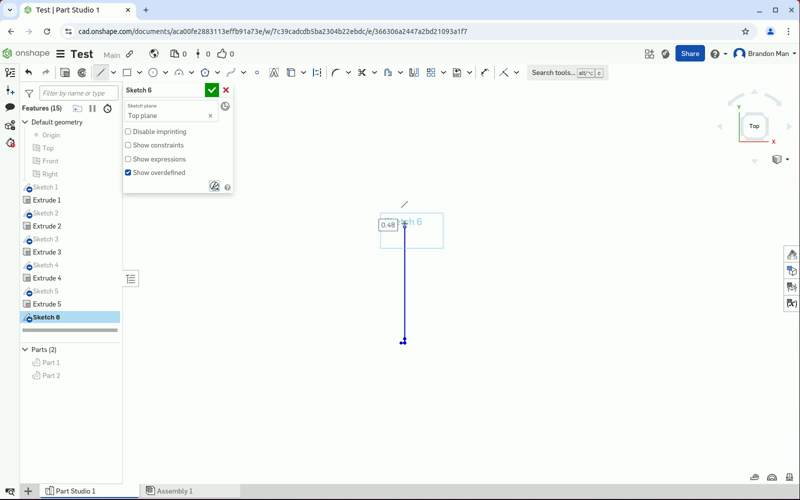
key_up(shift)
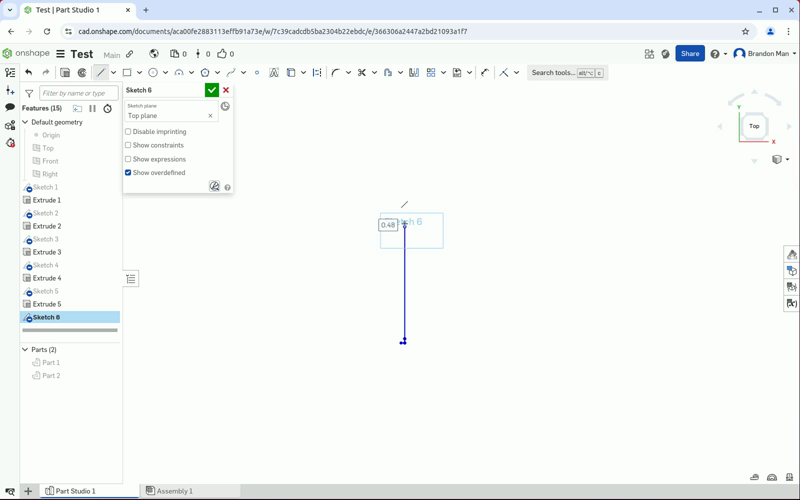
key_down(shift)
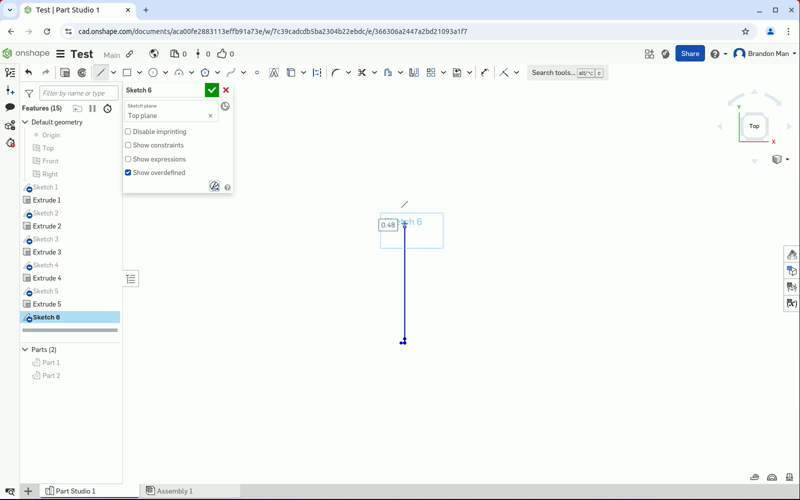
mouse_move(434, 223)
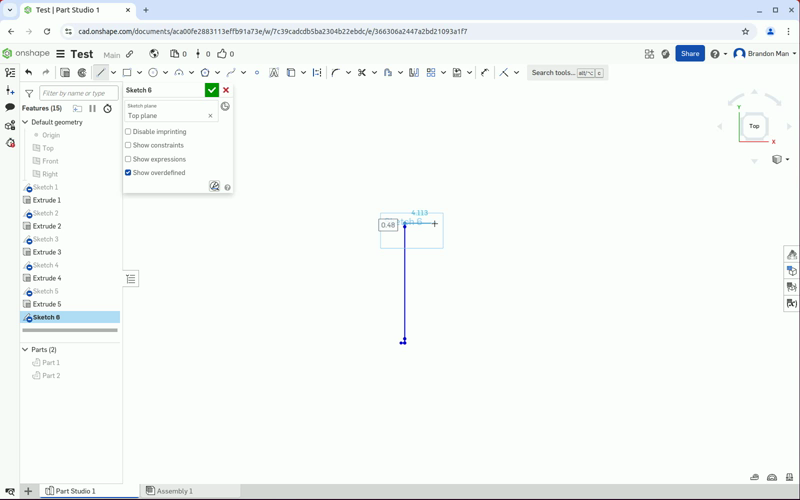
mouse_move(401, 223)
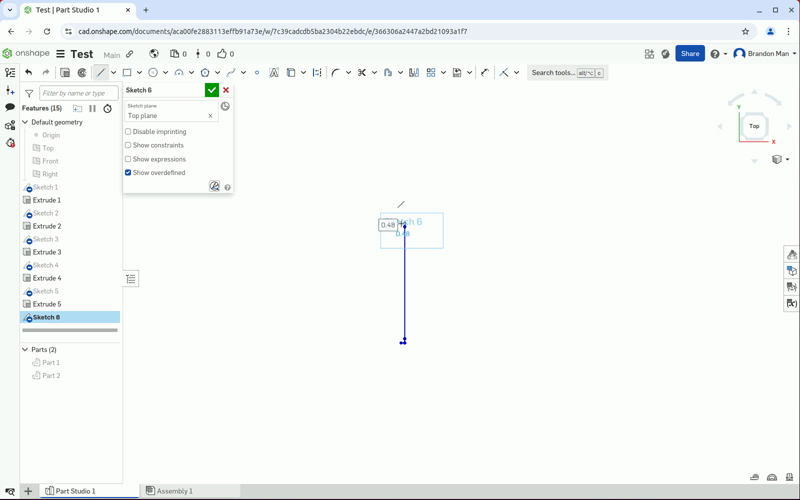
scroll(6)
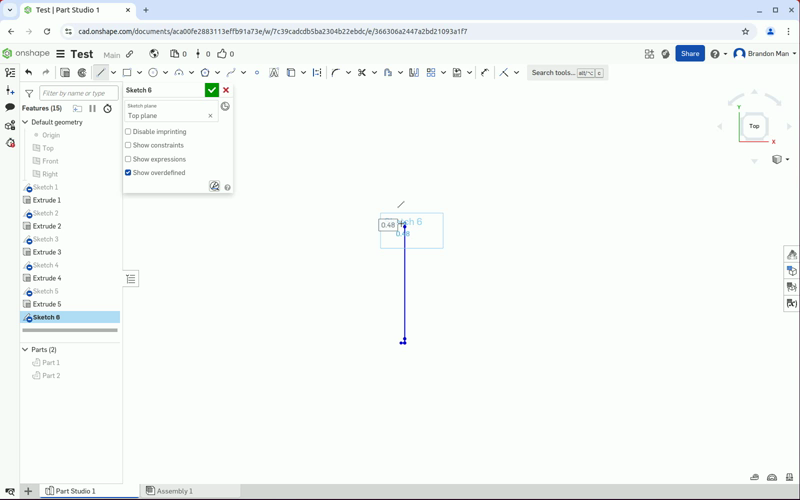
scroll(6)
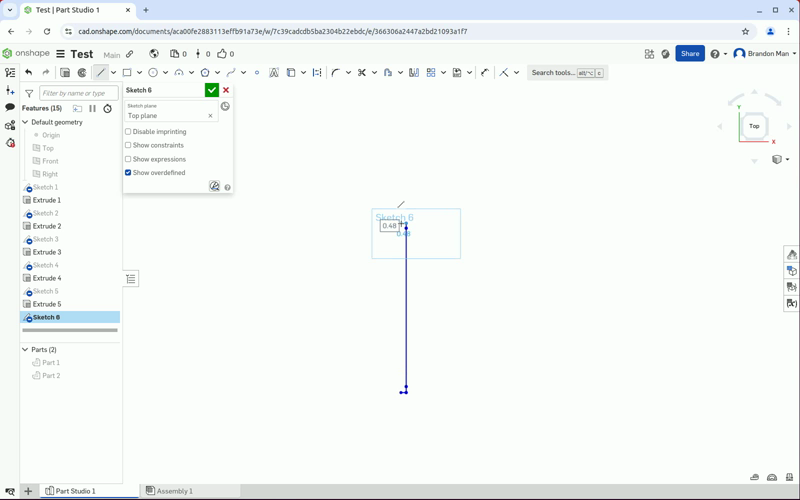
scroll(6)
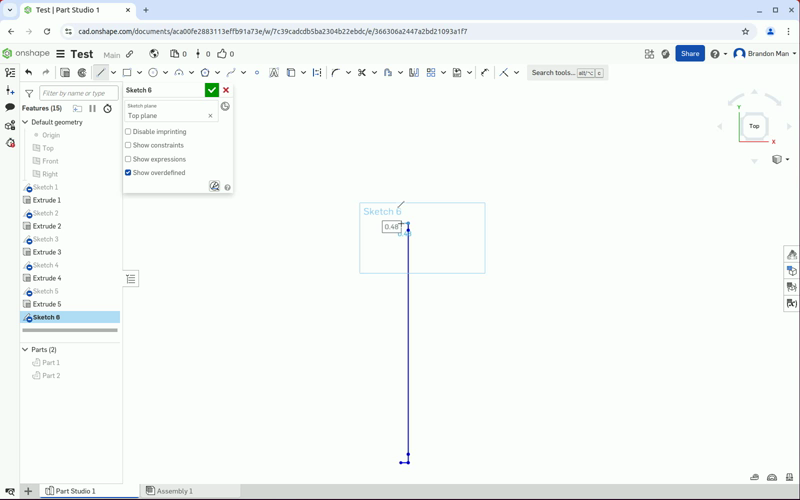
scroll(6)
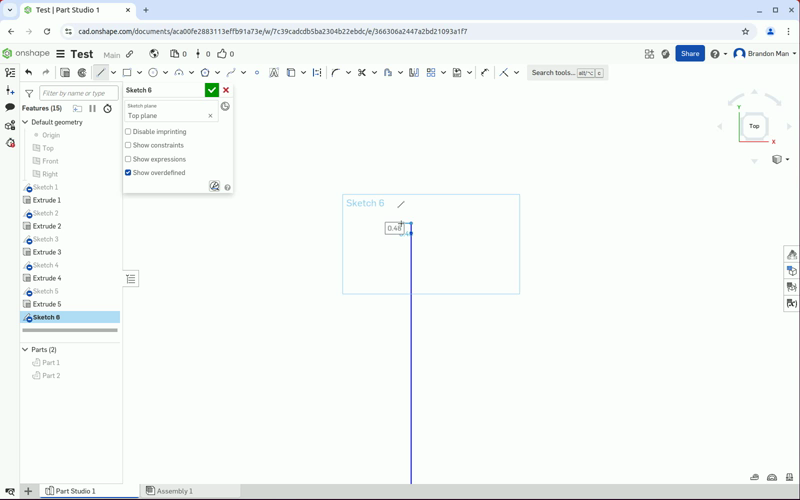
scroll(6)
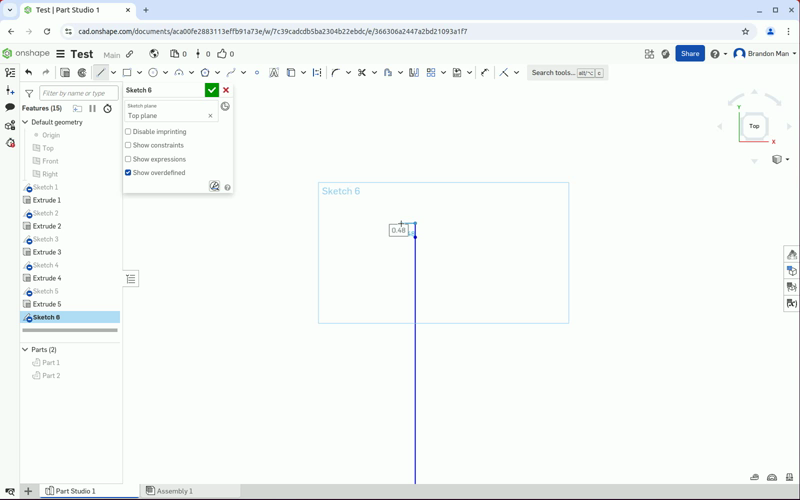
scroll(6)
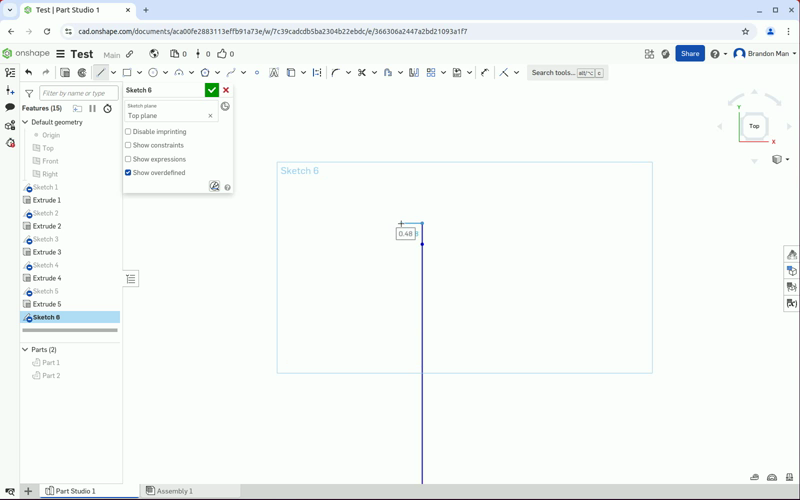
scroll(6)
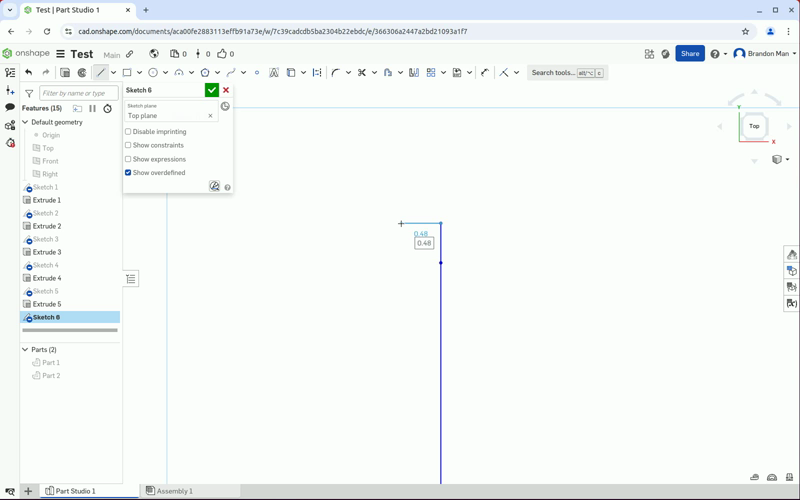
click(401, 223)
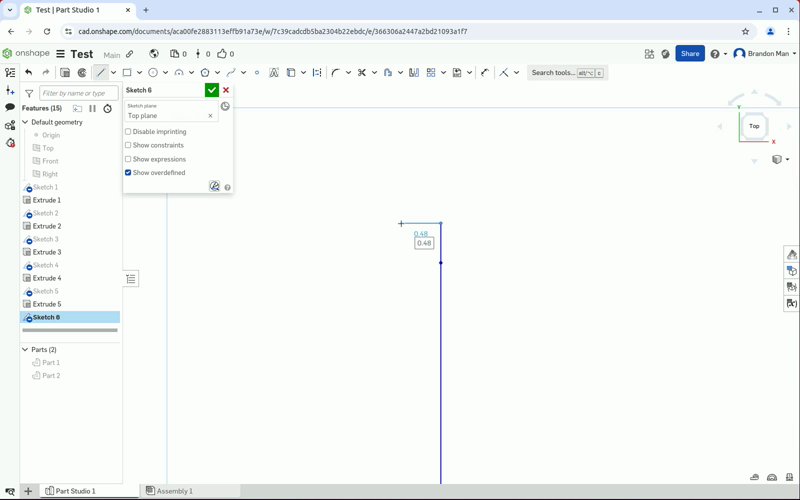
scroll(-6)
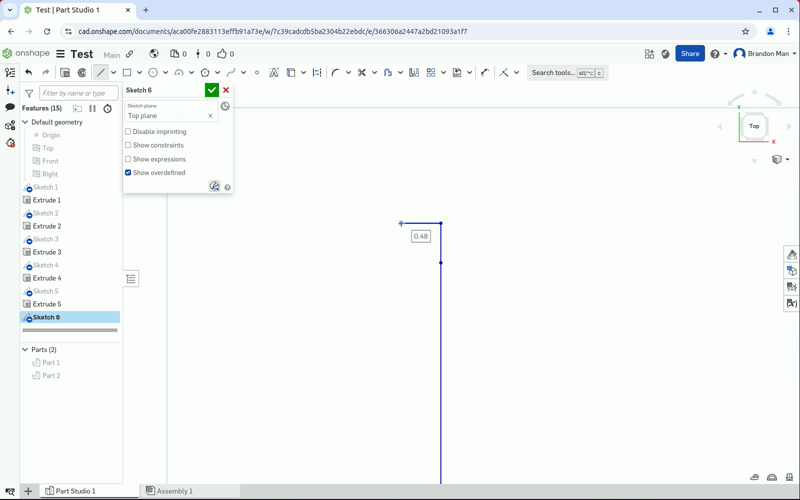
scroll(-6)
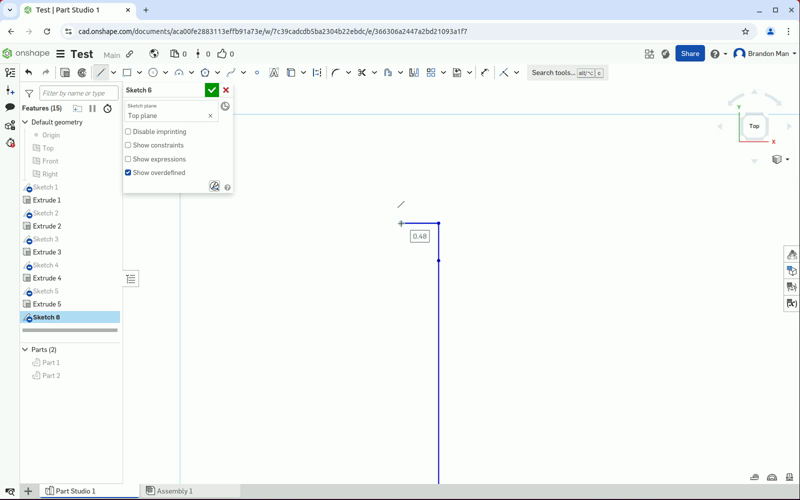
scroll(-6)
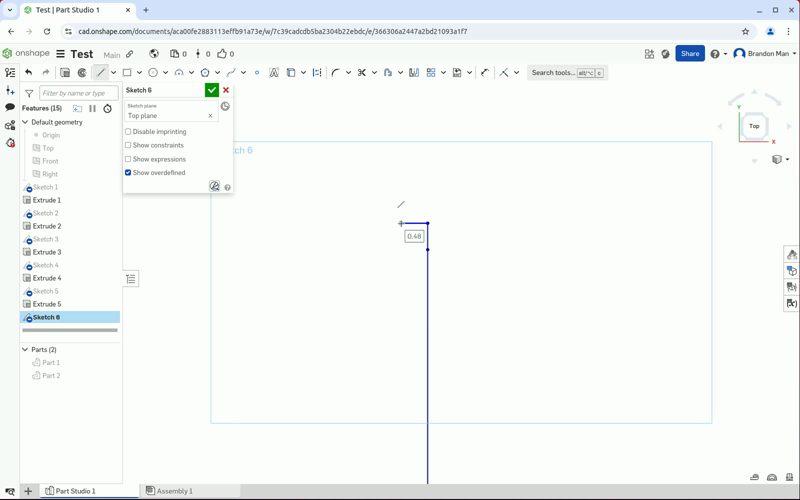
scroll(-6)
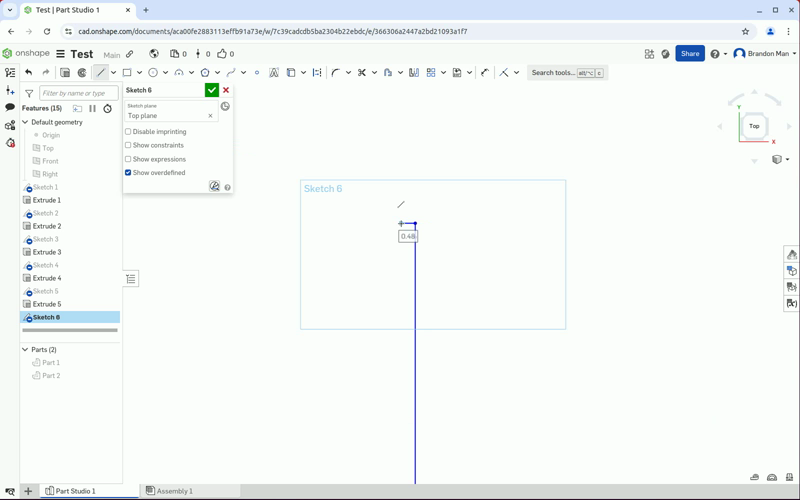
scroll(-6)
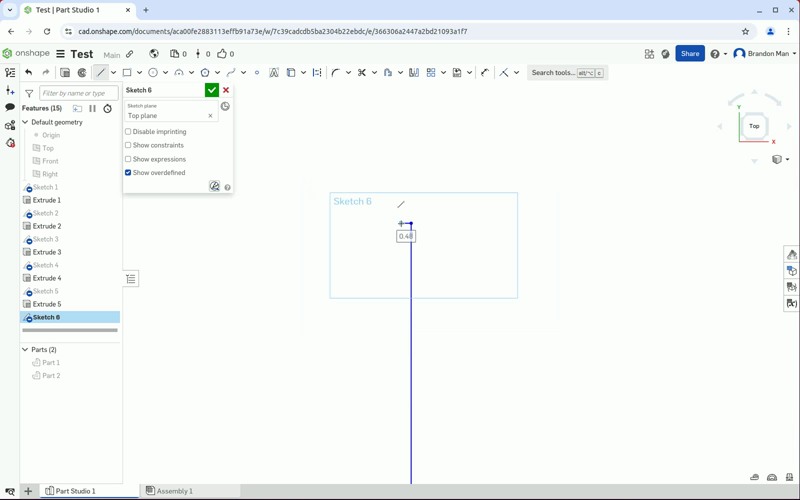
scroll(-6)
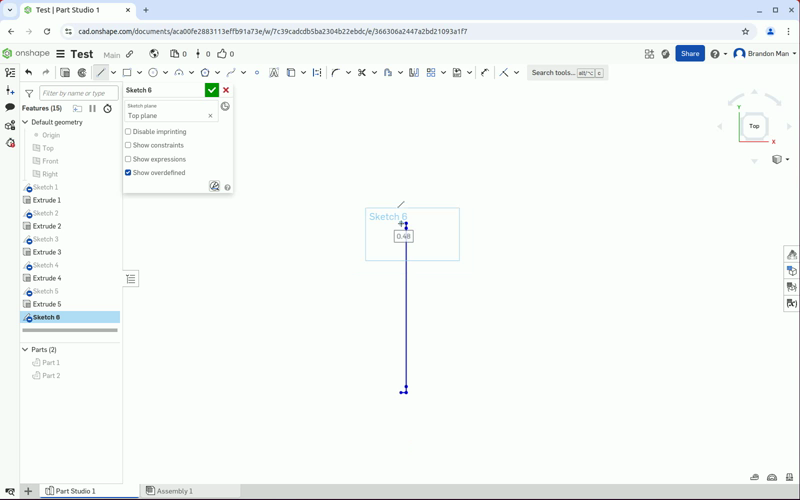
scroll(-6)
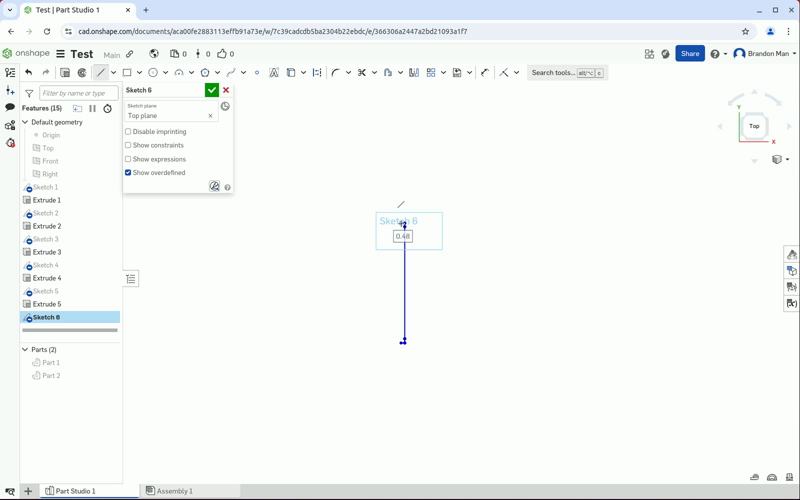
key_up(shift)
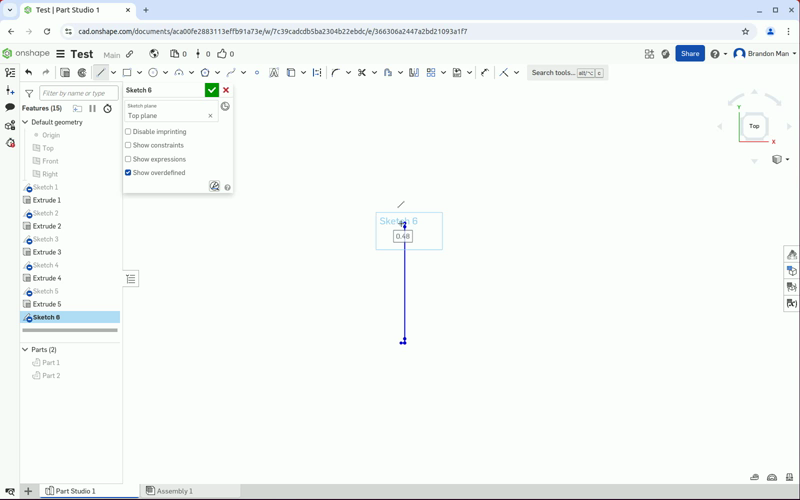
key_down(shift)
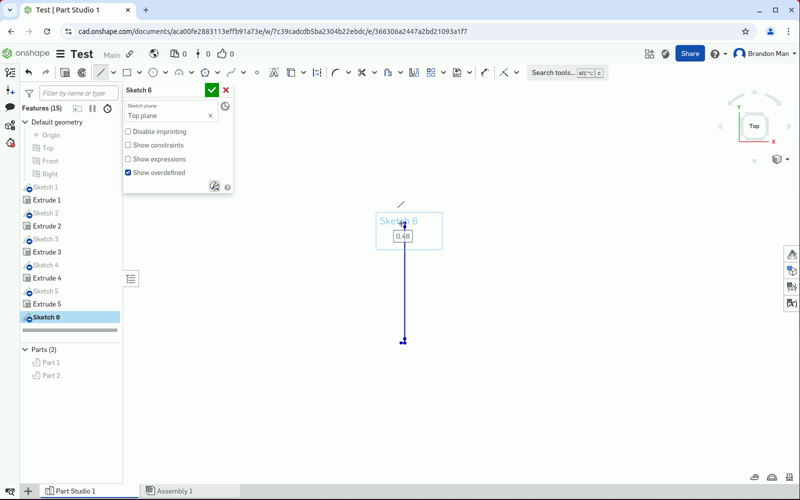
mouse_move(401, 342)
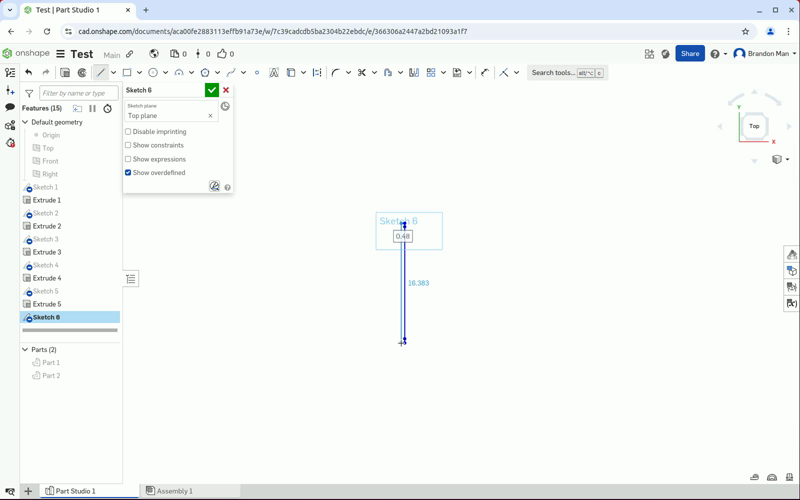
scroll(6)
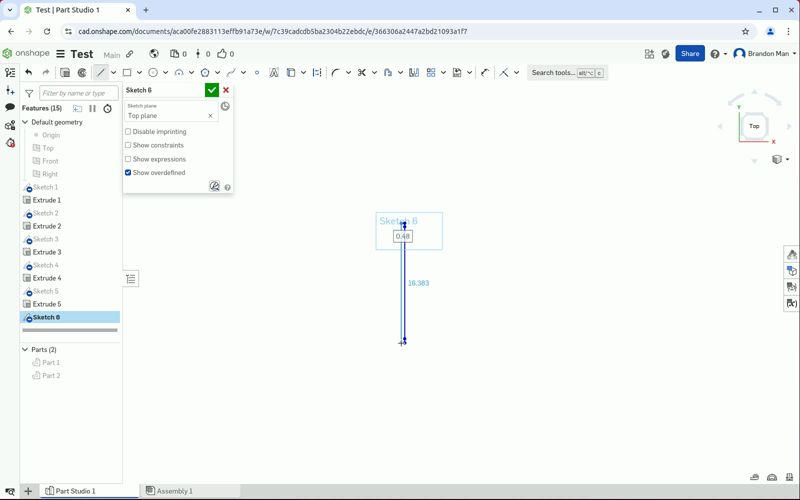
scroll(6)
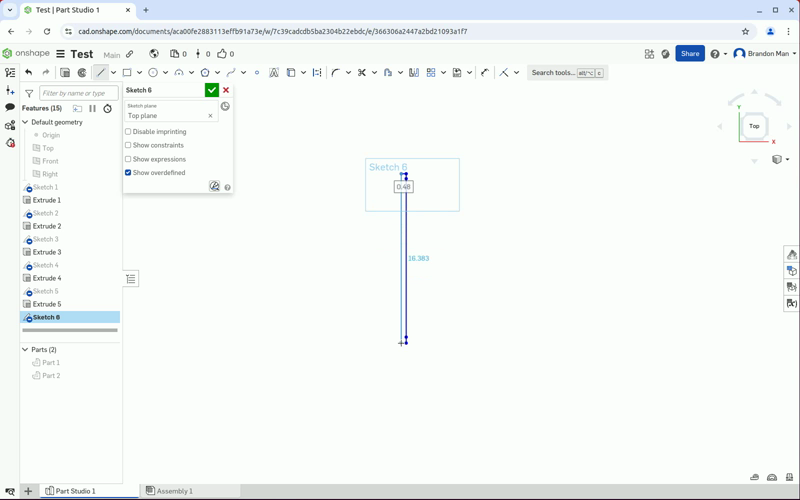
scroll(6)
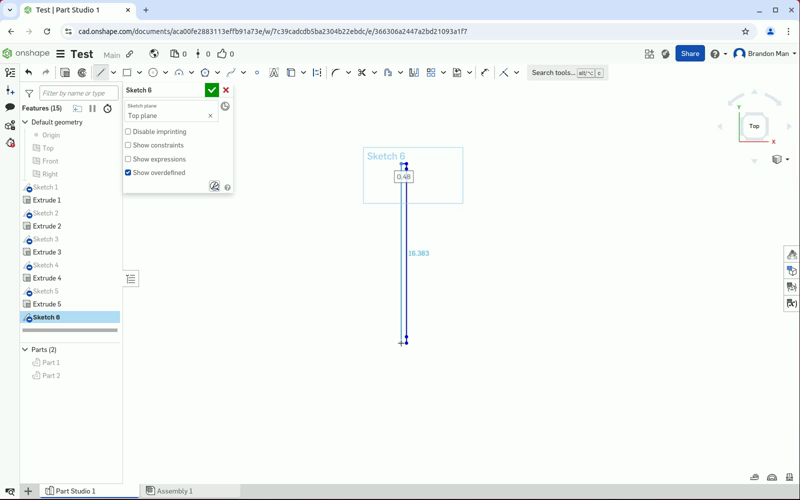
scroll(6)
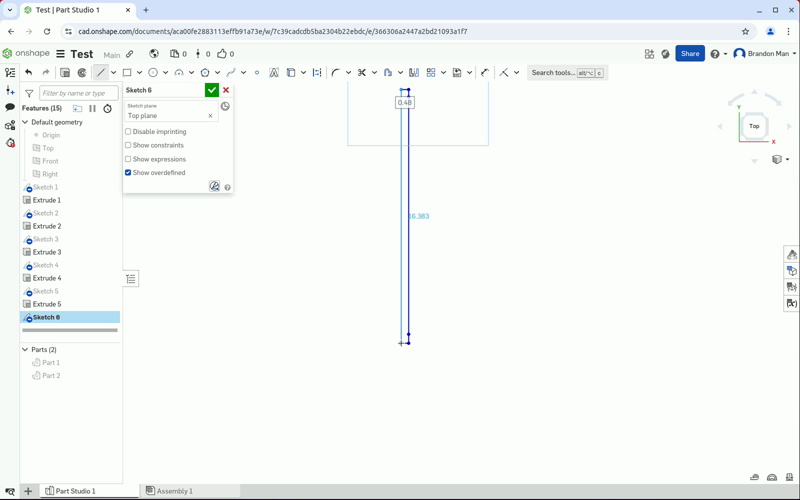
scroll(6)
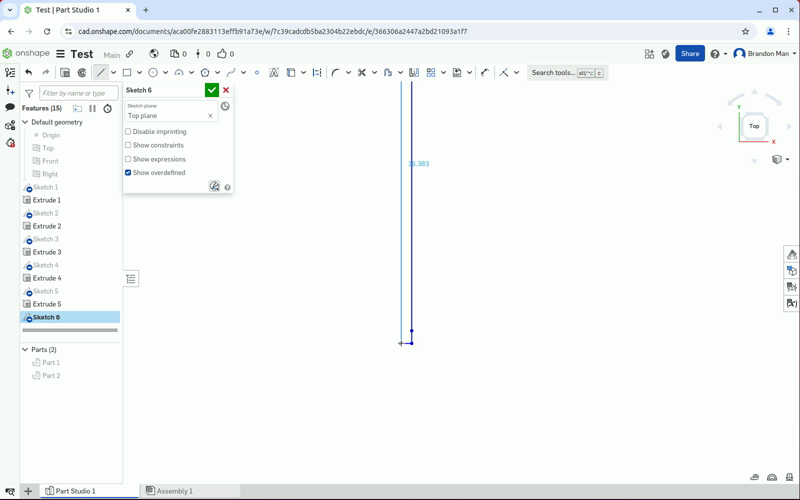
scroll(6)
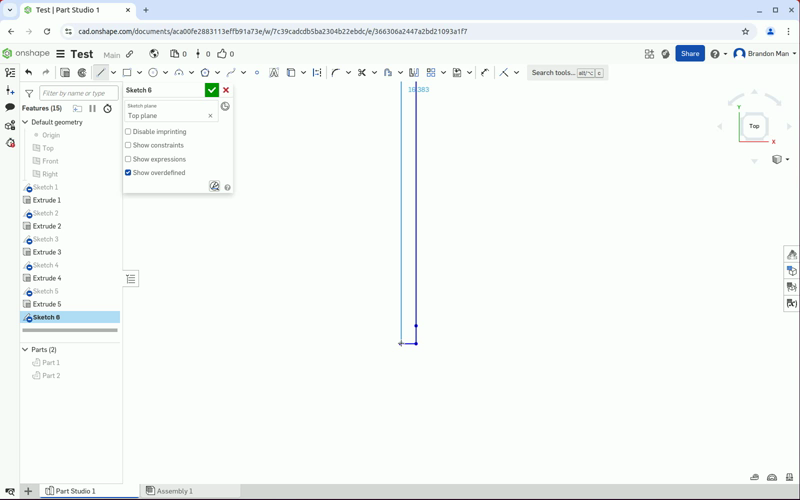
scroll(6)
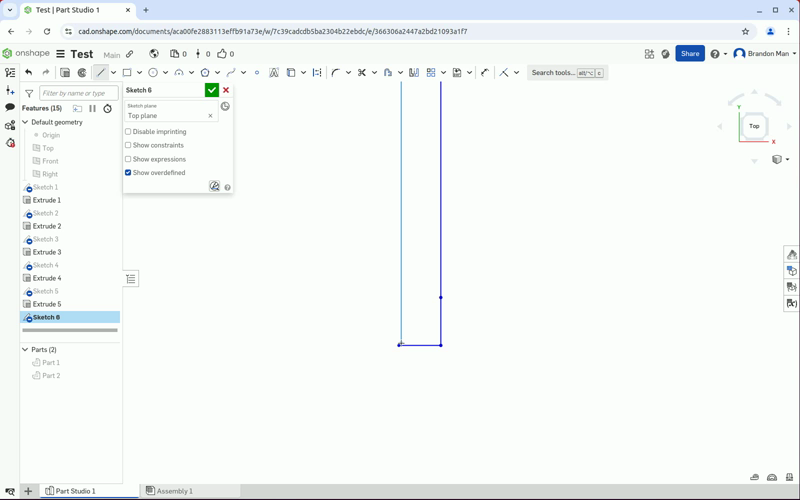
key_up(shift)
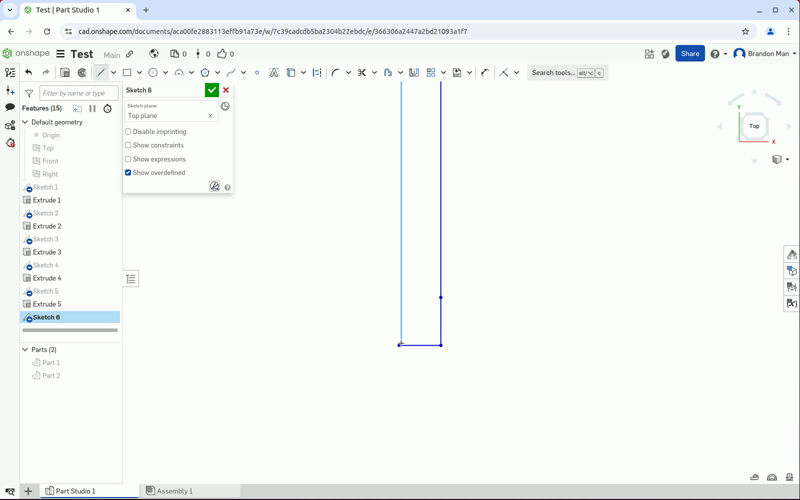
click(401, 342)
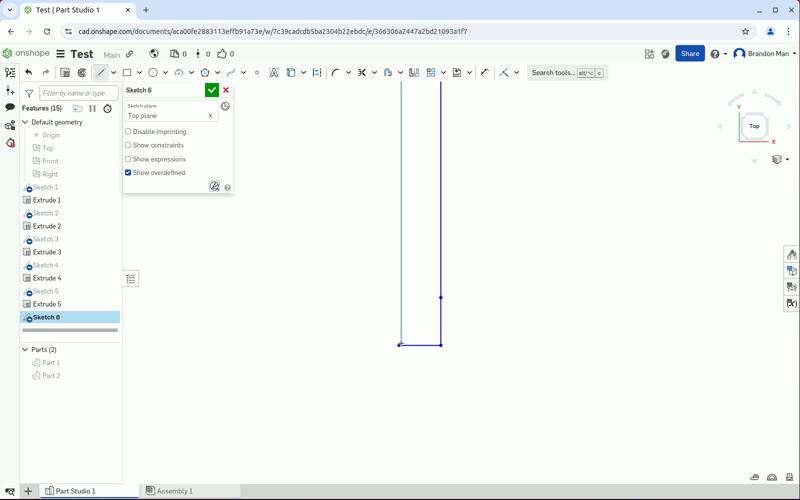
scroll(-6)
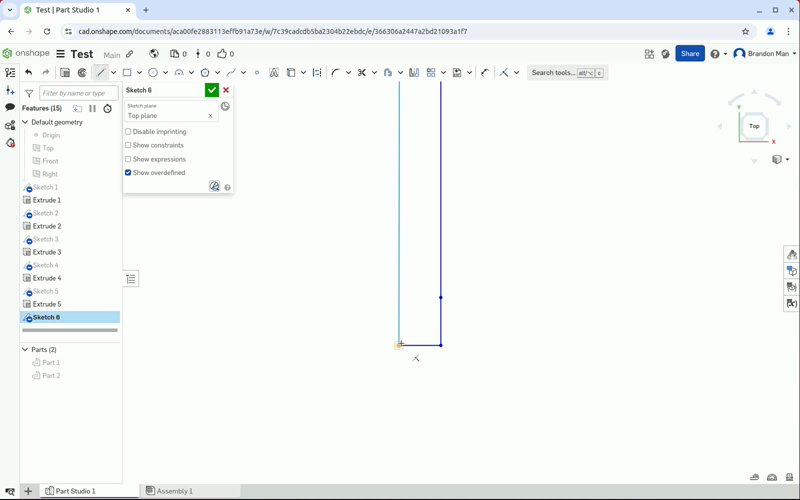
scroll(-6)
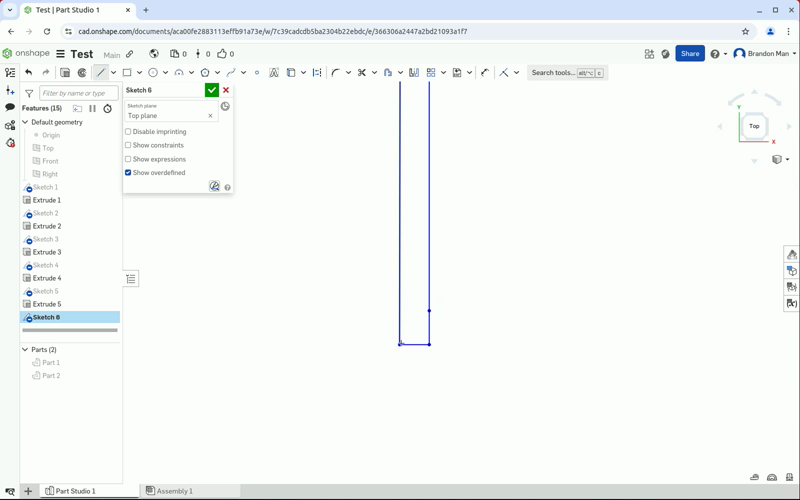
scroll(-6)
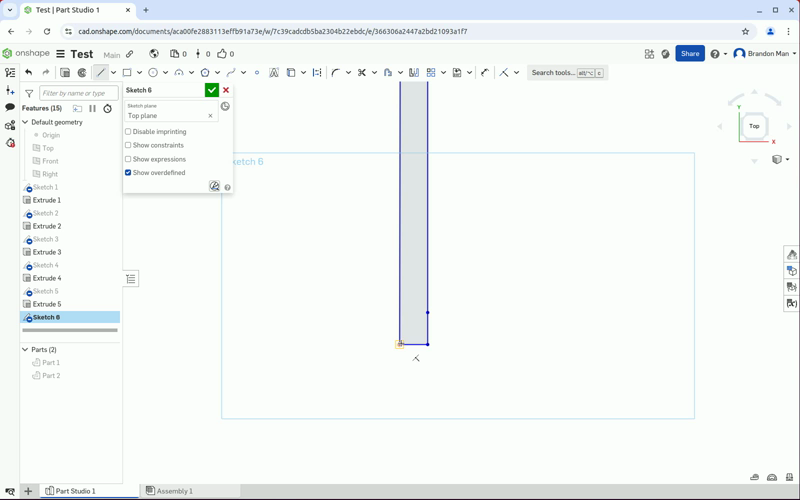
scroll(-6)
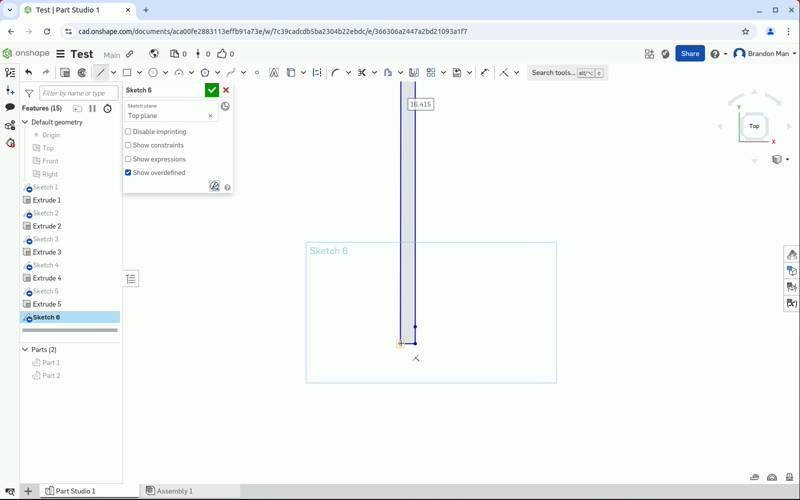
scroll(-6)
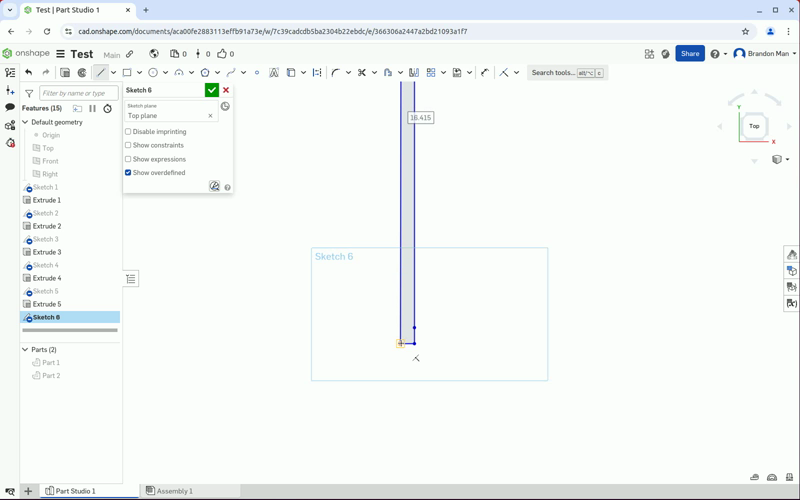
scroll(-6)
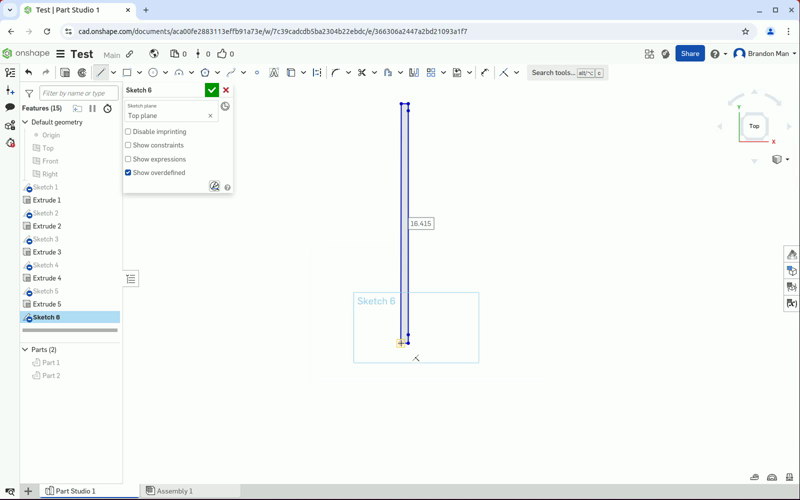
scroll(-6)
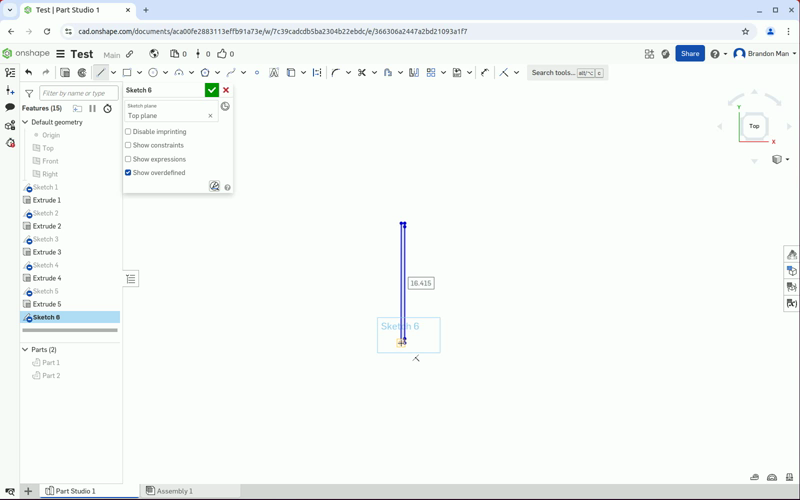
key(esc)
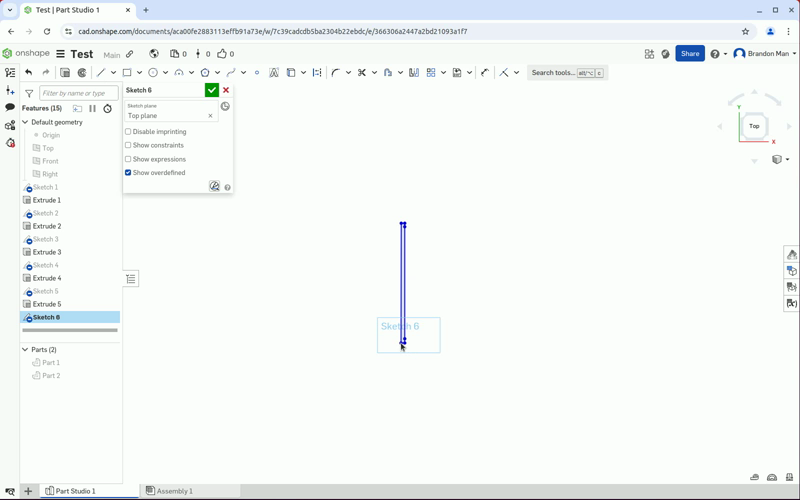
mouse_move(401, 299)
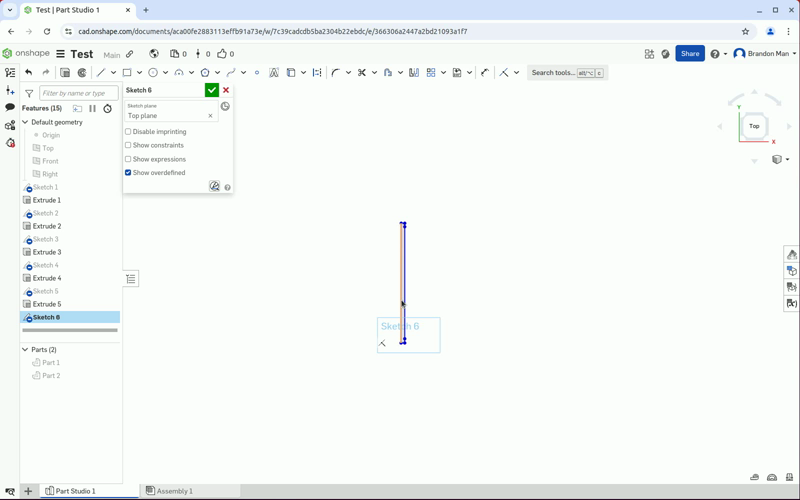
scroll(6)
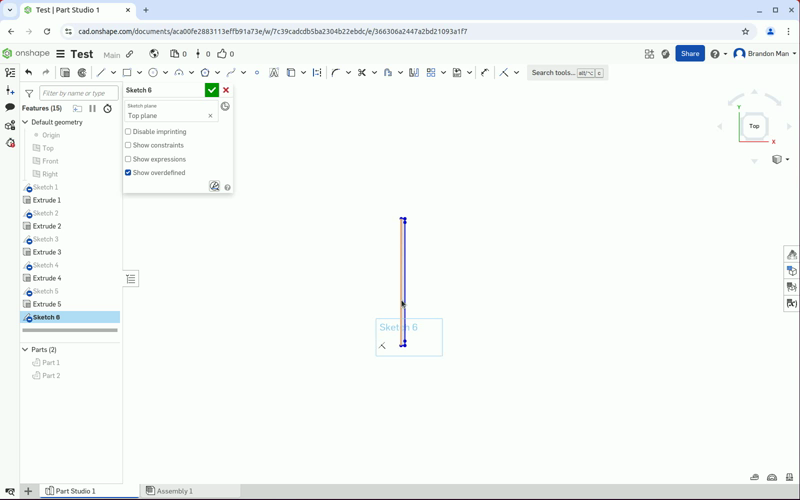
scroll(6)
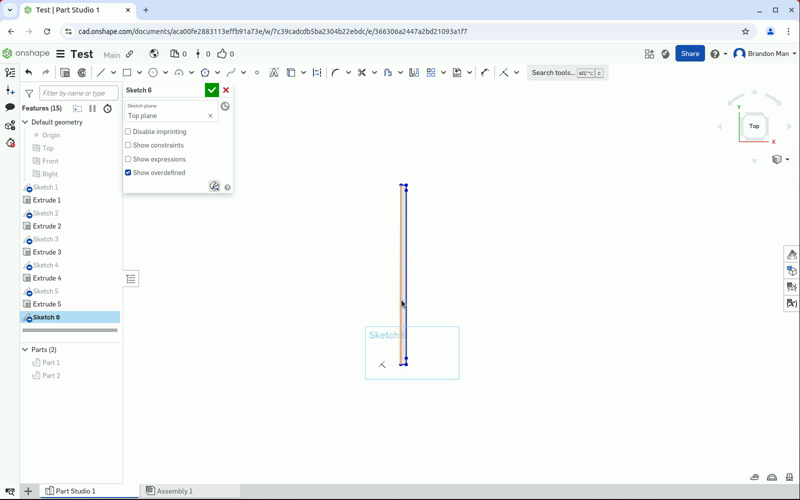
scroll(6)
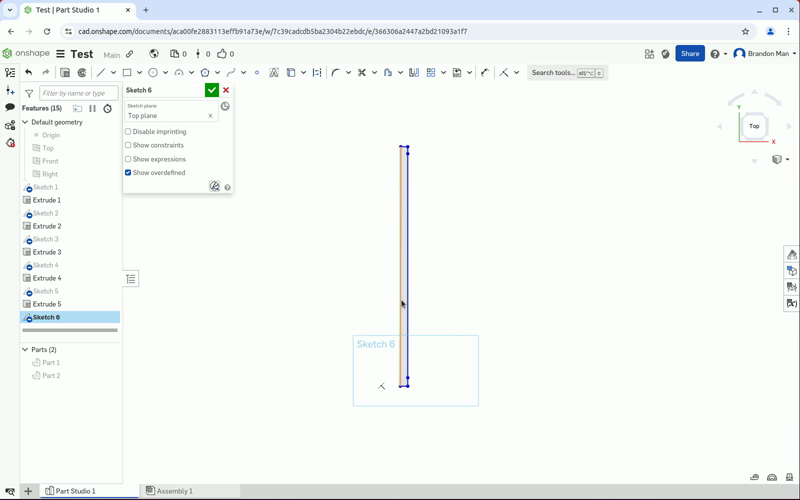
scroll(6)
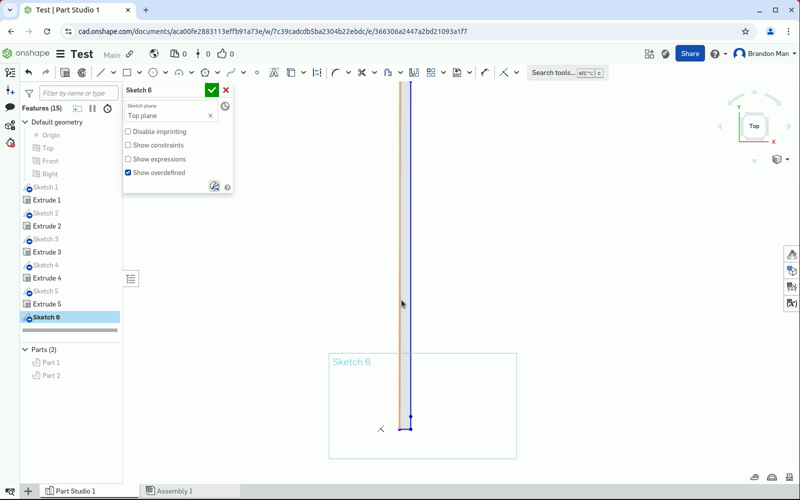
scroll(6)
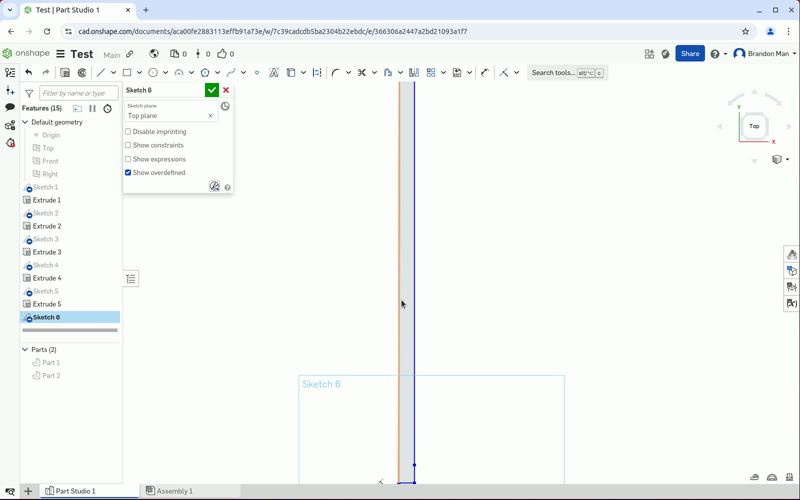
scroll(6)
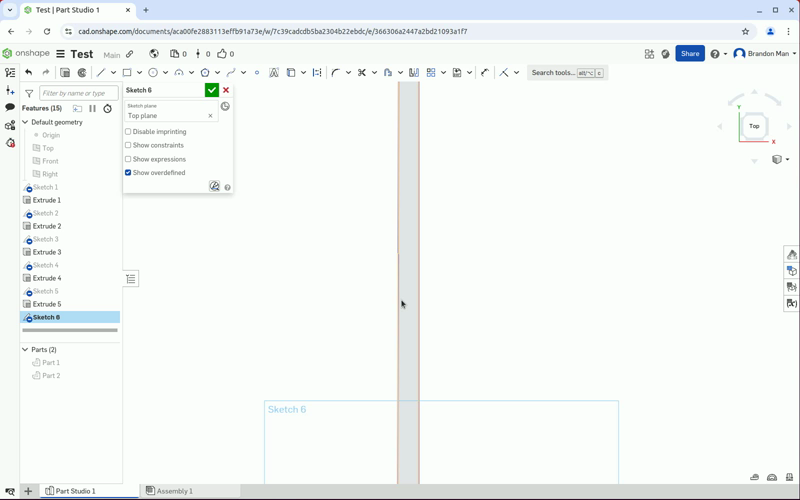
scroll(6)
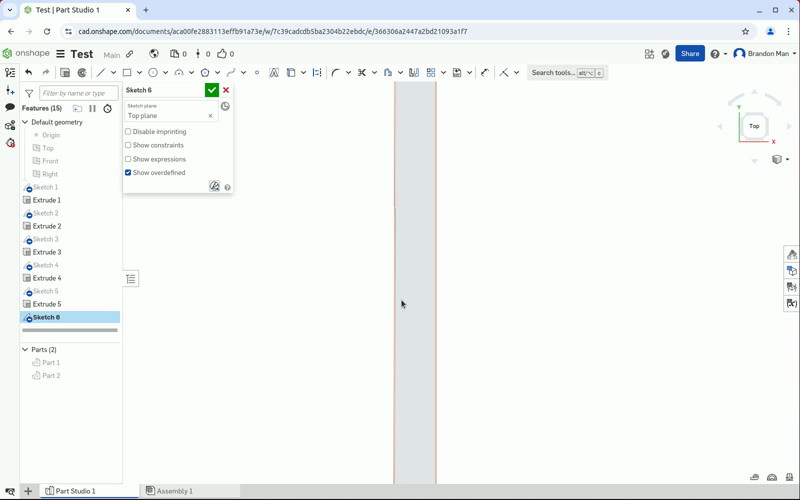
click(401, 299)
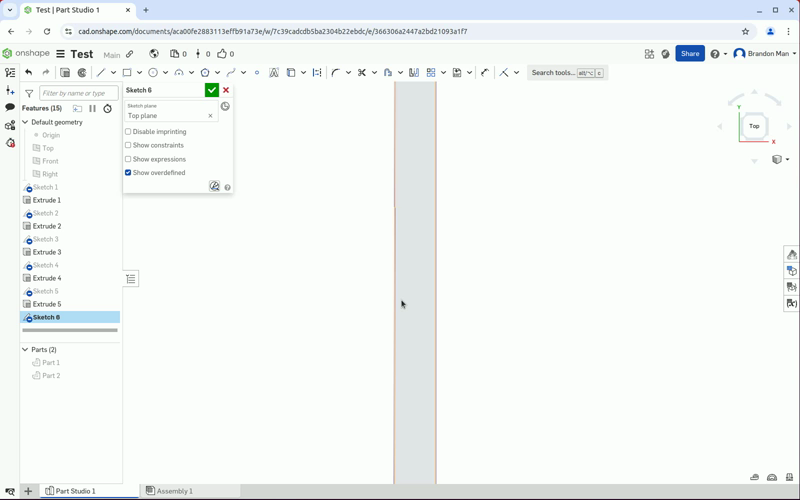
scroll(-6)
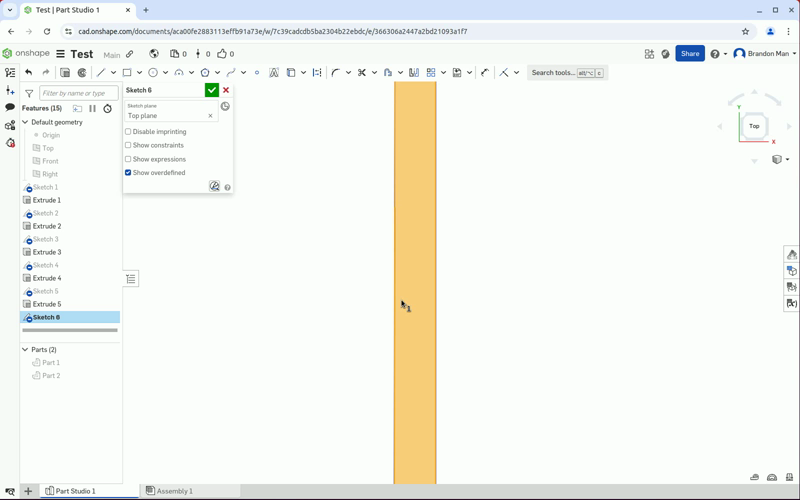
scroll(-6)
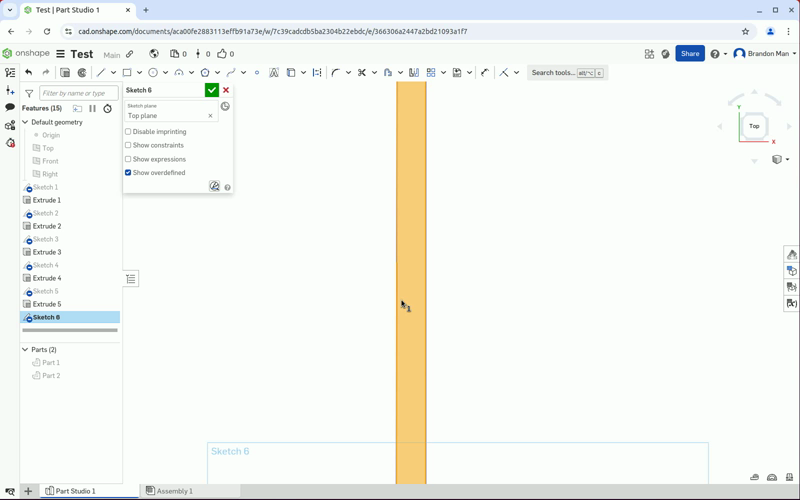
scroll(-6)
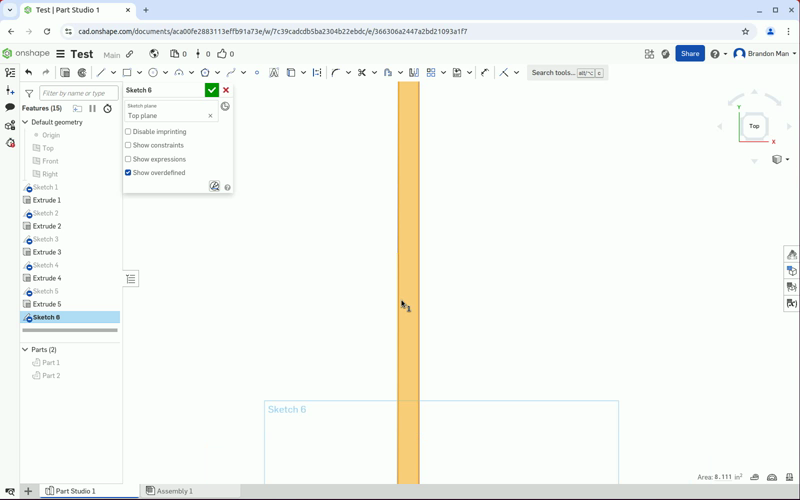
scroll(-6)
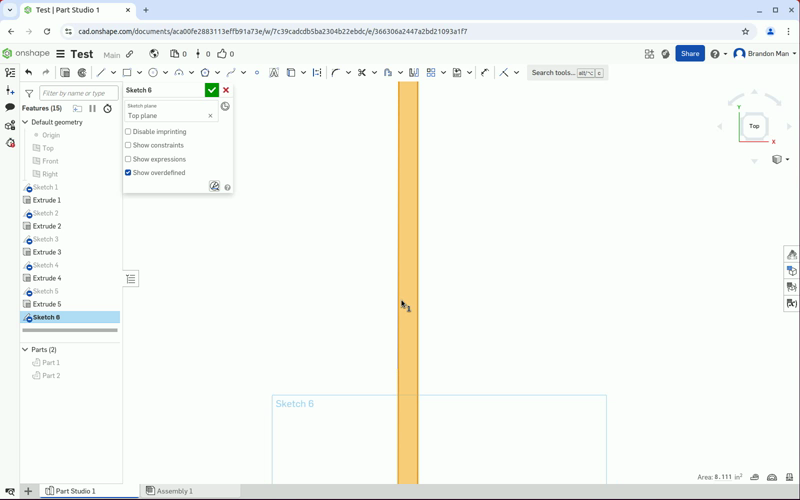
scroll(-6)
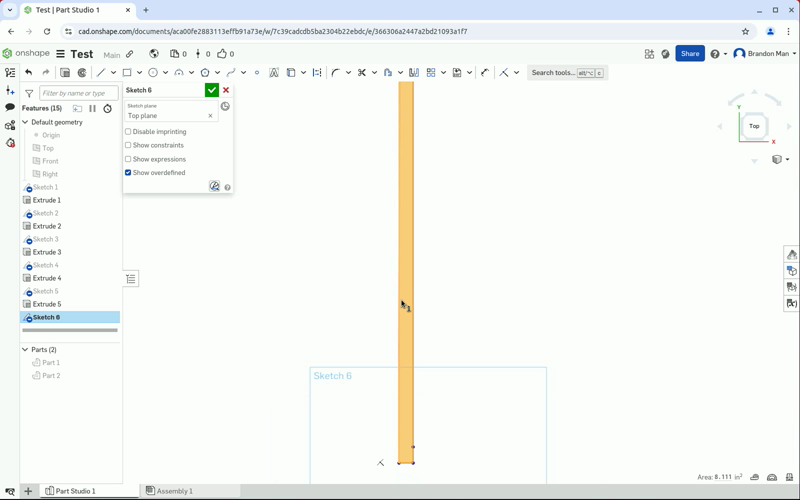
scroll(-6)
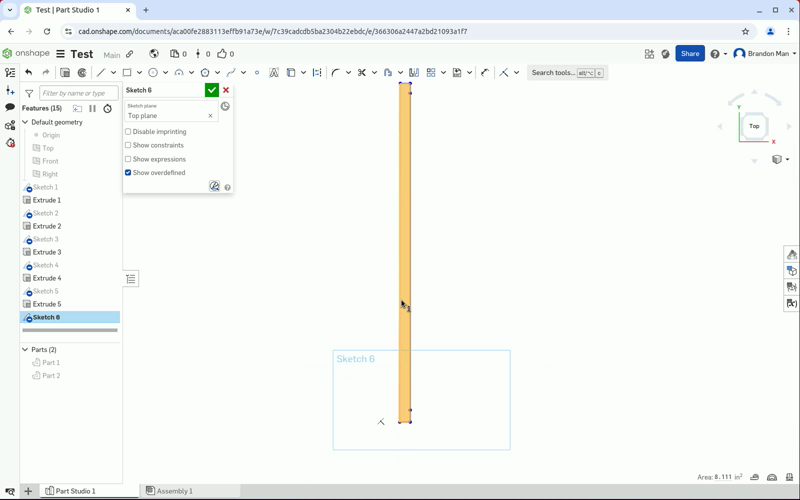
scroll(-6)
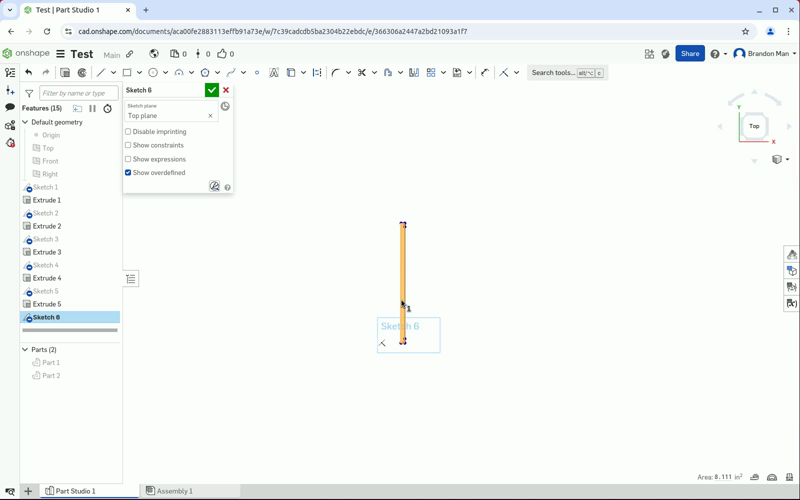
mouse_move(73, 352)
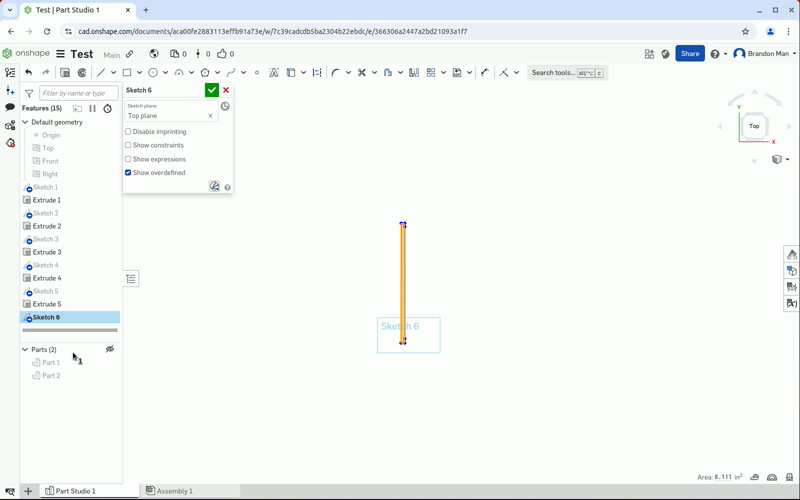
key(shift+y)
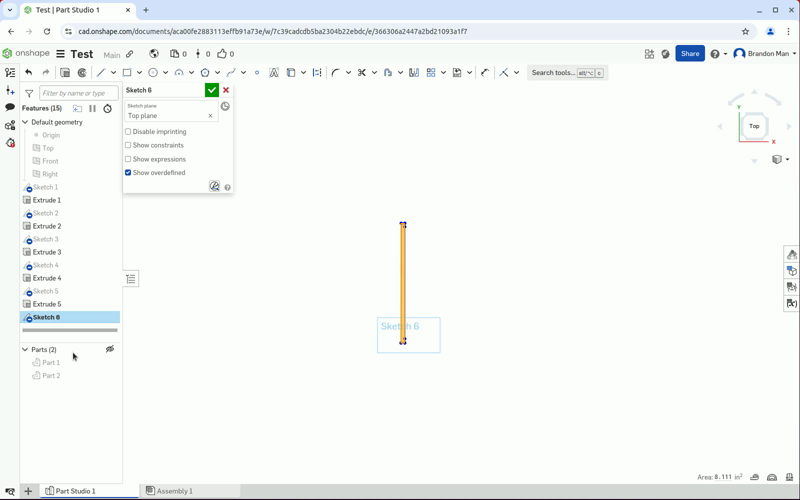
key(shift+e)
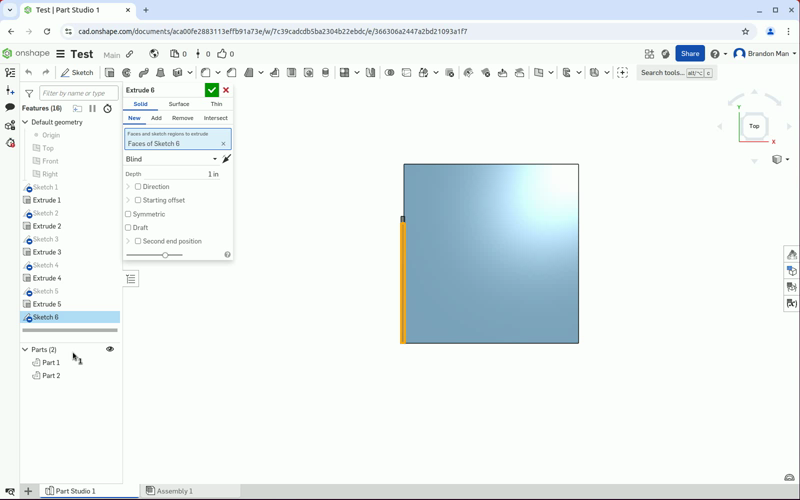
mouse_move(143, 106)
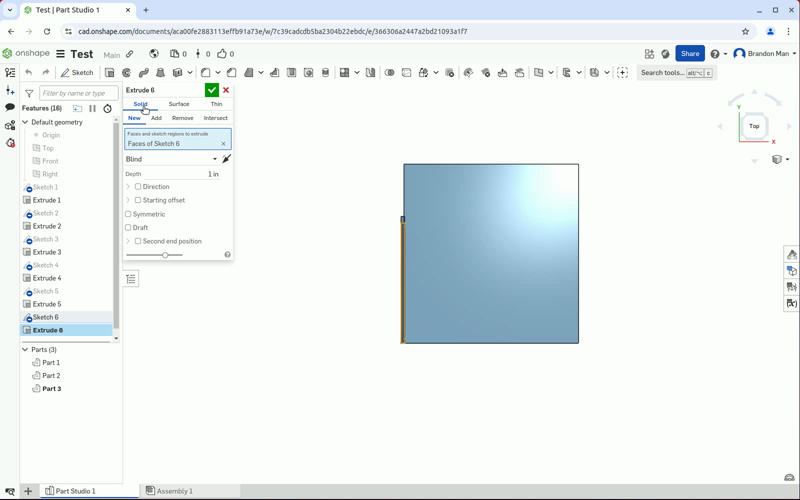
click(143, 106)
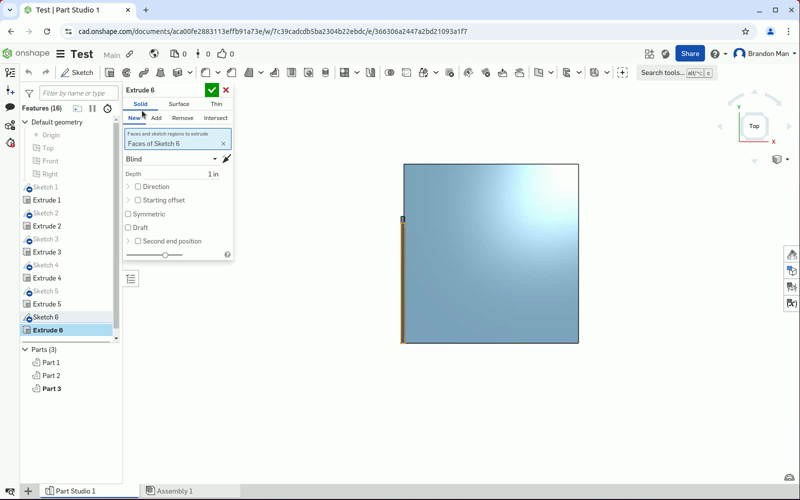
mouse_move(137, 120)
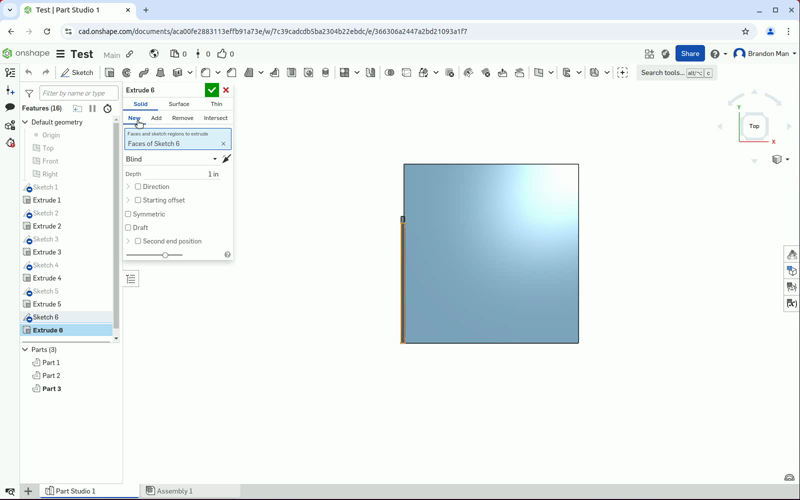
click(137, 120)
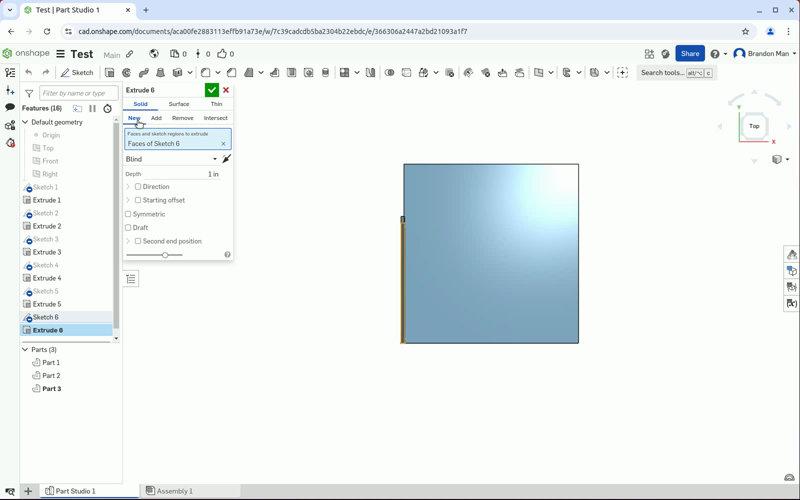
key(tab, 4)
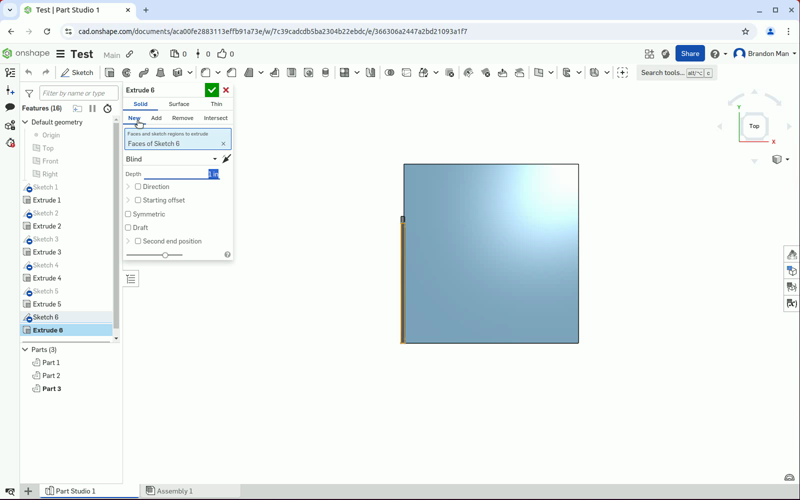
text(23.108)
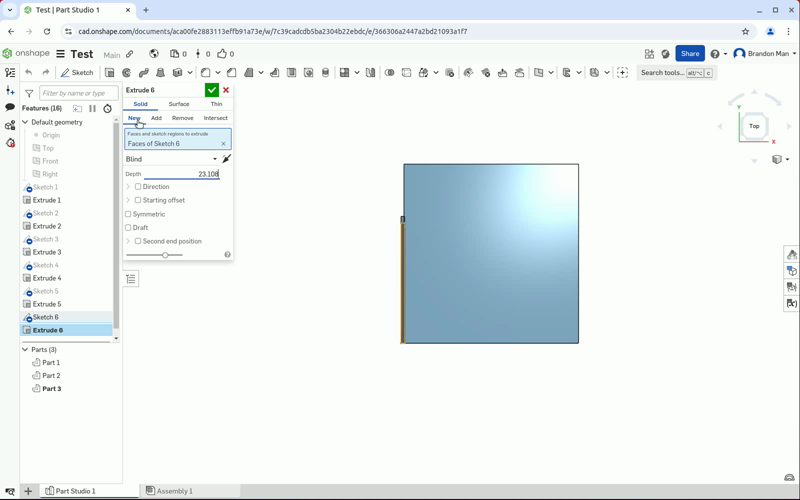
key(enter)
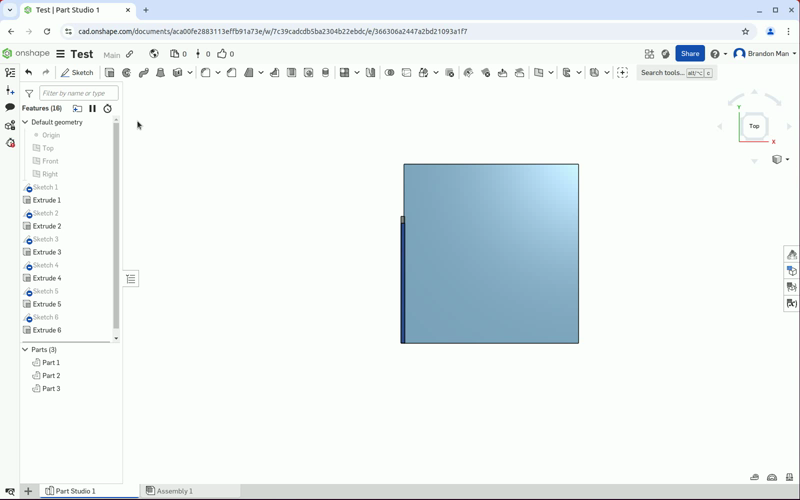
key(shift+h)
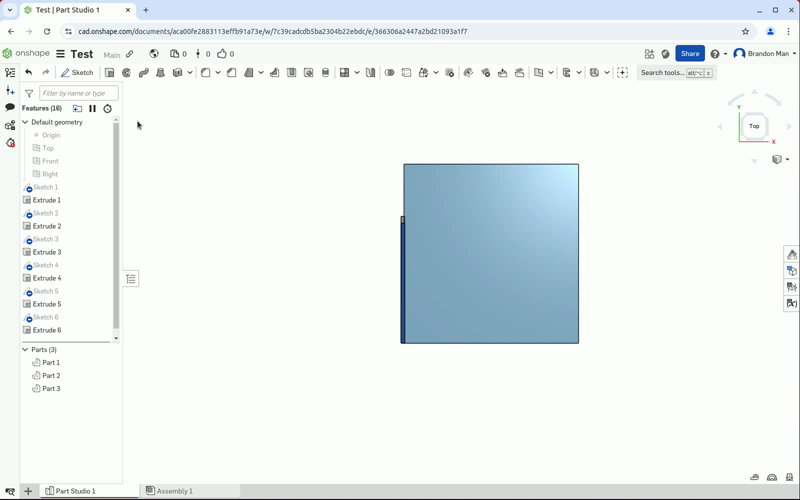
key(shift+h)
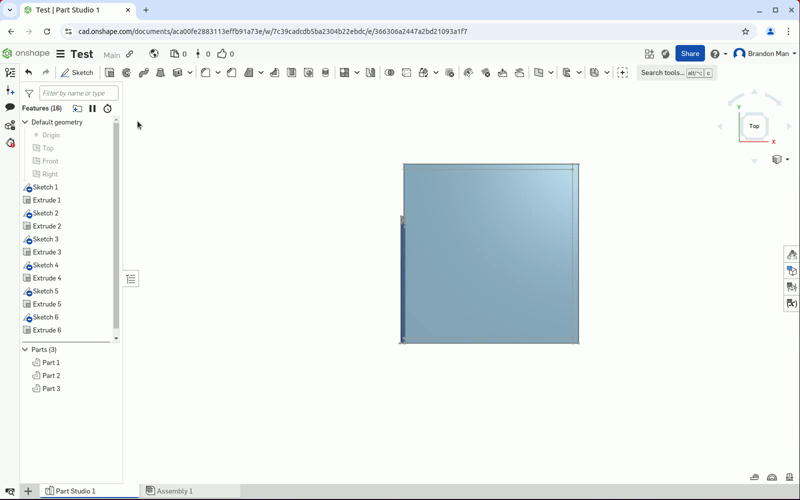
key(shift+7)
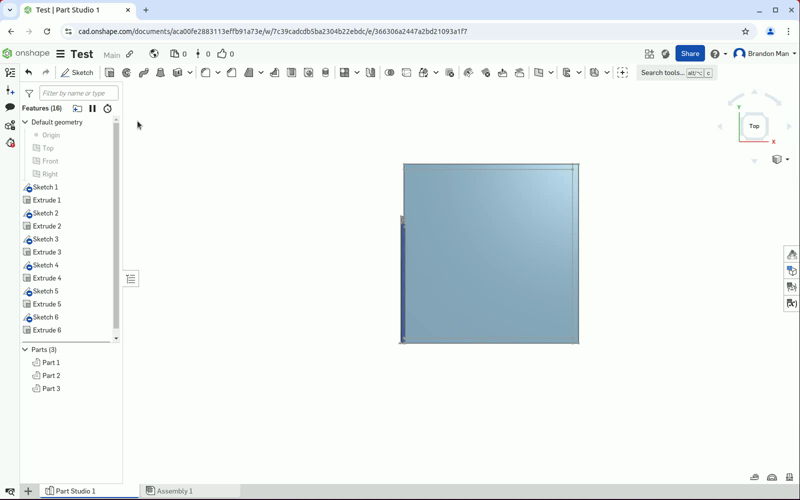
key(up, 3)
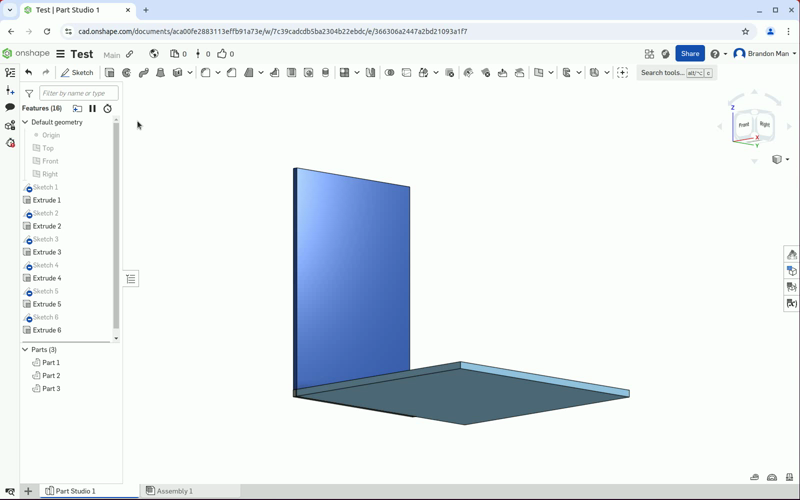
key(left, 3)
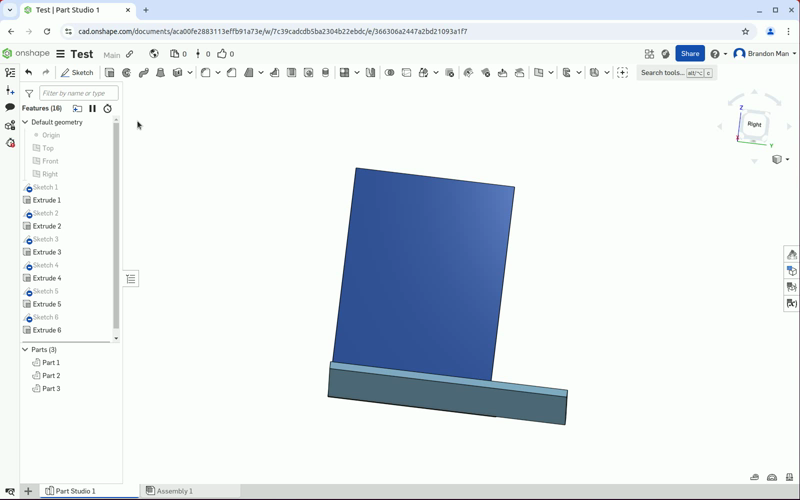
key(right, 3)
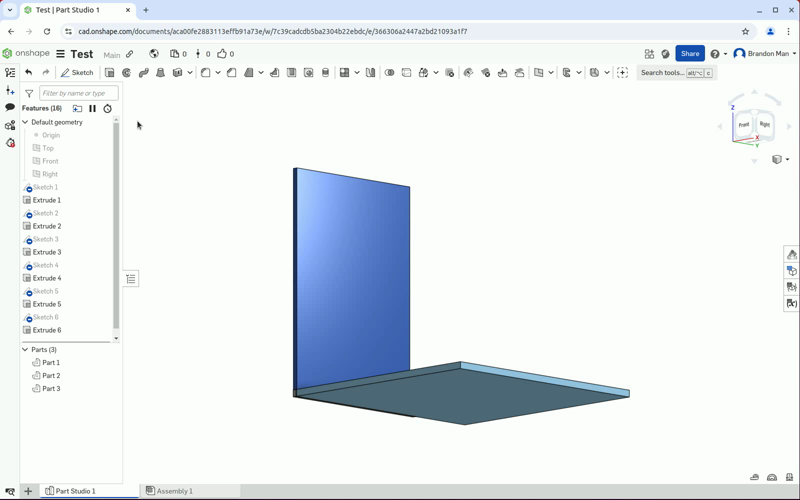
key(down, 3)
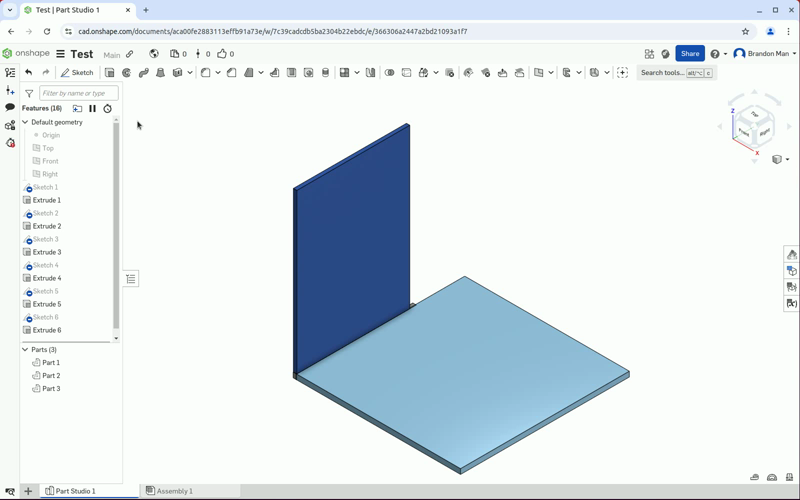
mouse_move(69, 189)
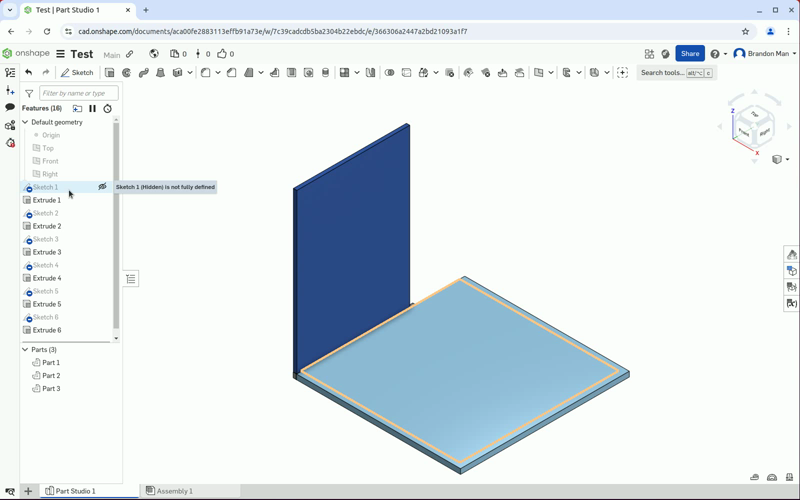
click(69, 189)